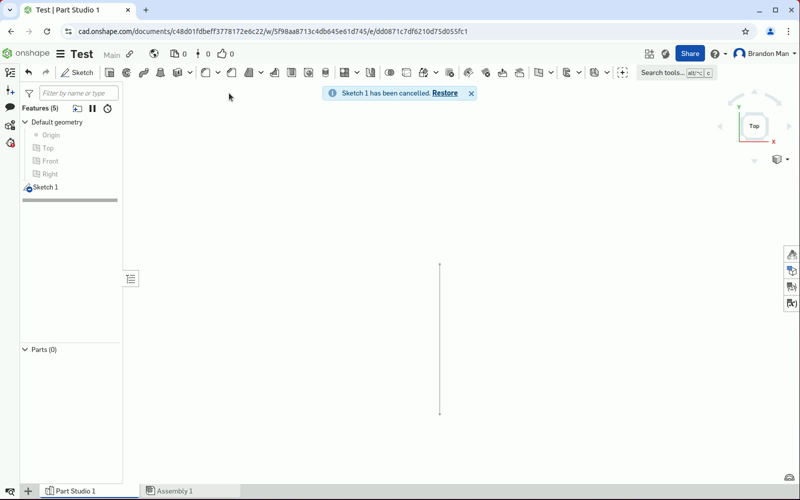
key(shift+h)
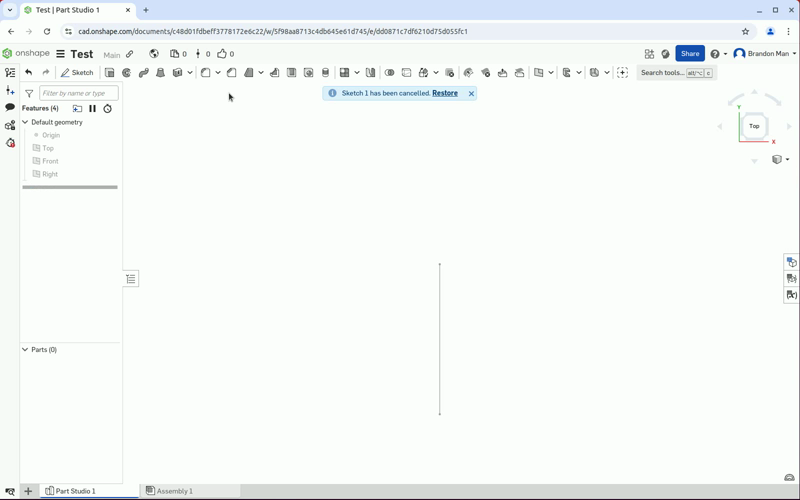
key(shift+s)
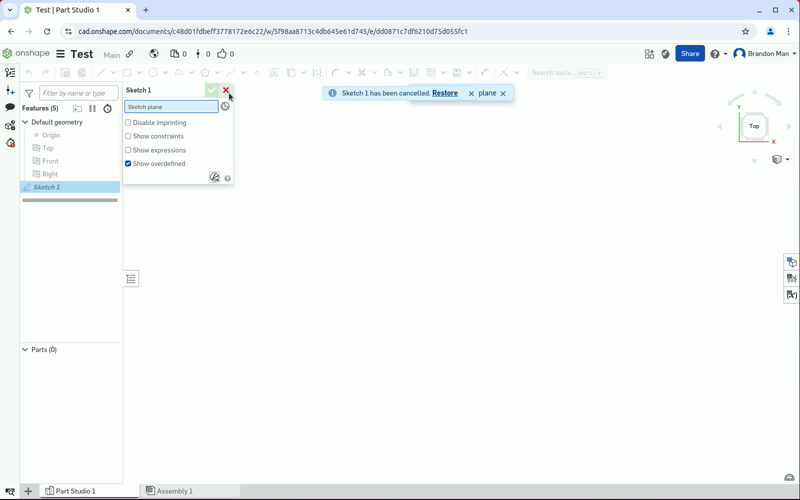
mouse_move(73, 150)
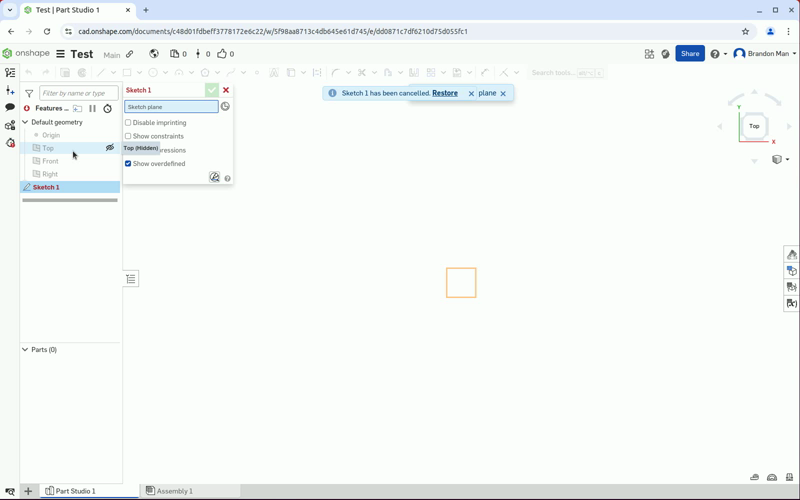
click(73, 150)
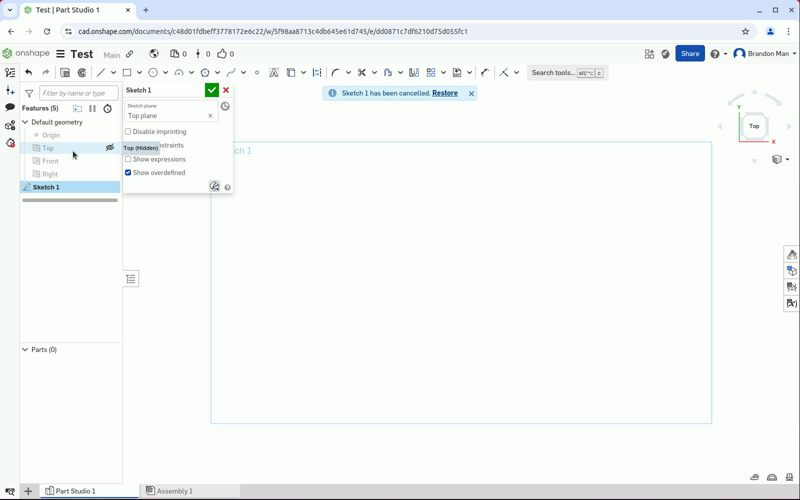
mouse_move(73, 352)
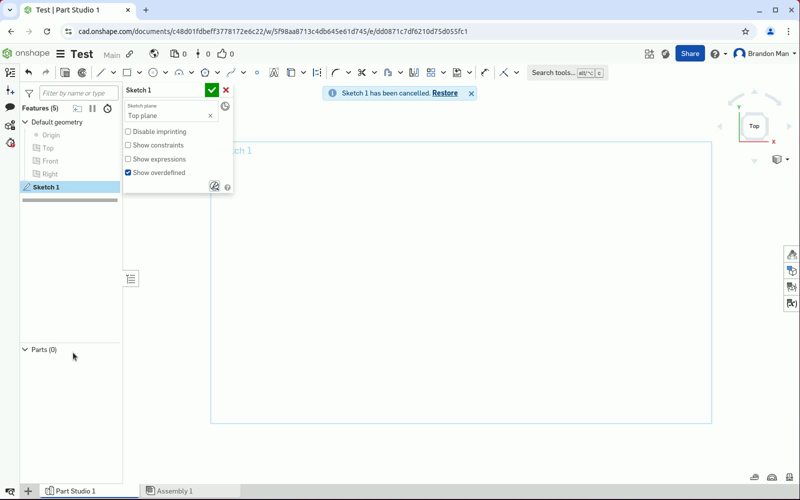
key(y)
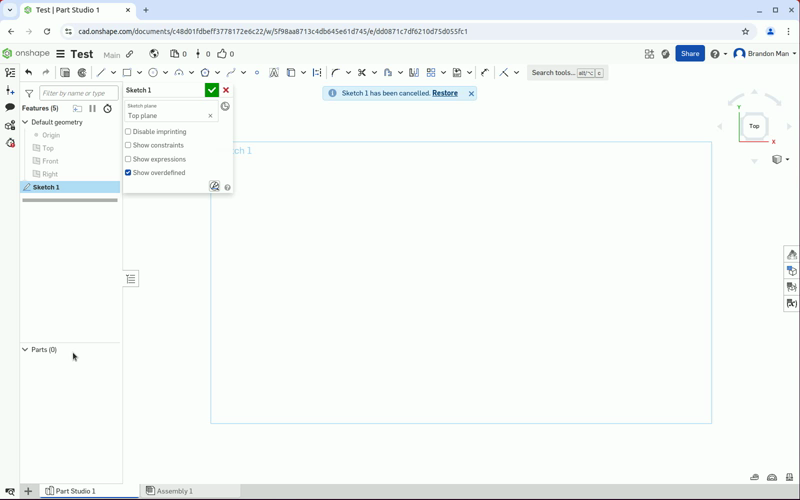
key(l)
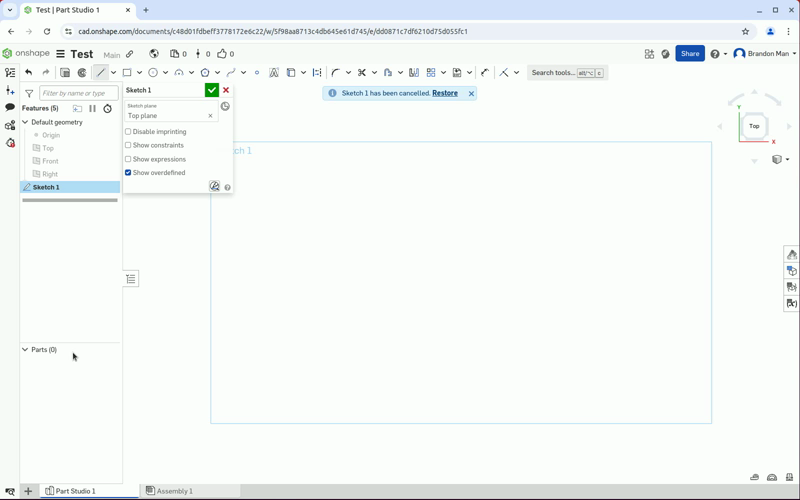
key_down(shift)
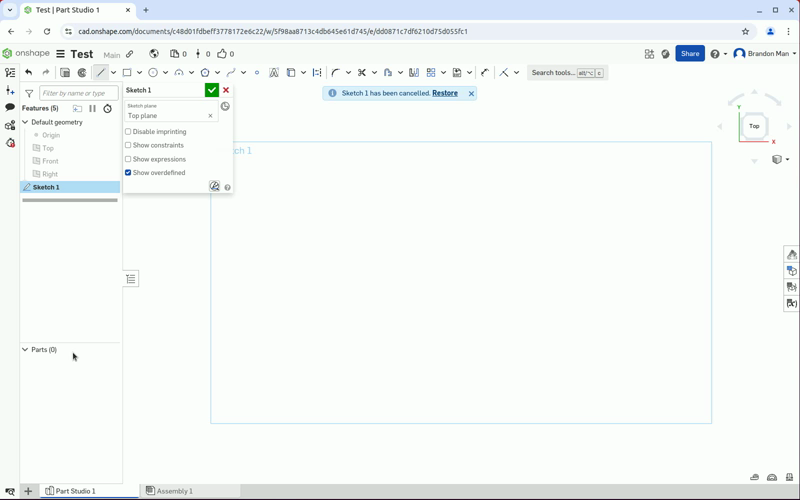
mouse_move(348, 395)
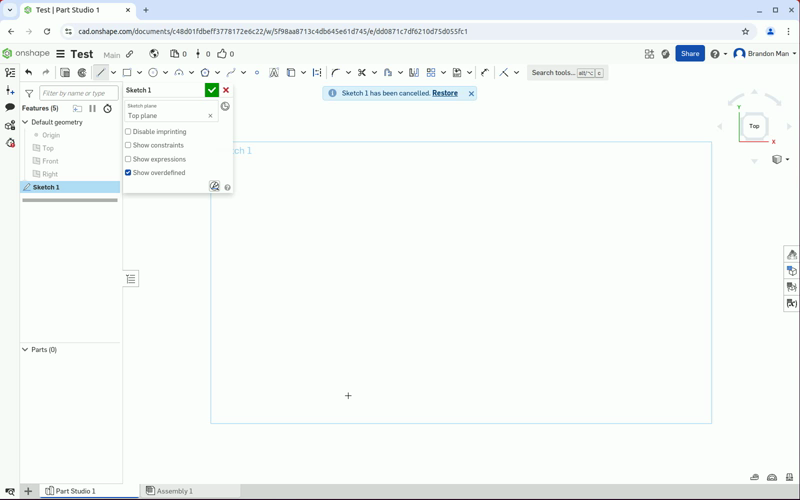
click(348, 395)
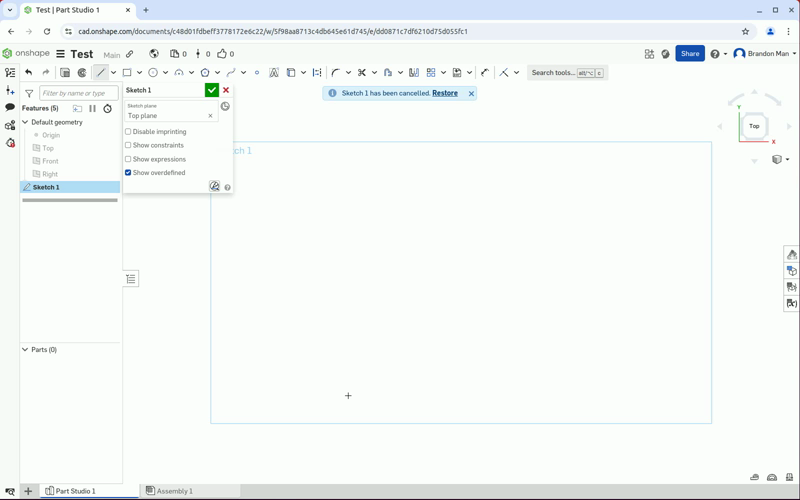
key_up(shift)
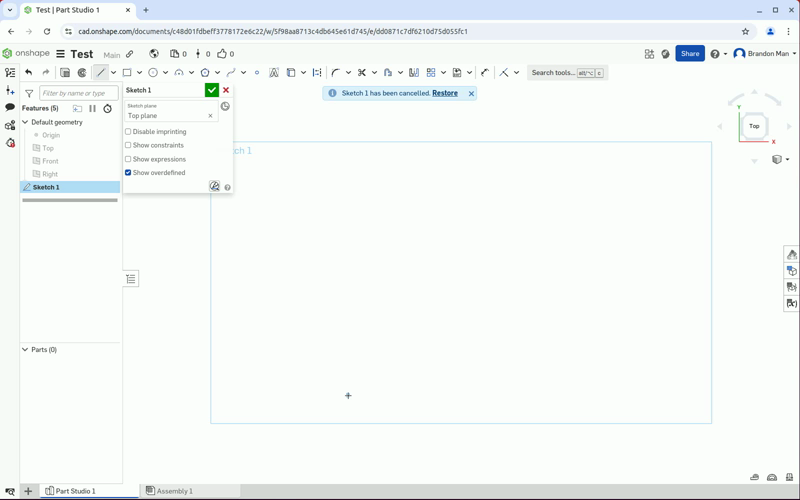
key_down(shift)
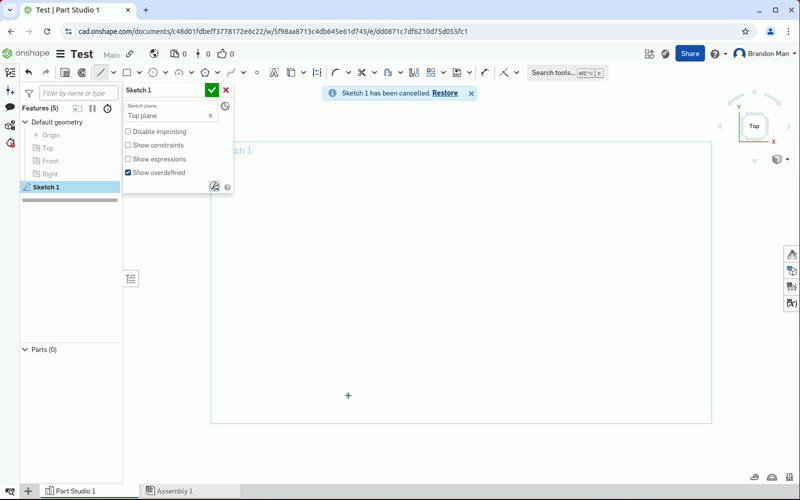
mouse_move(572, 395)
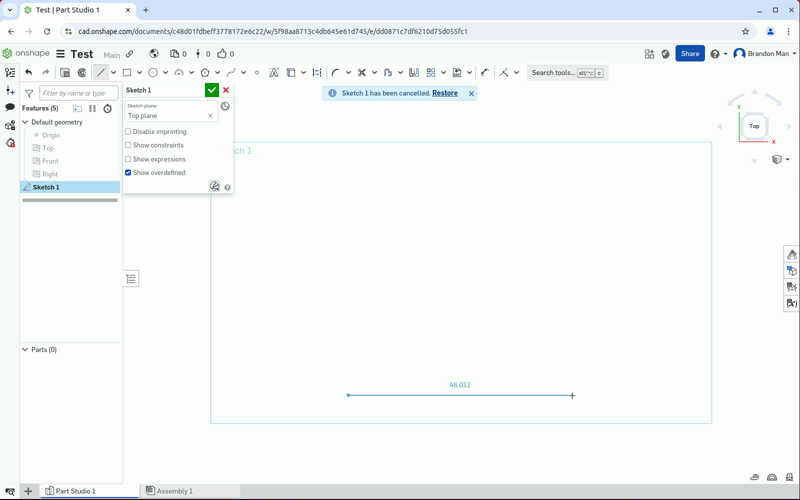
click(572, 395)
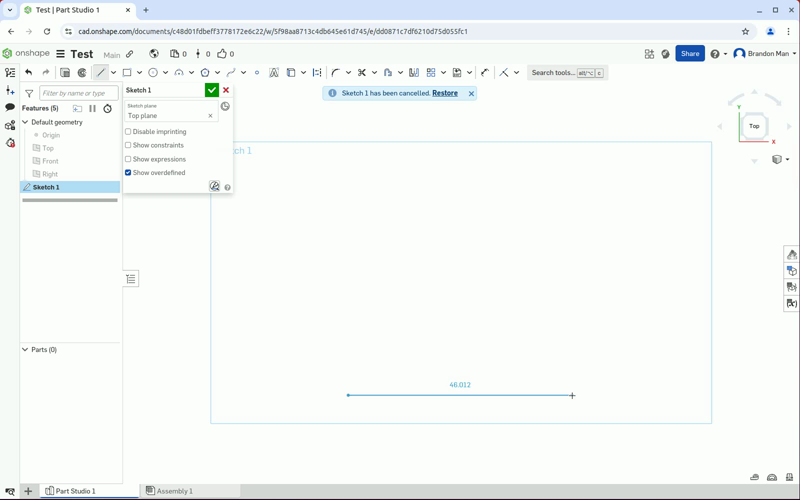
key_up(shift)
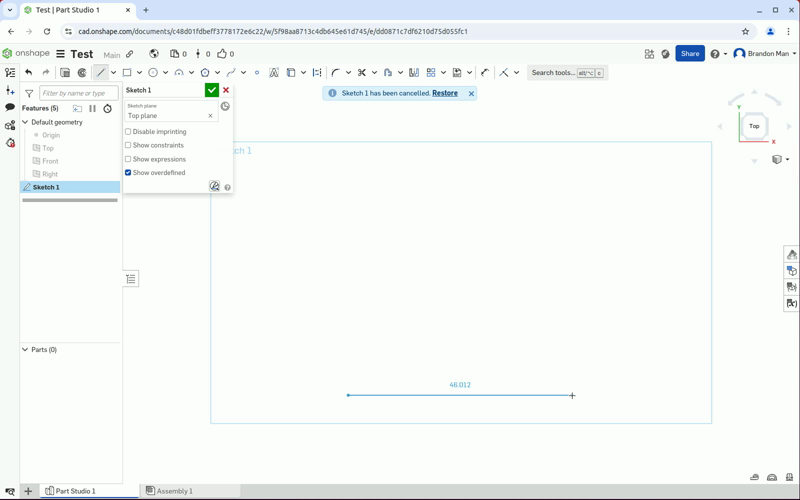
key_down(shift)
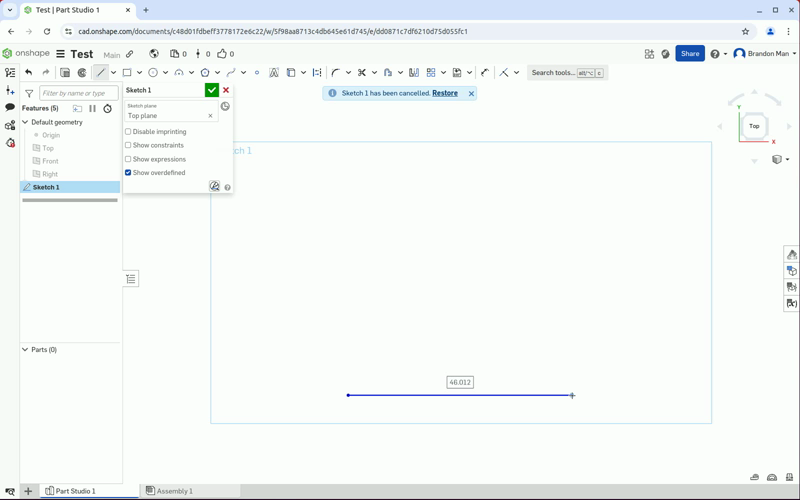
mouse_move(572, 171)
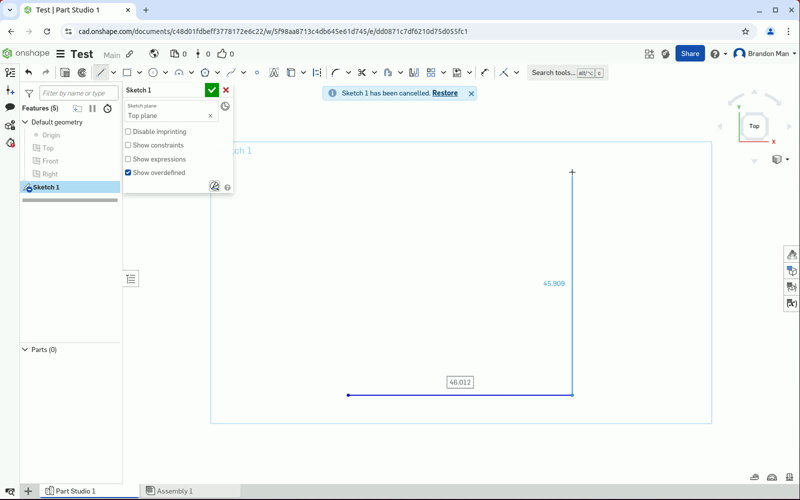
click(572, 171)
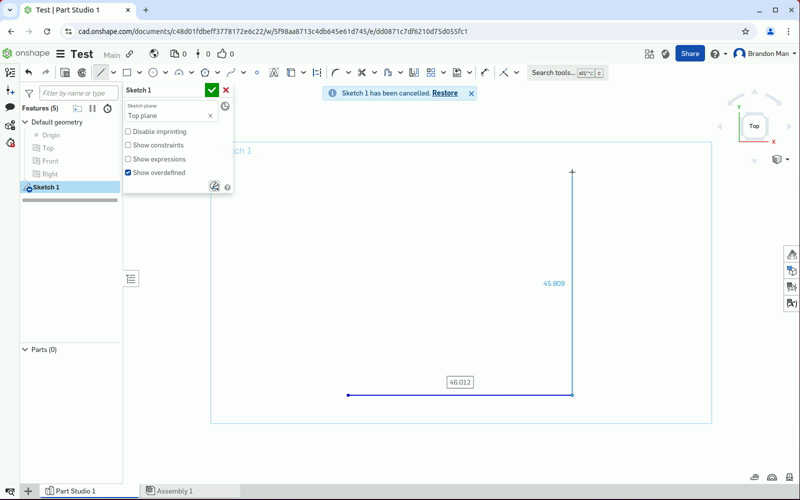
key_up(shift)
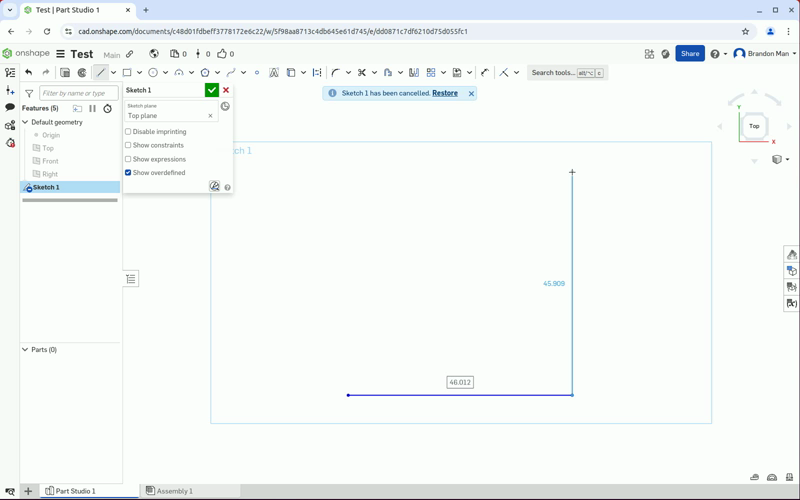
key_down(shift)
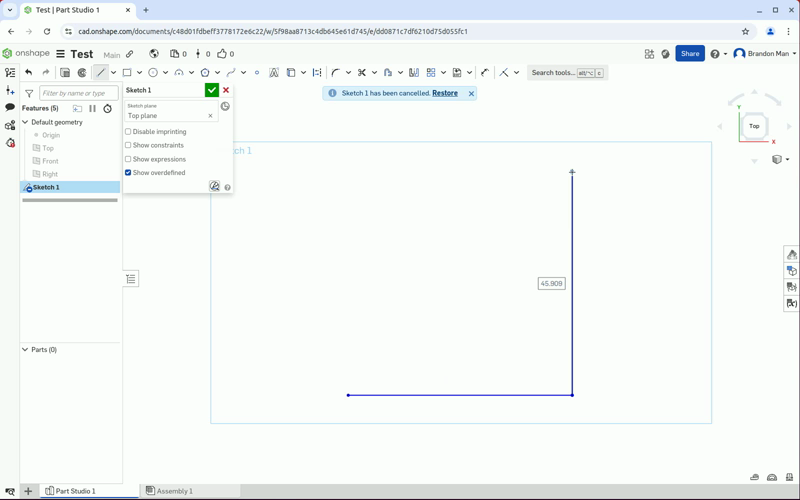
mouse_move(348, 171)
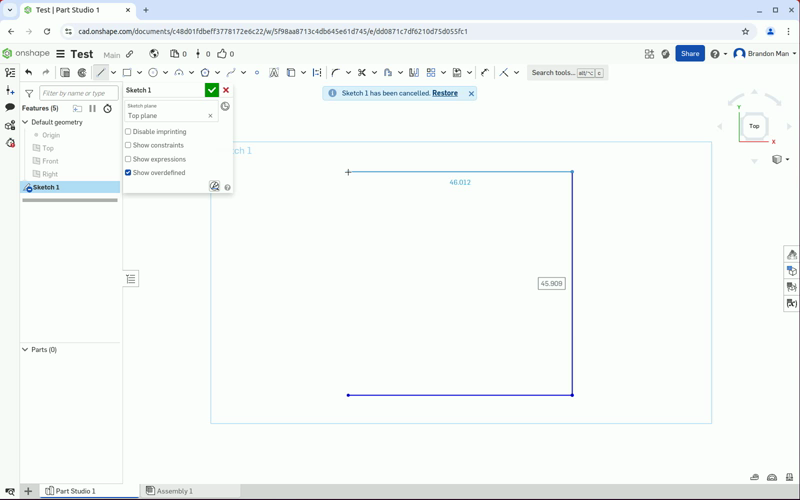
click(348, 171)
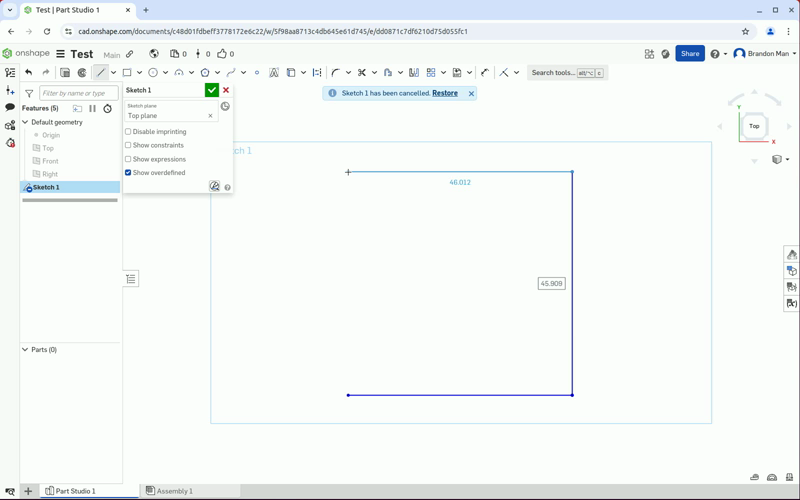
key_up(shift)
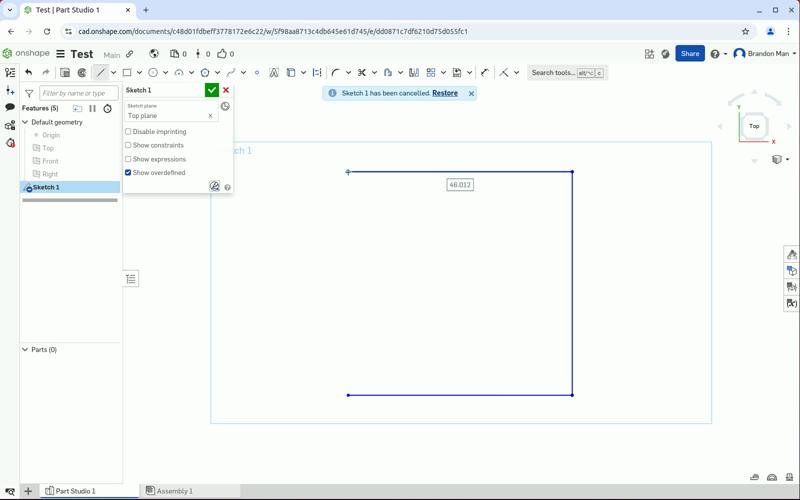
key_down(shift)
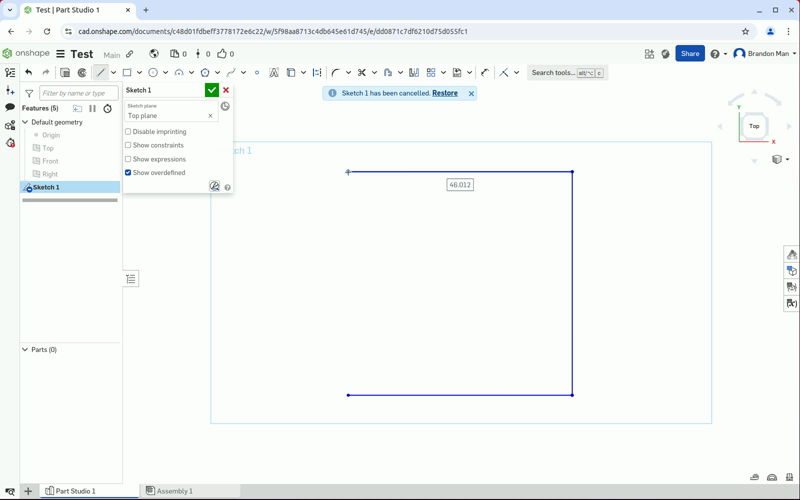
mouse_move(348, 395)
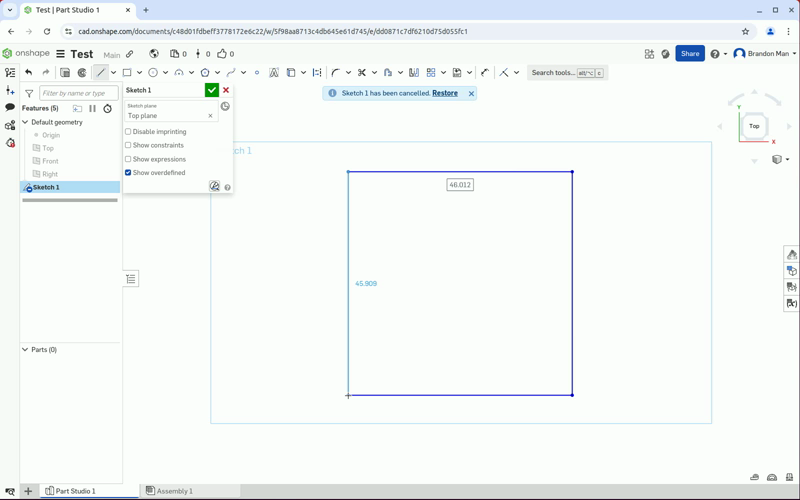
key_up(shift)
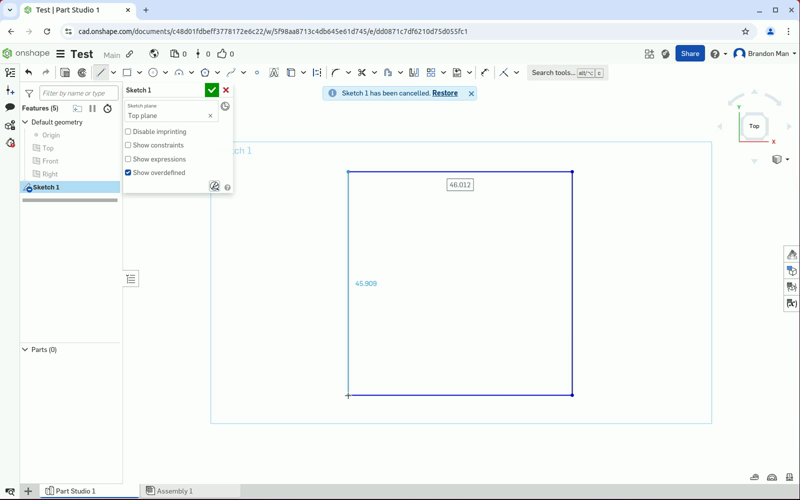
click(348, 395)
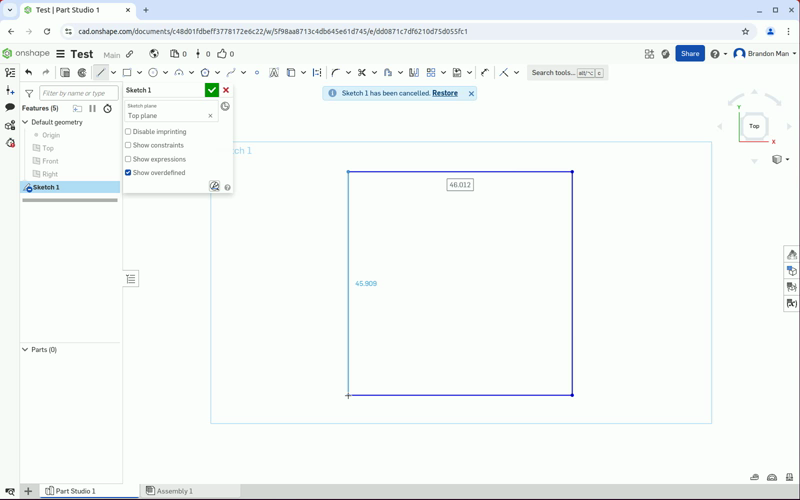
key(esc)
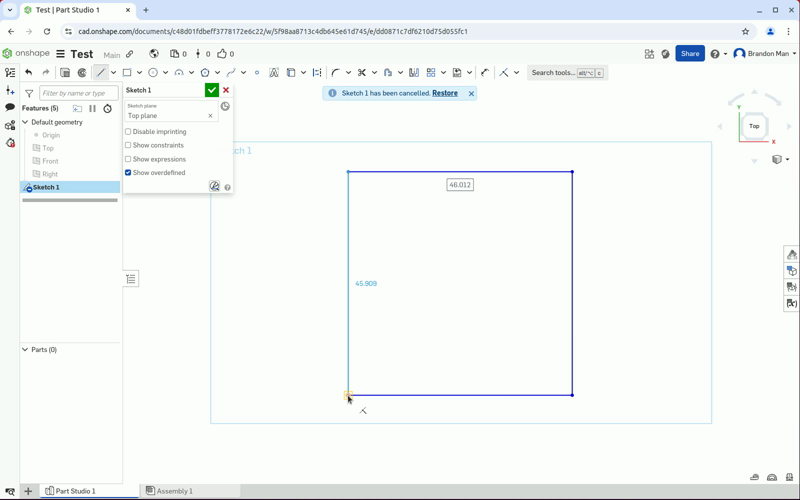
mouse_move(506, 263)
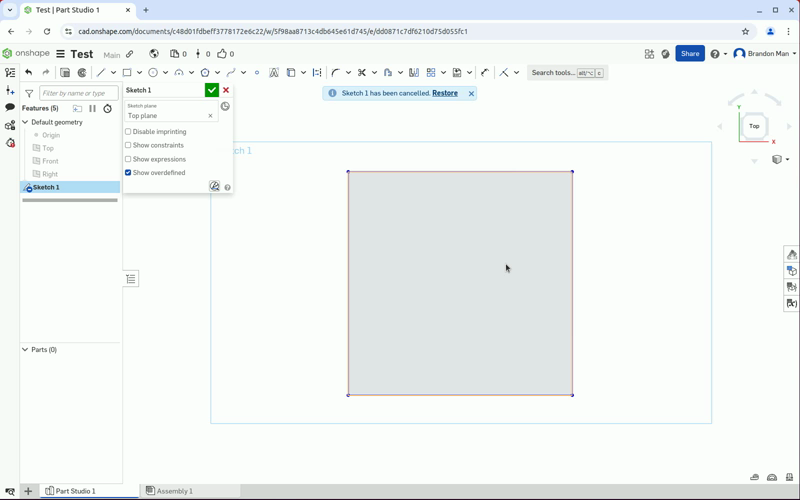
click(506, 263)
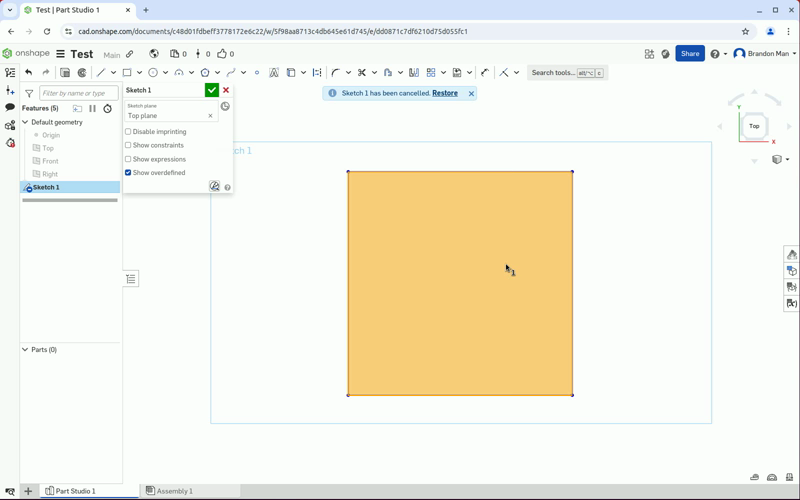
mouse_move(73, 352)
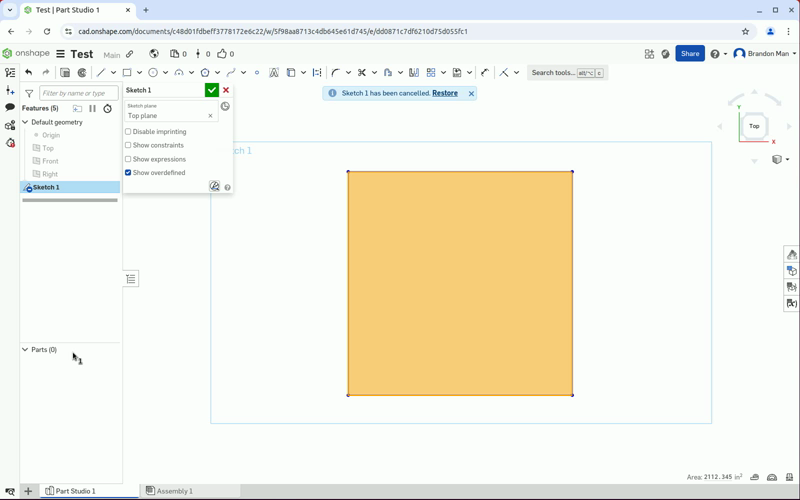
key(shift+y)
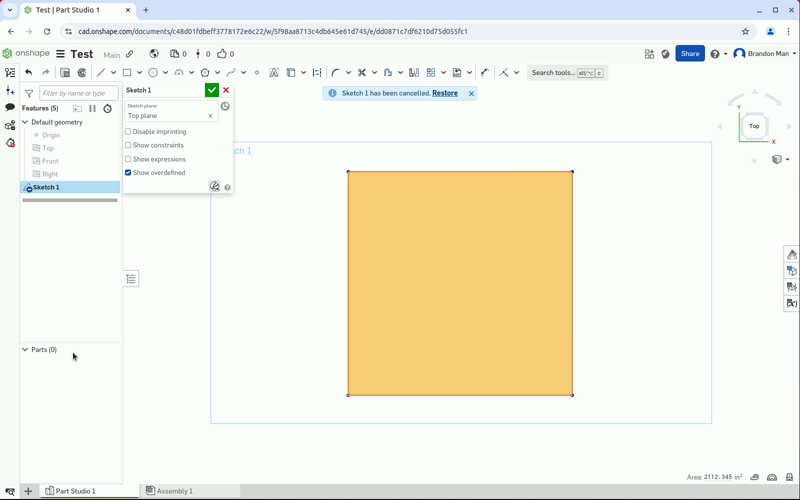
key(shift+e)
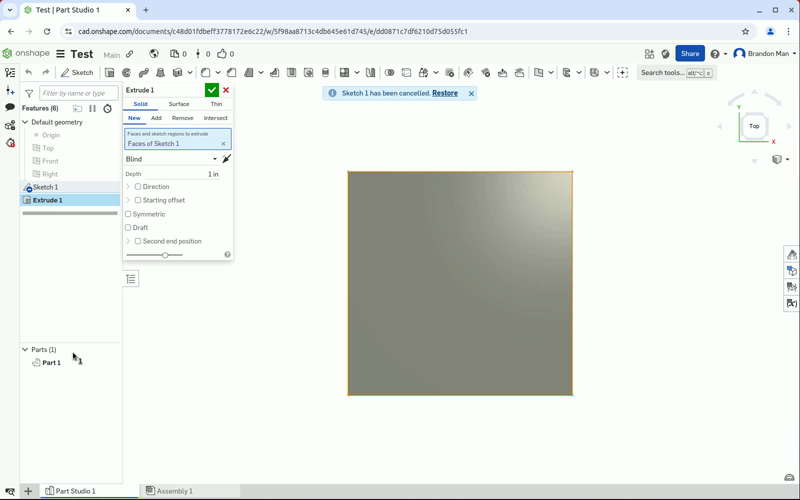
mouse_move(143, 106)
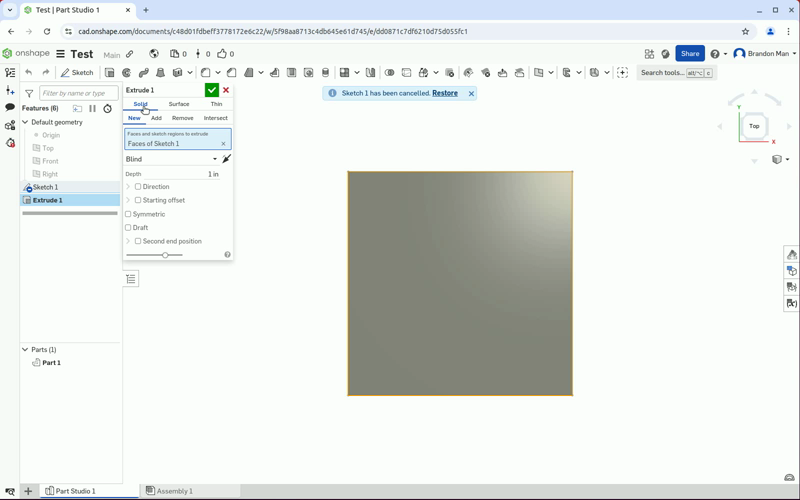
click(143, 106)
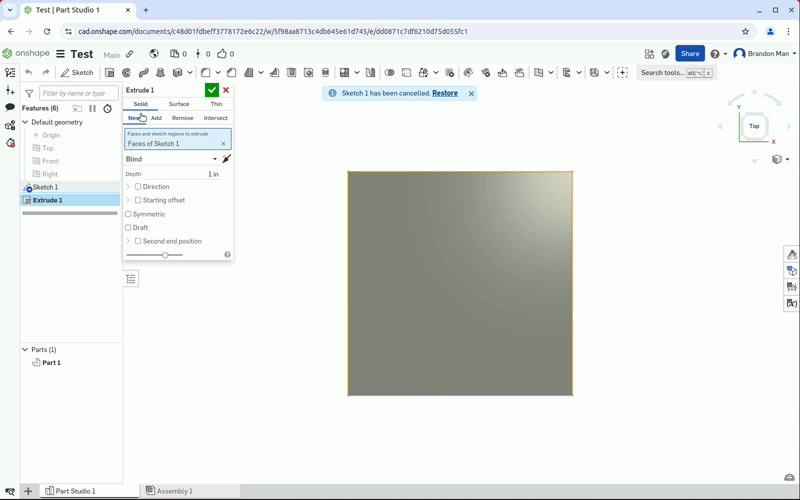
mouse_move(137, 120)
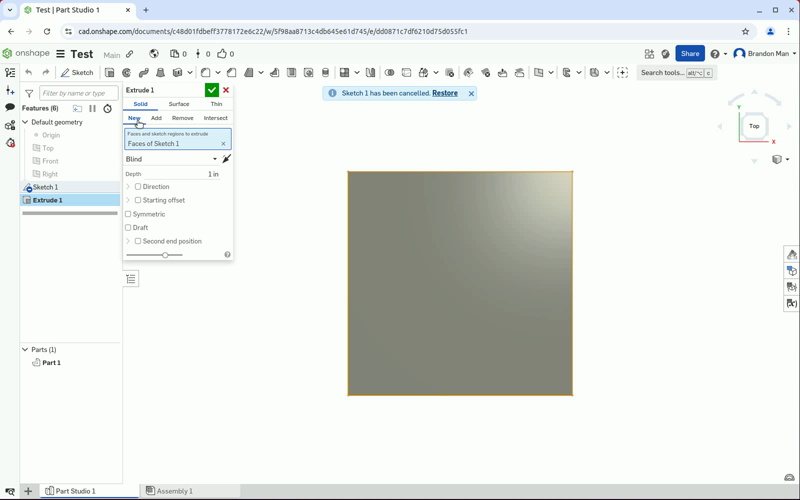
click(137, 120)
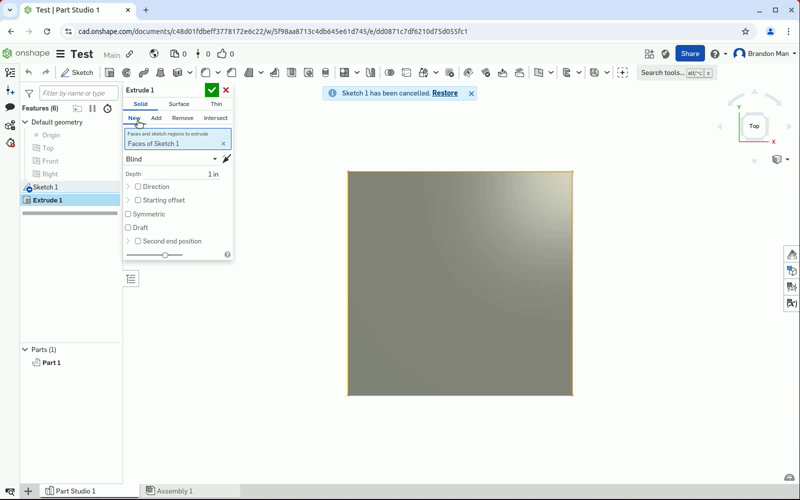
key(tab, 4)
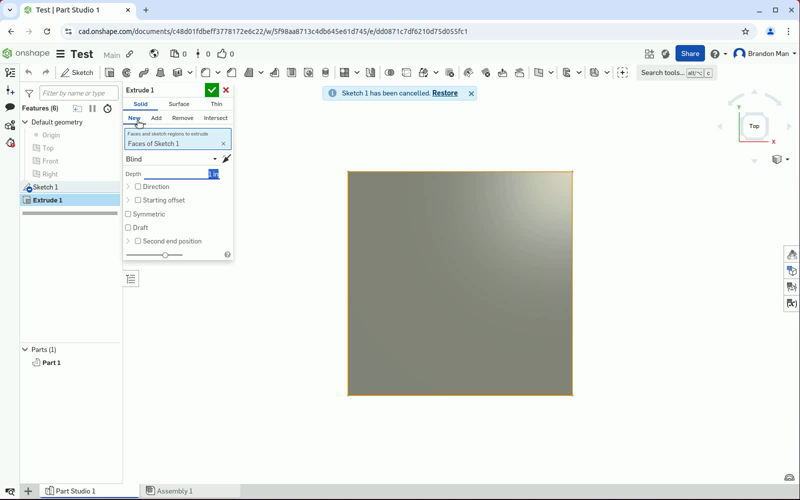
text(0.481)
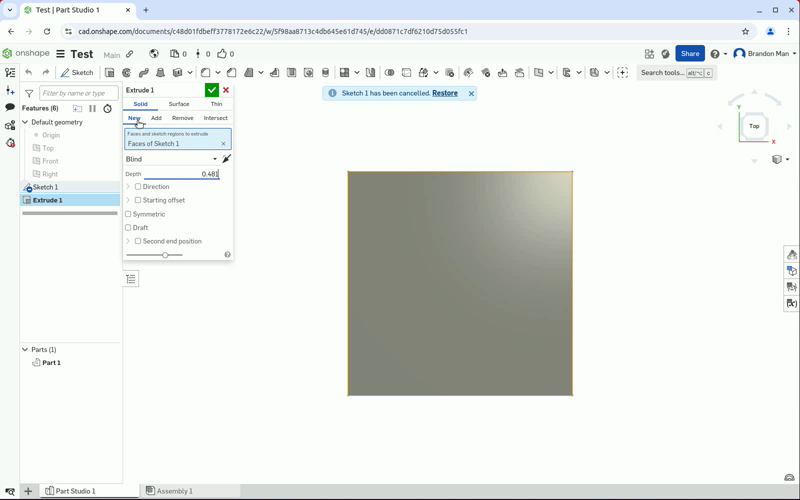
key(enter)
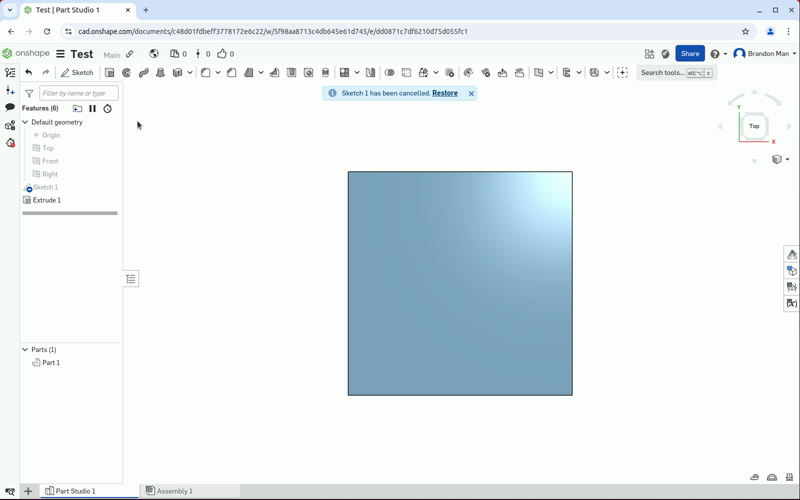
key(shift+h)
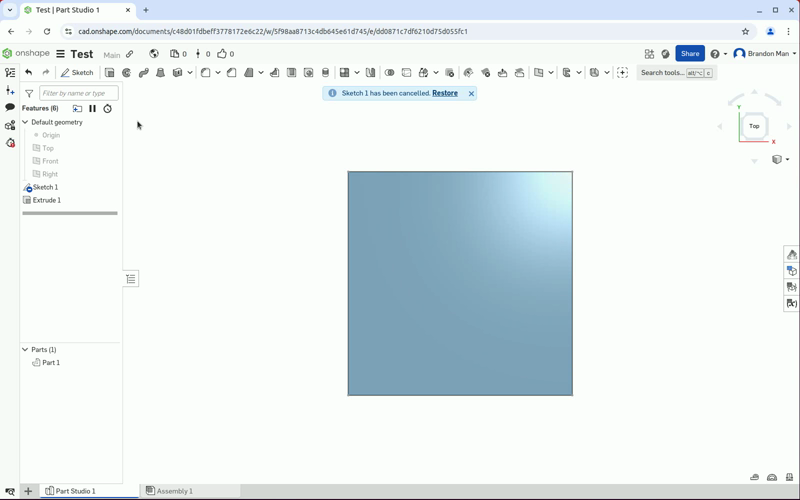
key(shift+h)
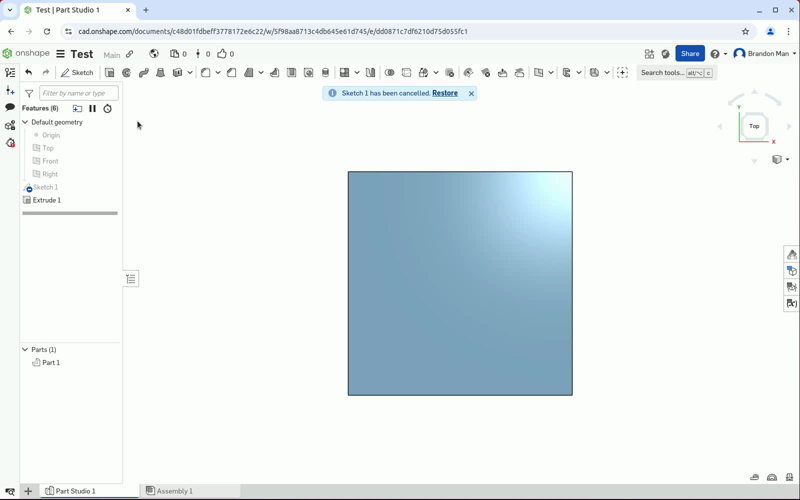
mouse_move(73, 189)
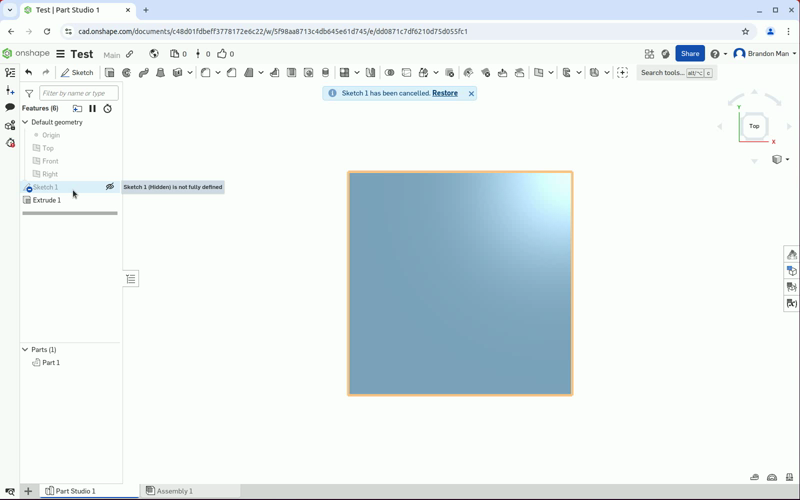
click(73, 189)
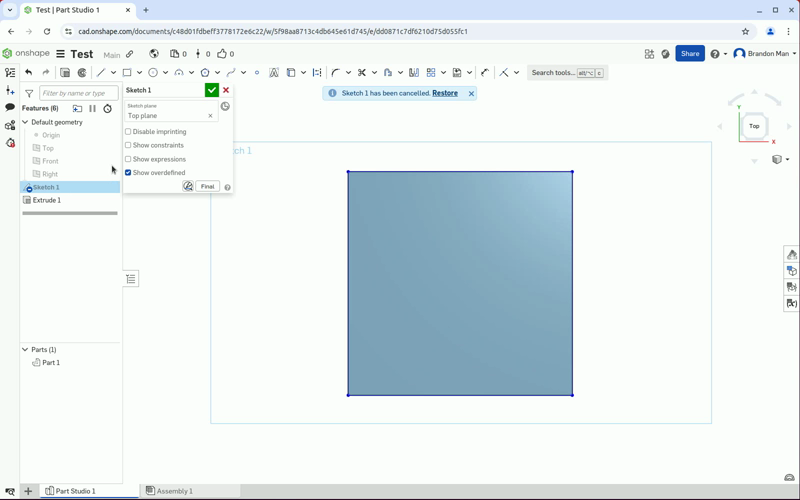
mouse_move(229, 92)
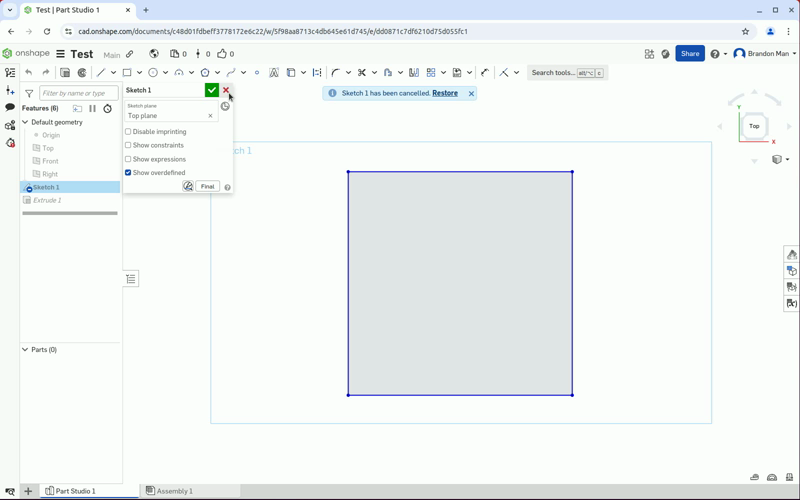
click(229, 92)
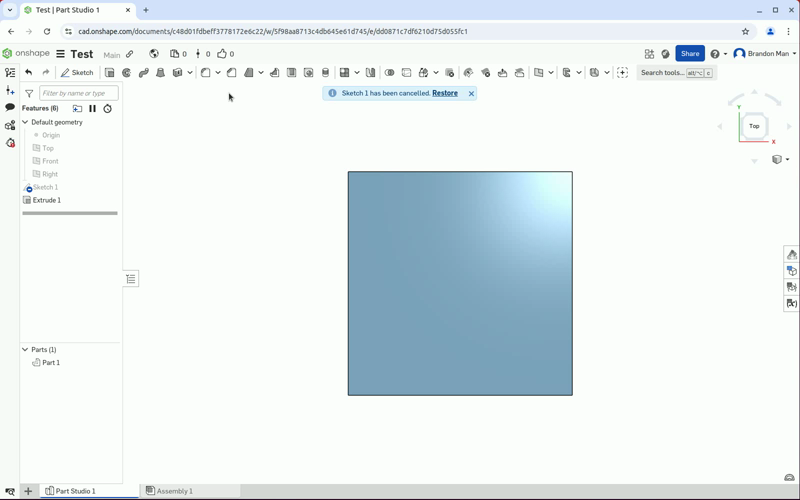
mouse_move(541, 75)
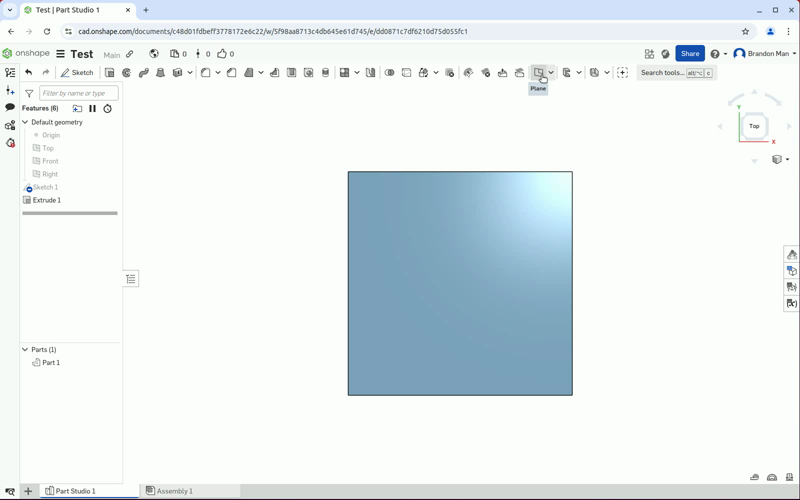
click(541, 75)
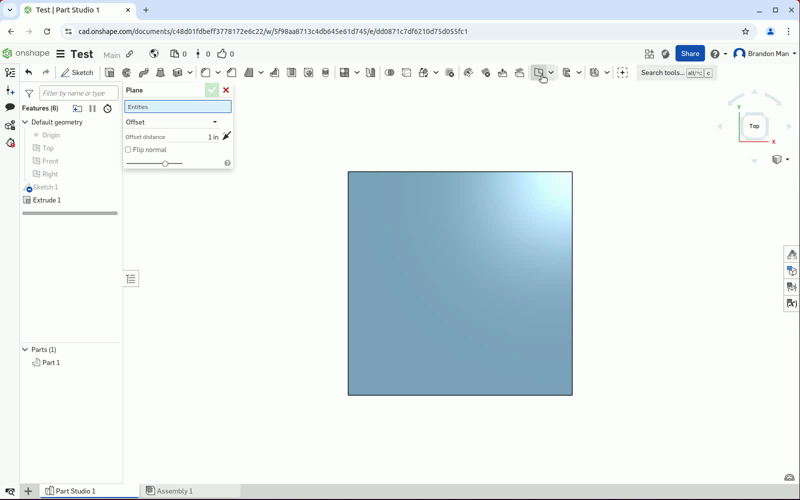
mouse_move(73, 150)
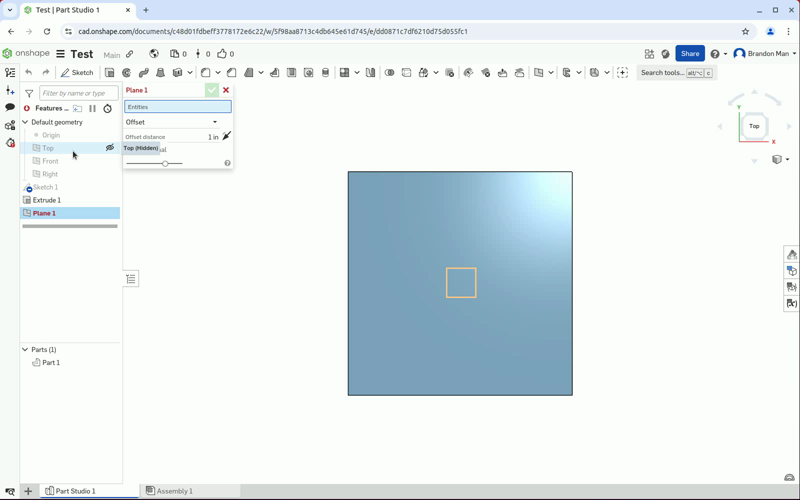
click(73, 150)
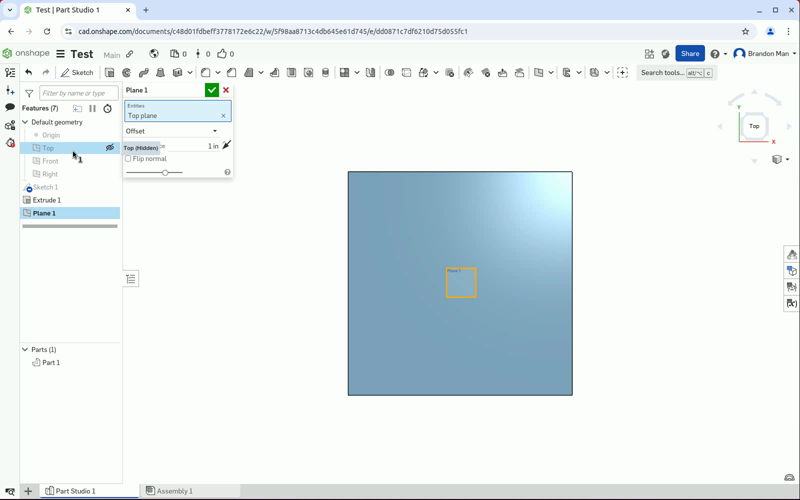
key(tab, 2)
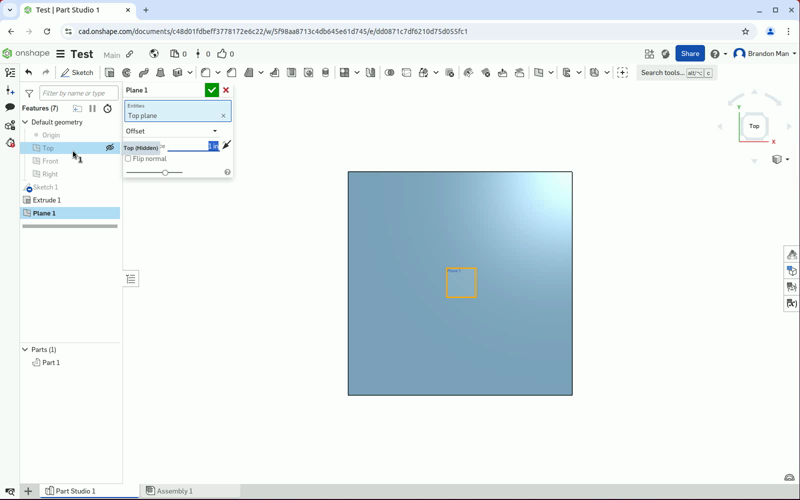
text(0.493)
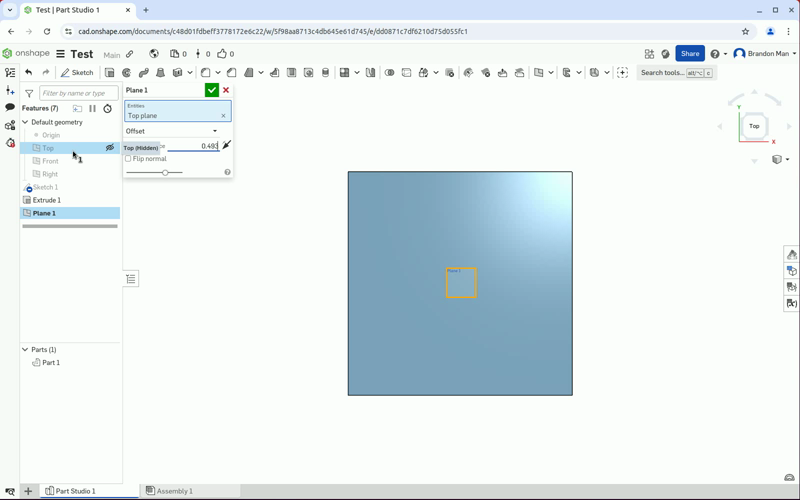
key(enter, 2)
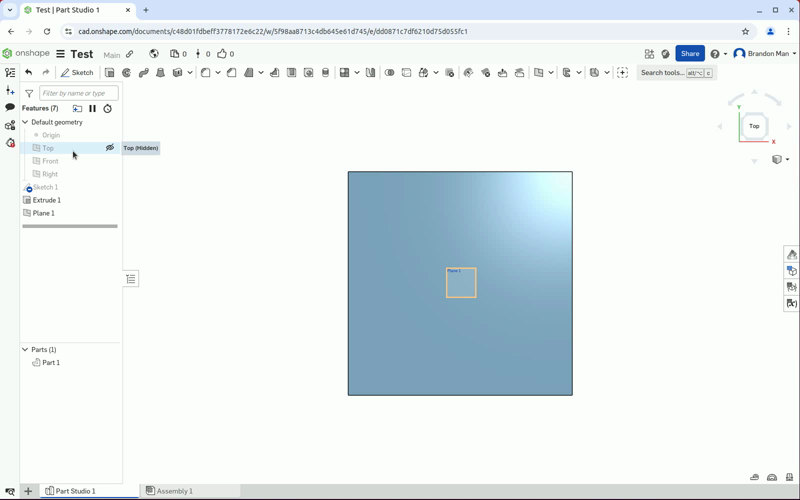
key(shift+s)
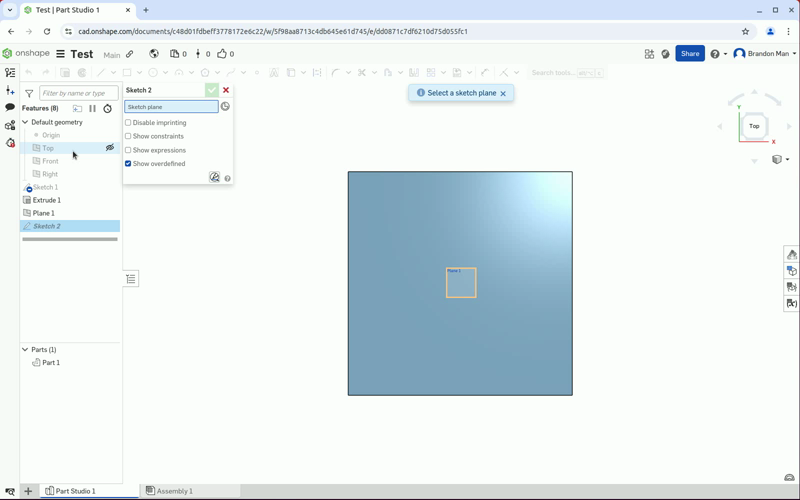
mouse_move(73, 215)
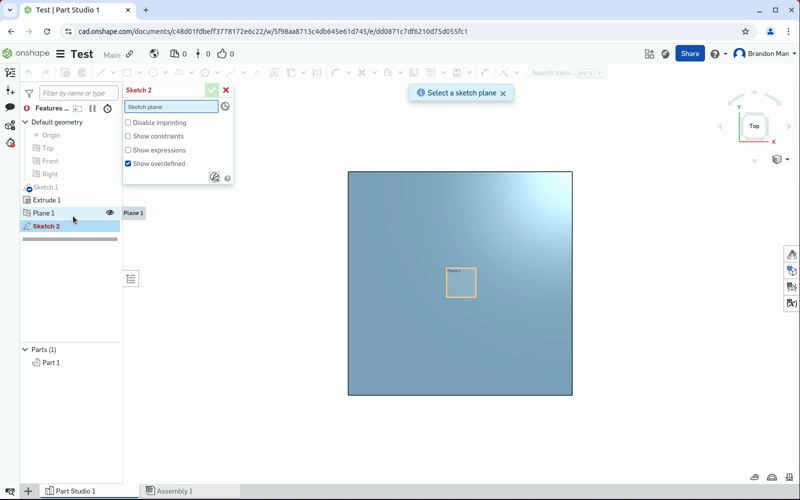
click(73, 215)
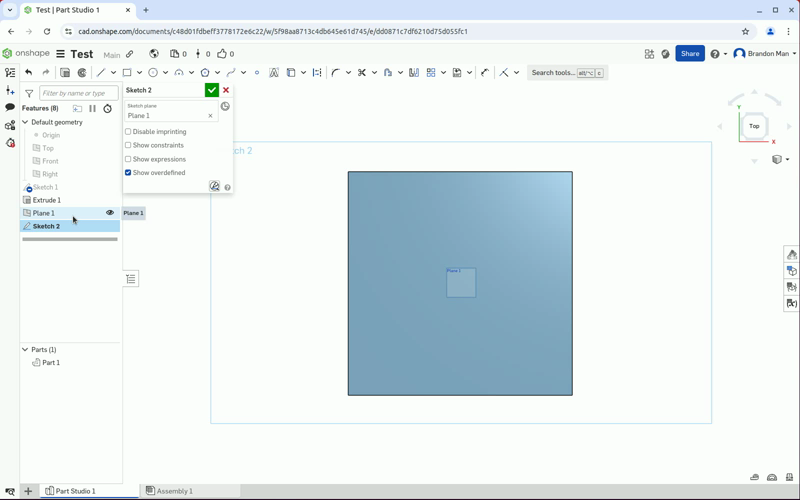
mouse_move(73, 352)
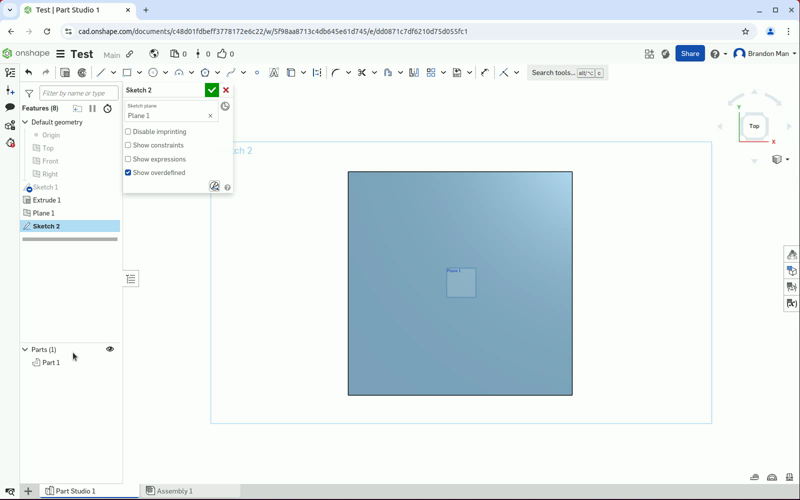
key(y)
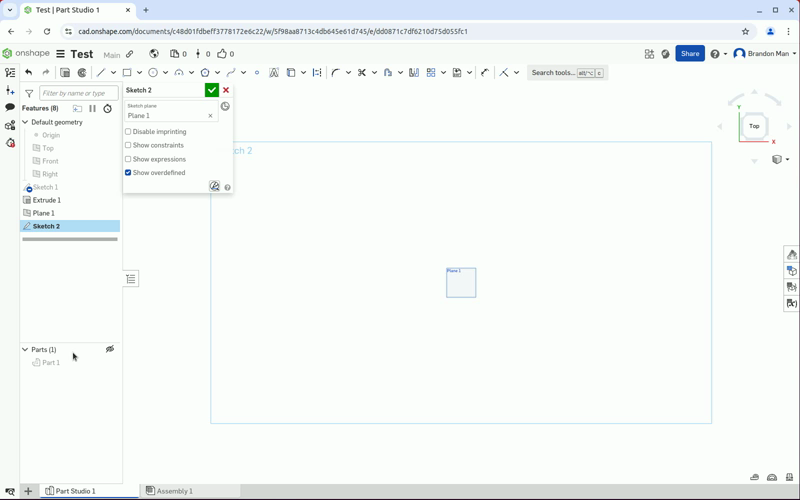
key(l)
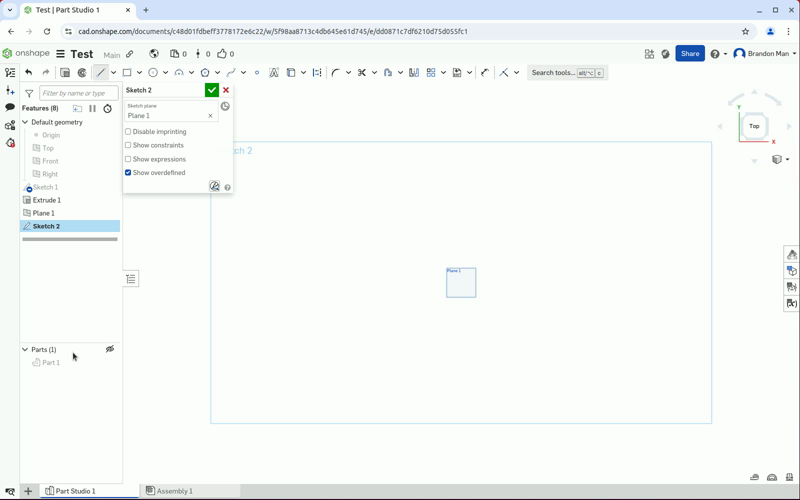
key_down(shift)
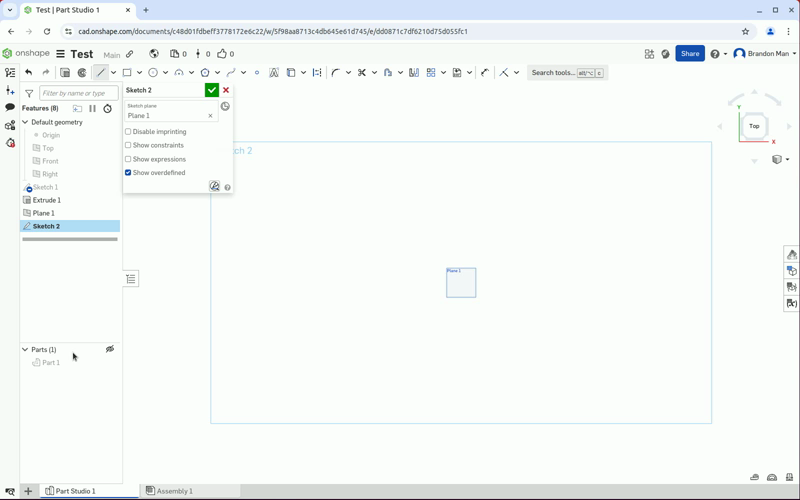
mouse_move(350, 395)
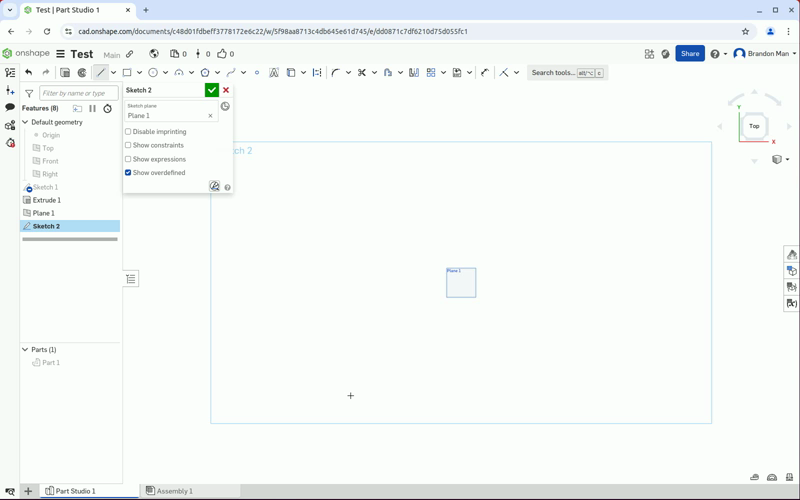
click(350, 395)
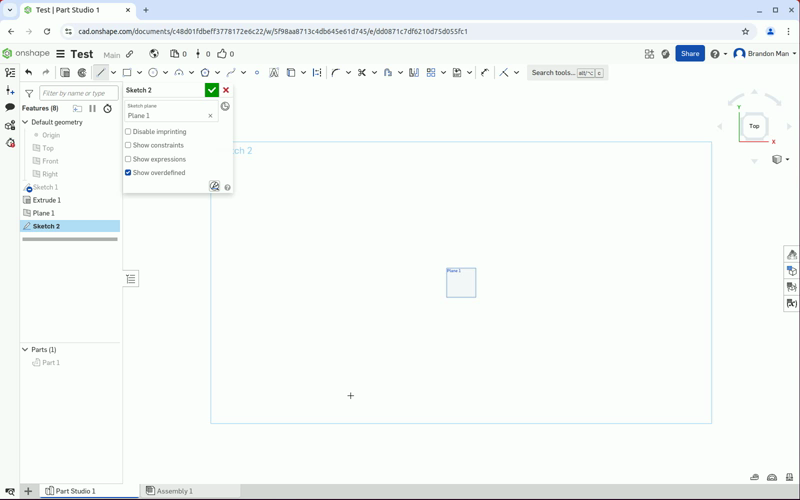
key_up(shift)
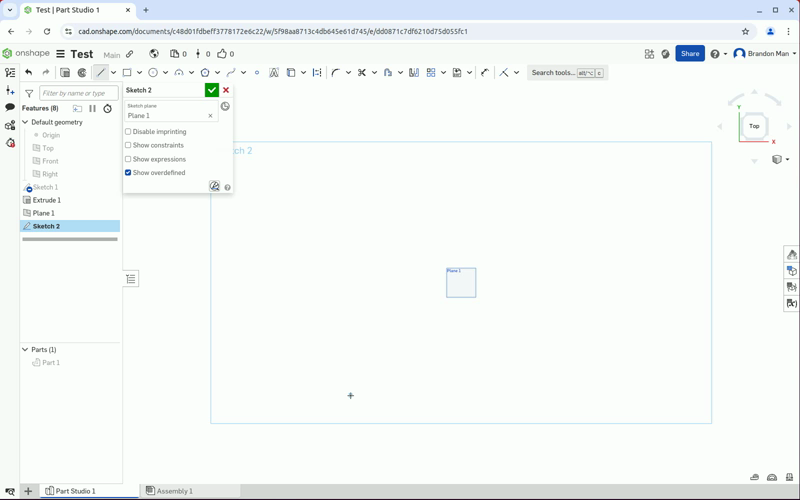
key_down(shift)
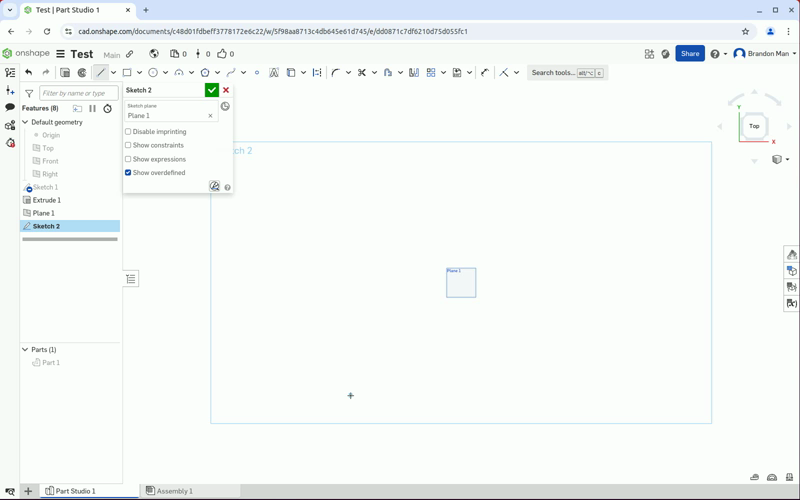
mouse_move(570, 395)
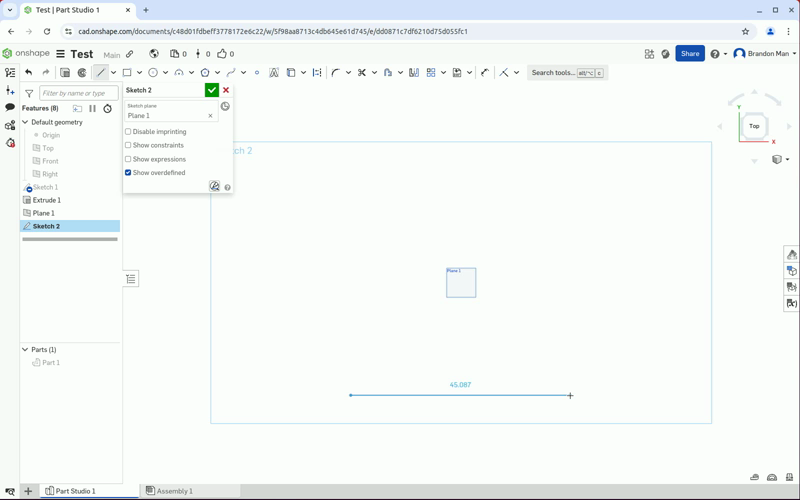
click(570, 395)
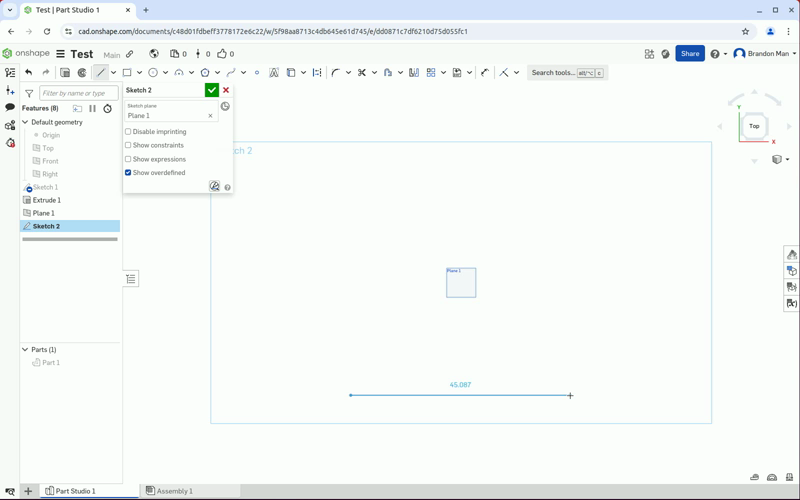
key_up(shift)
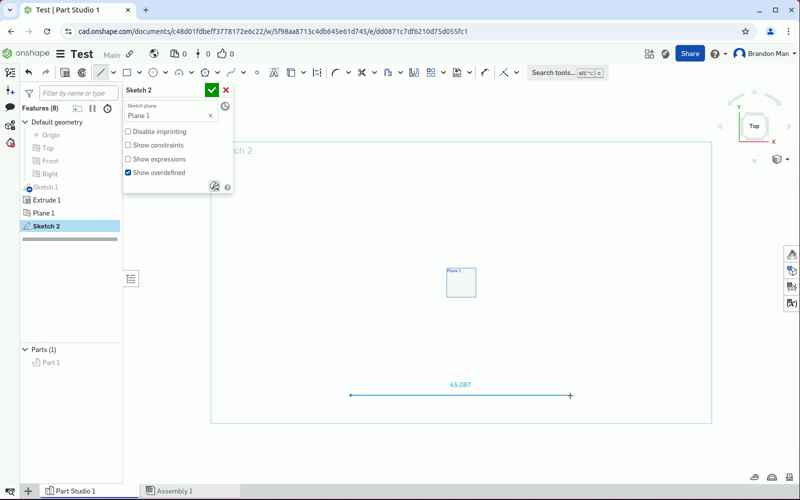
key_down(shift)
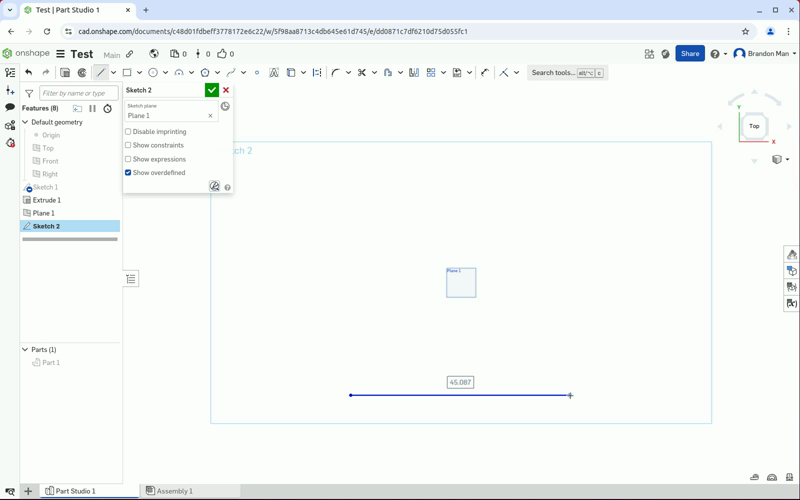
mouse_move(589, 395)
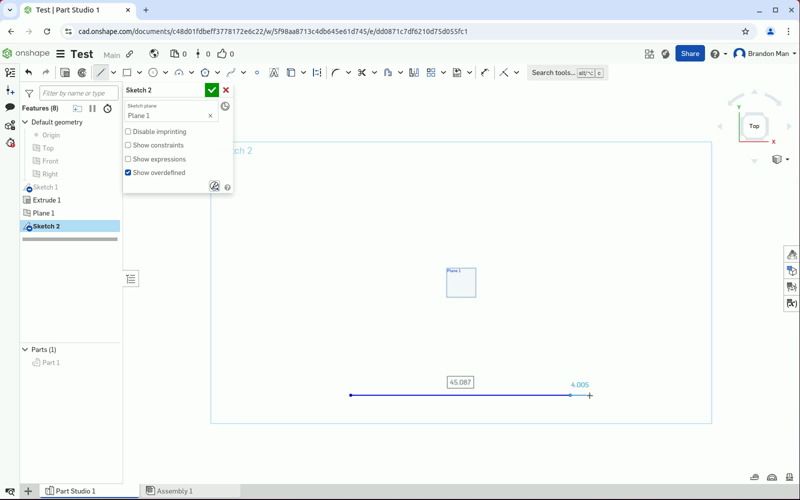
mouse_move(570, 393)
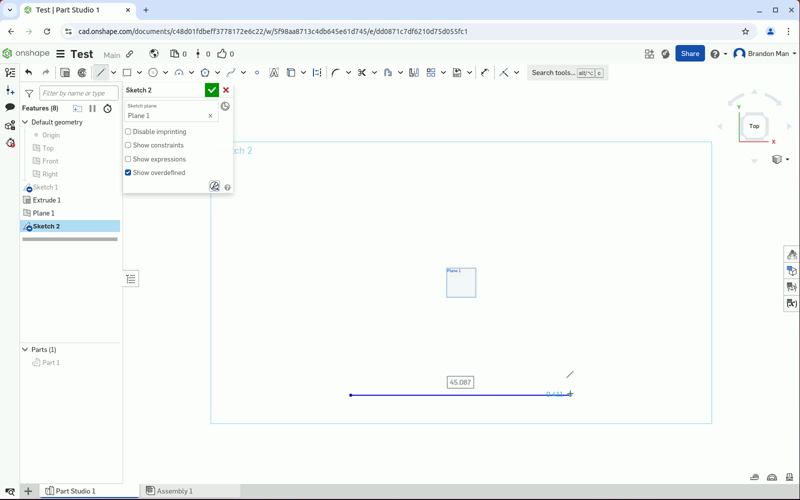
scroll(6)
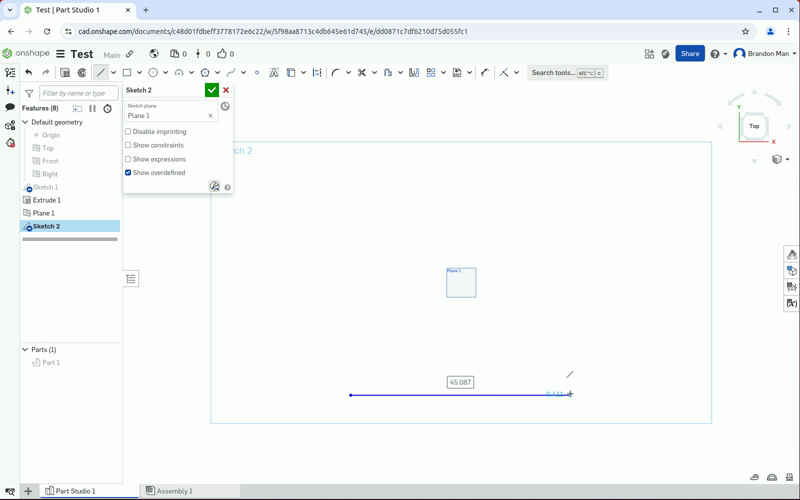
scroll(6)
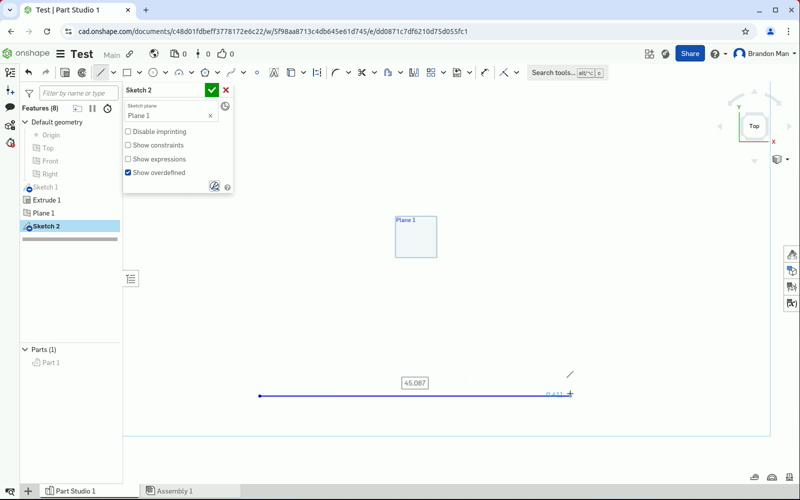
scroll(6)
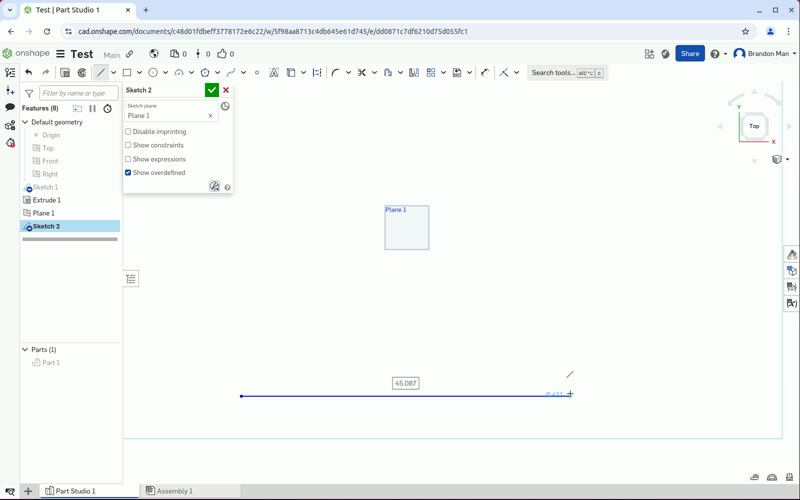
scroll(6)
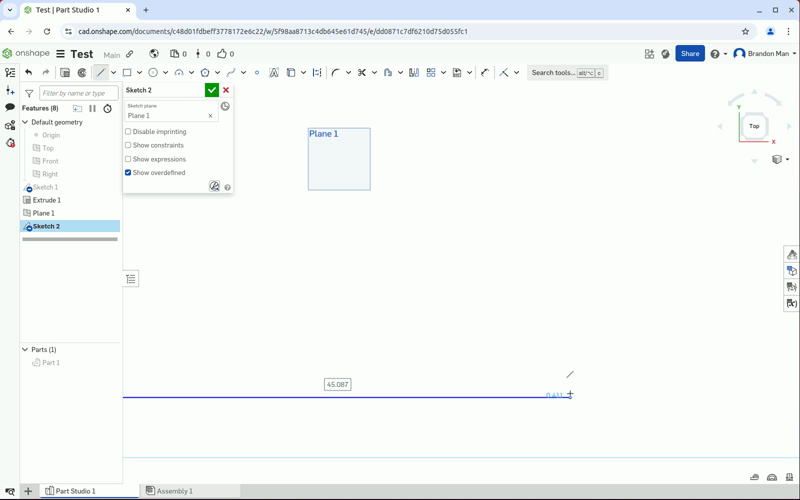
scroll(6)
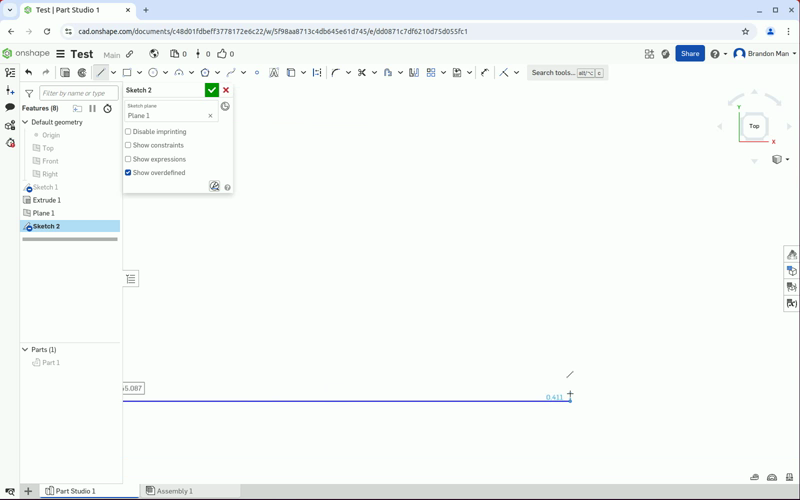
scroll(6)
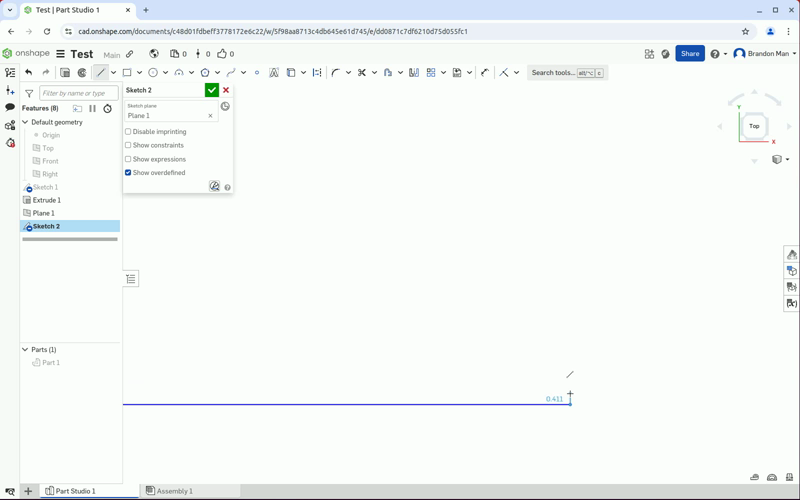
scroll(6)
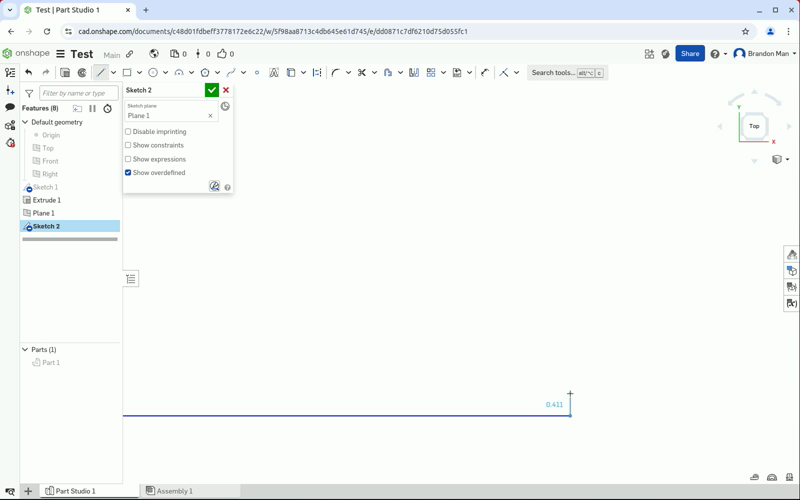
click(570, 393)
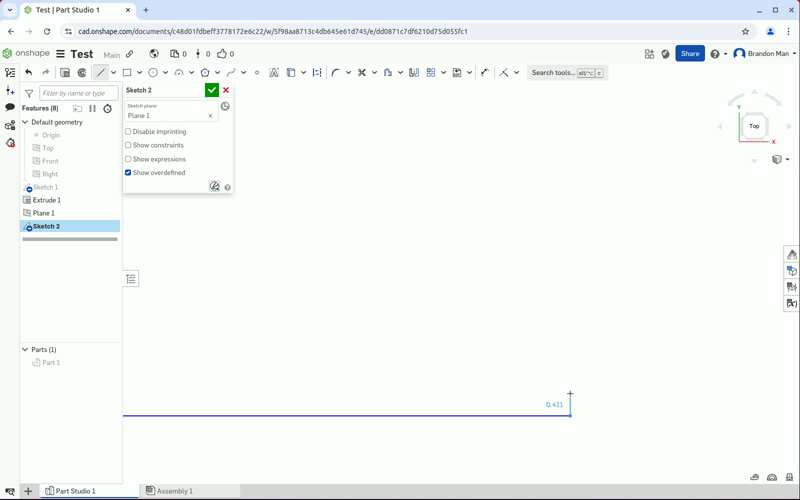
scroll(-6)
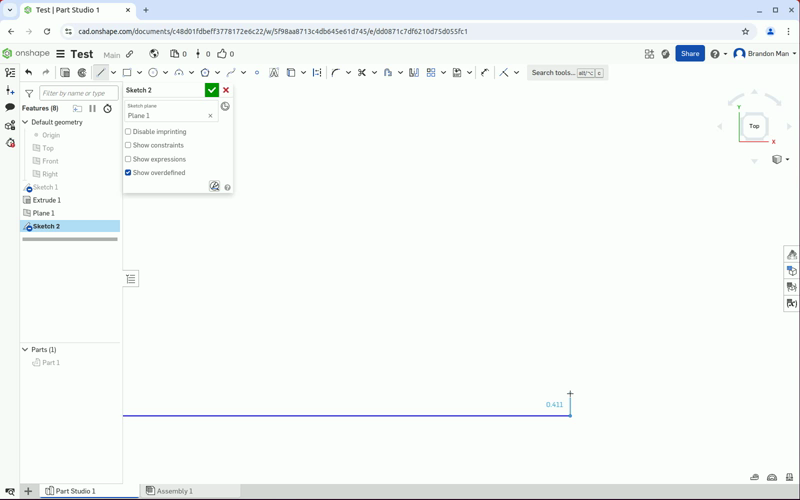
scroll(-6)
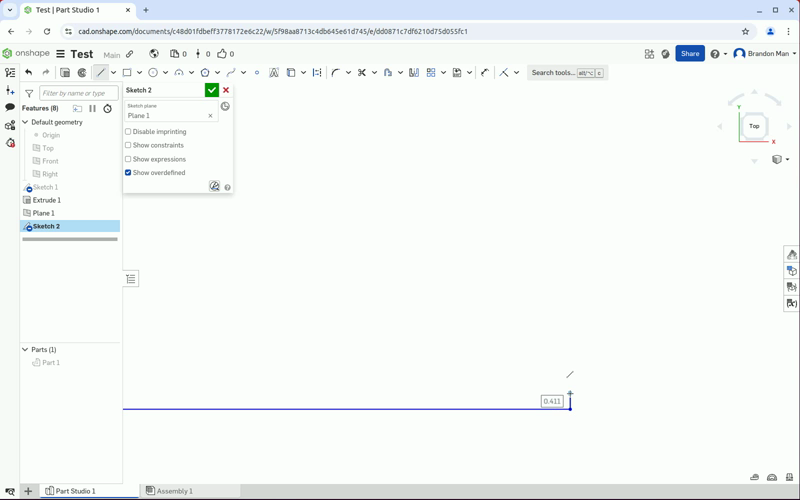
scroll(-6)
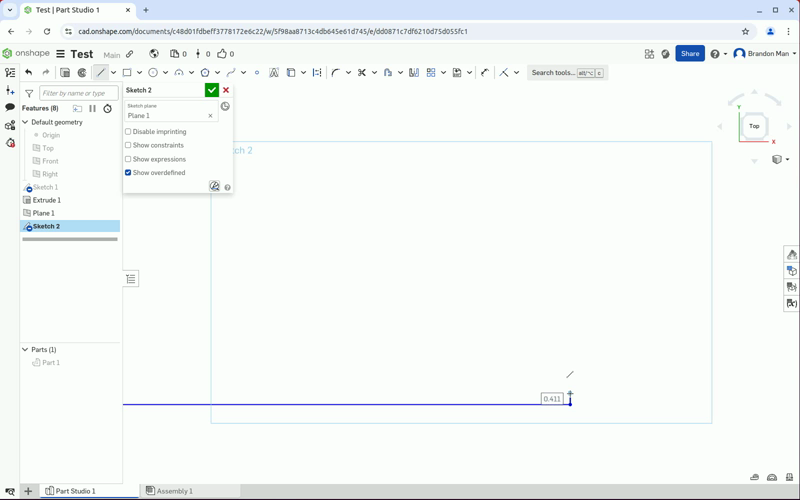
scroll(-6)
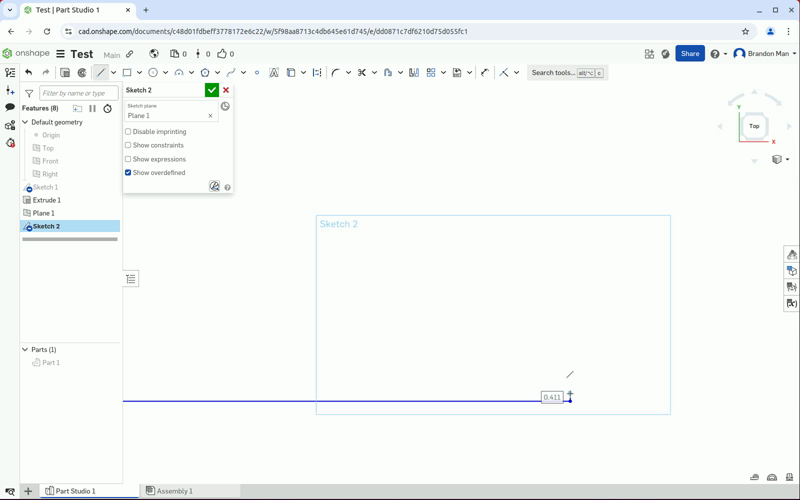
scroll(-6)
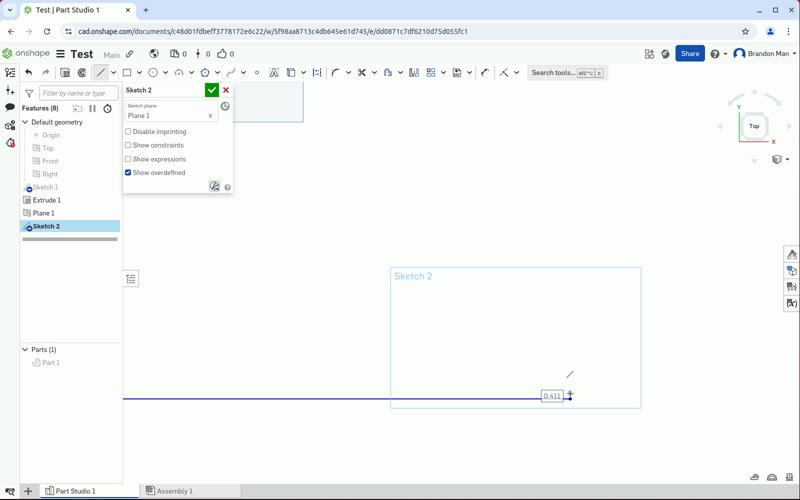
scroll(-6)
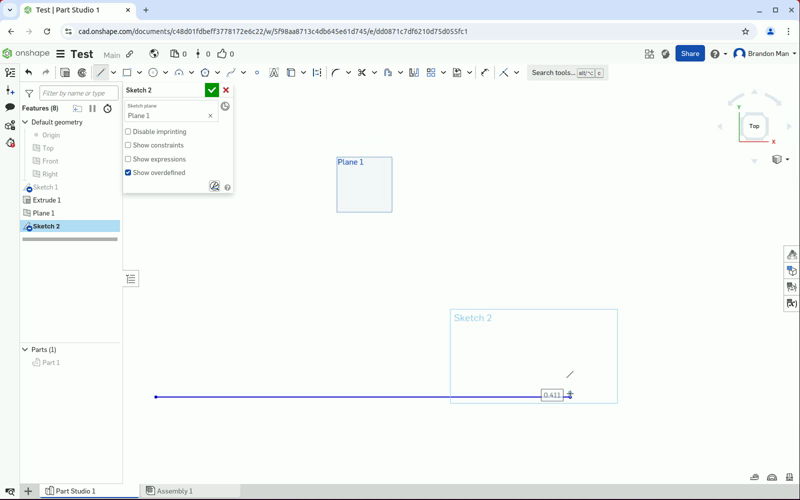
scroll(-6)
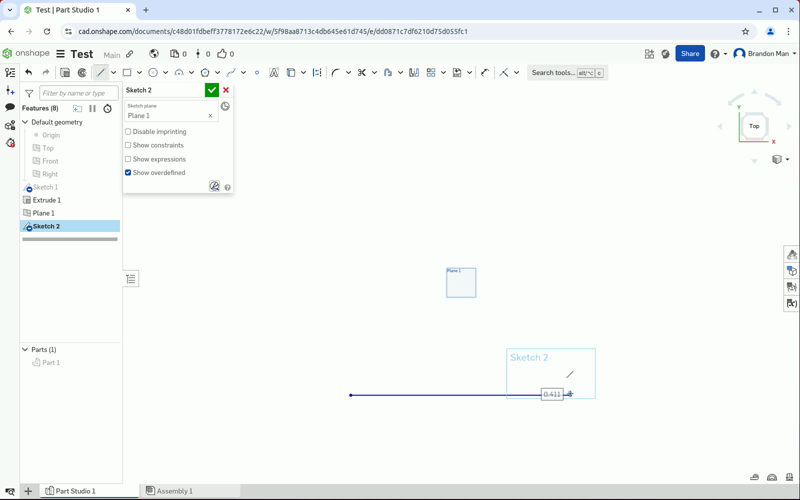
key_up(shift)
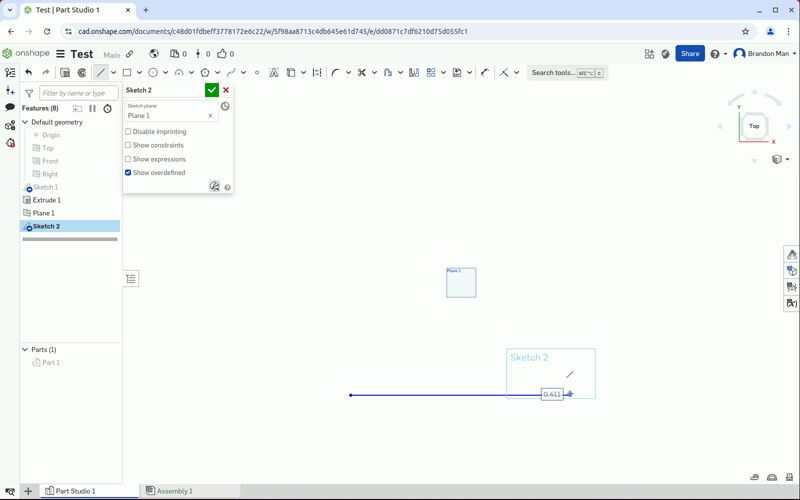
key_down(shift)
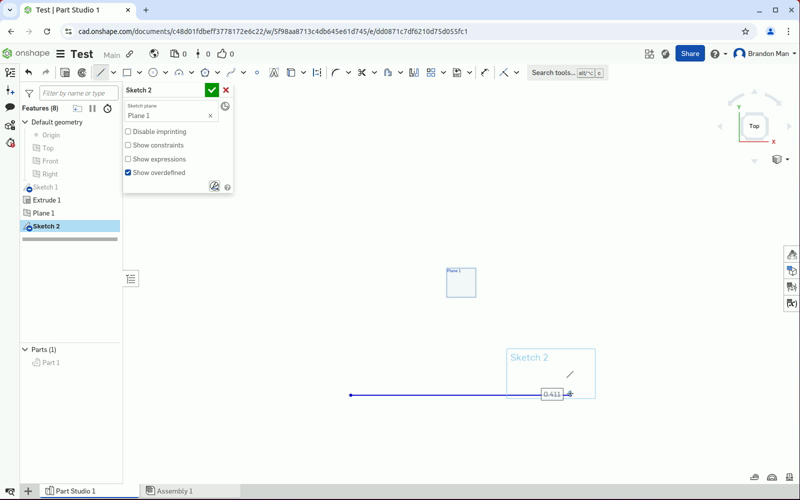
mouse_move(350, 393)
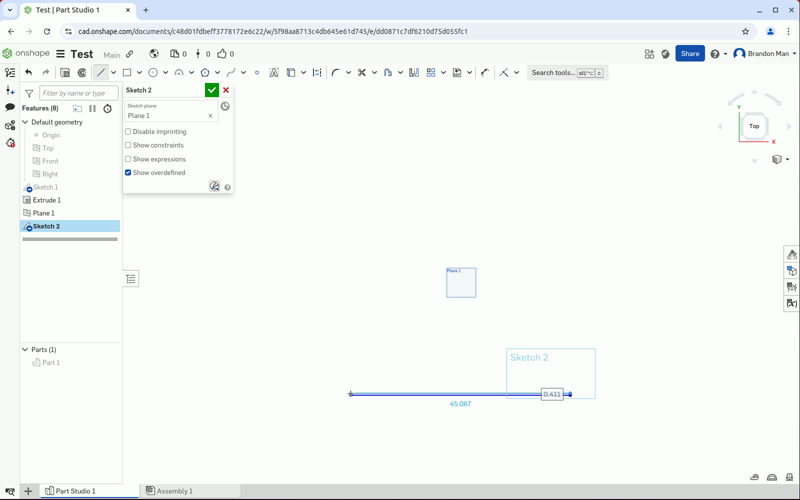
scroll(6)
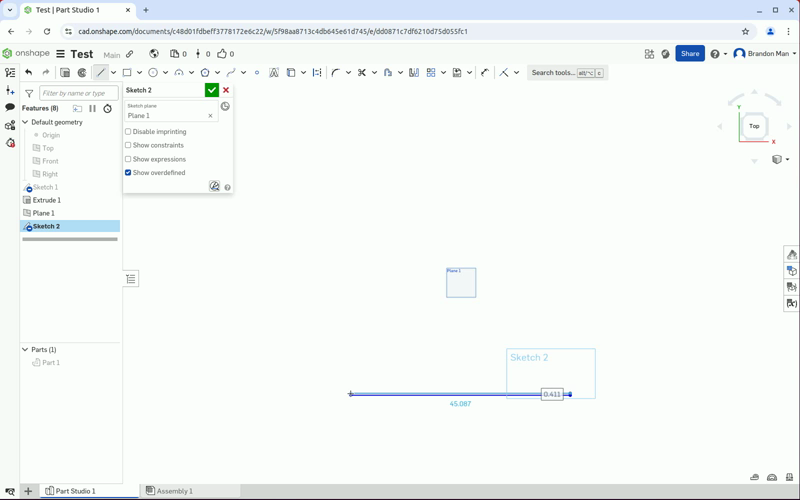
scroll(6)
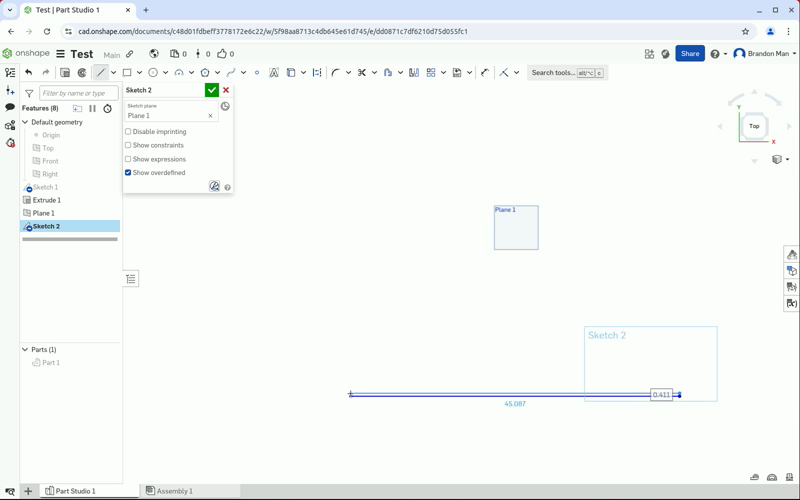
scroll(6)
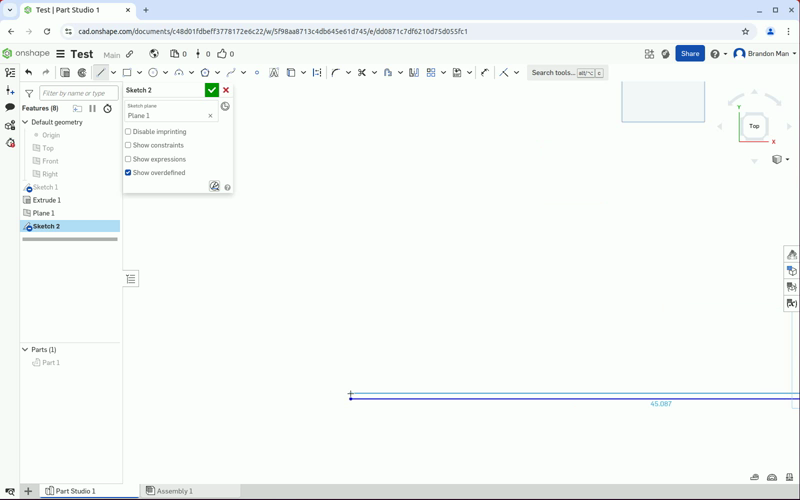
scroll(6)
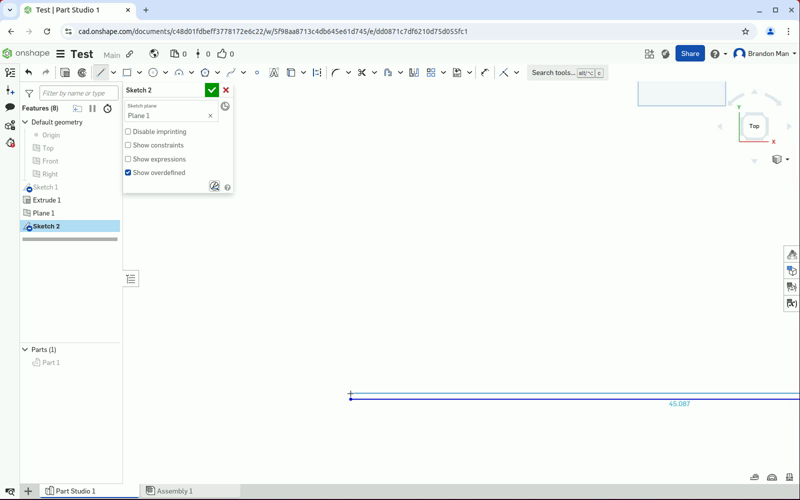
scroll(6)
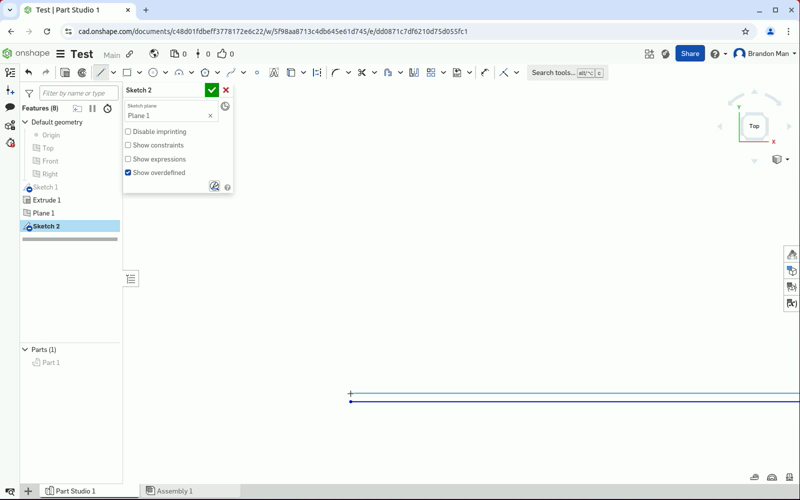
scroll(6)
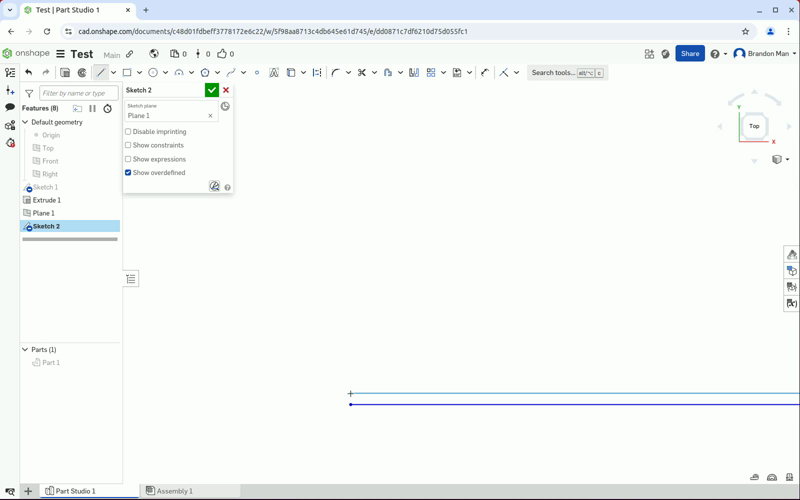
scroll(6)
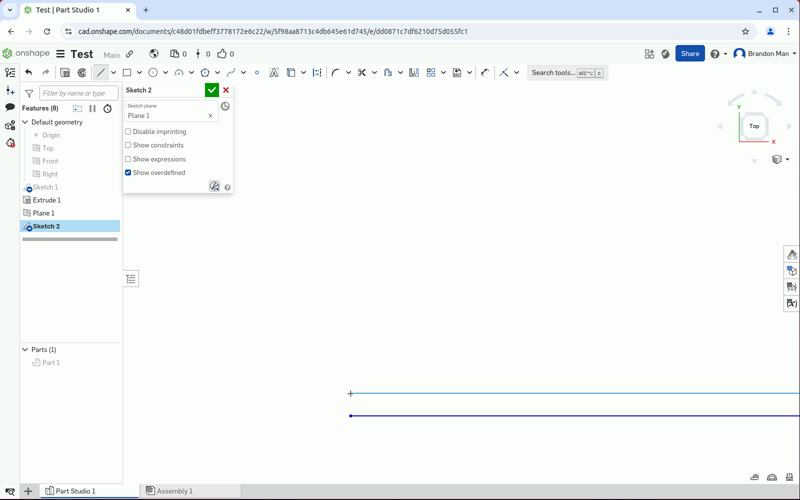
click(350, 393)
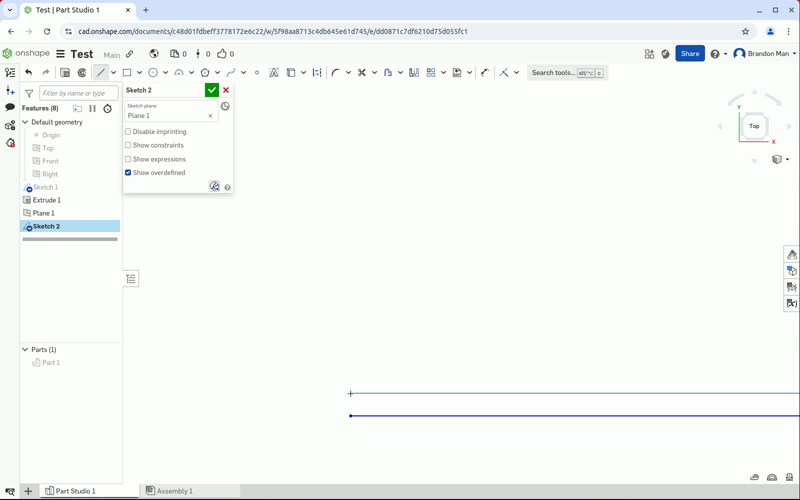
scroll(-6)
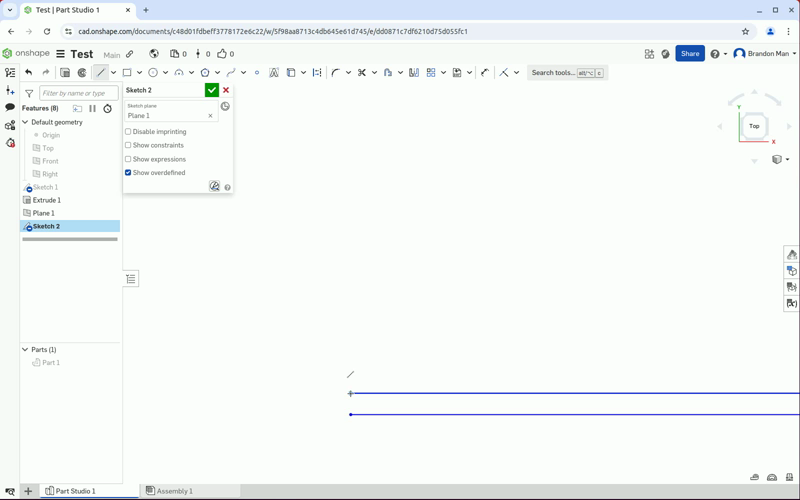
scroll(-6)
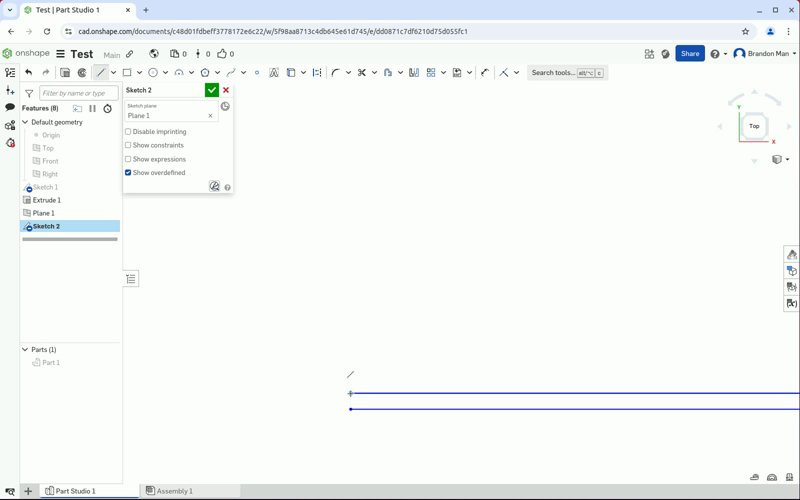
scroll(-6)
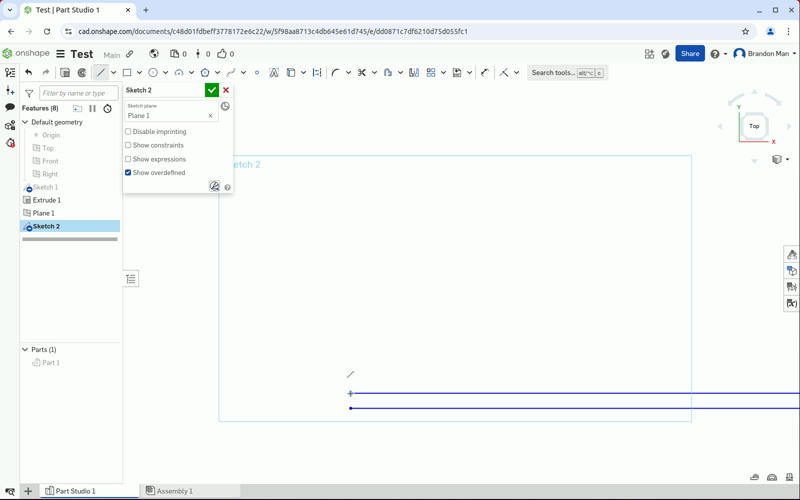
scroll(-6)
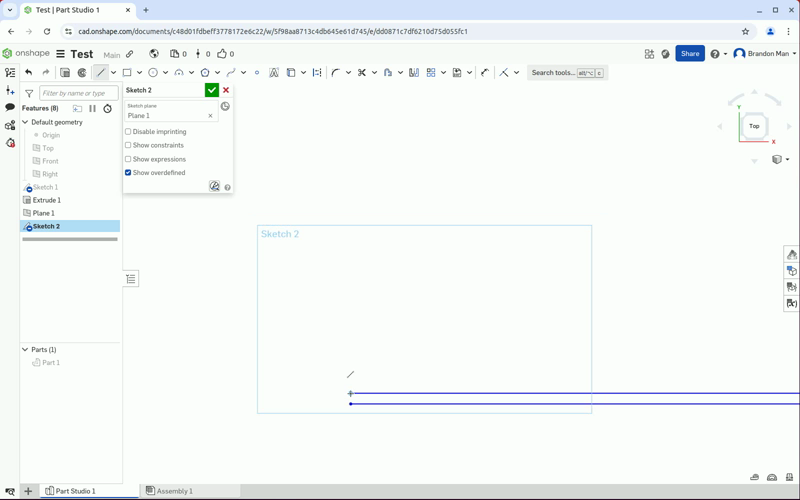
scroll(-6)
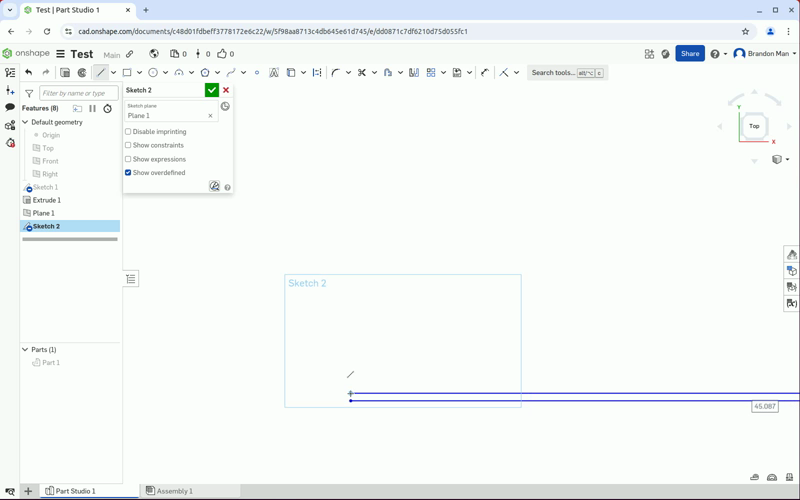
scroll(-6)
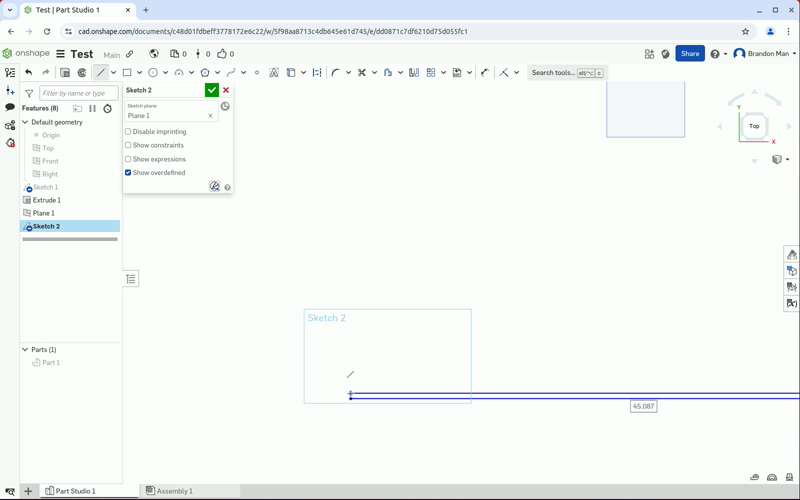
scroll(-6)
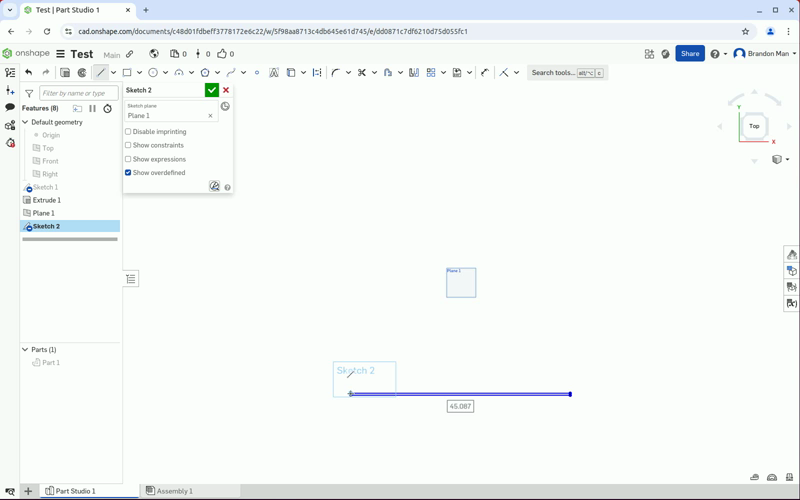
key_up(shift)
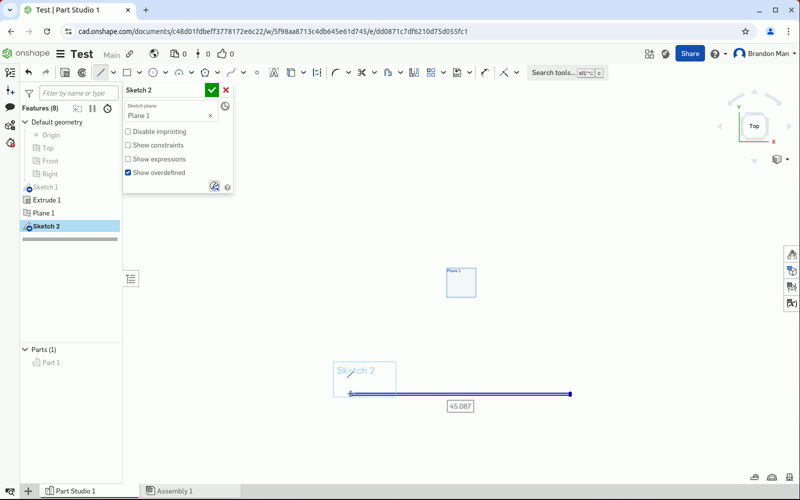
mouse_move(380, 393)
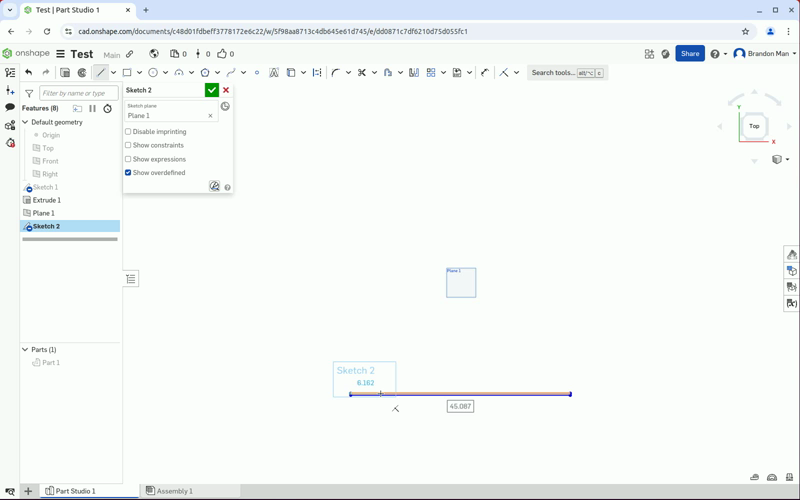
key_down(shift)
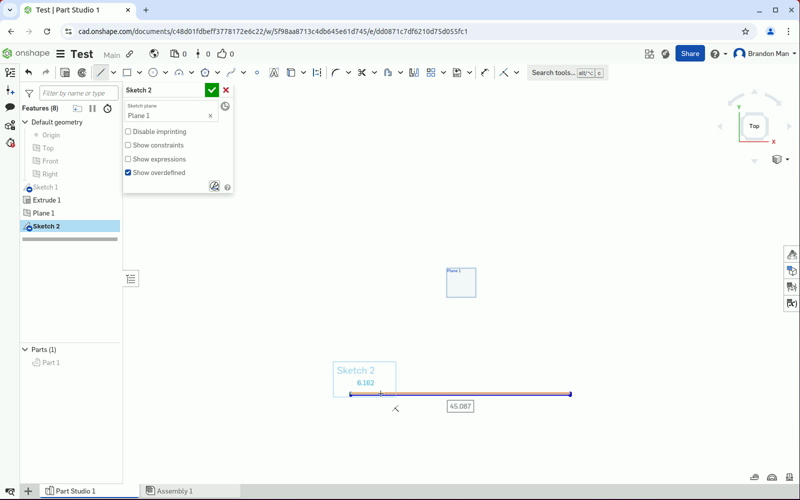
mouse_move(350, 395)
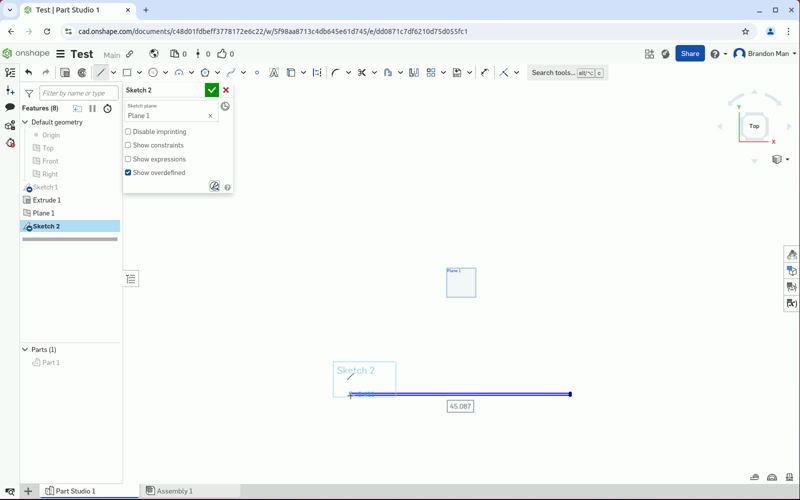
scroll(6)
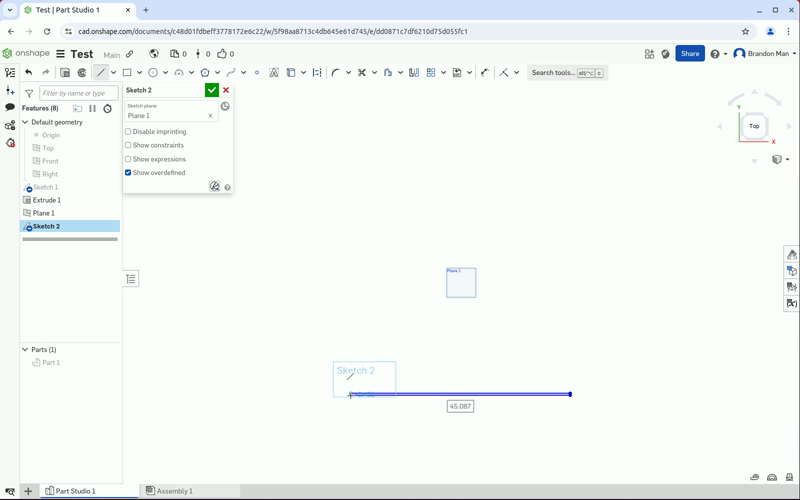
scroll(6)
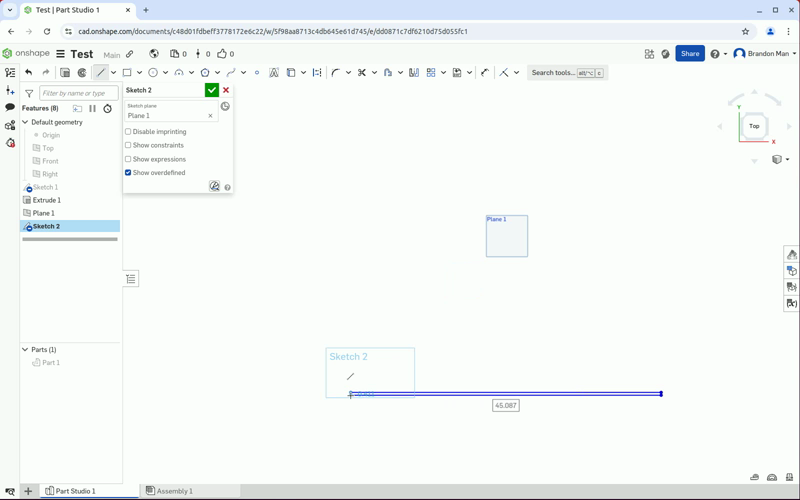
scroll(6)
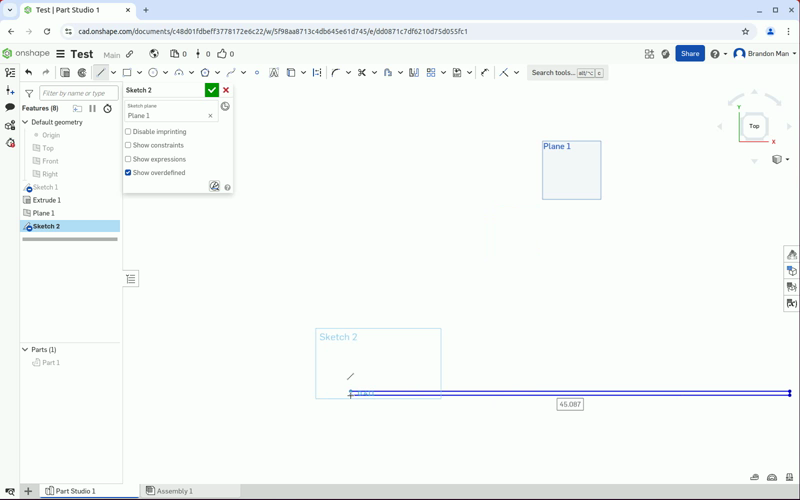
scroll(6)
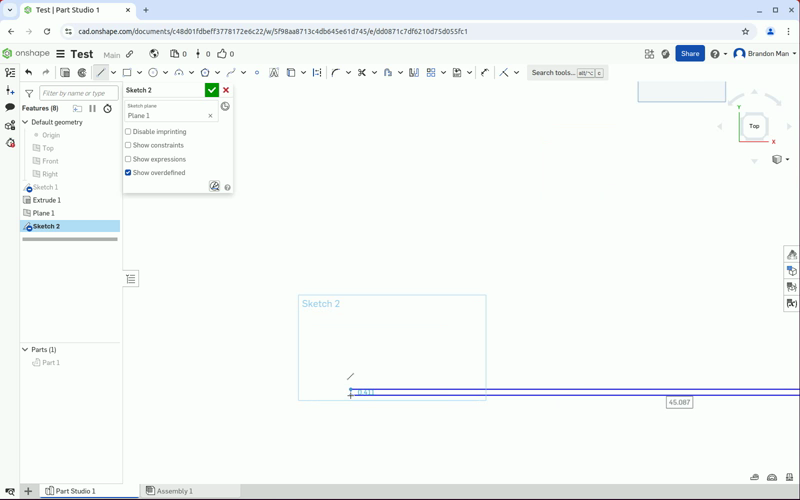
scroll(6)
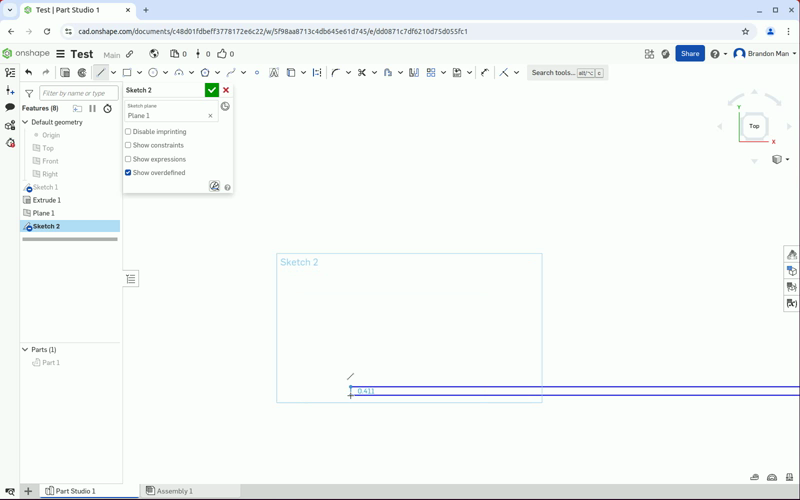
scroll(6)
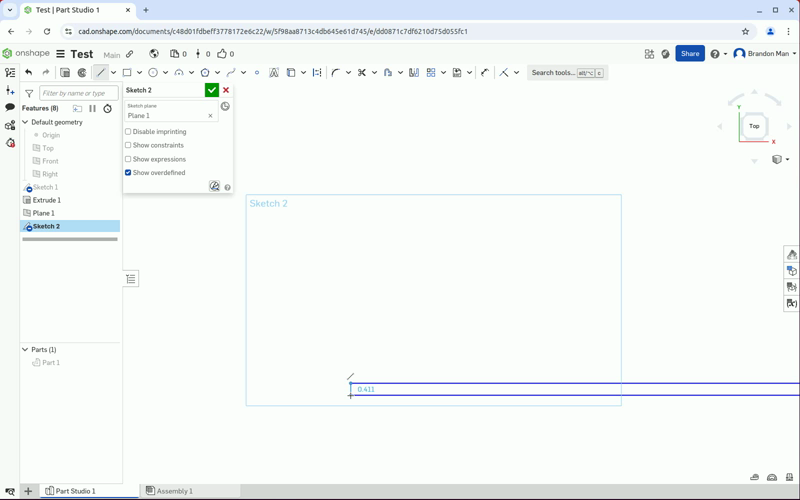
scroll(6)
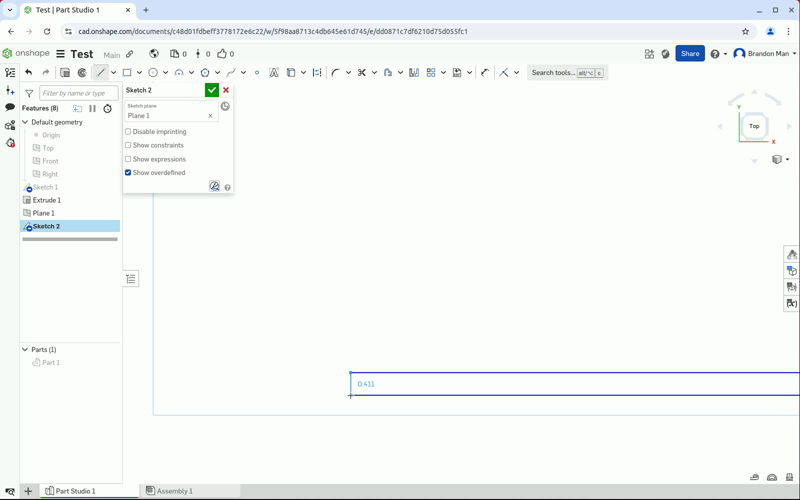
key_up(shift)
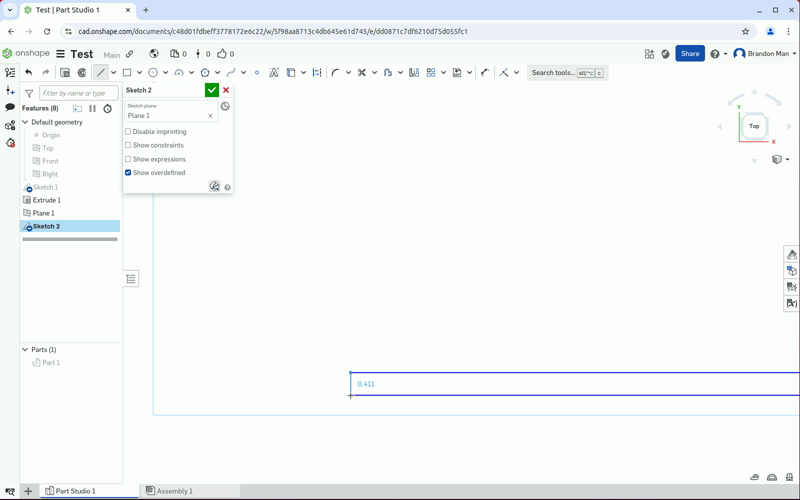
click(350, 395)
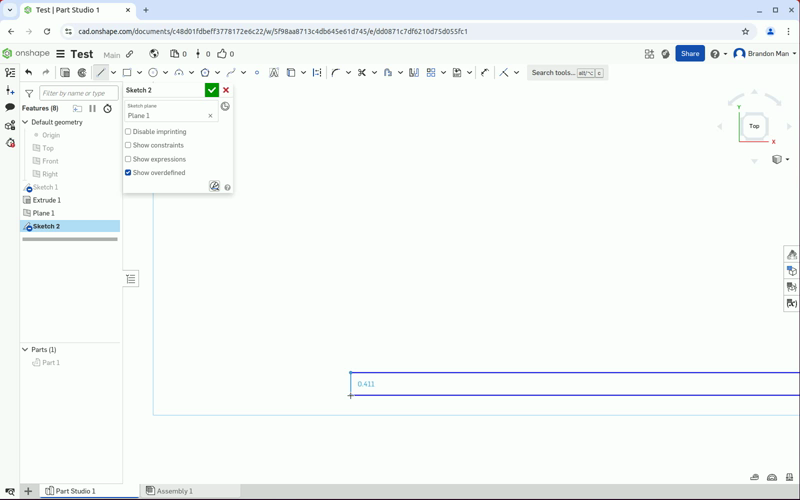
scroll(-6)
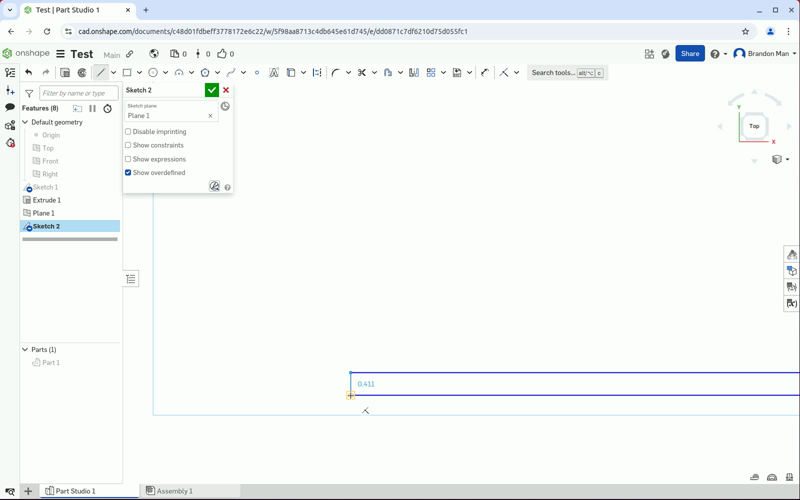
scroll(-6)
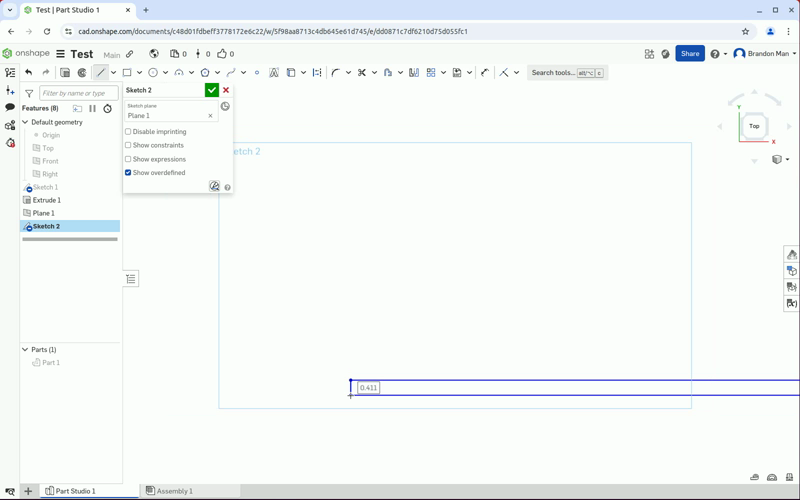
scroll(-6)
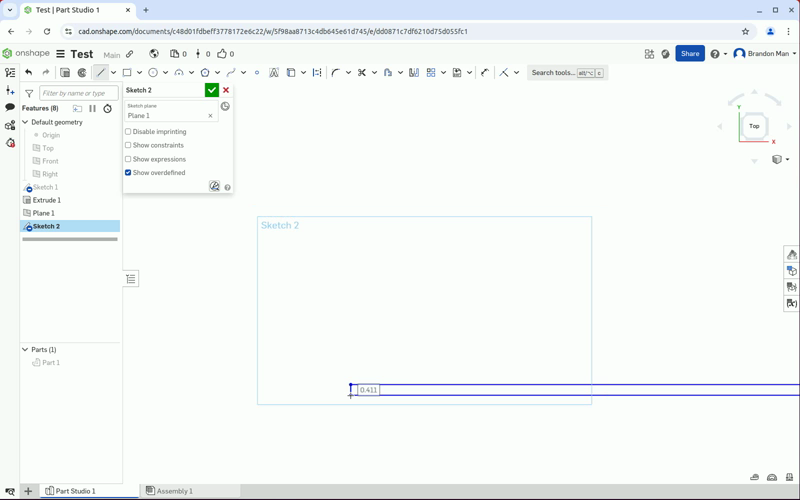
scroll(-6)
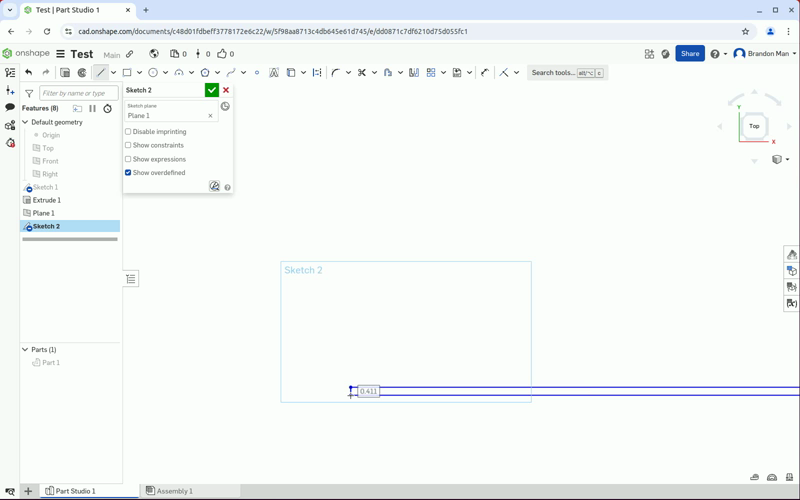
scroll(-6)
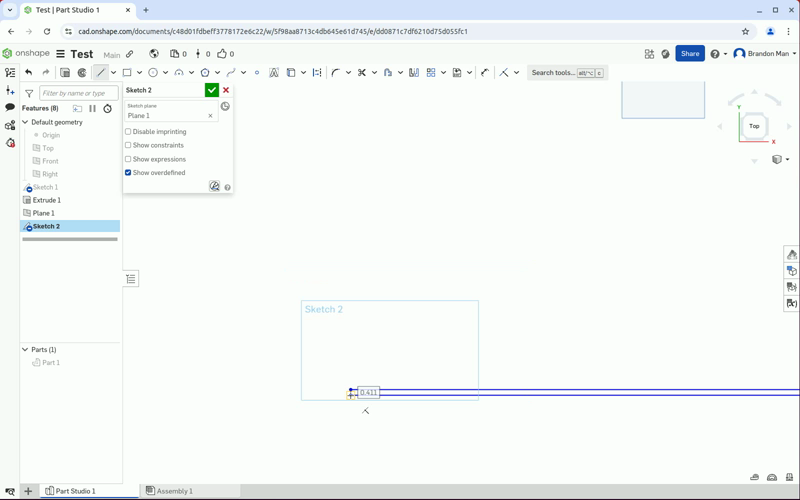
scroll(-6)
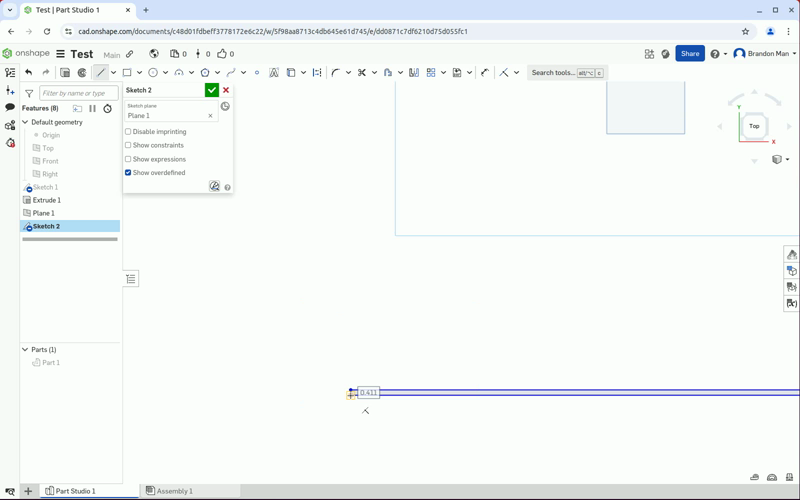
scroll(-6)
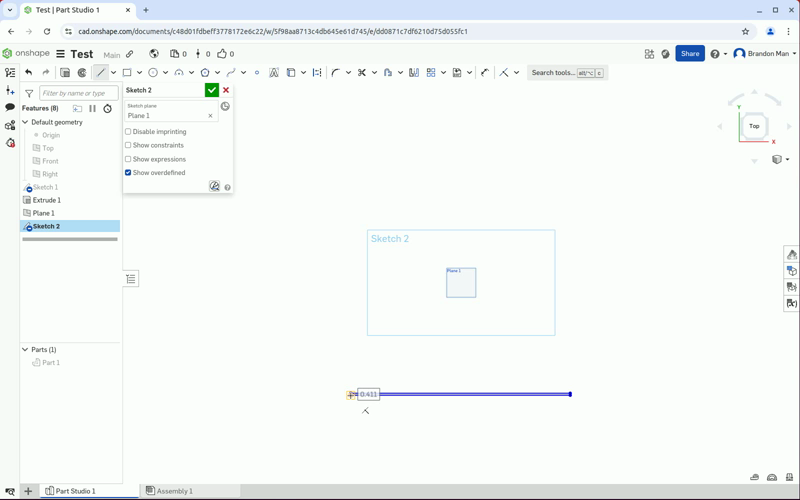
key(esc)
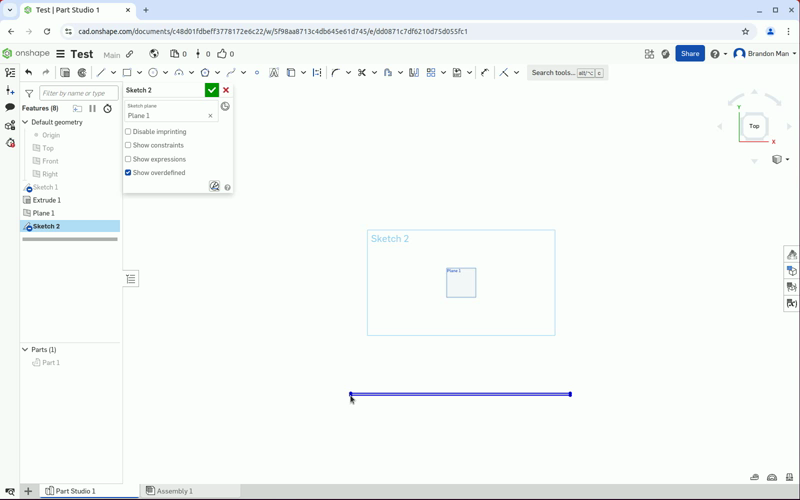
mouse_move(354, 393)
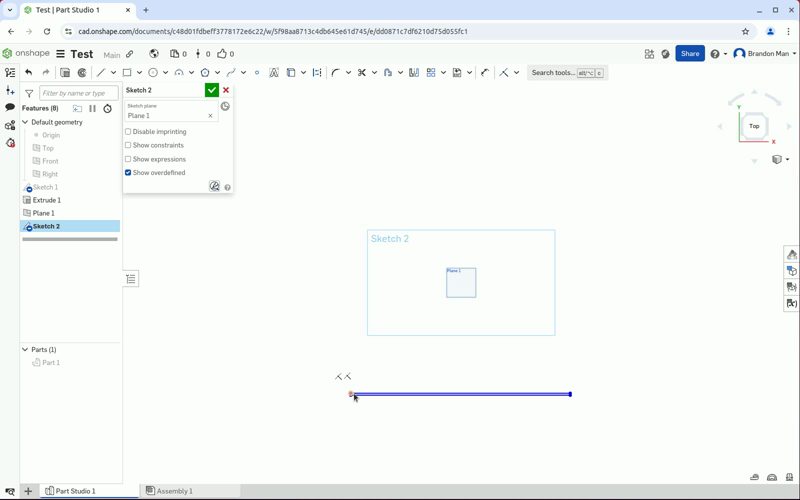
scroll(6)
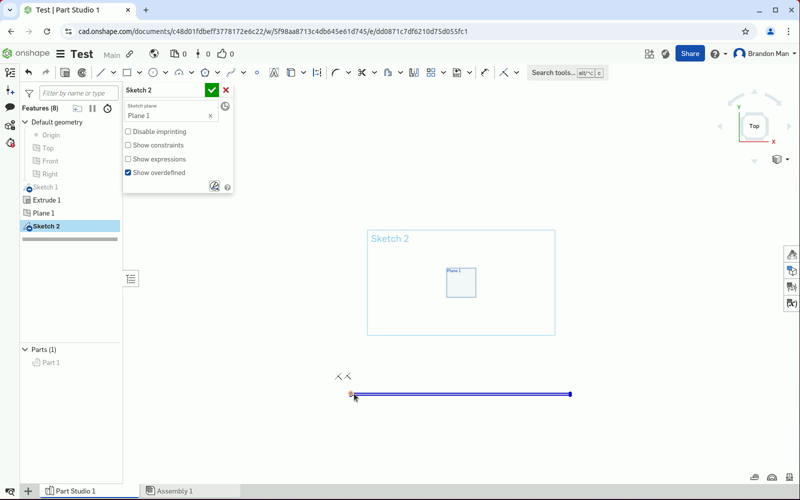
scroll(6)
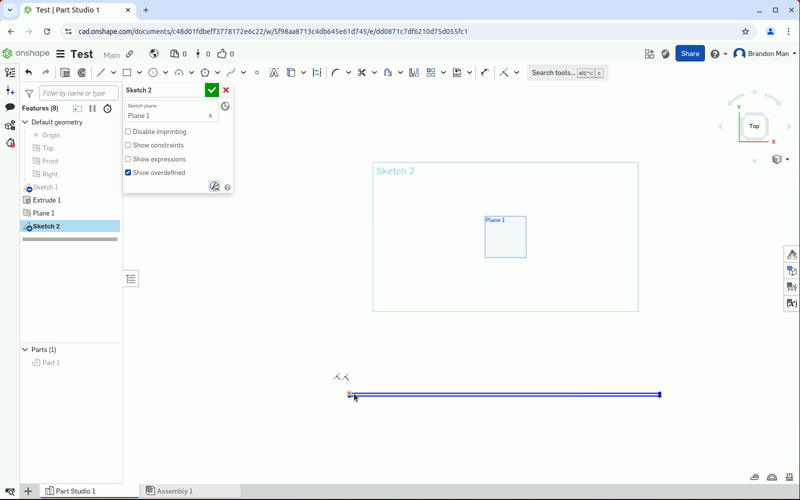
scroll(6)
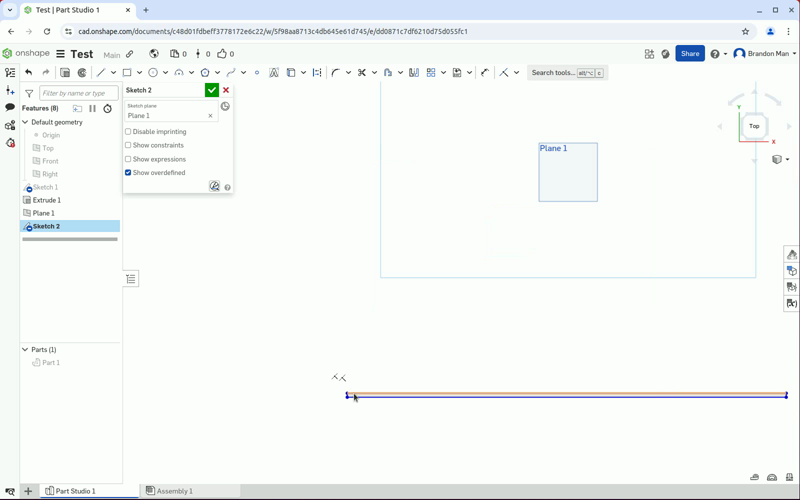
scroll(6)
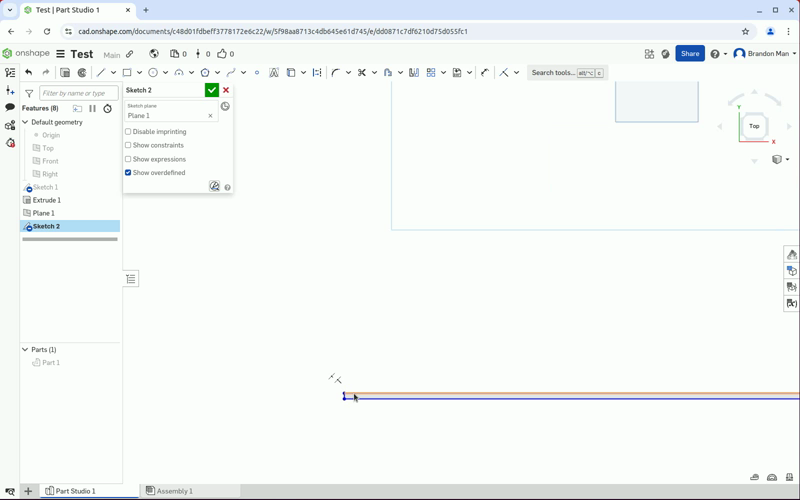
scroll(6)
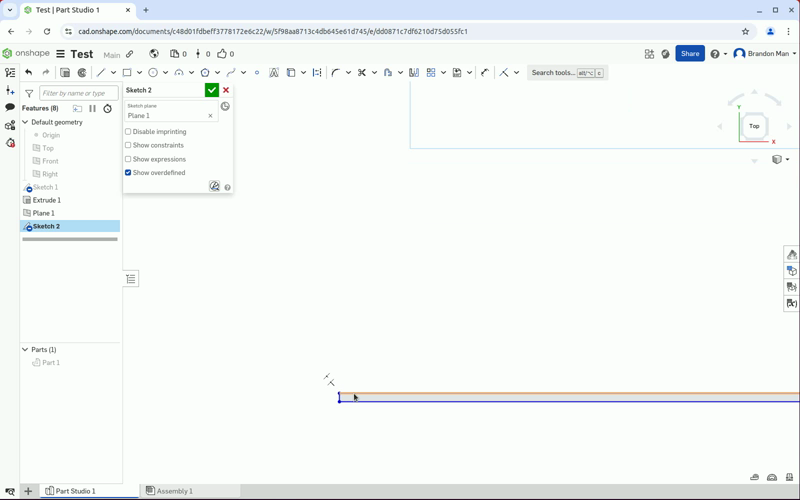
scroll(6)
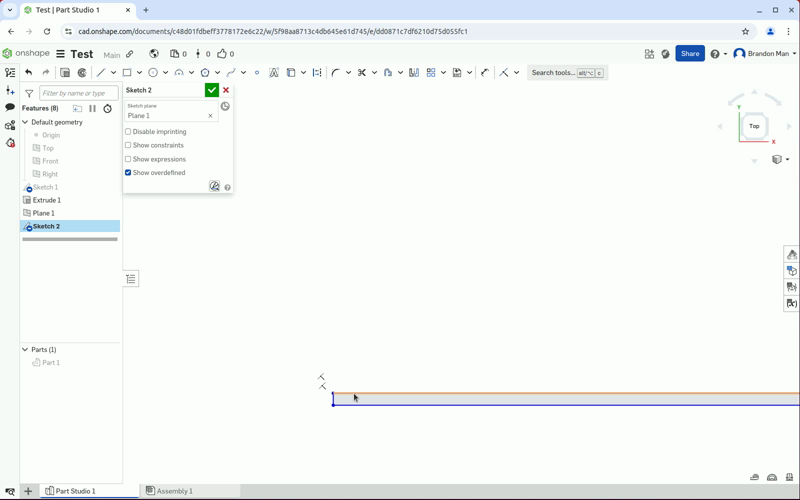
scroll(6)
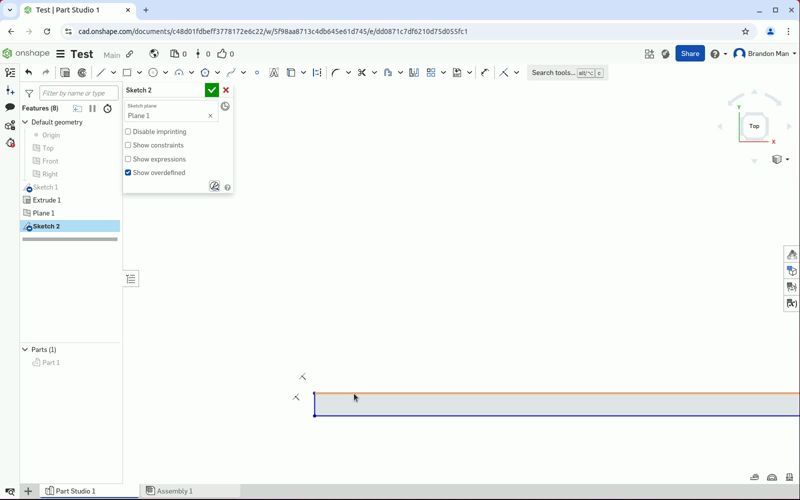
click(354, 393)
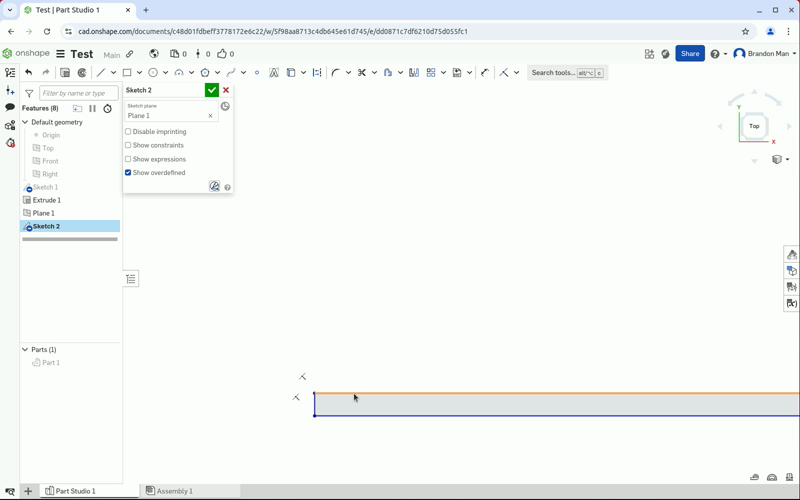
scroll(-6)
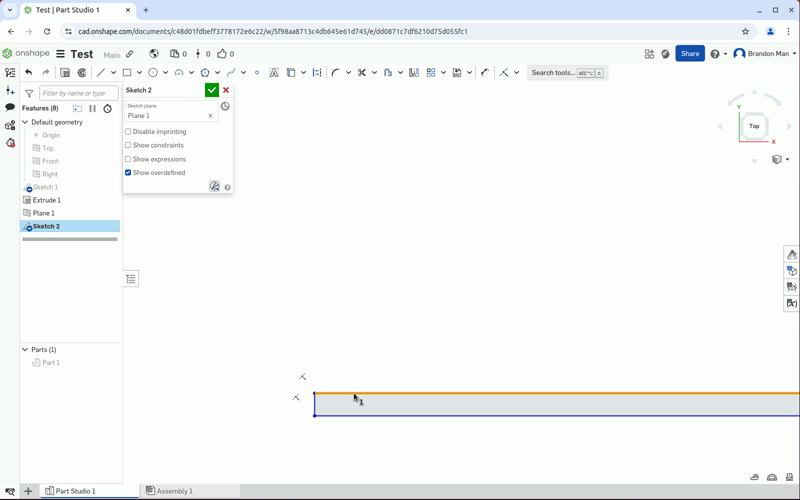
scroll(-6)
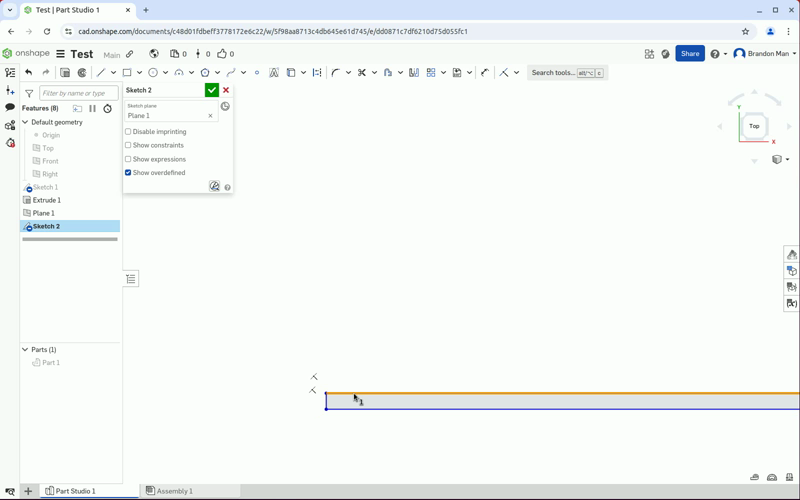
scroll(-6)
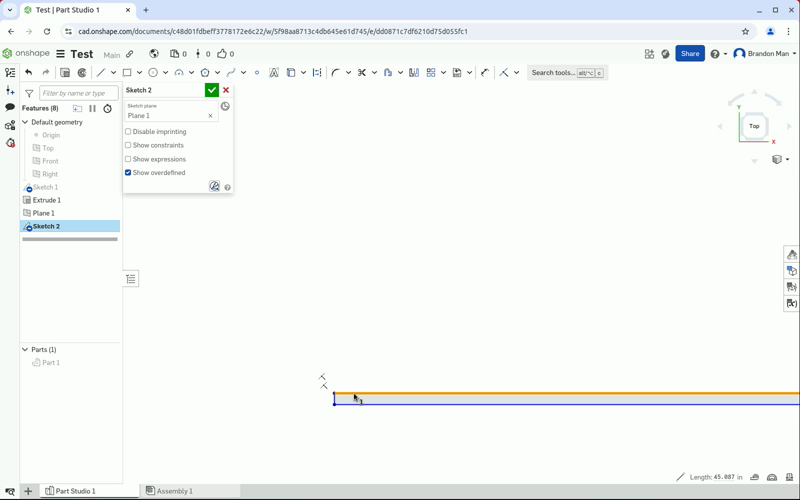
scroll(-6)
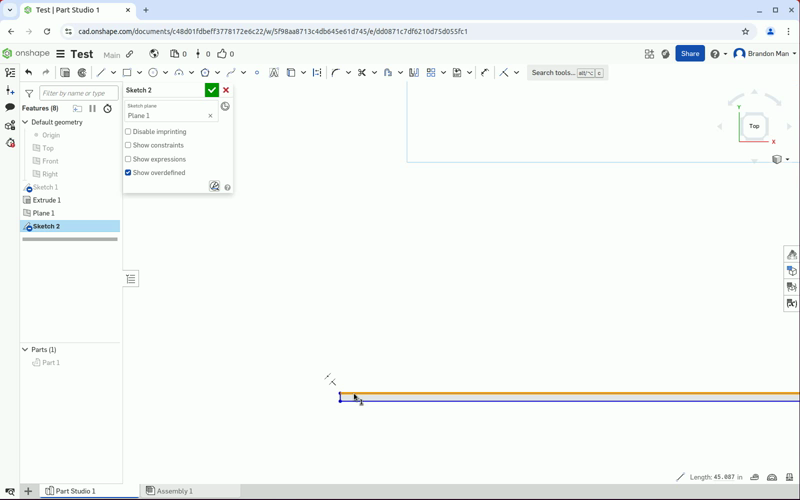
scroll(-6)
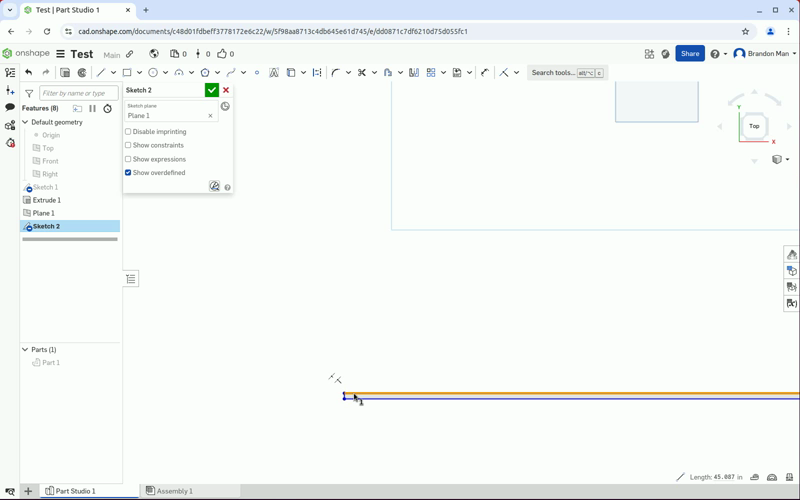
scroll(-6)
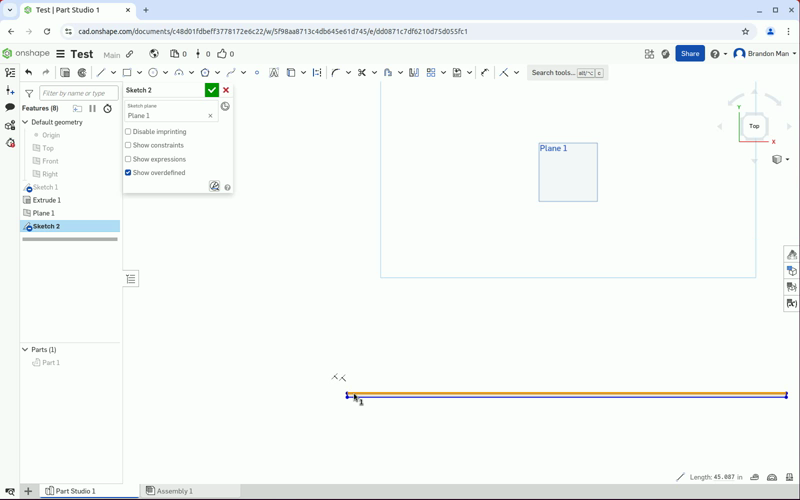
scroll(-6)
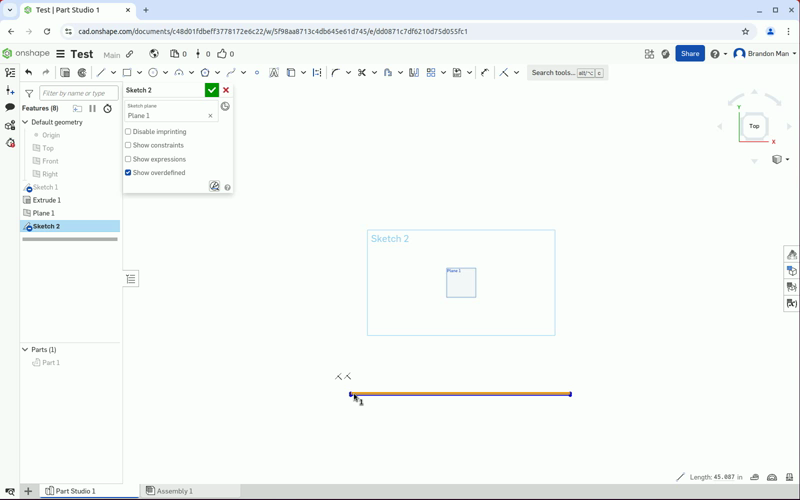
mouse_move(73, 352)
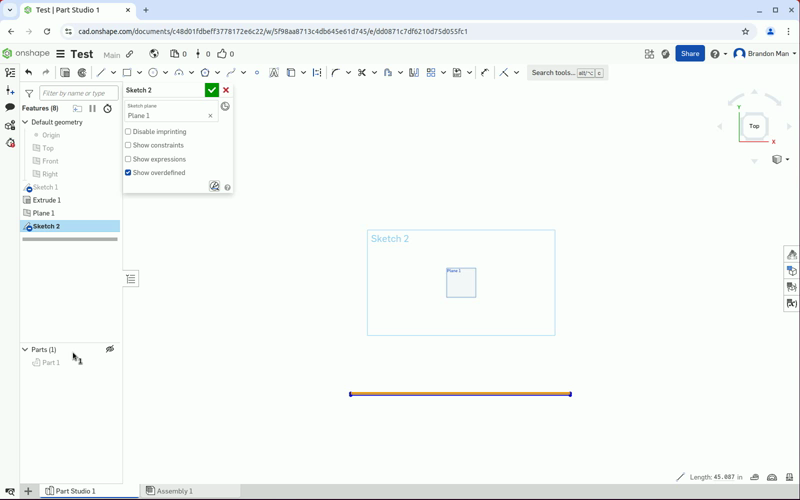
key(shift+y)
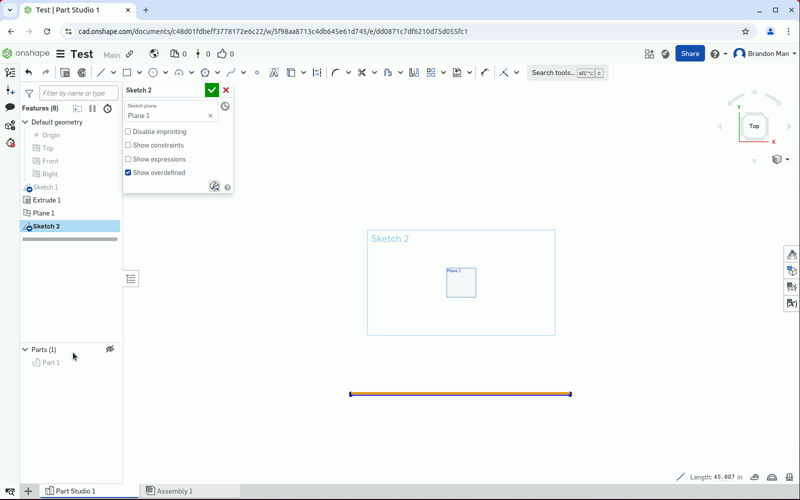
key(shift+e)
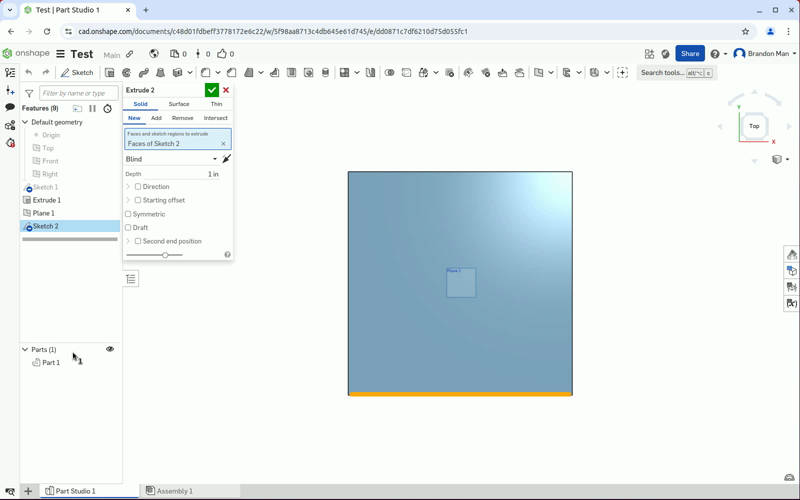
mouse_move(143, 106)
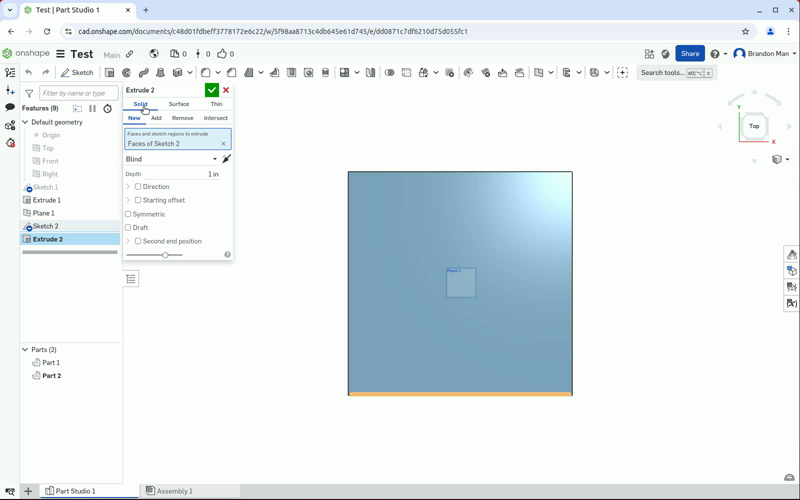
click(143, 106)
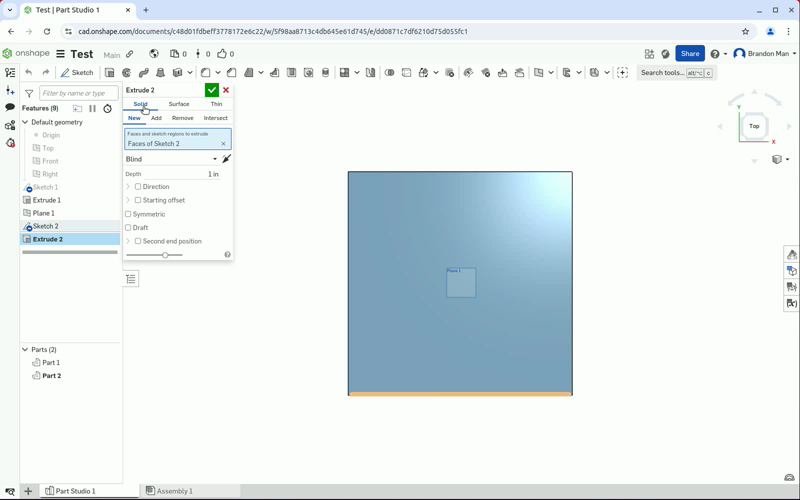
mouse_move(137, 120)
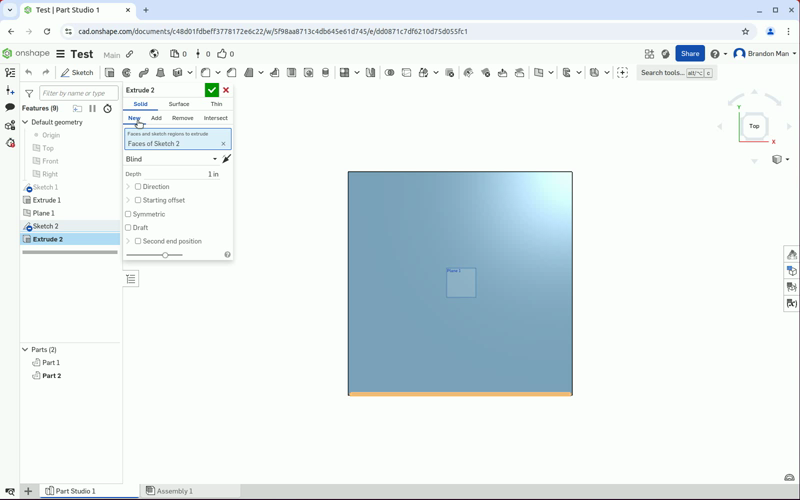
click(137, 120)
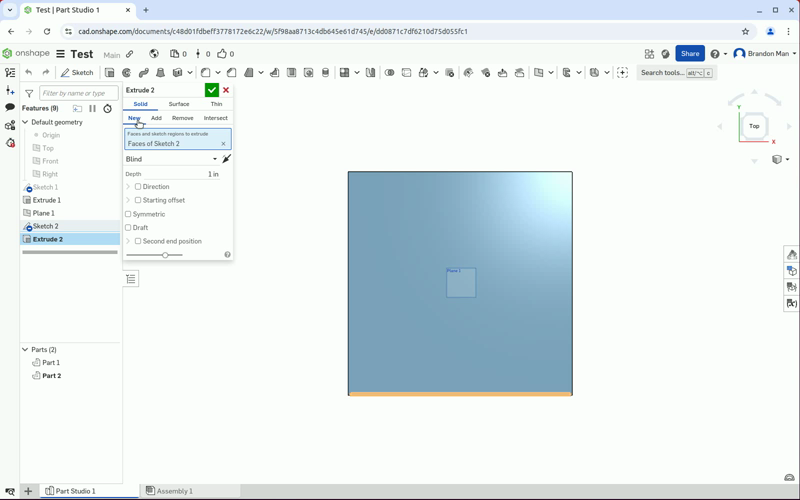
key(tab, 4)
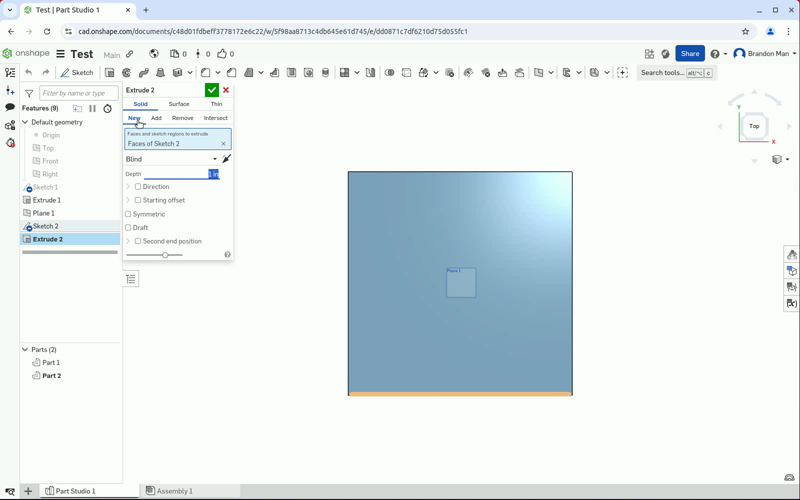
text(9.147)
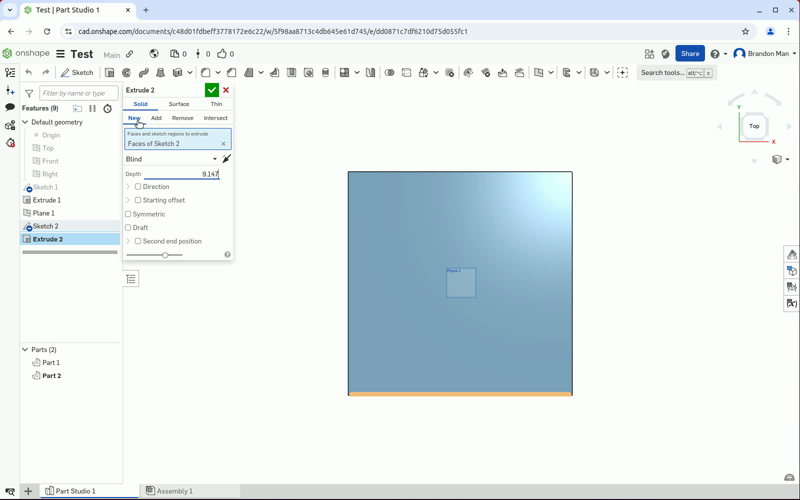
key(enter)
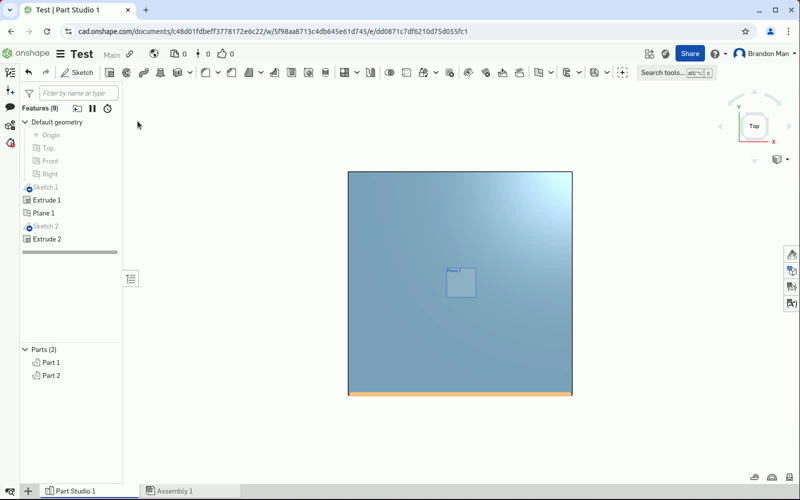
key(shift+h)
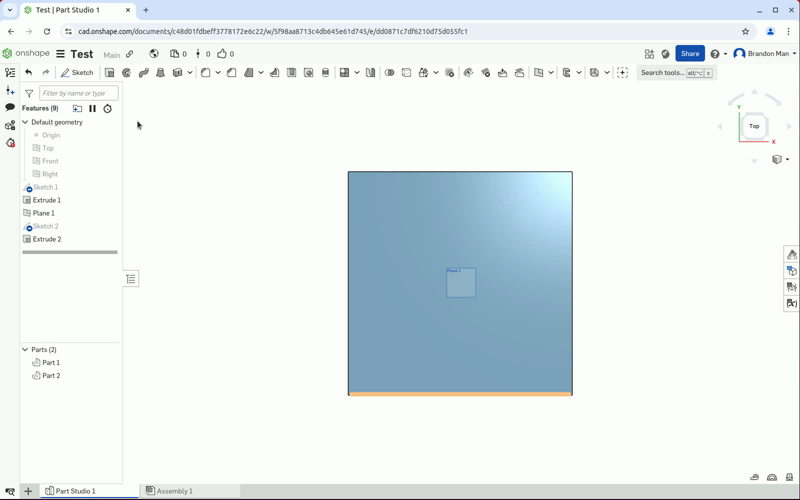
key(shift+h)
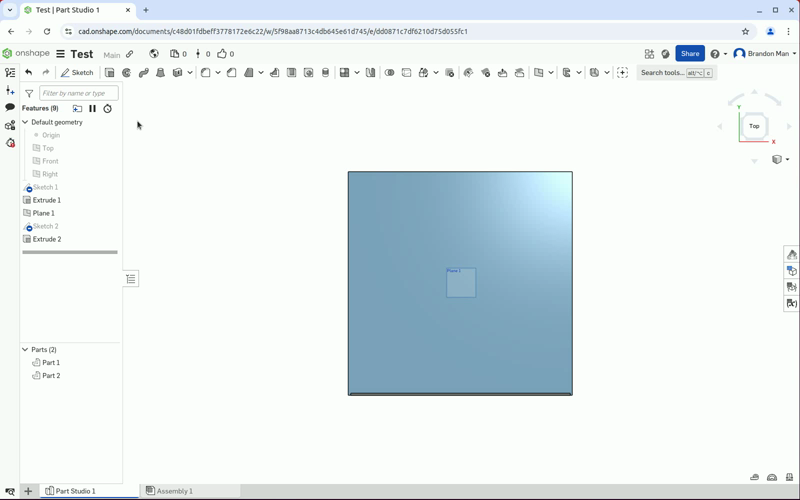
mouse_move(73, 189)
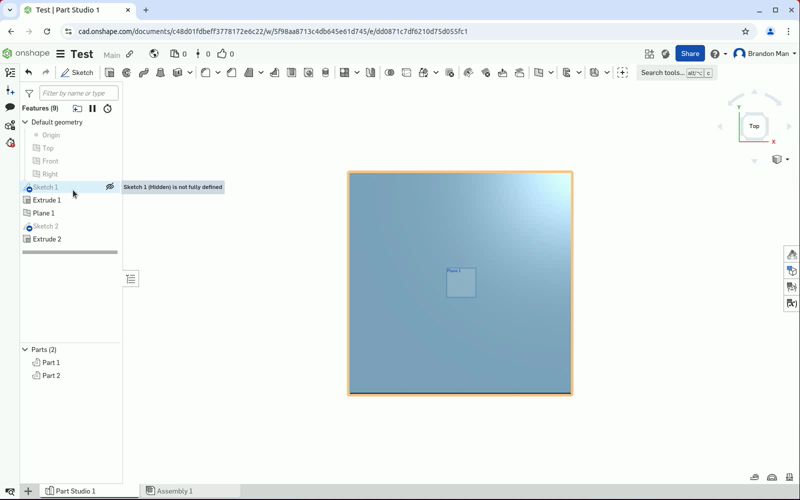
click(73, 189)
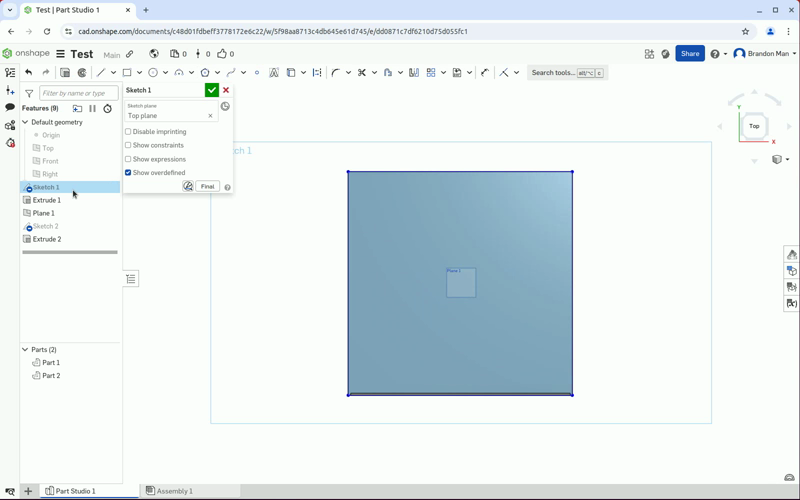
mouse_move(229, 92)
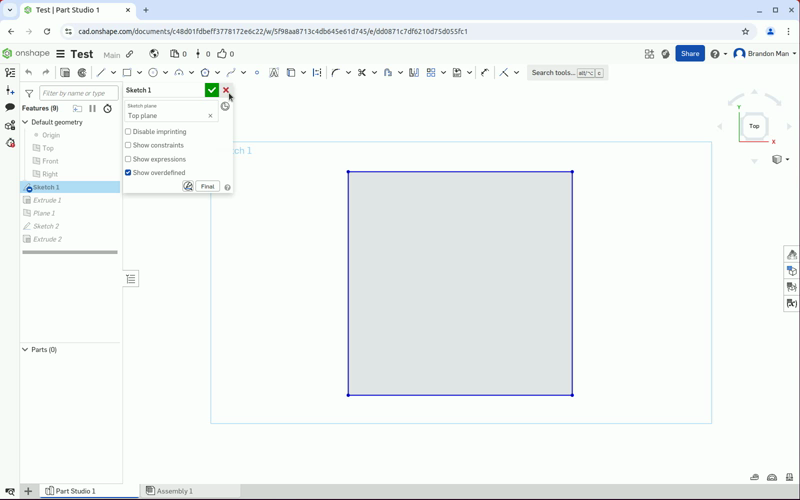
click(229, 92)
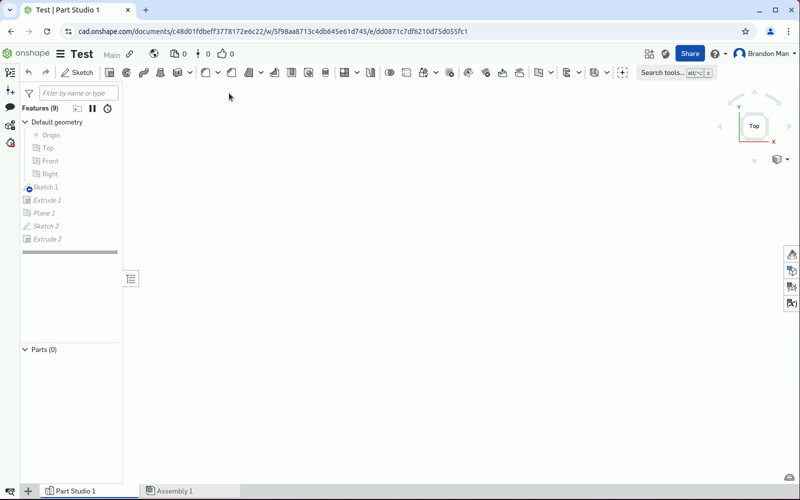
key(shift+s)
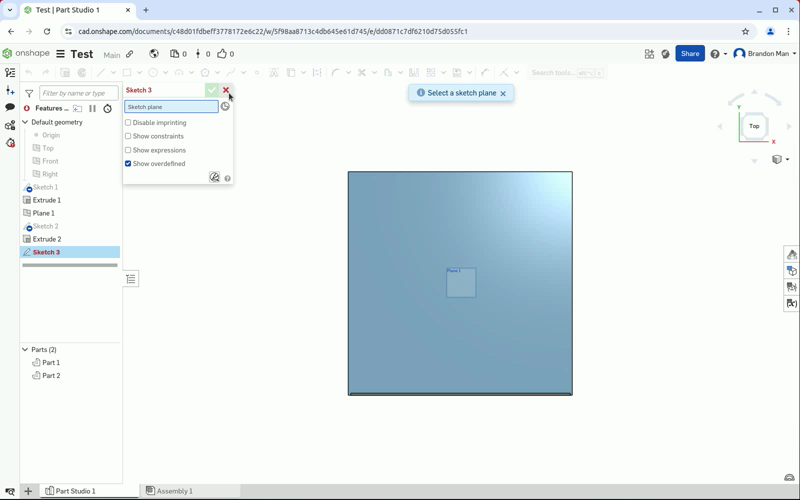
mouse_move(73, 215)
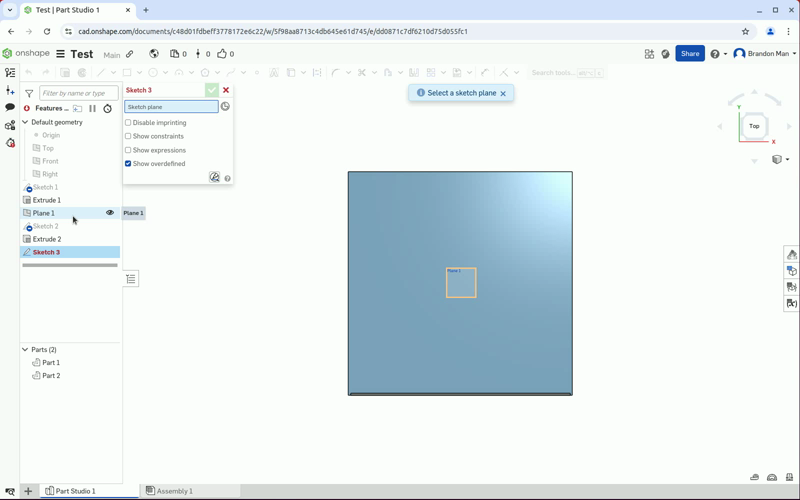
click(73, 215)
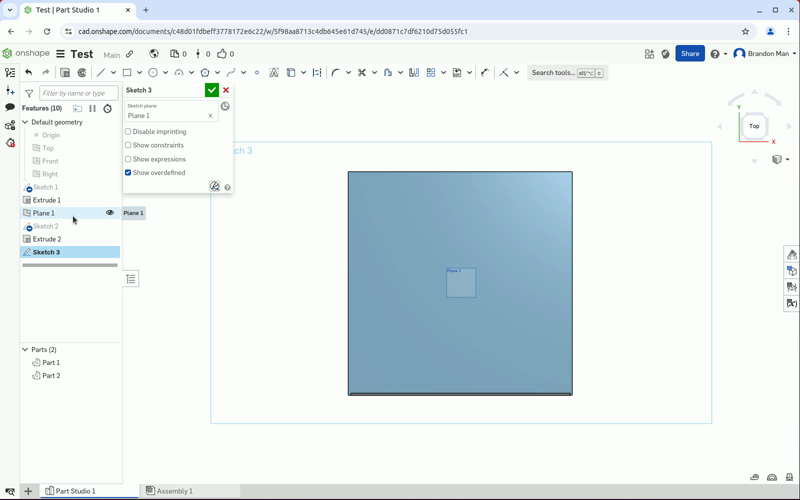
mouse_move(73, 352)
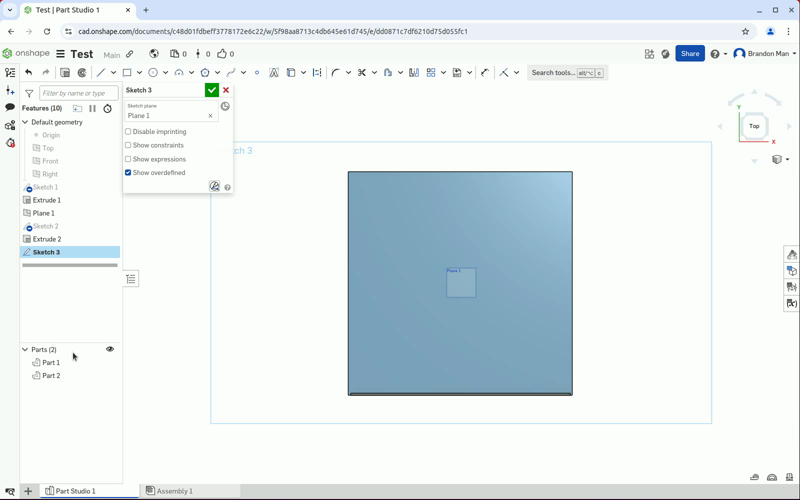
key(y)
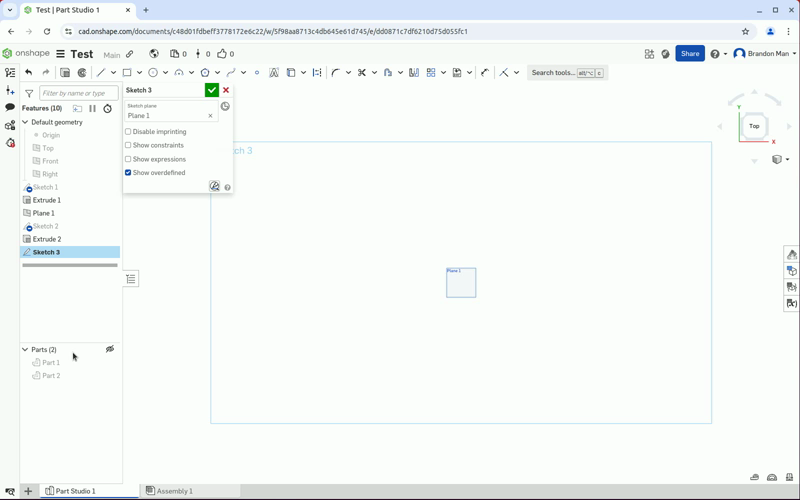
key(l)
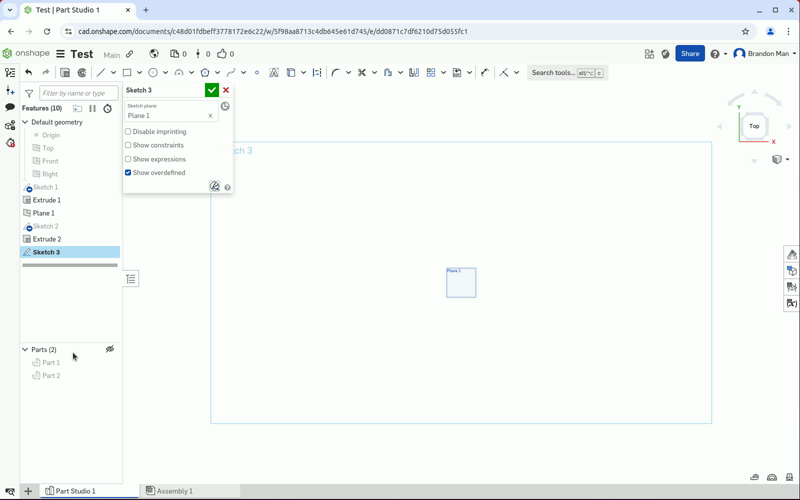
key_down(shift)
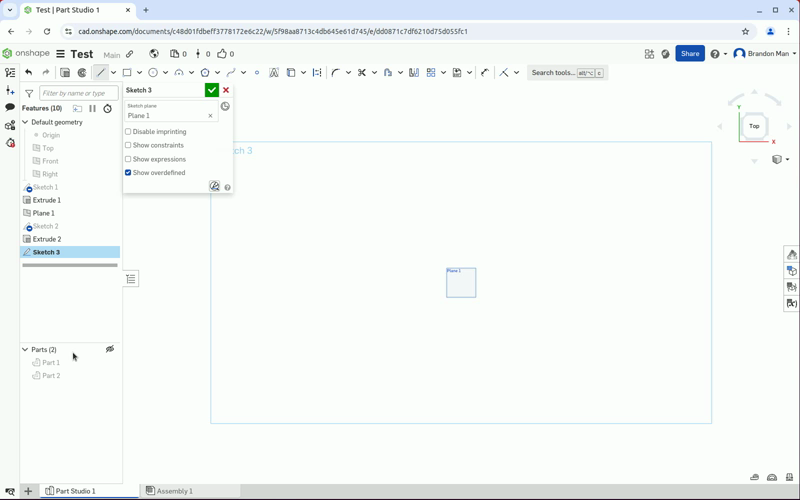
mouse_move(348, 395)
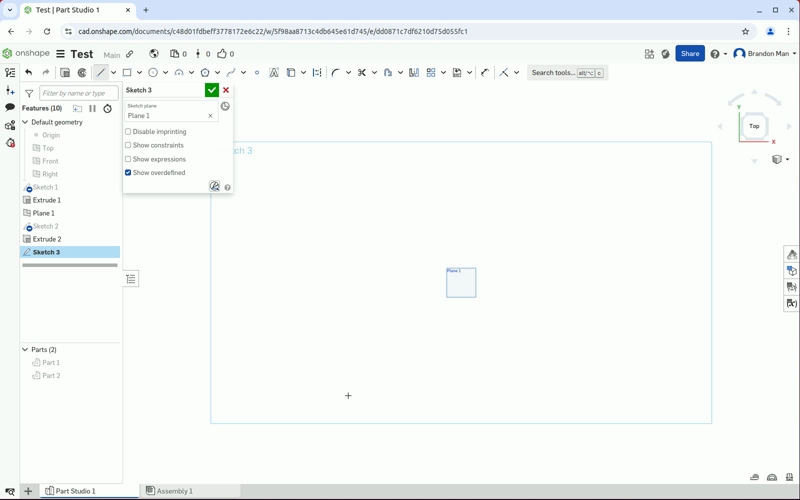
click(348, 395)
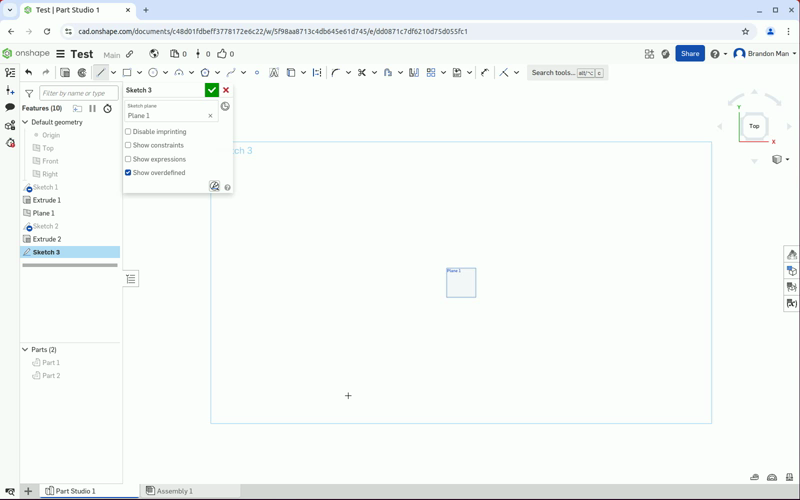
key_up(shift)
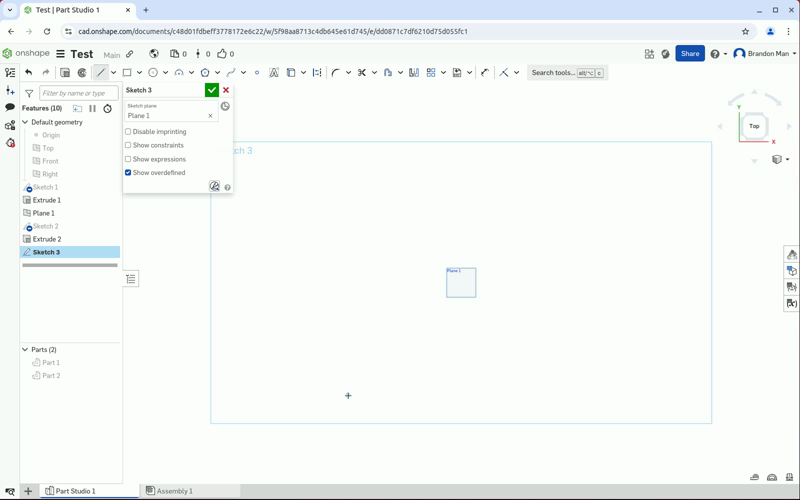
key_down(shift)
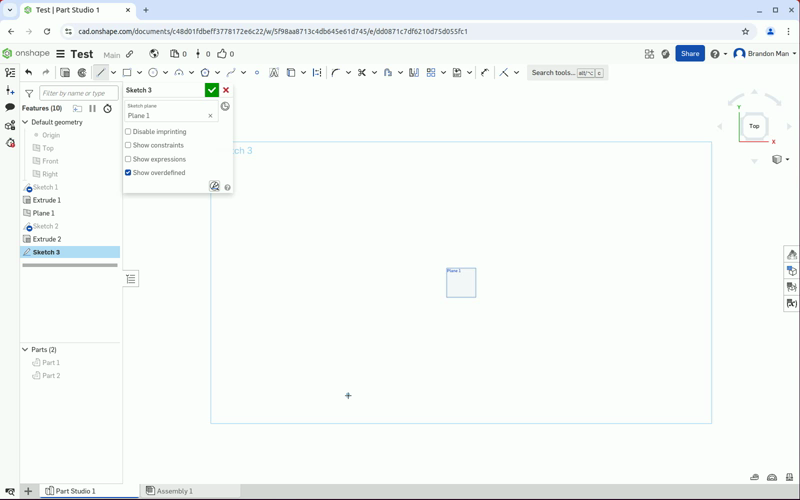
mouse_move(378, 395)
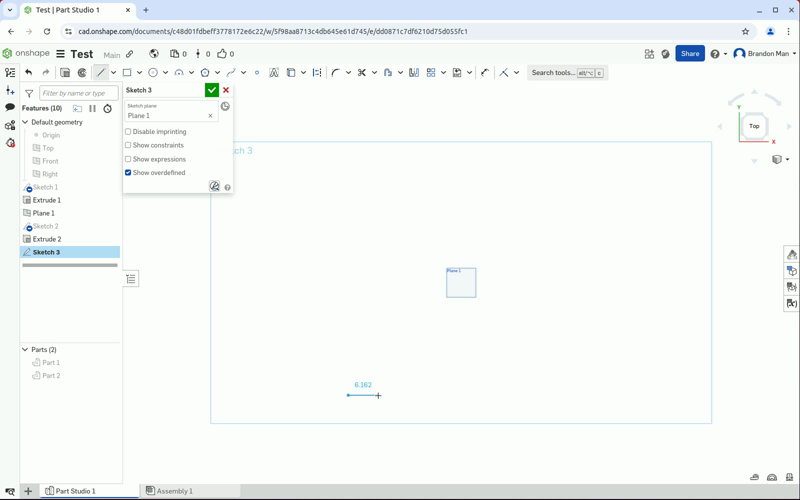
mouse_move(350, 395)
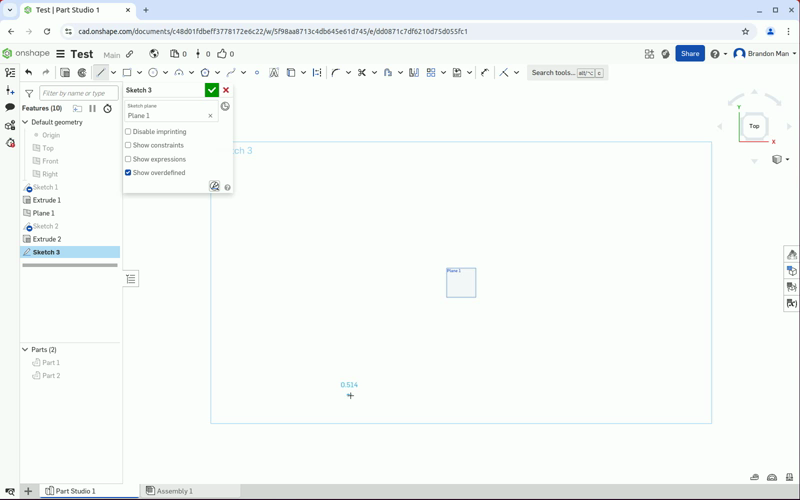
scroll(6)
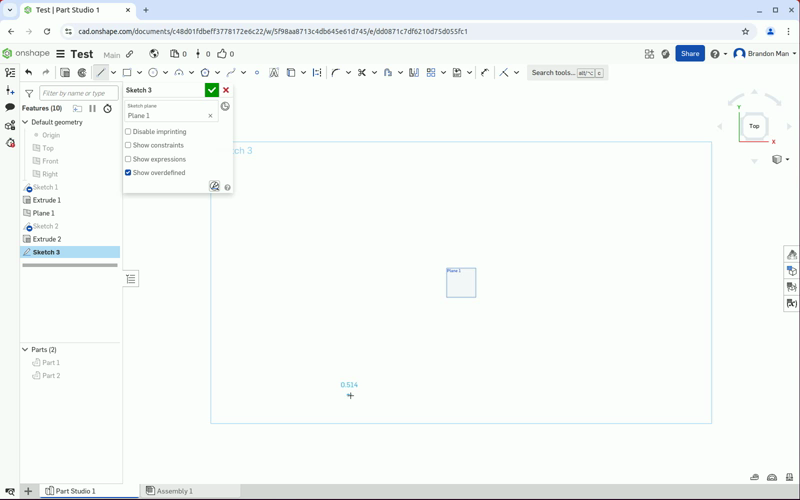
scroll(6)
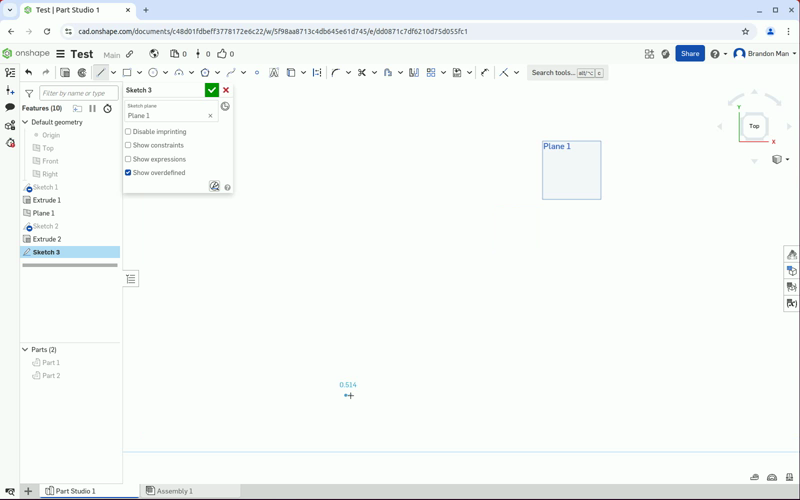
scroll(6)
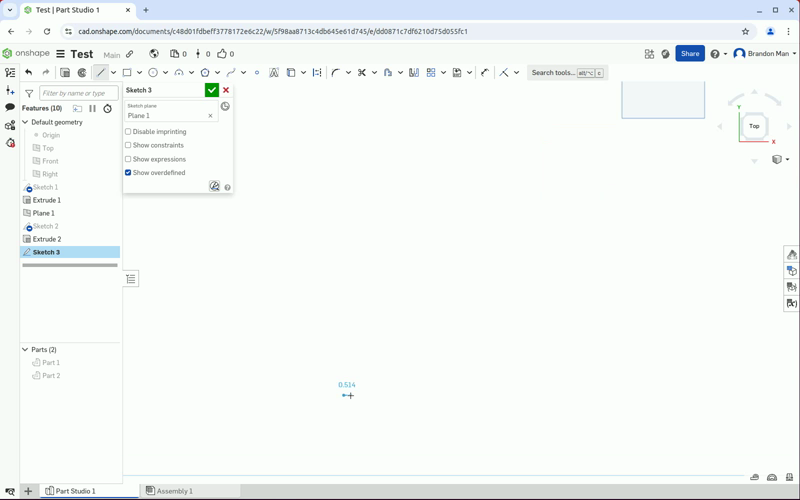
scroll(6)
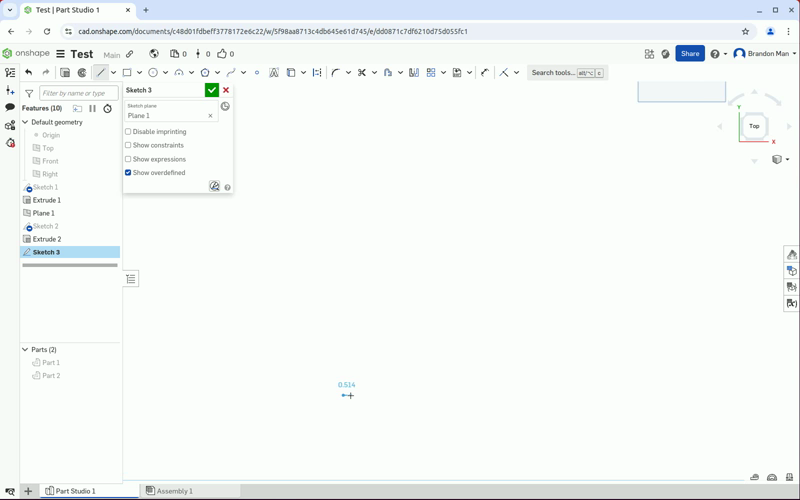
scroll(6)
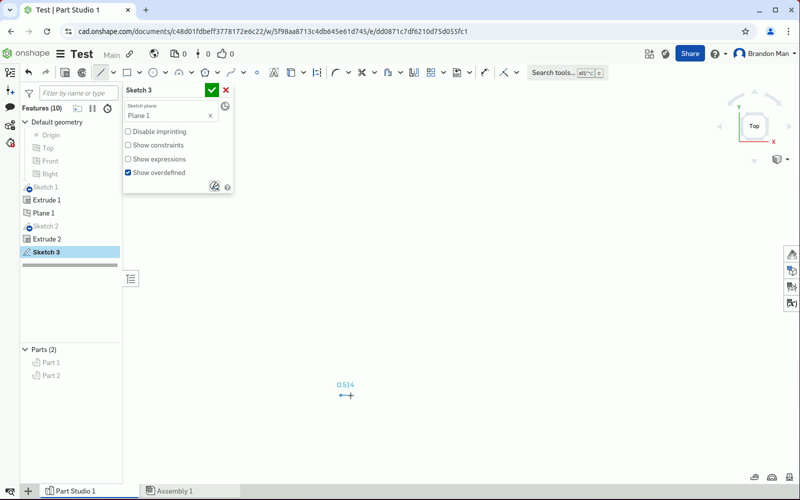
scroll(6)
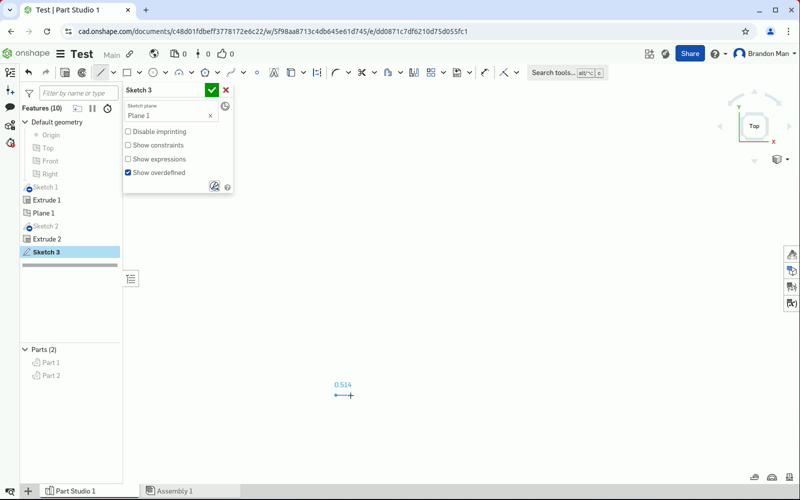
scroll(6)
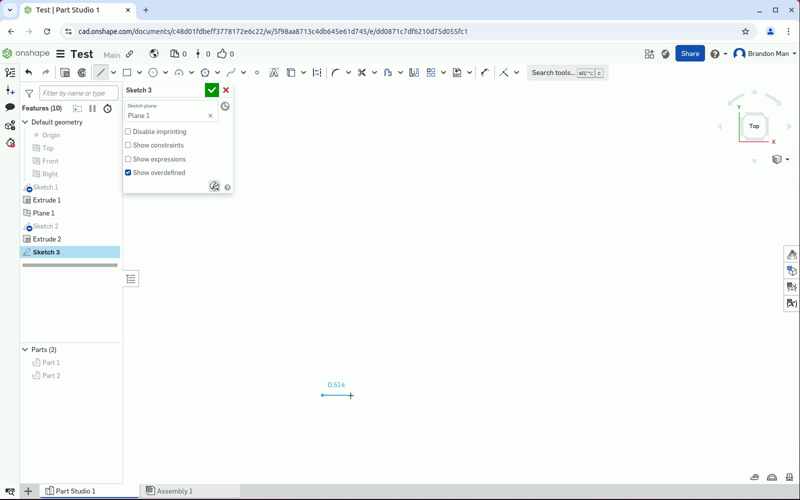
click(350, 395)
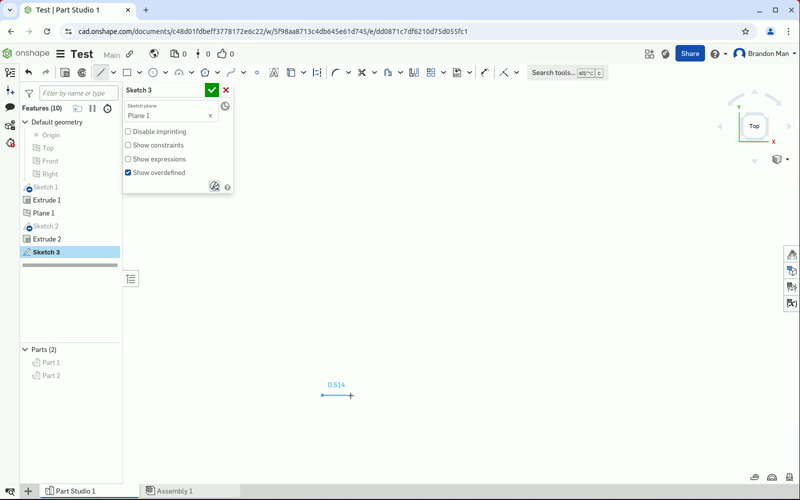
scroll(-6)
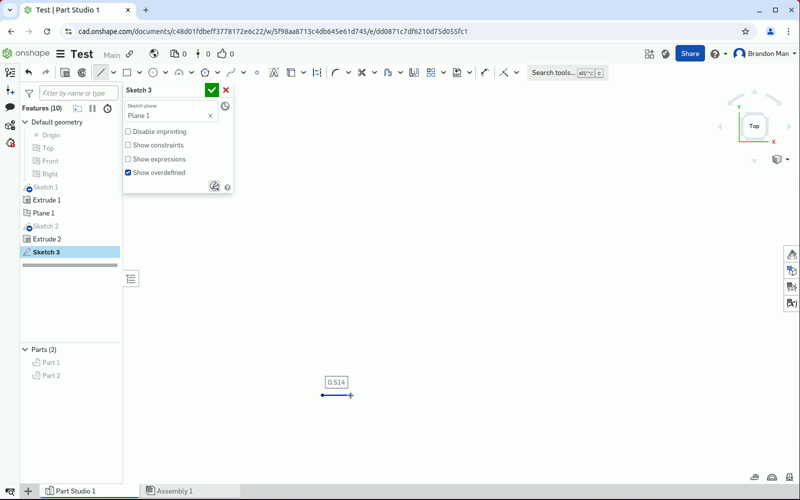
scroll(-6)
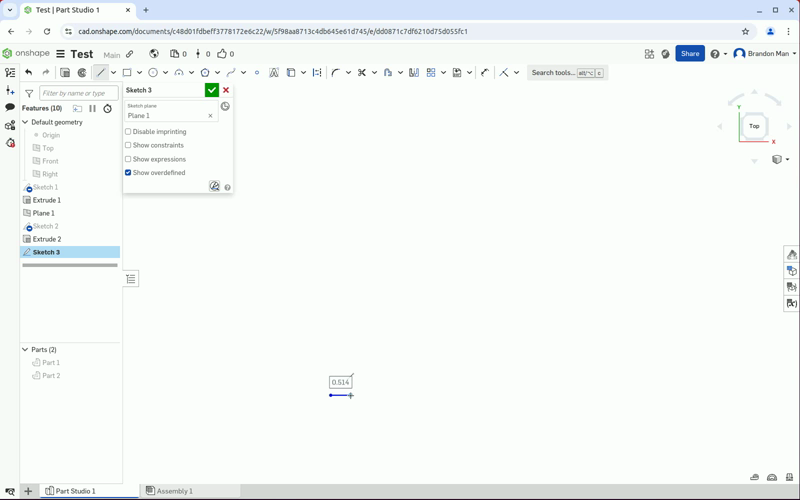
scroll(-6)
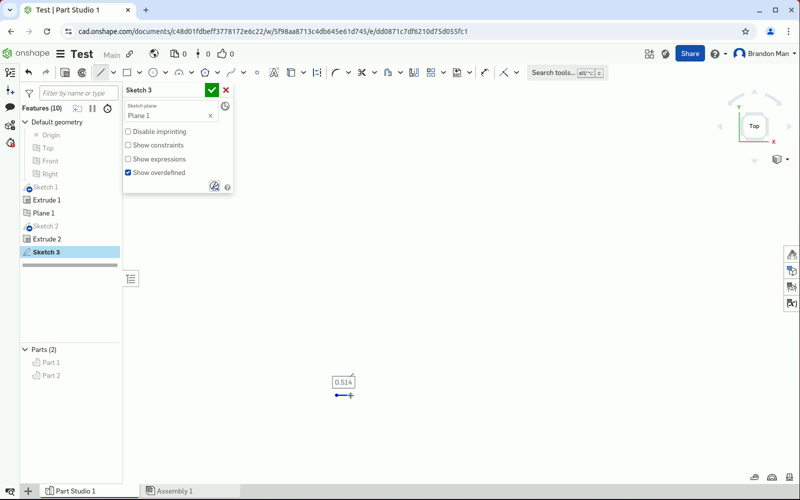
scroll(-6)
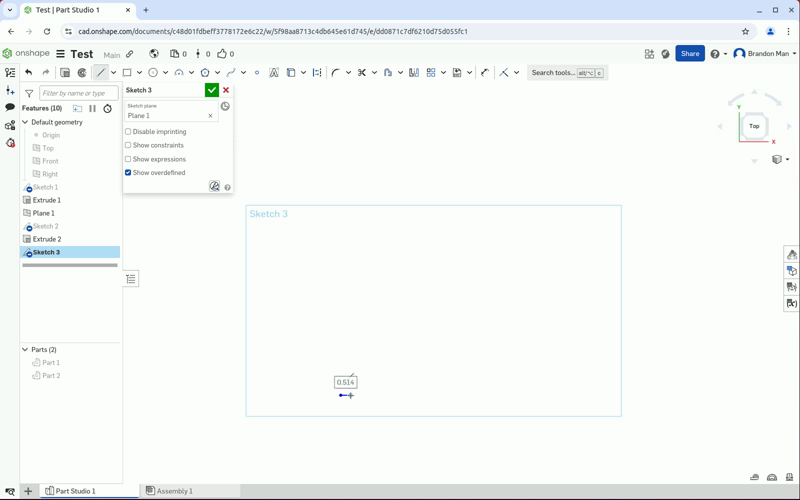
scroll(-6)
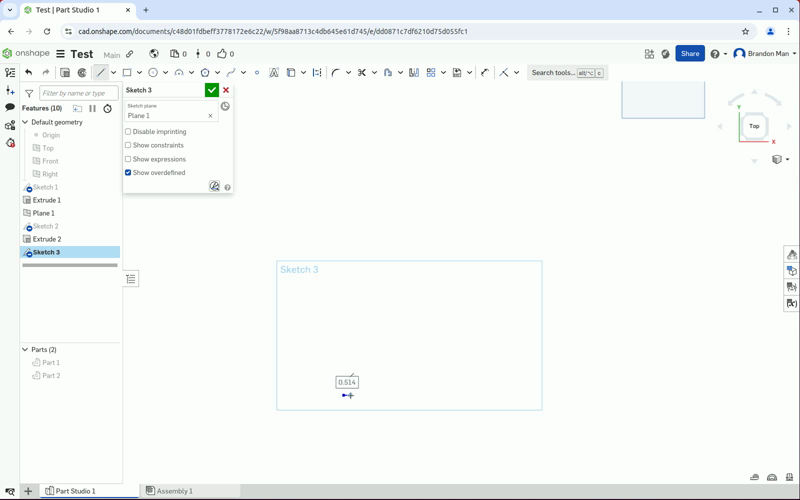
scroll(-6)
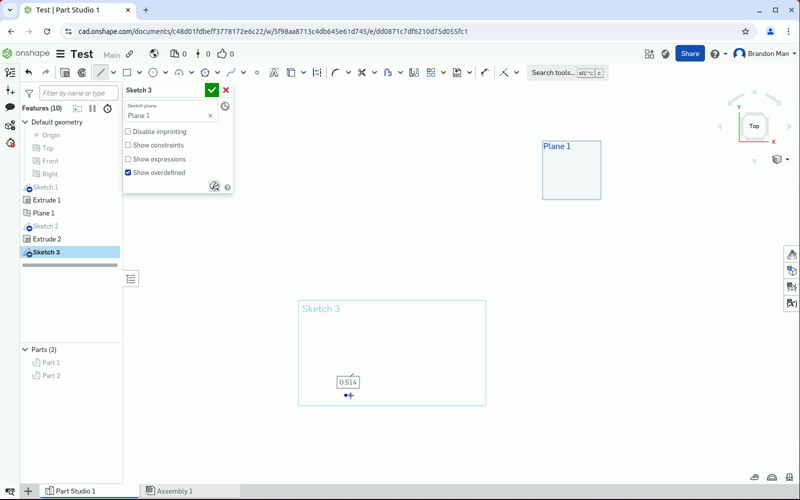
scroll(-6)
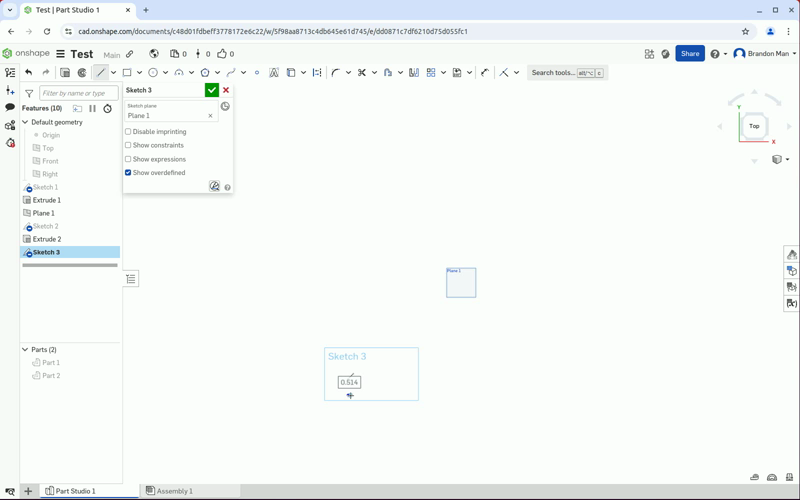
key_up(shift)
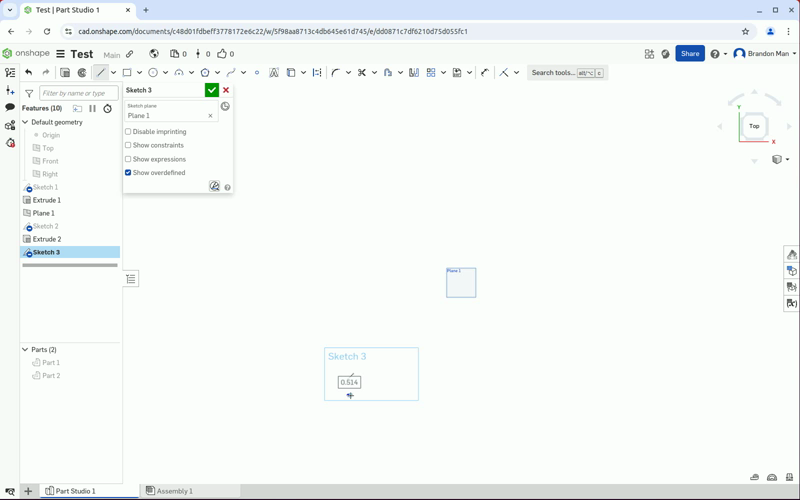
key_down(shift)
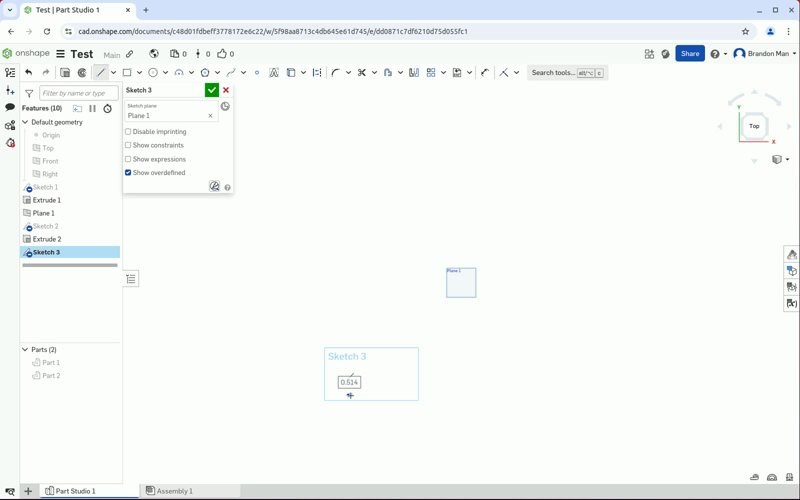
mouse_move(380, 395)
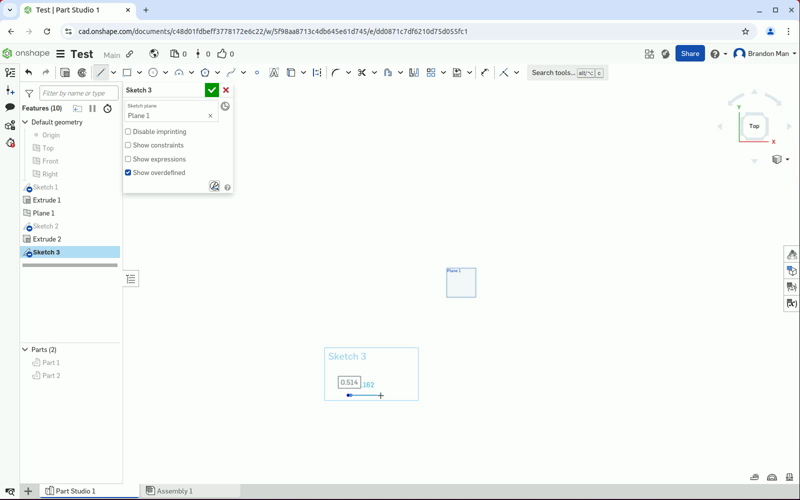
mouse_move(350, 393)
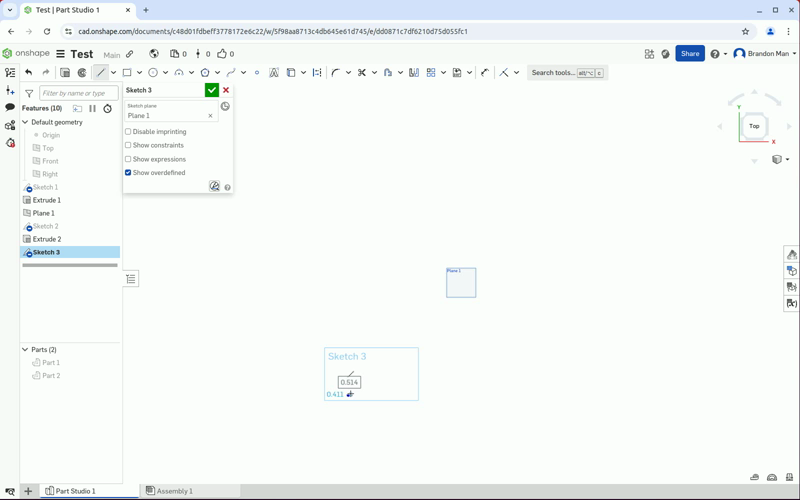
scroll(6)
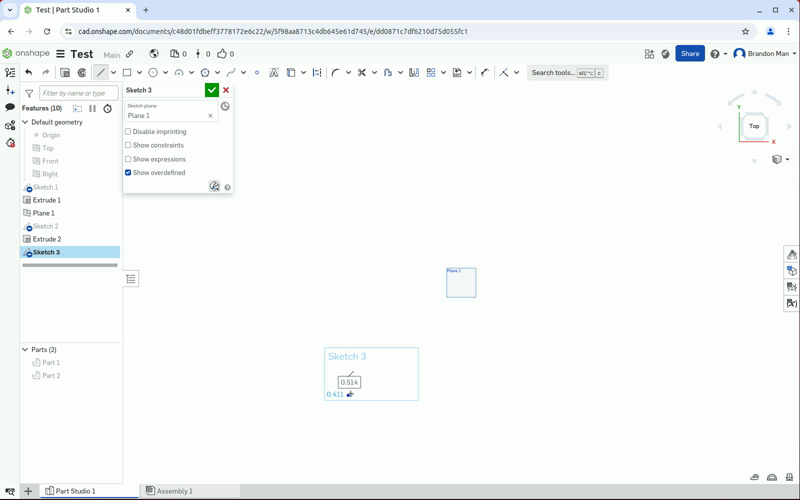
scroll(6)
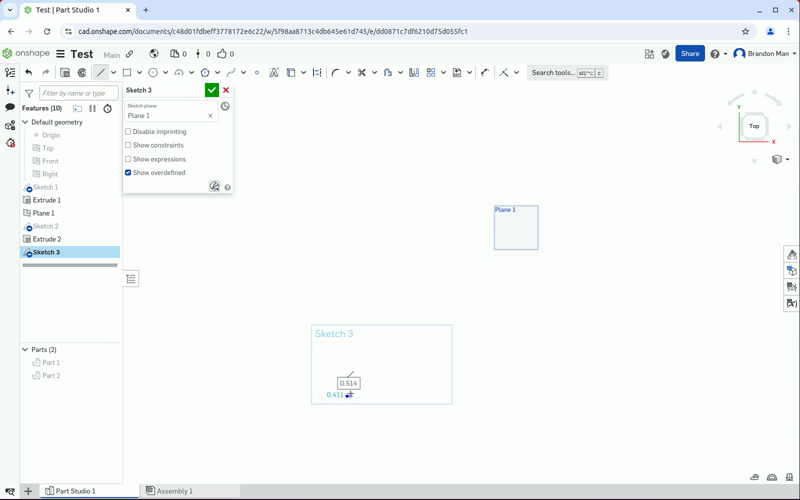
scroll(6)
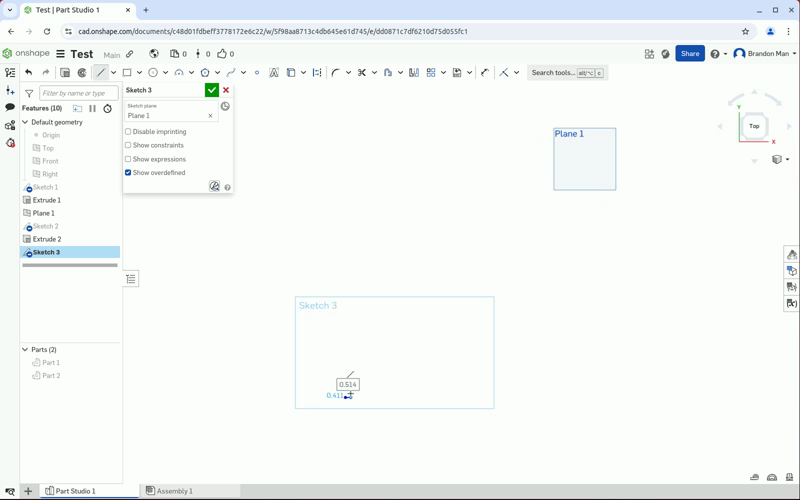
scroll(6)
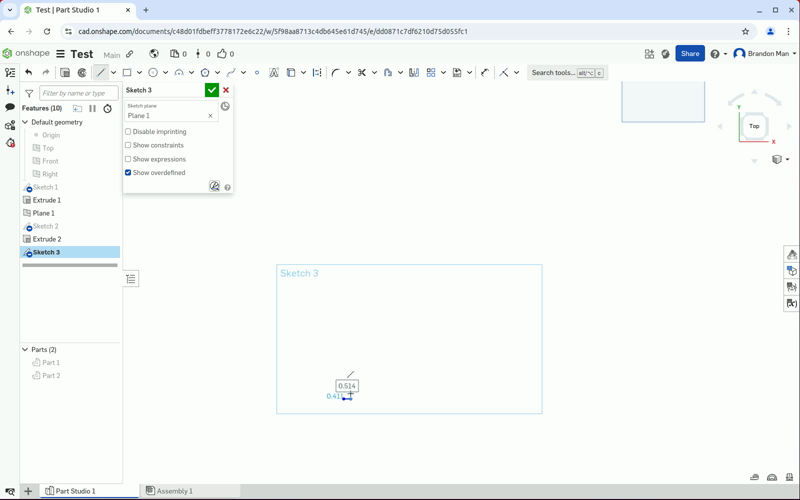
scroll(6)
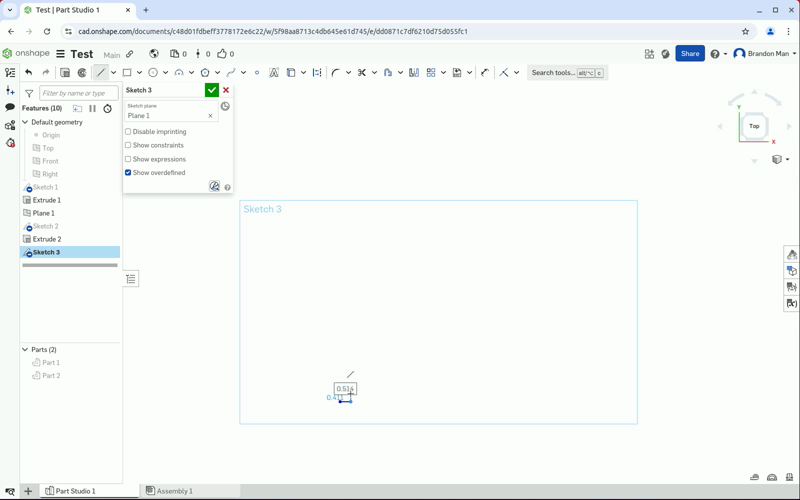
scroll(6)
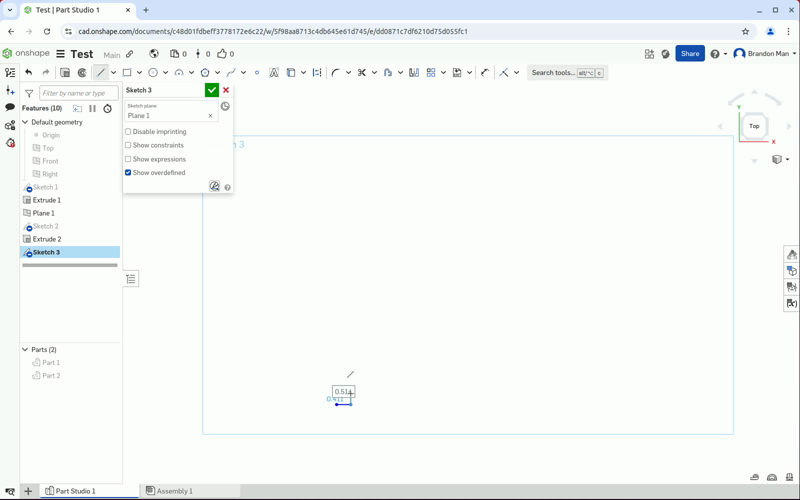
scroll(6)
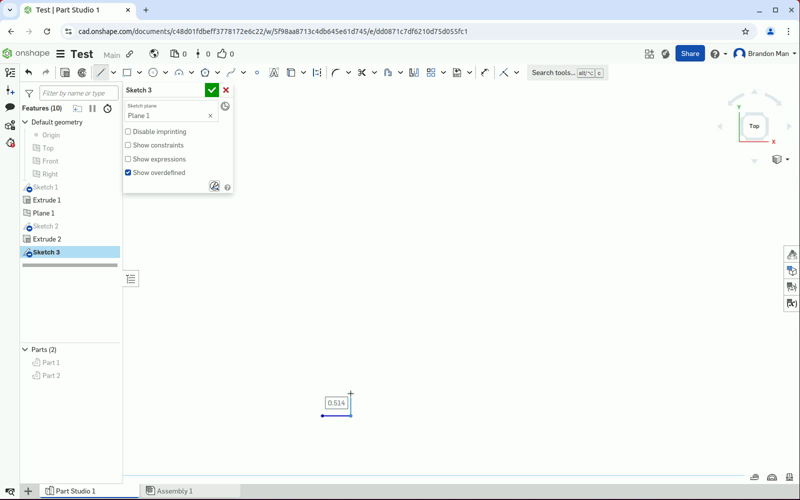
click(350, 393)
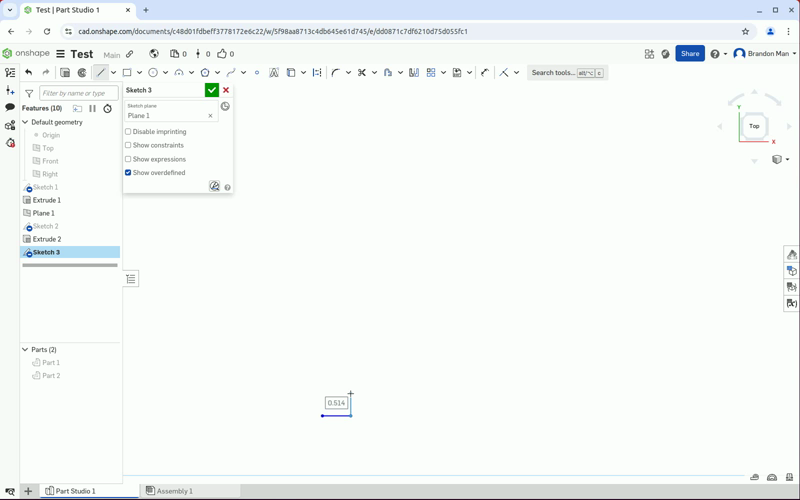
scroll(-6)
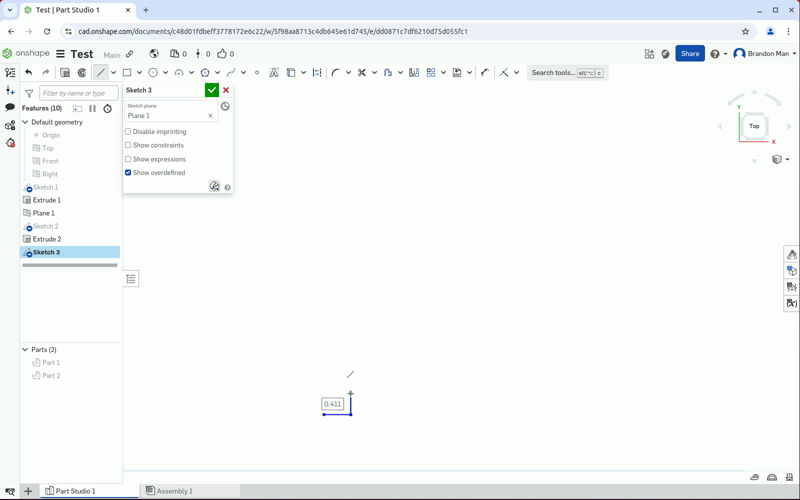
scroll(-6)
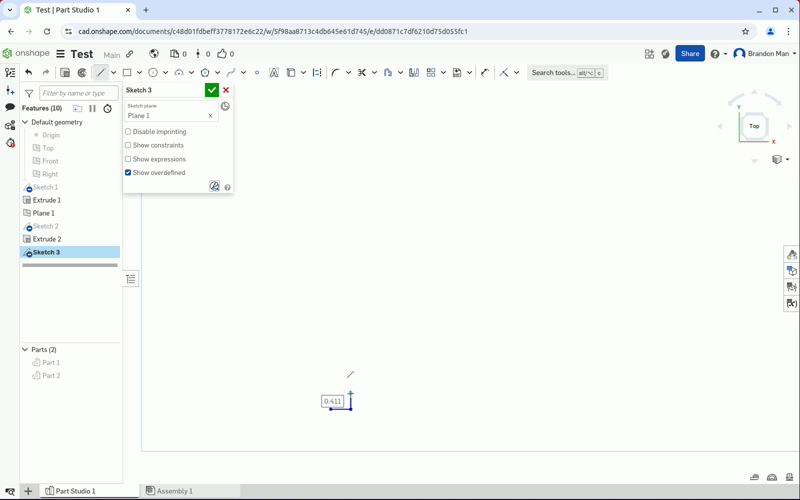
scroll(-6)
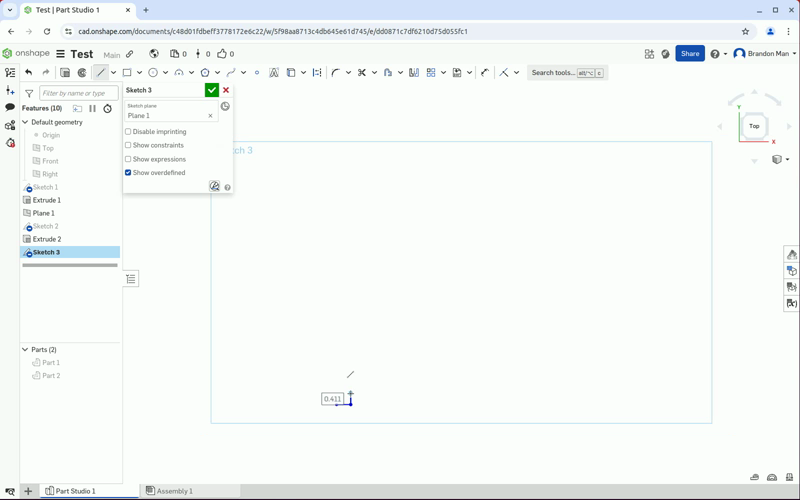
scroll(-6)
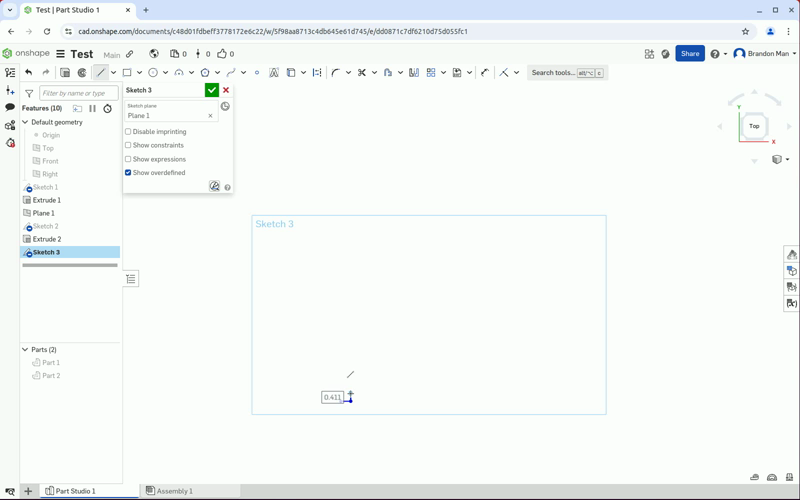
scroll(-6)
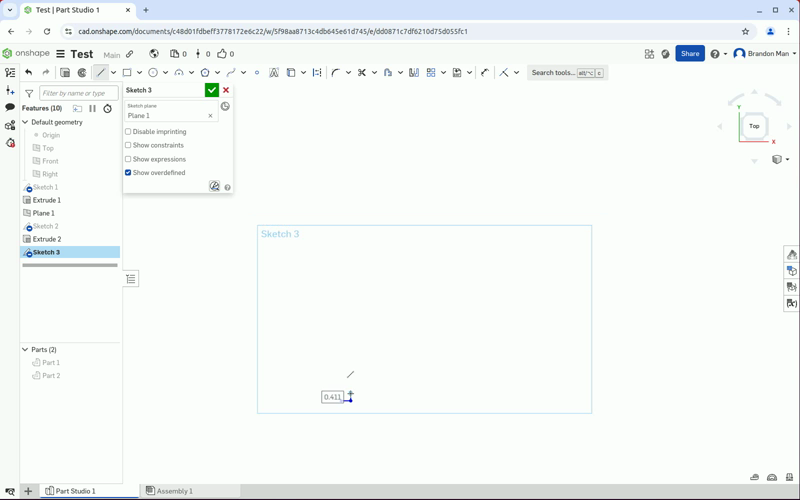
scroll(-6)
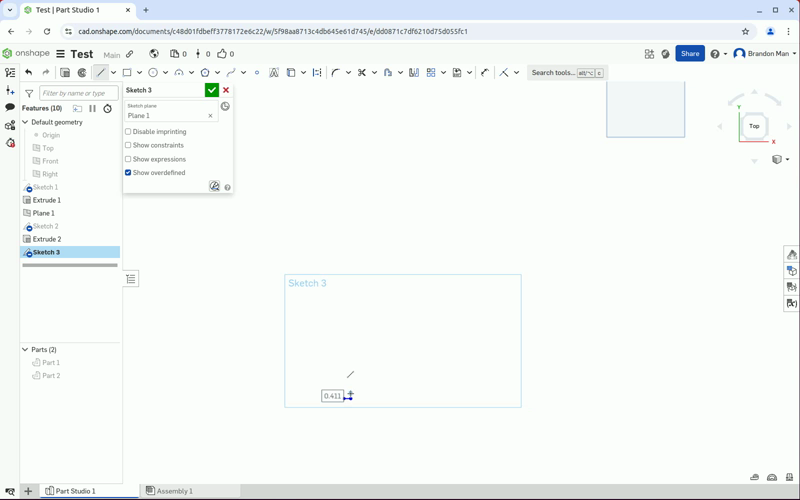
scroll(-6)
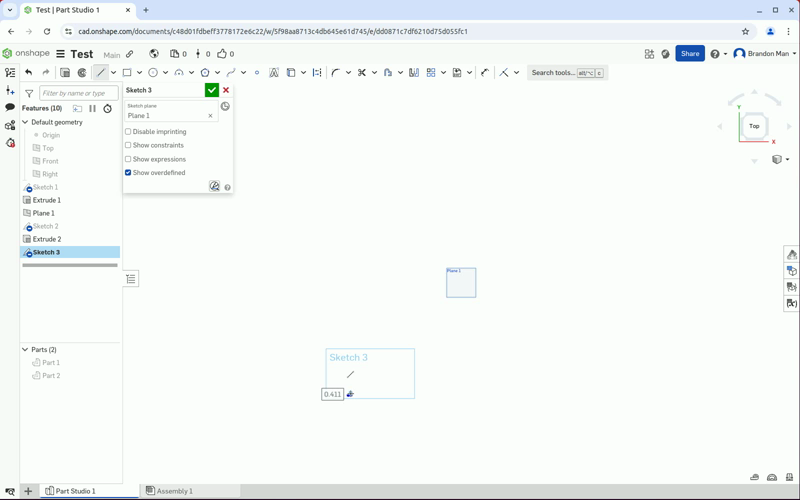
key_up(shift)
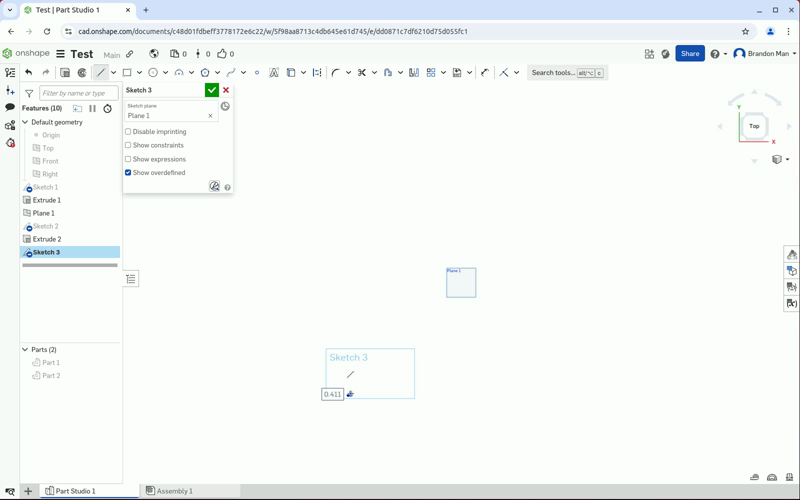
key_down(shift)
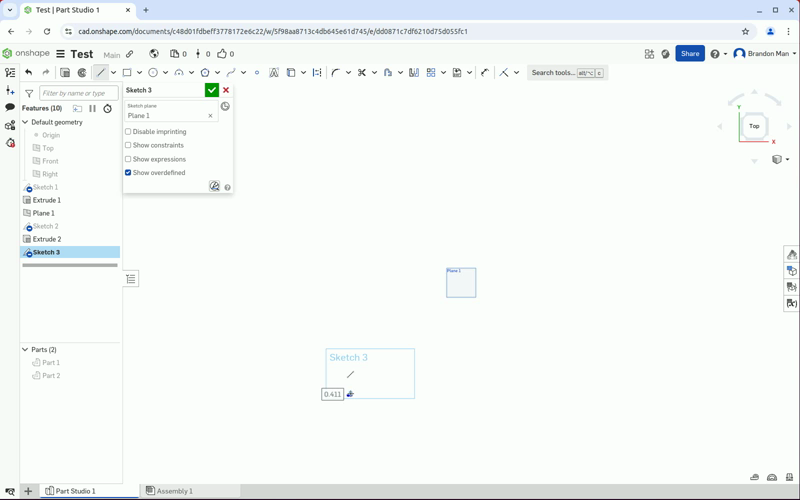
mouse_move(350, 174)
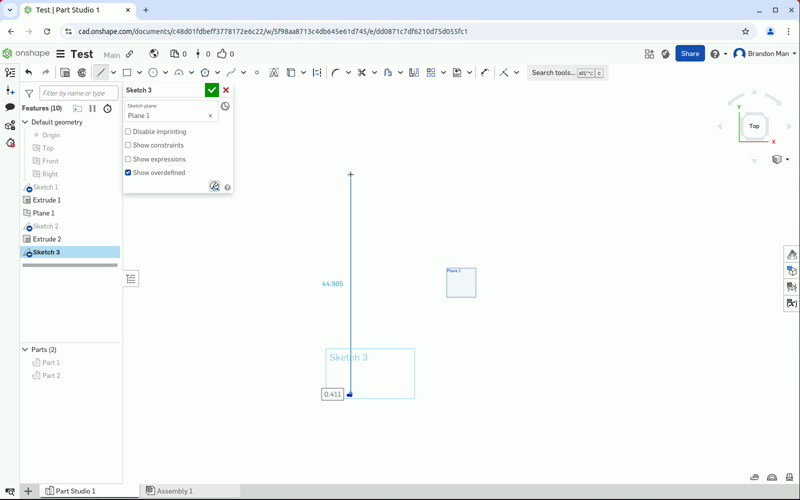
click(350, 174)
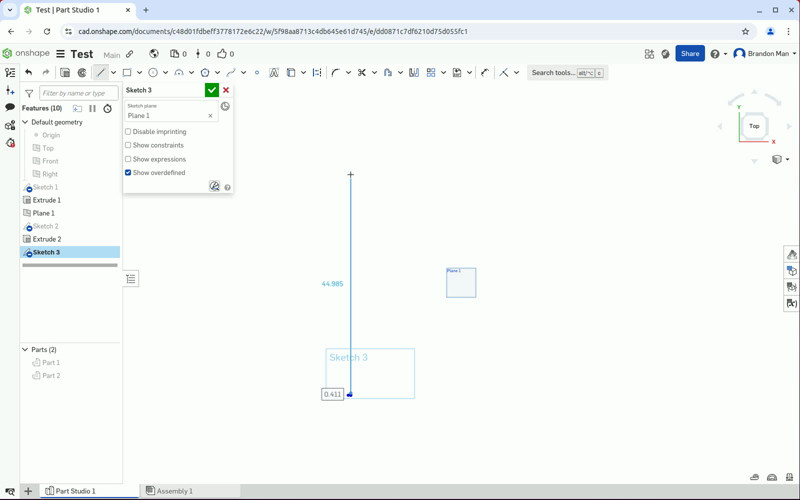
key_up(shift)
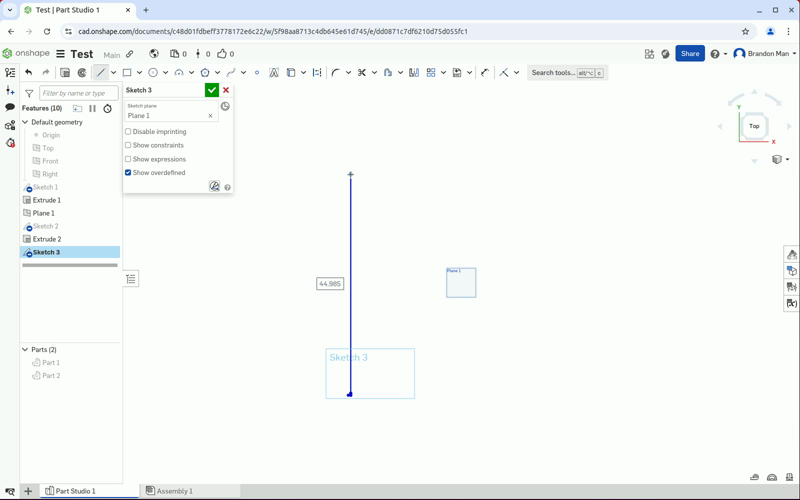
key_down(shift)
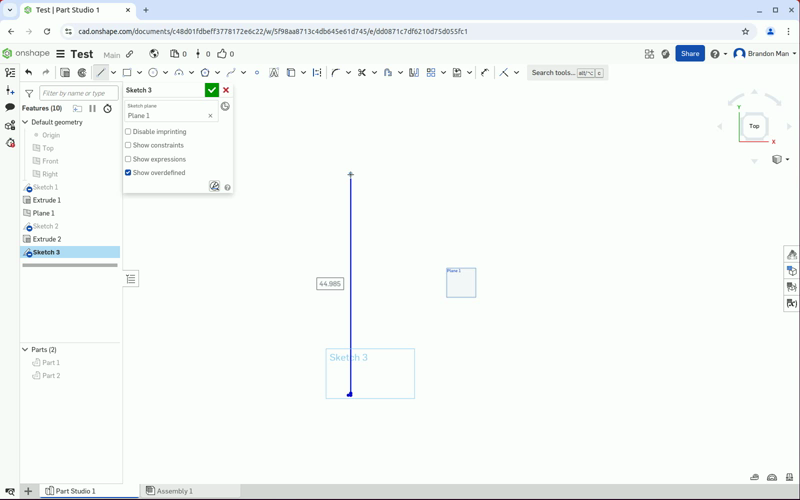
mouse_move(380, 174)
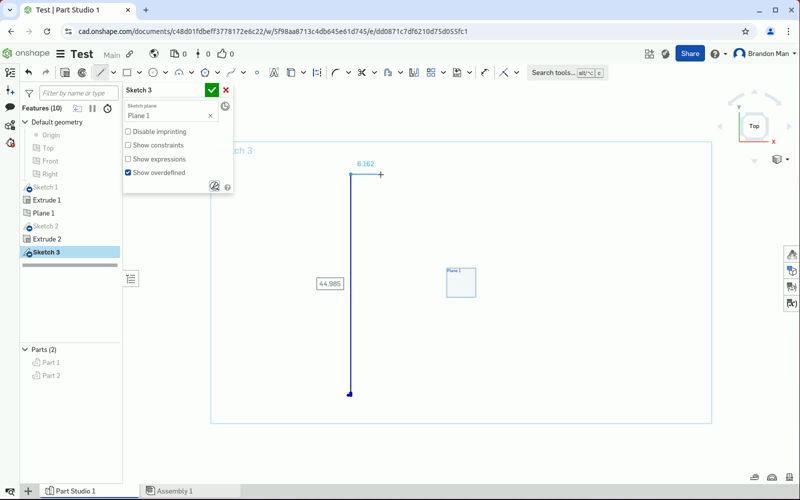
mouse_move(350, 171)
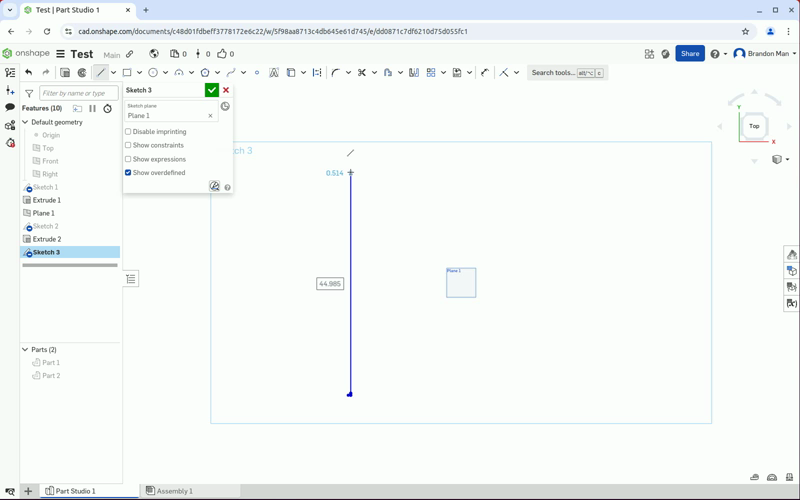
scroll(6)
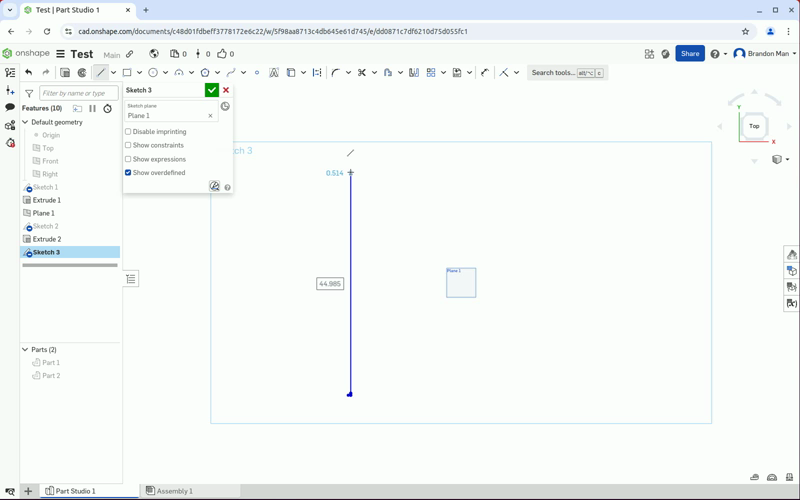
scroll(6)
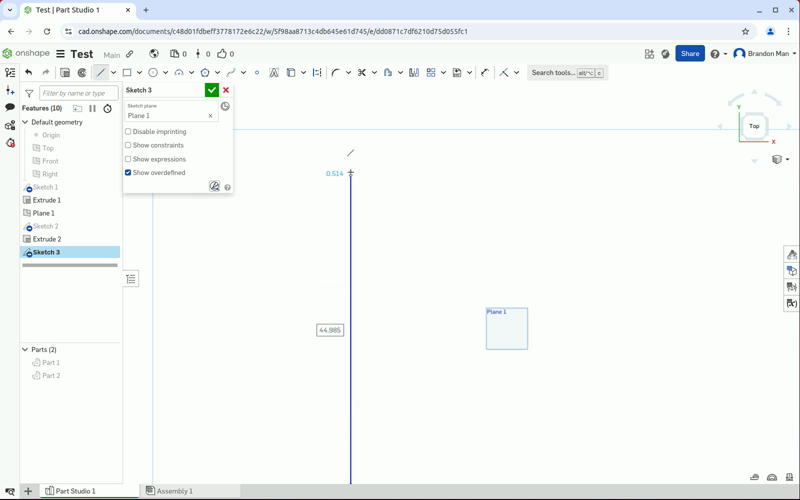
scroll(6)
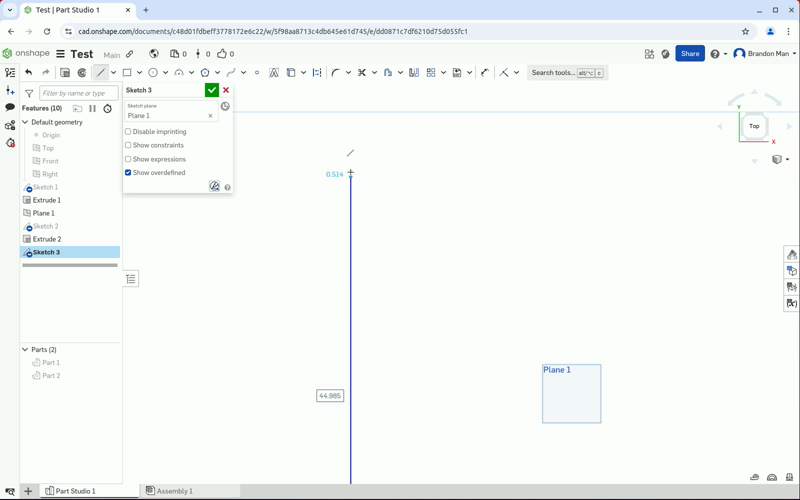
scroll(6)
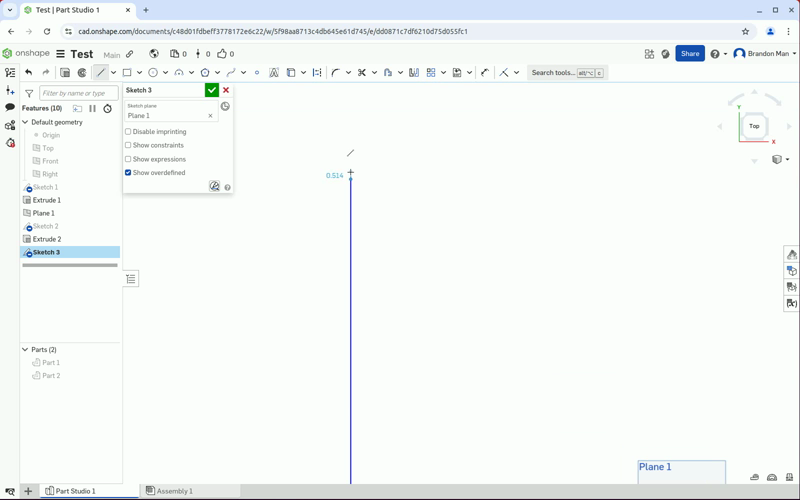
scroll(6)
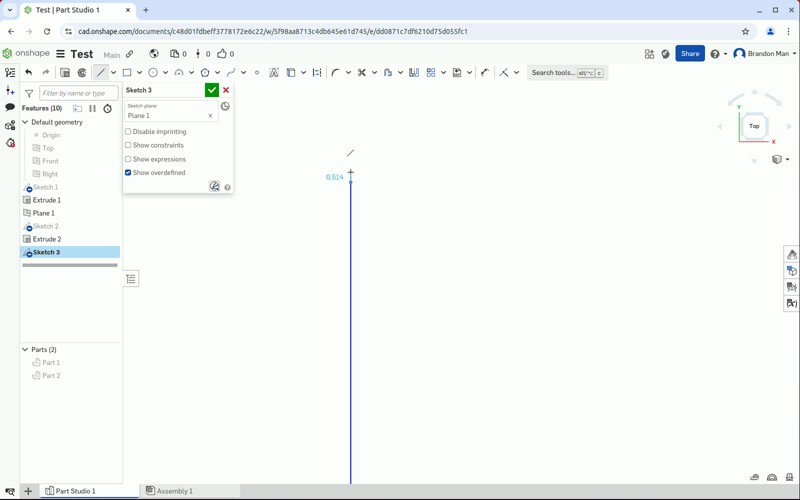
scroll(6)
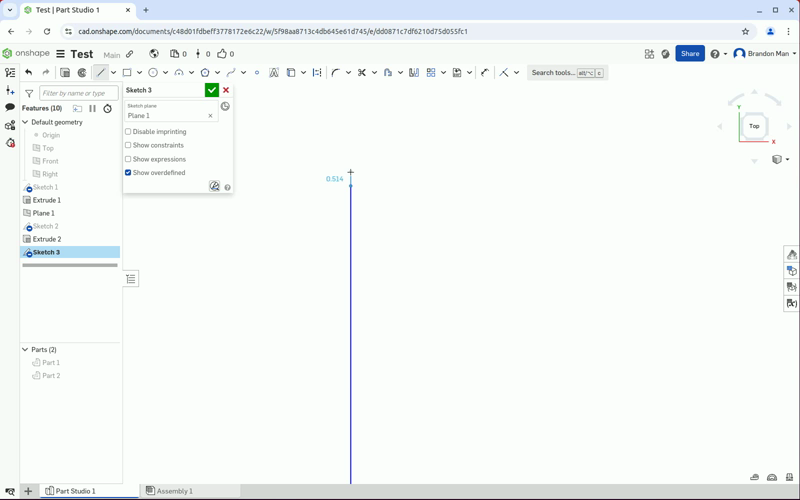
scroll(6)
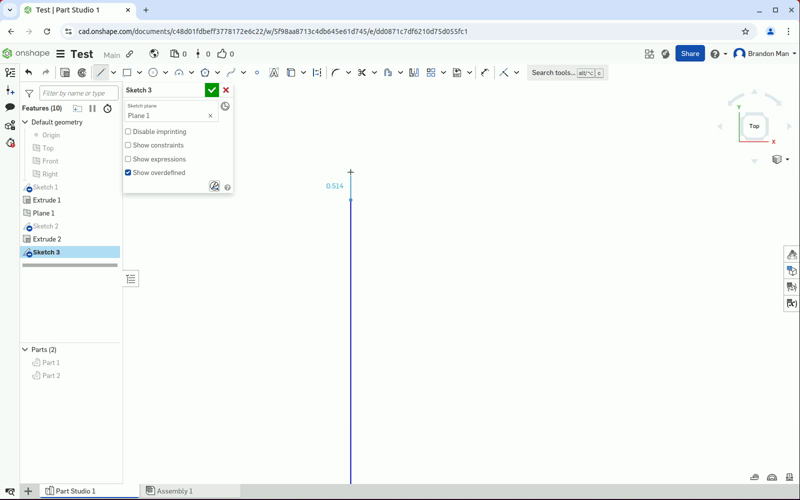
click(350, 171)
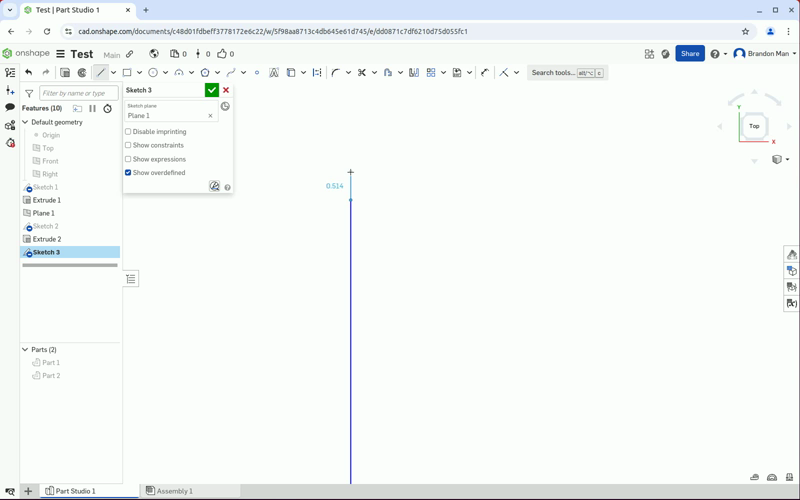
scroll(-6)
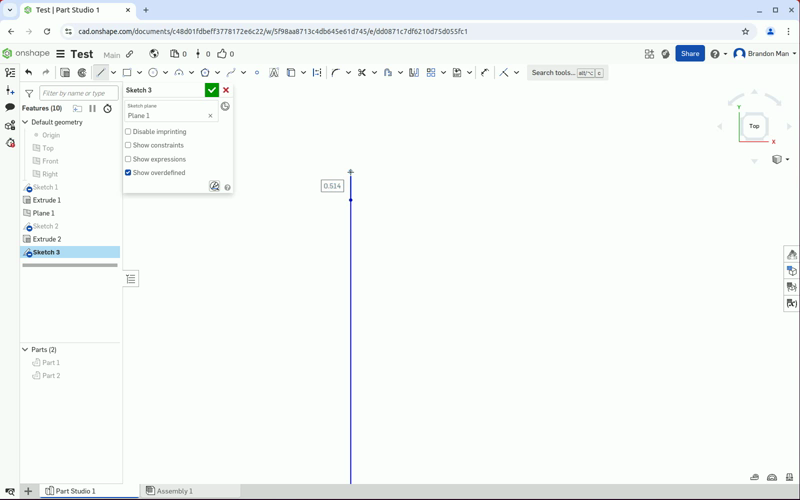
scroll(-6)
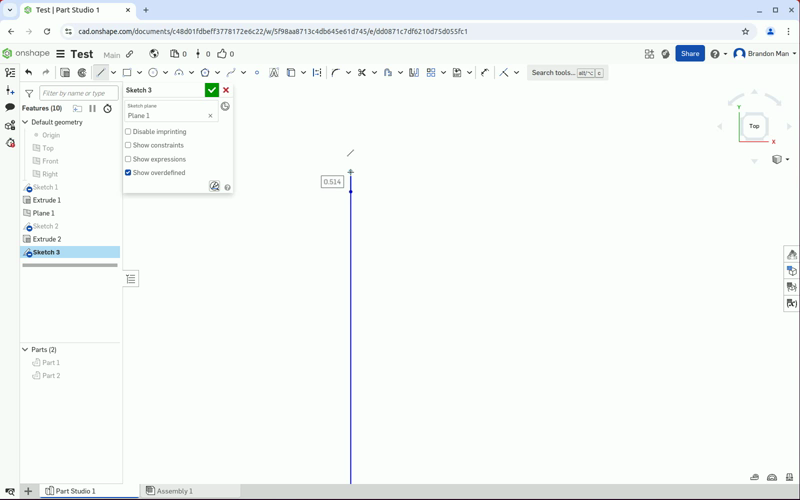
scroll(-6)
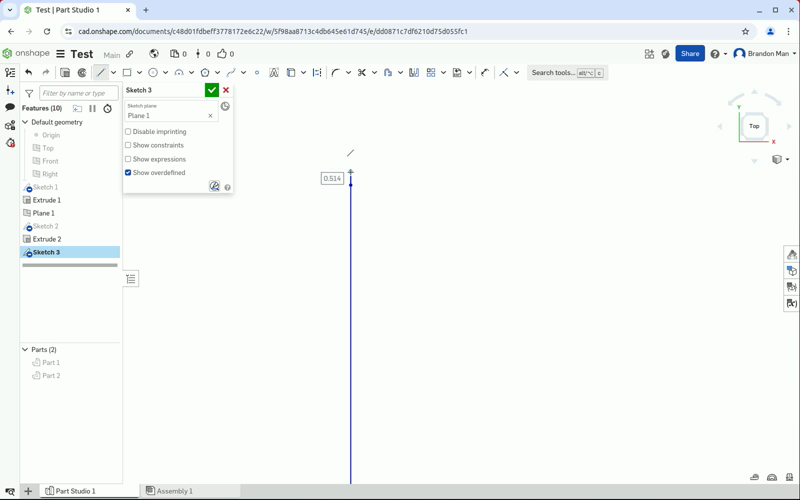
scroll(-6)
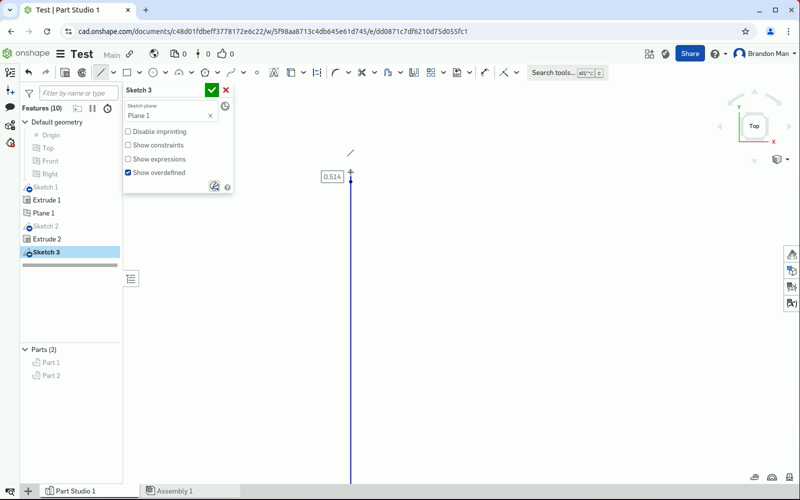
scroll(-6)
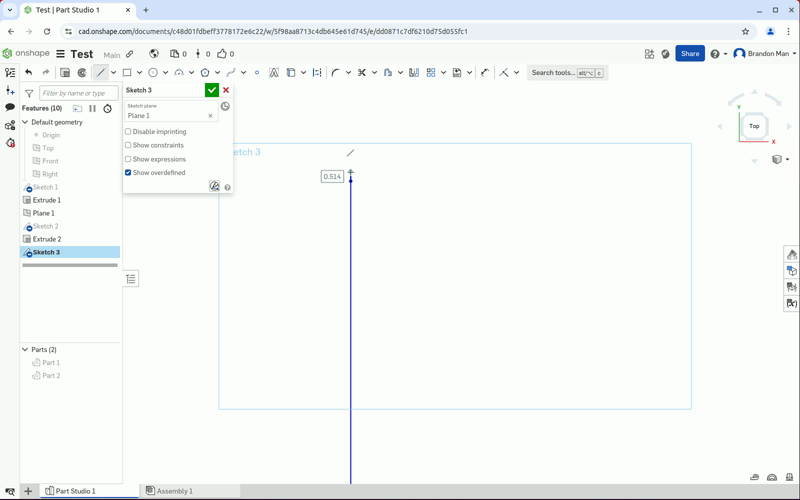
scroll(-6)
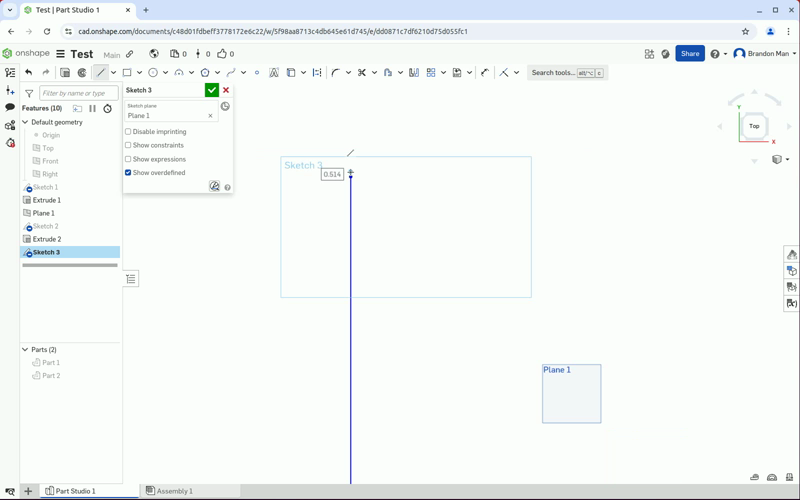
scroll(-6)
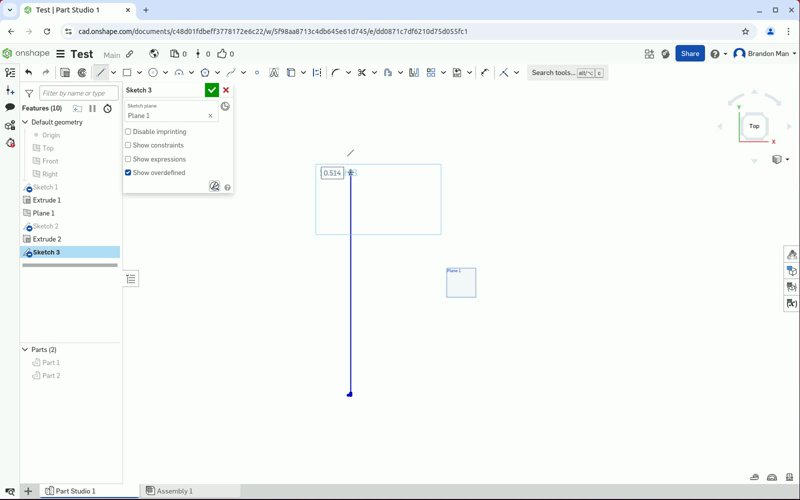
key_up(shift)
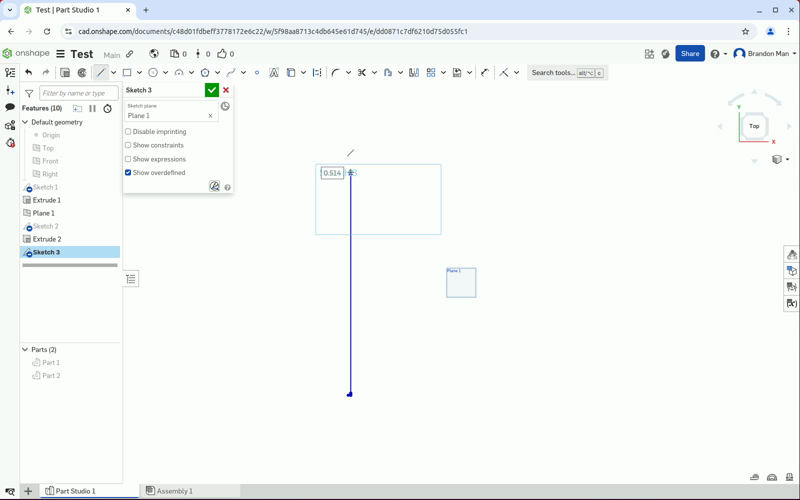
key_down(shift)
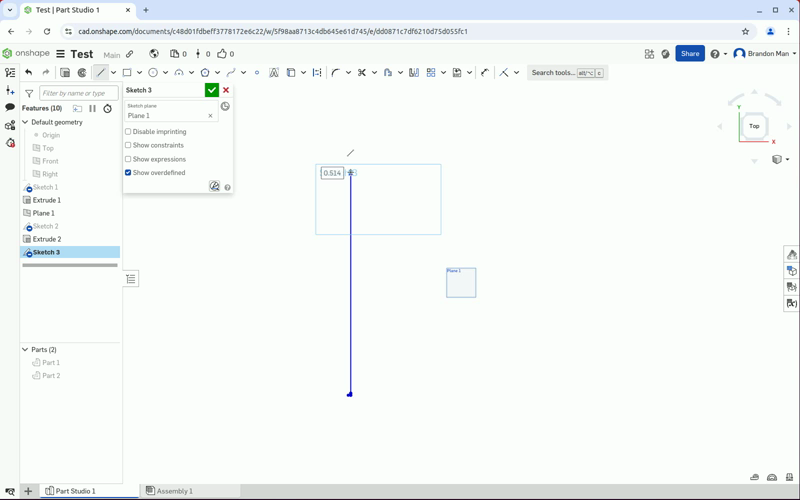
mouse_move(380, 171)
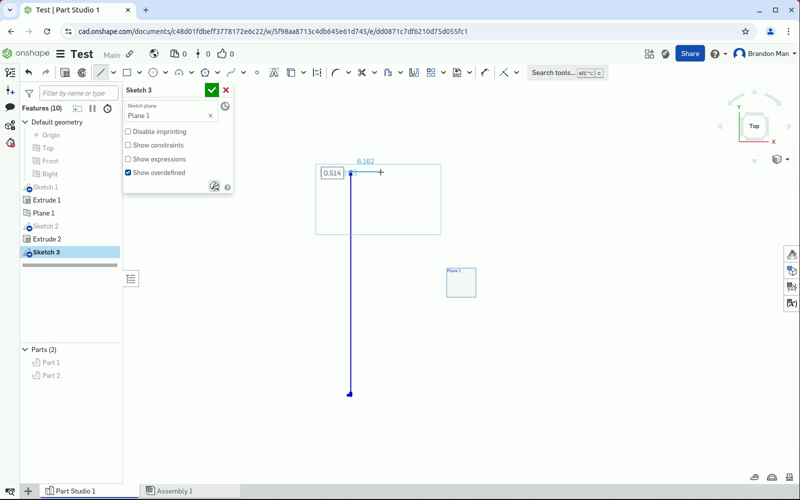
mouse_move(348, 171)
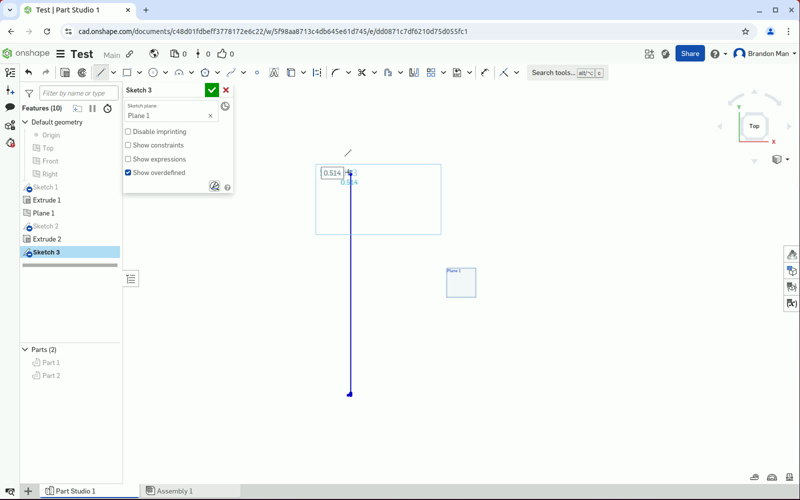
scroll(6)
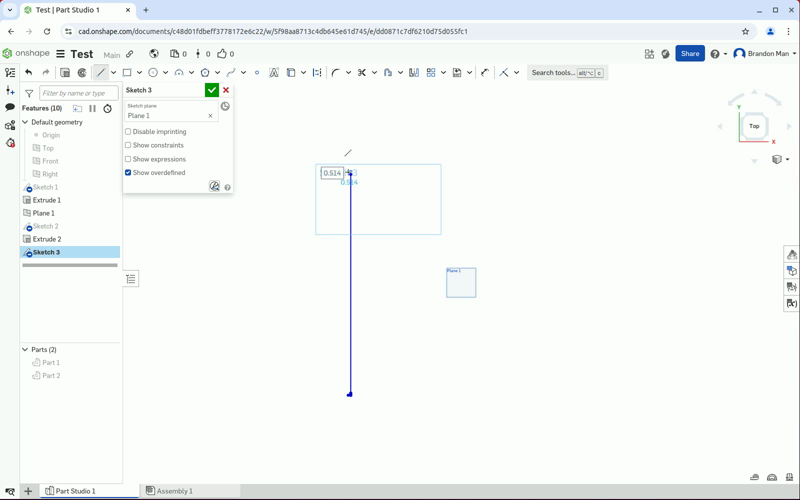
scroll(6)
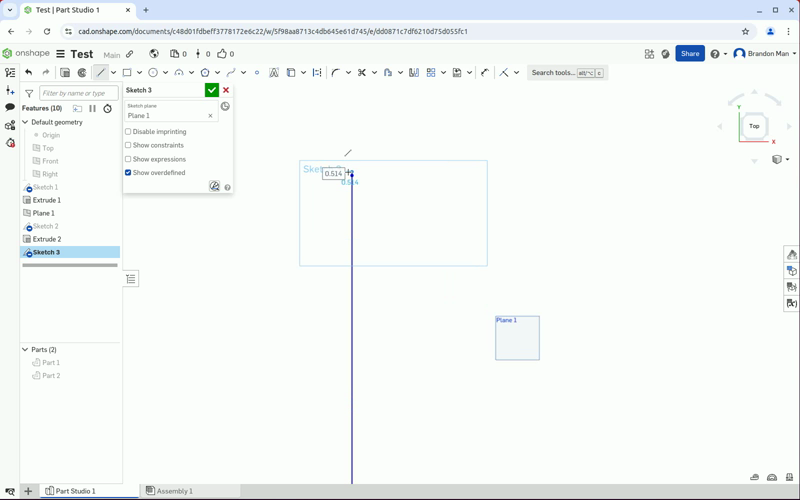
scroll(6)
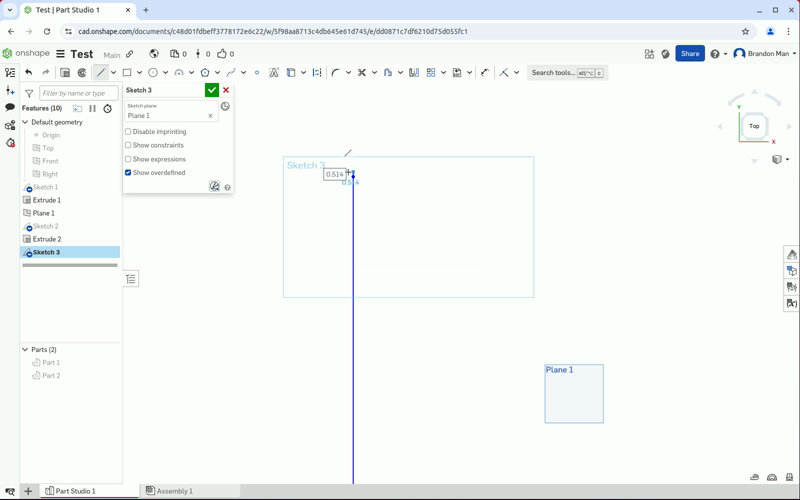
scroll(6)
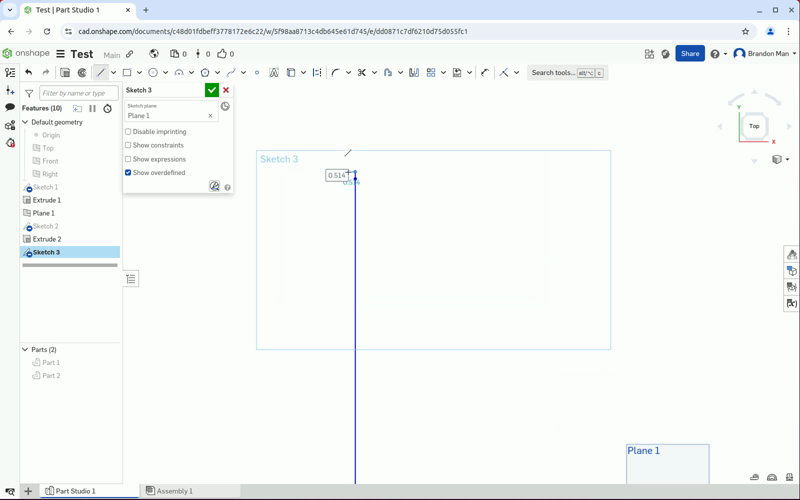
scroll(6)
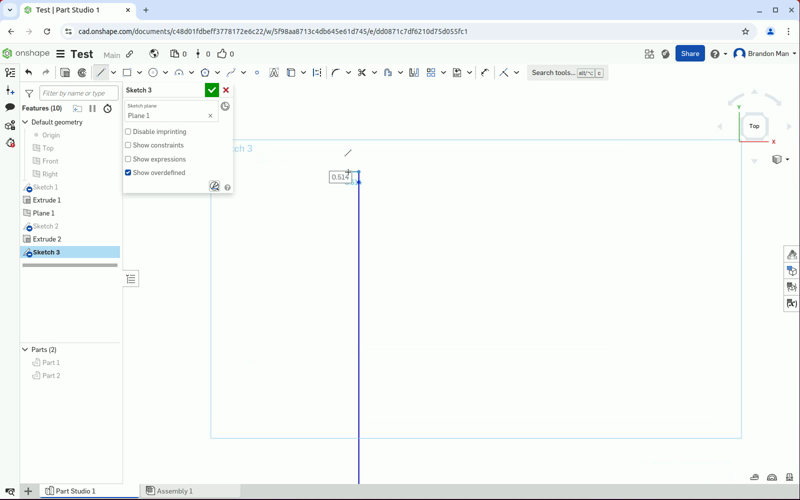
scroll(6)
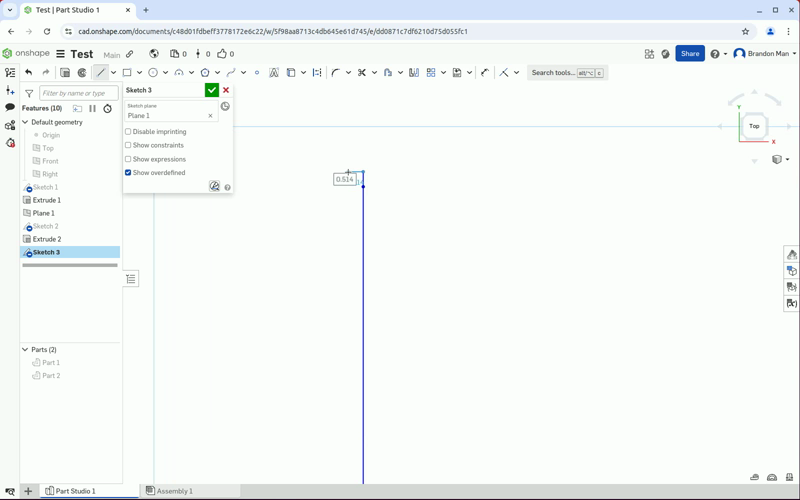
scroll(6)
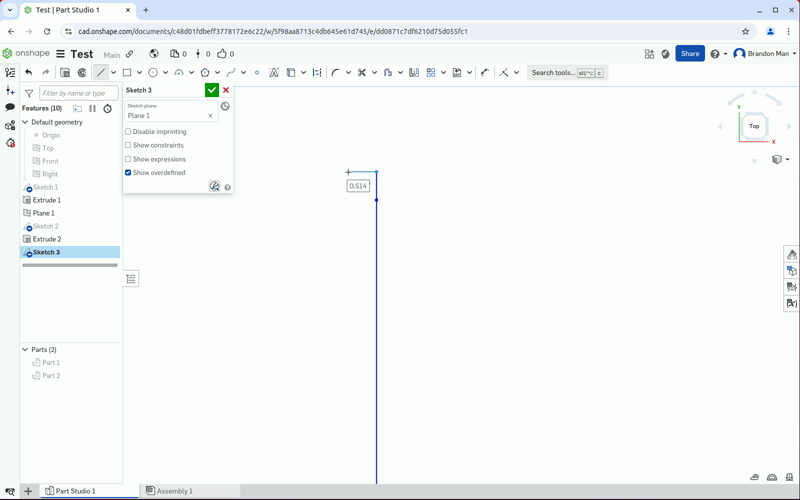
click(348, 171)
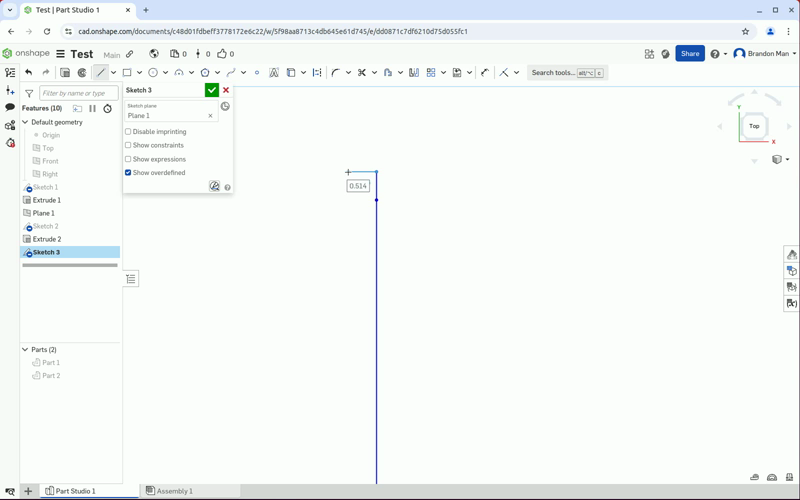
scroll(-6)
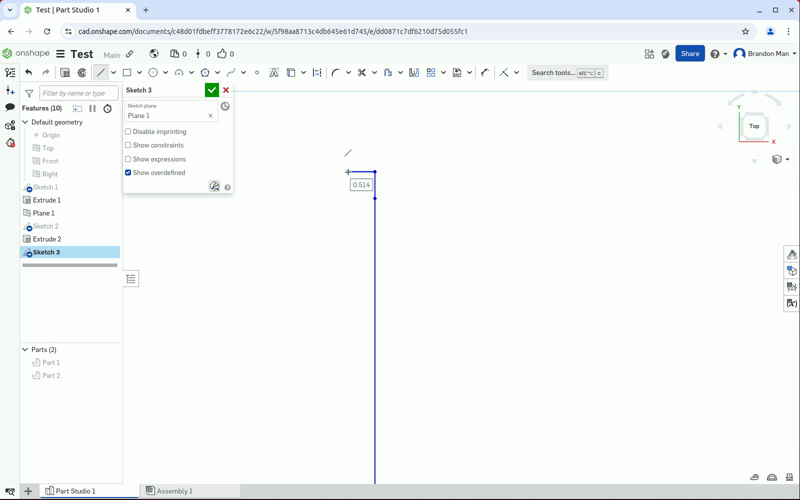
scroll(-6)
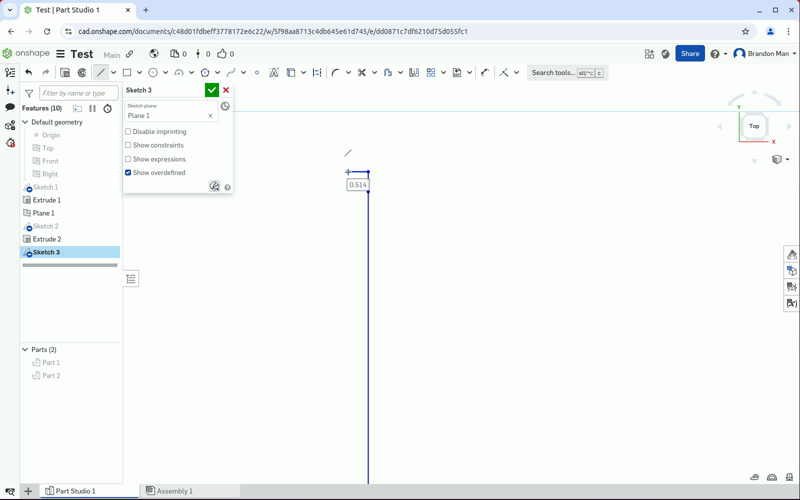
scroll(-6)
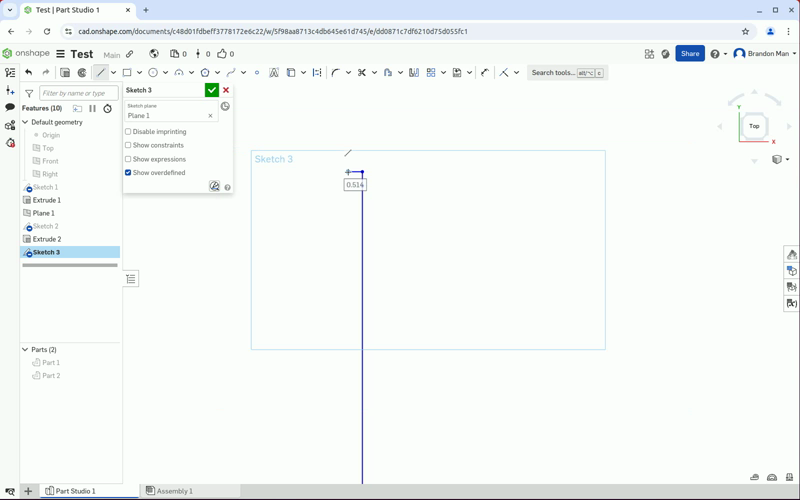
scroll(-6)
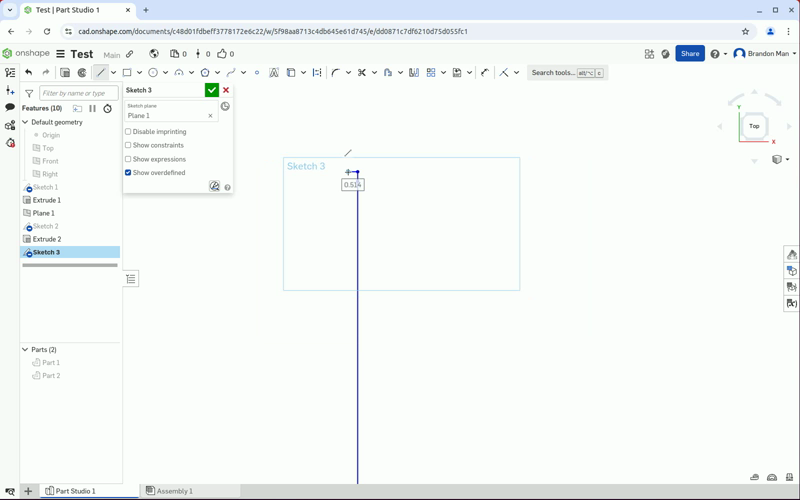
scroll(-6)
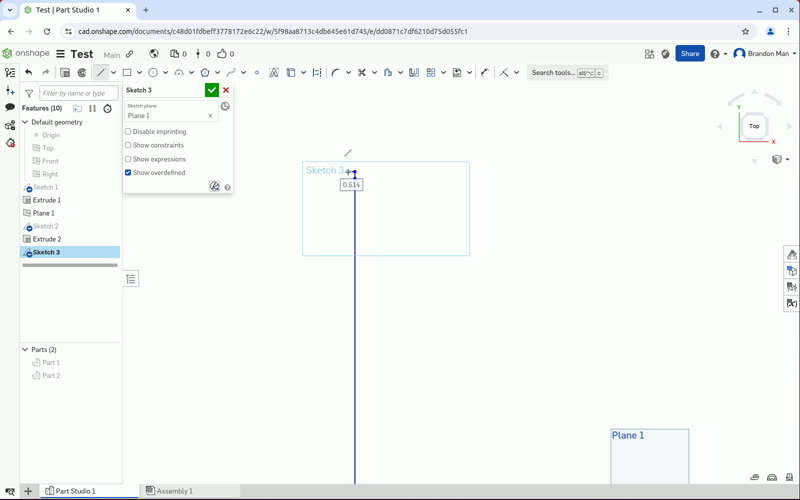
scroll(-6)
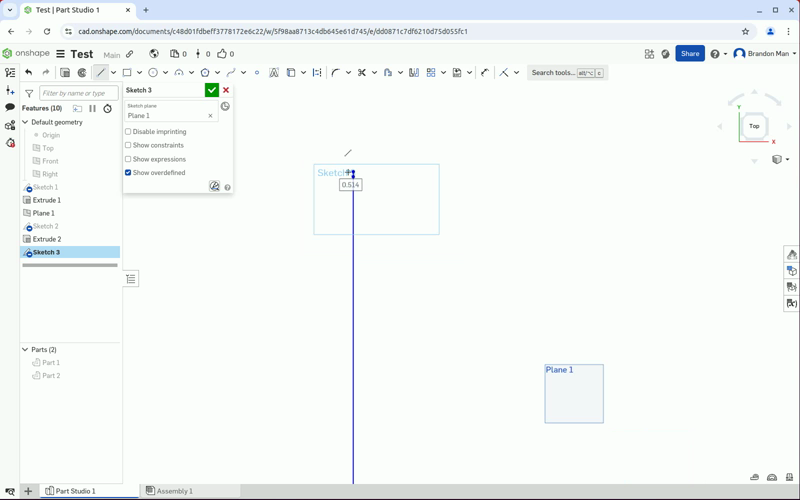
scroll(-6)
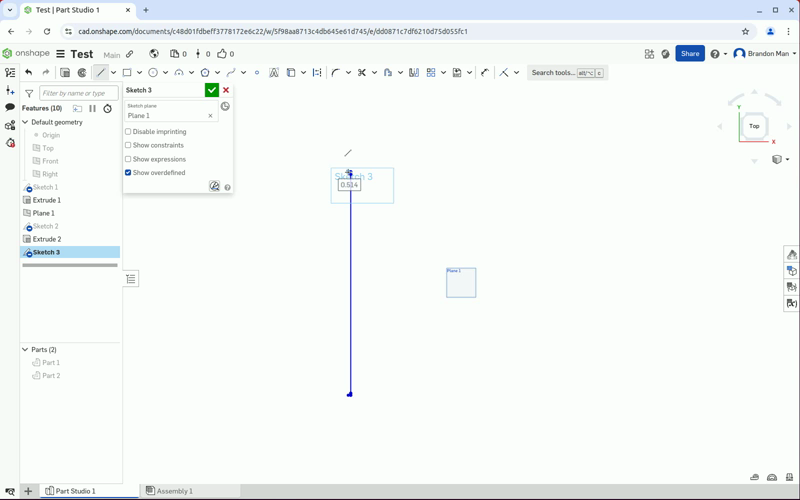
key_up(shift)
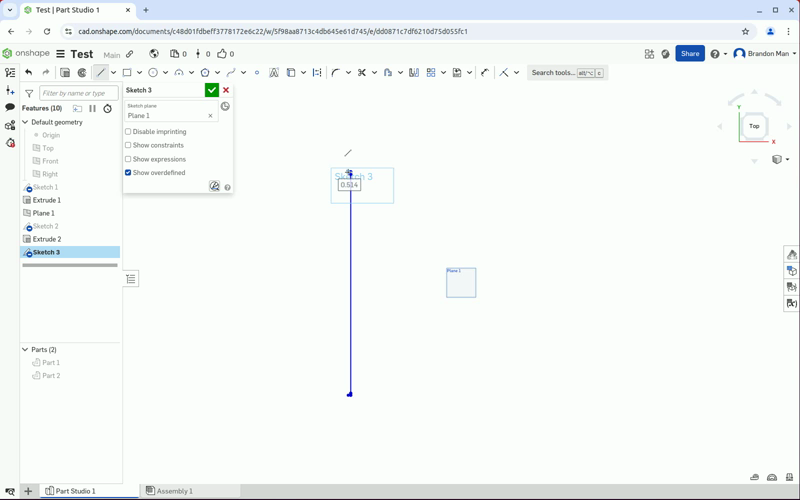
key_down(shift)
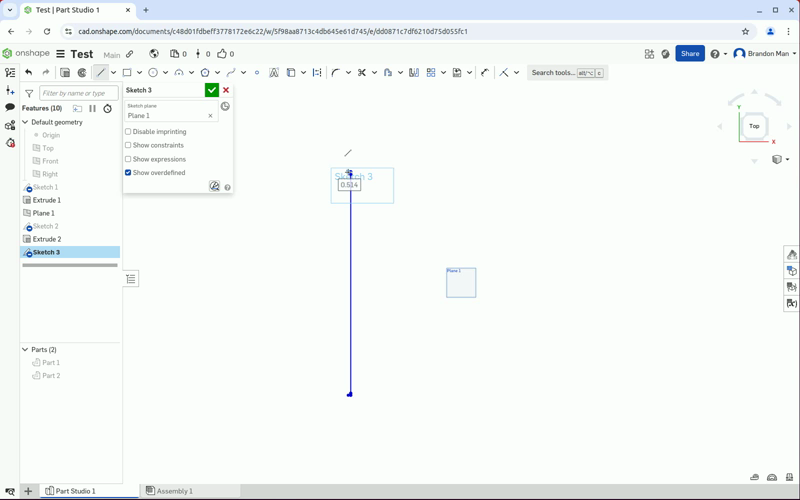
mouse_move(348, 395)
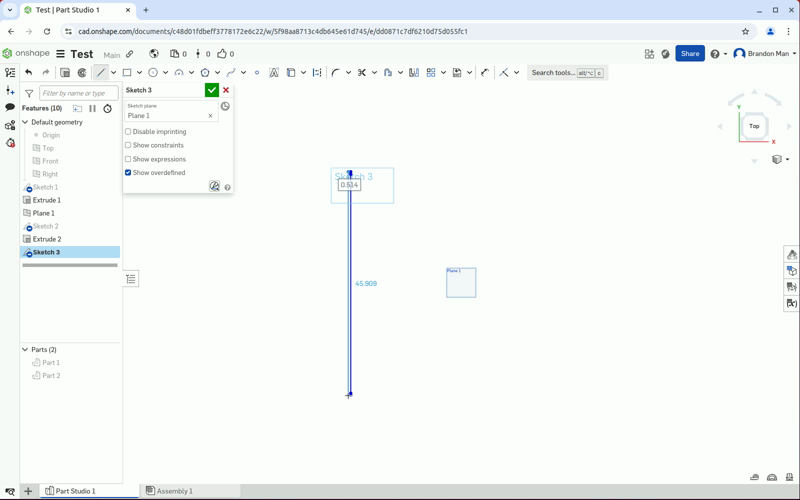
scroll(6)
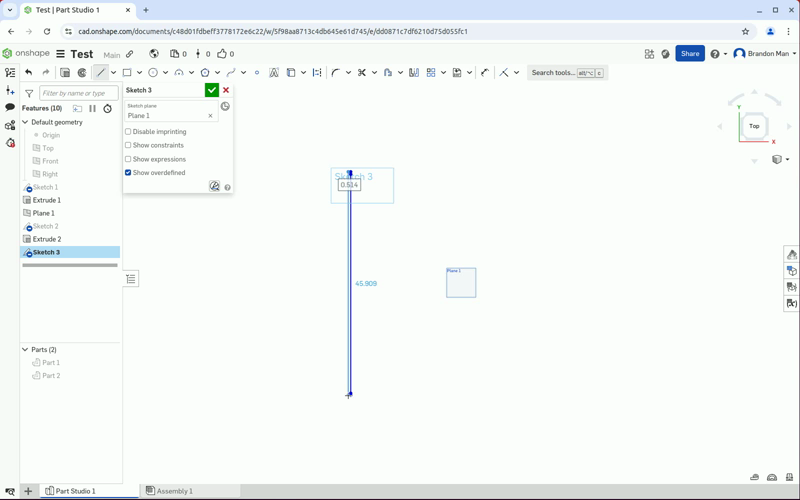
scroll(6)
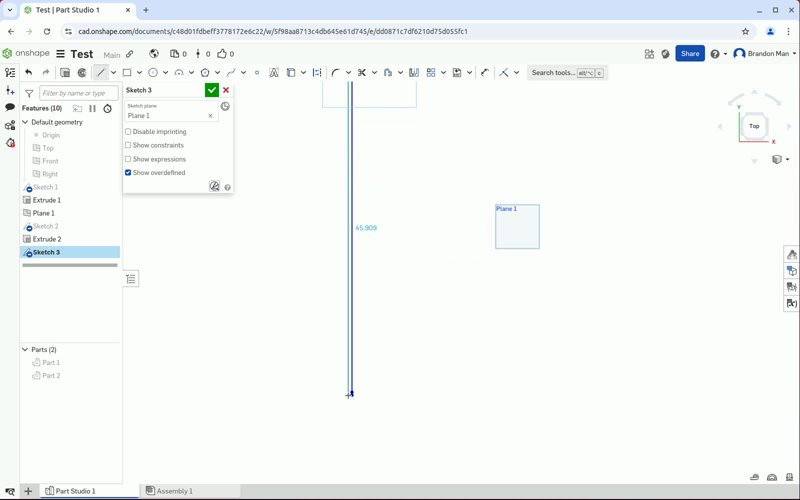
scroll(6)
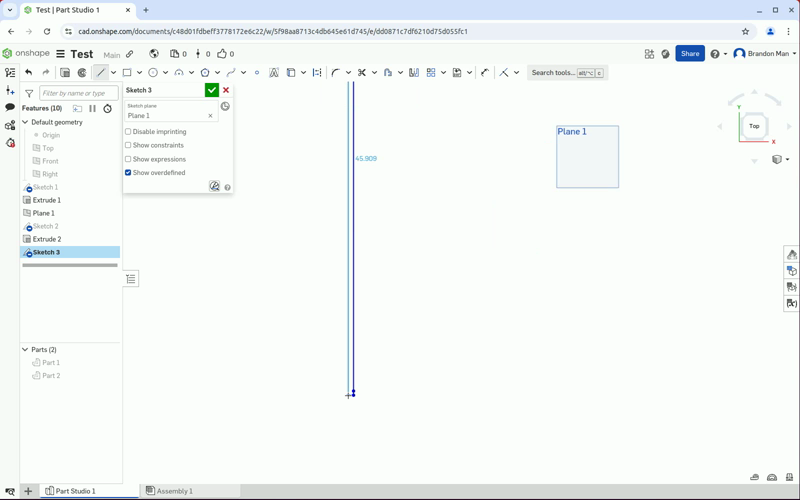
scroll(6)
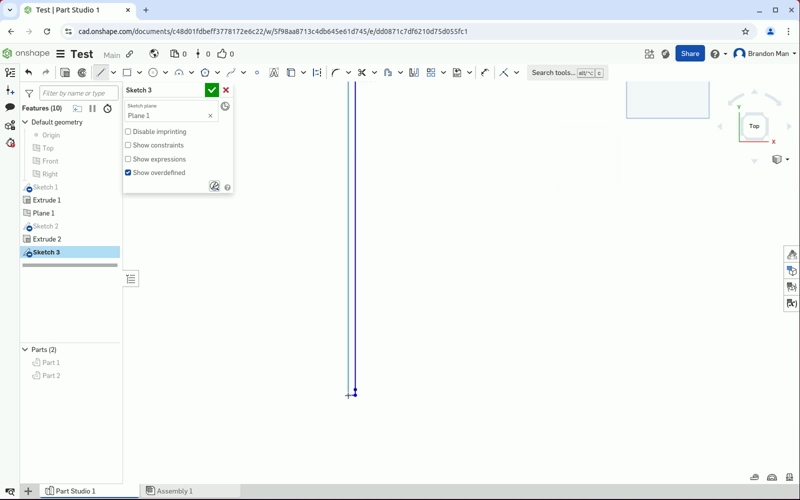
scroll(6)
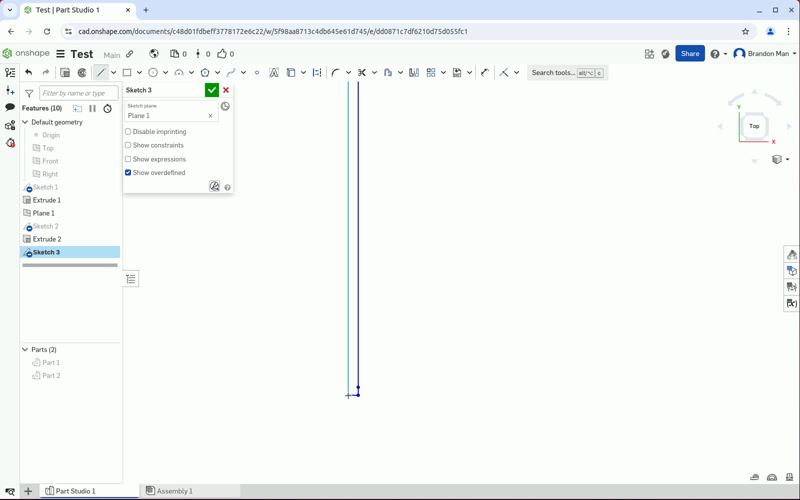
scroll(6)
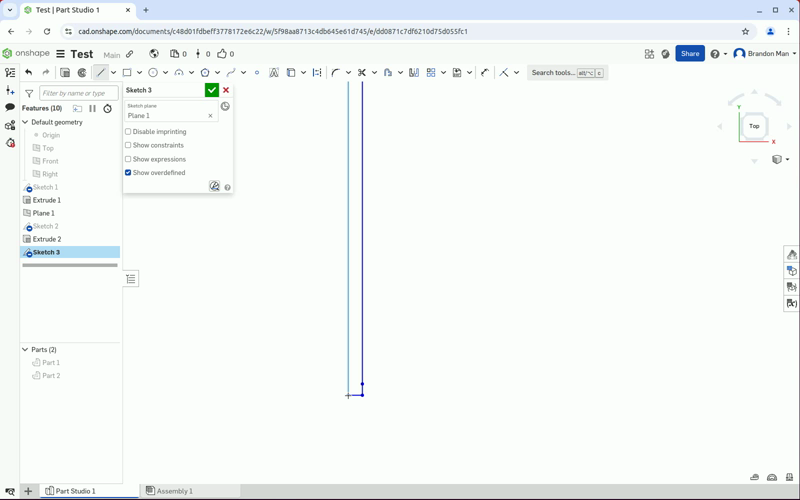
scroll(6)
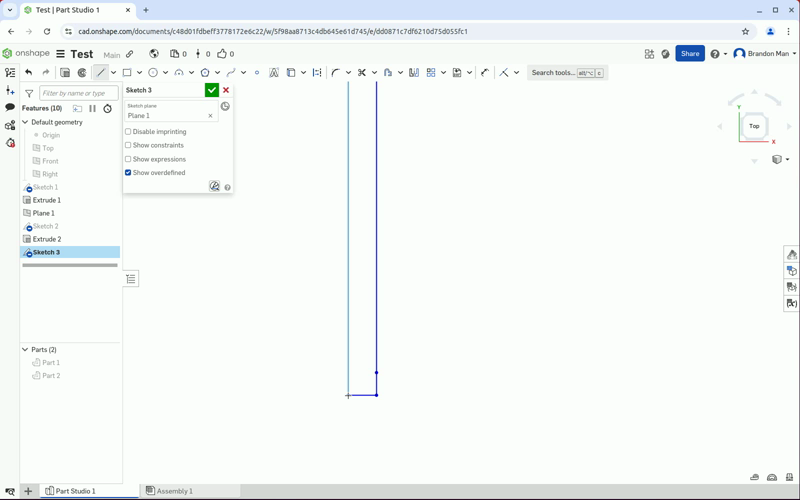
key_up(shift)
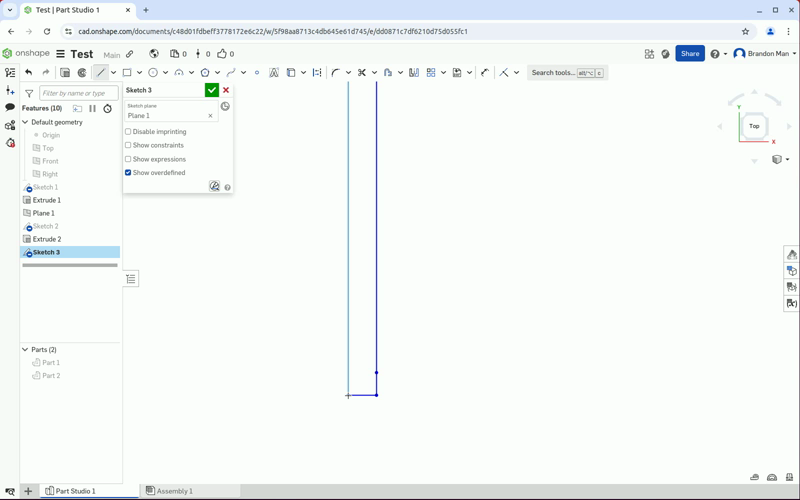
click(348, 395)
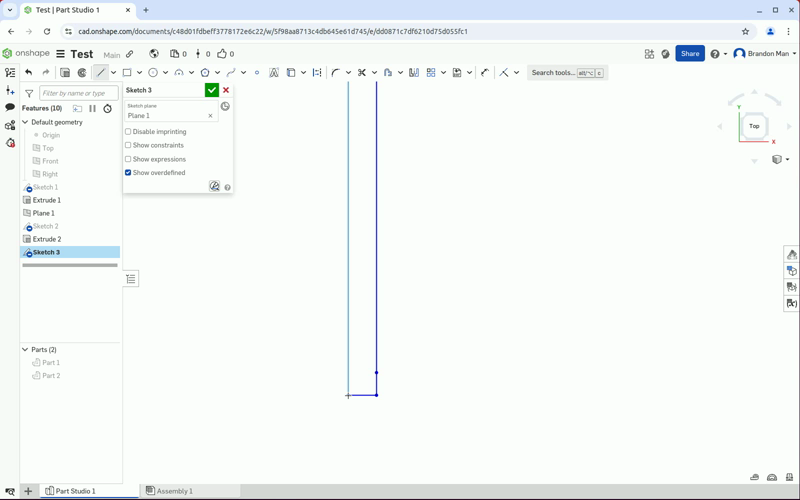
scroll(-6)
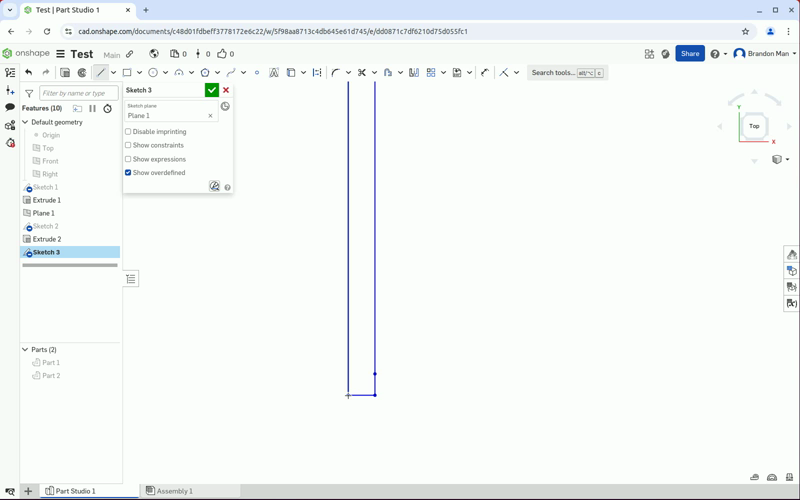
scroll(-6)
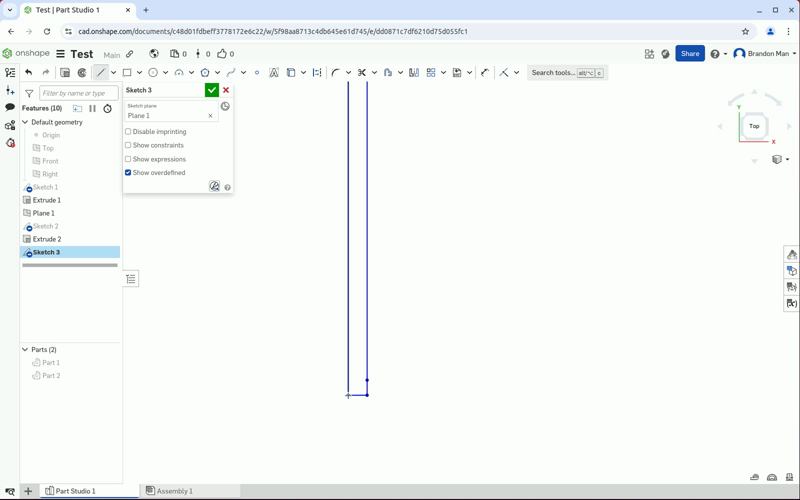
scroll(-6)
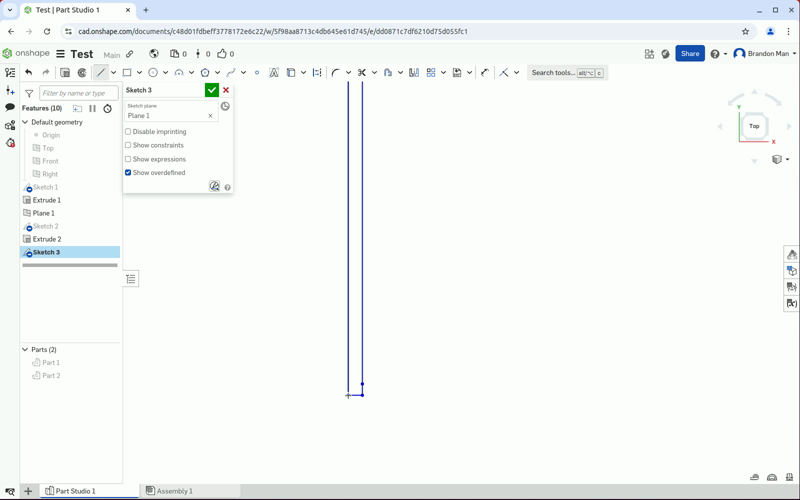
scroll(-6)
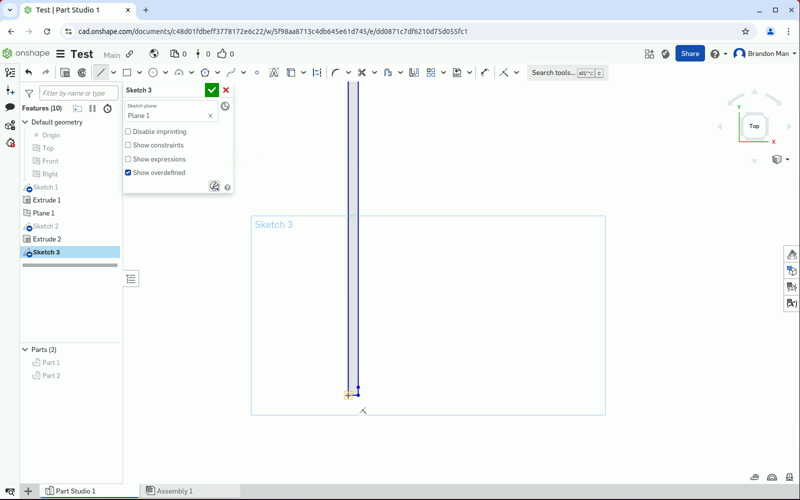
scroll(-6)
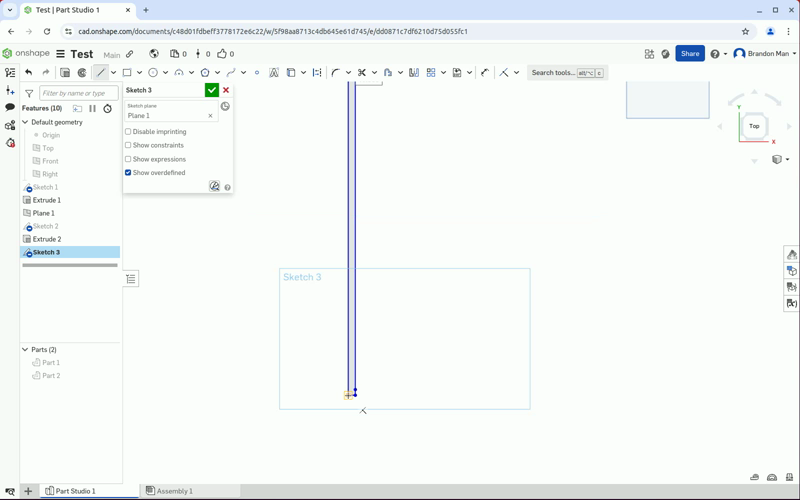
scroll(-6)
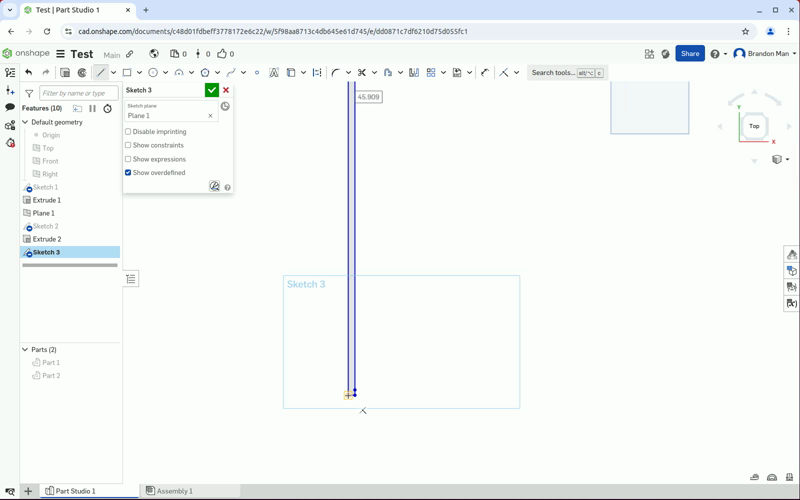
scroll(-6)
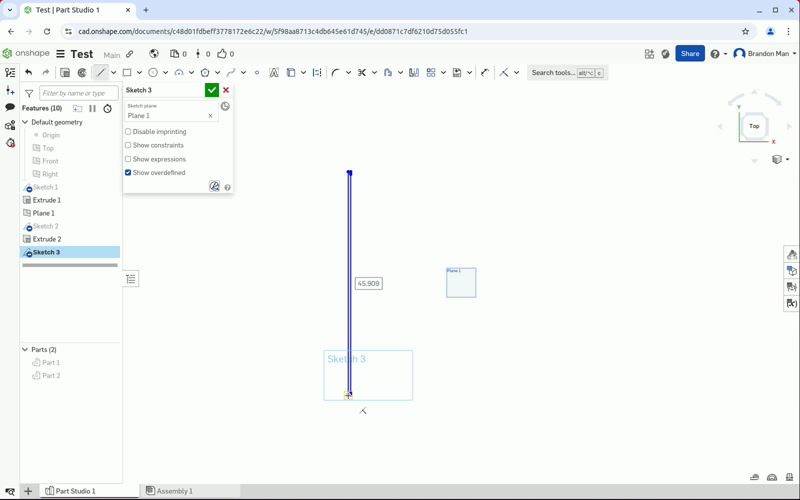
key(esc)
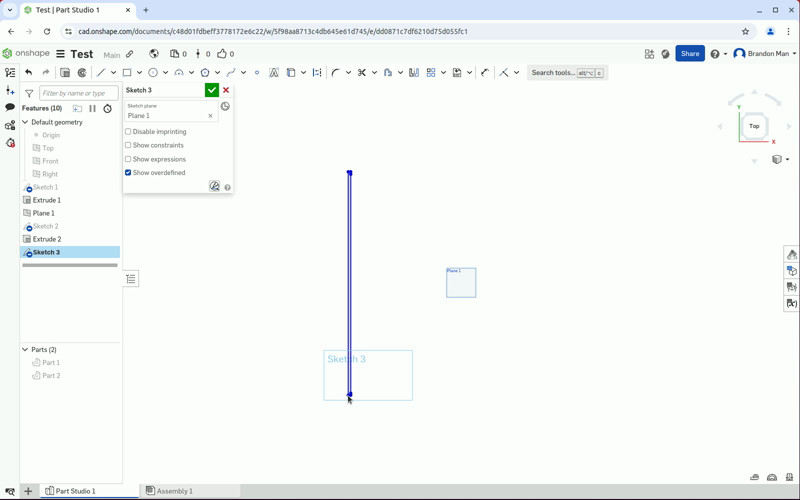
mouse_move(349, 301)
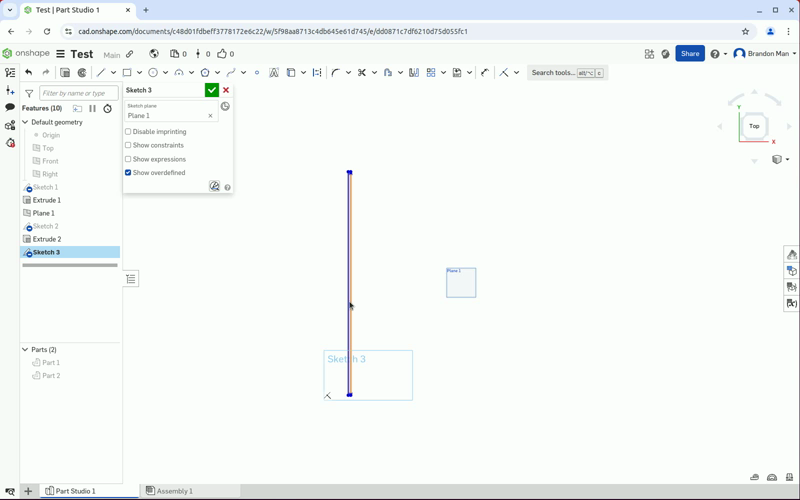
scroll(6)
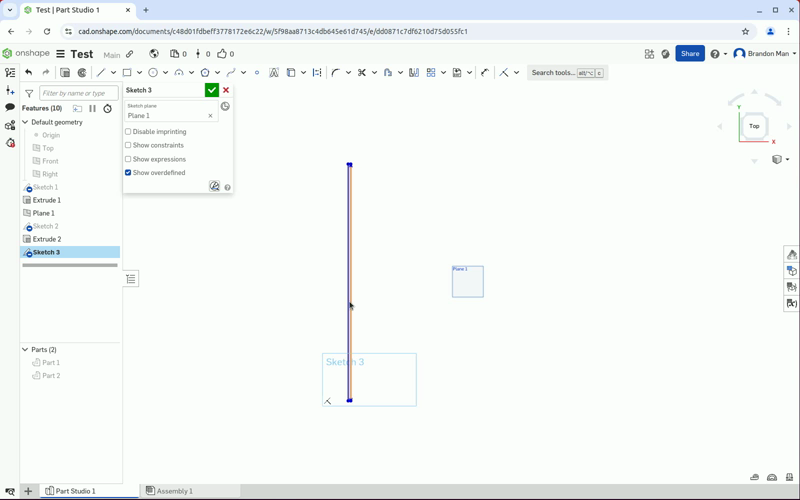
scroll(6)
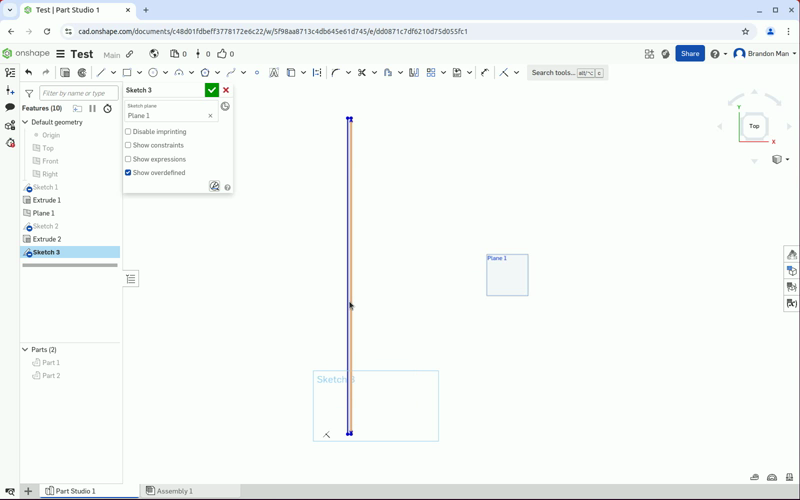
scroll(6)
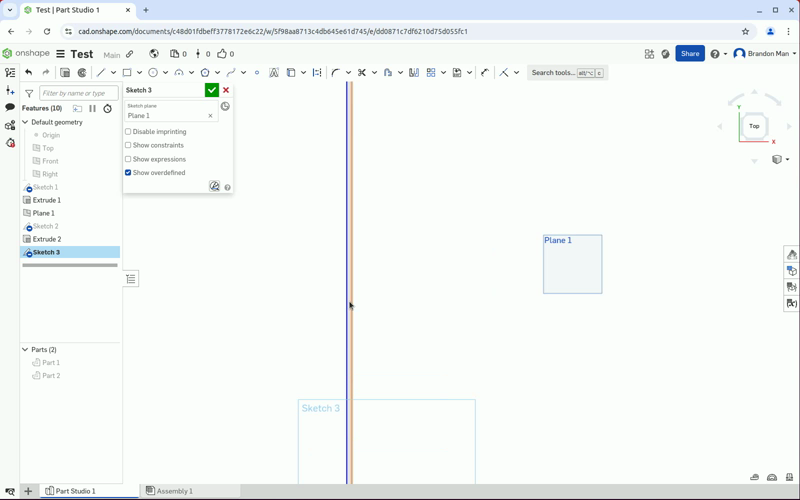
scroll(6)
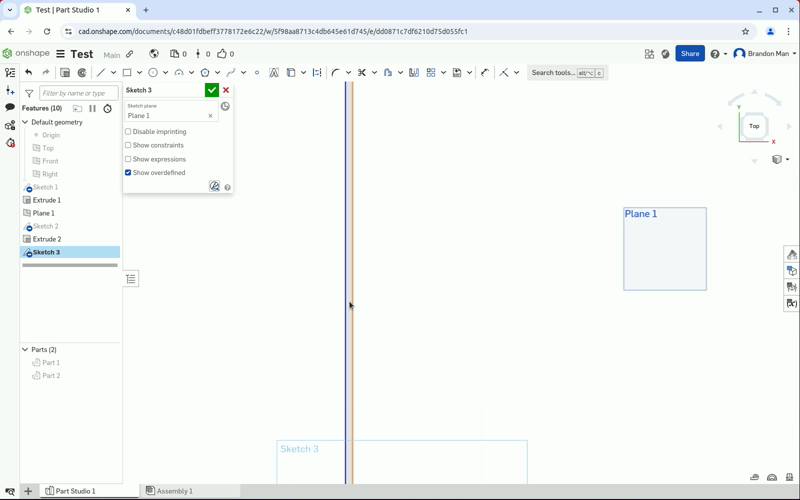
scroll(6)
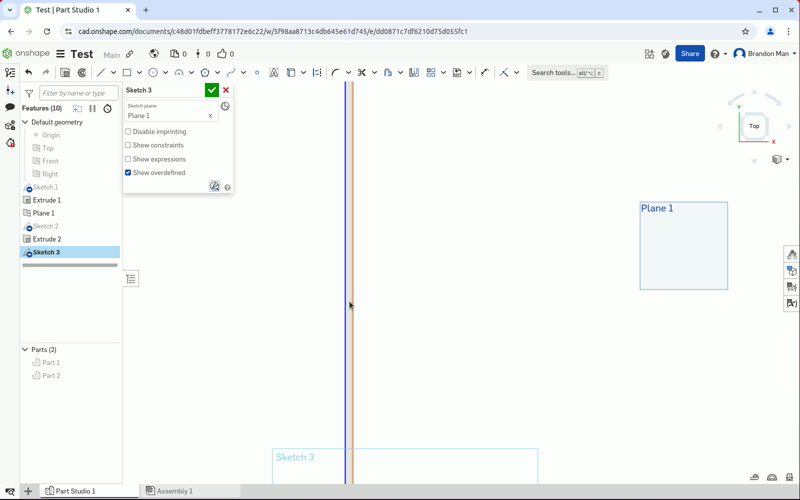
scroll(6)
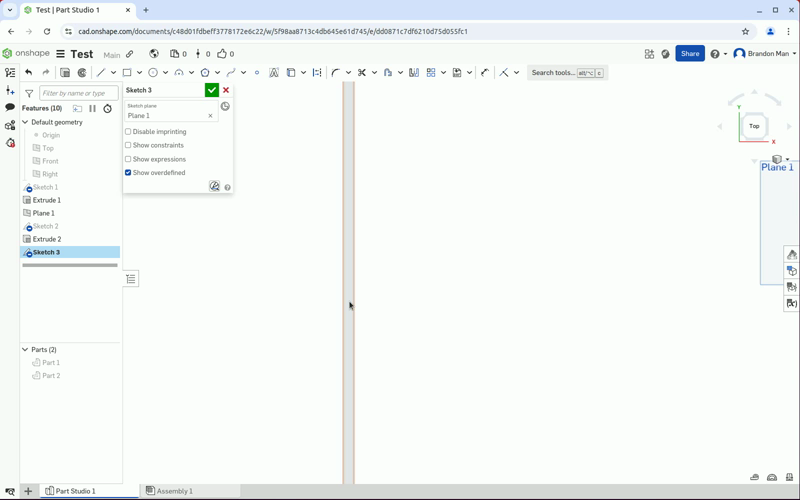
scroll(6)
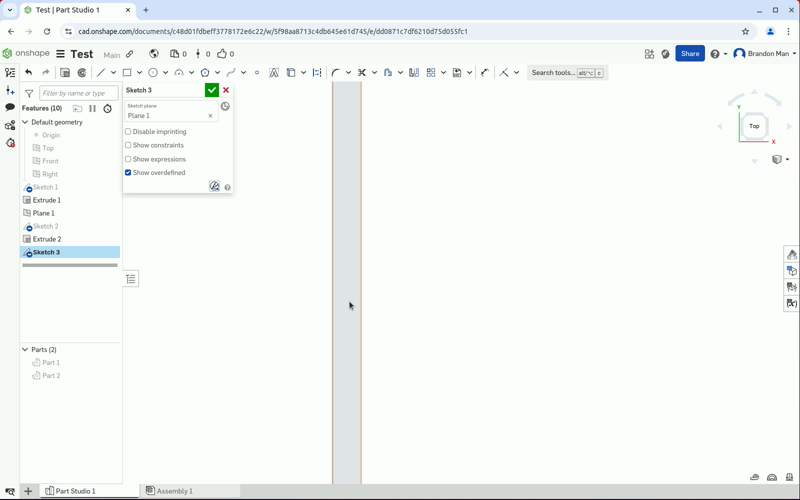
click(349, 301)
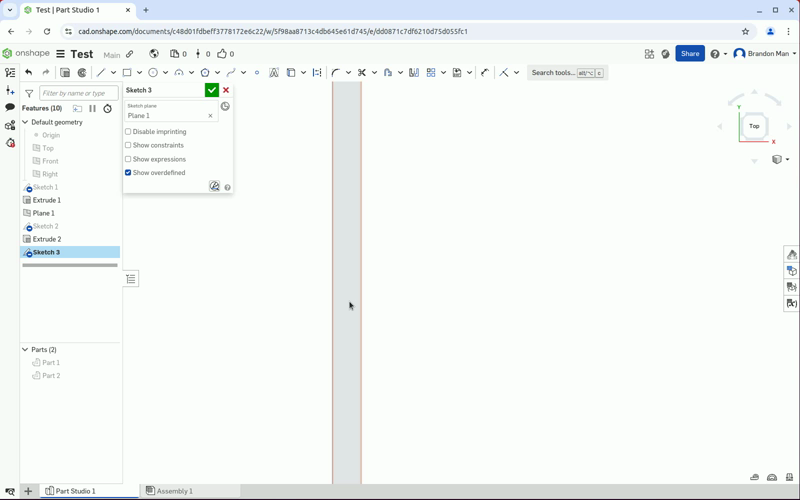
scroll(-6)
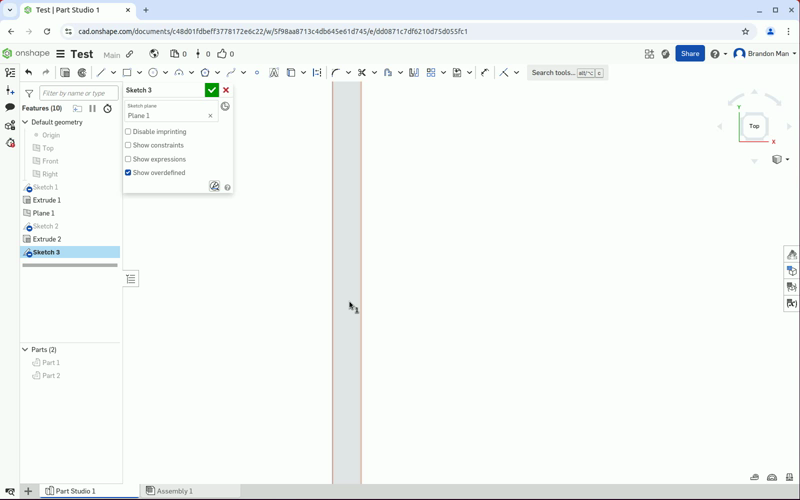
scroll(-6)
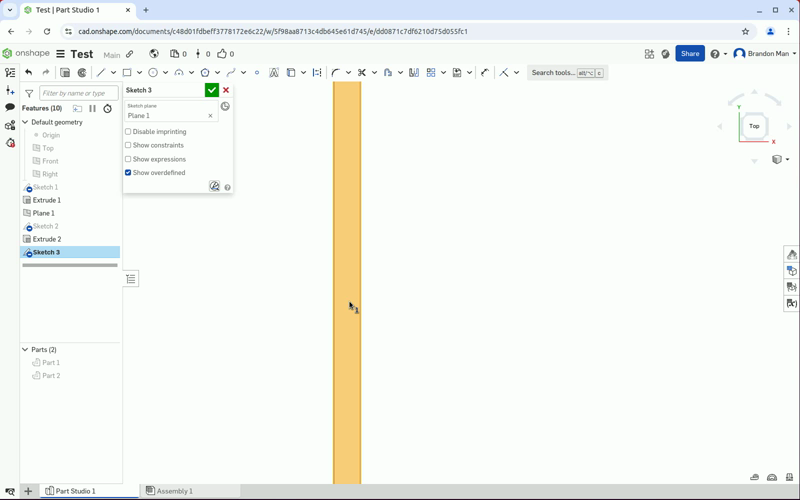
scroll(-6)
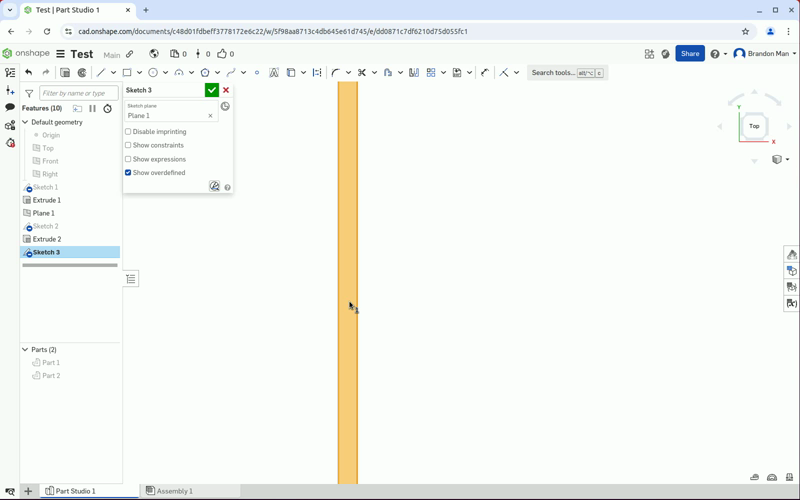
scroll(-6)
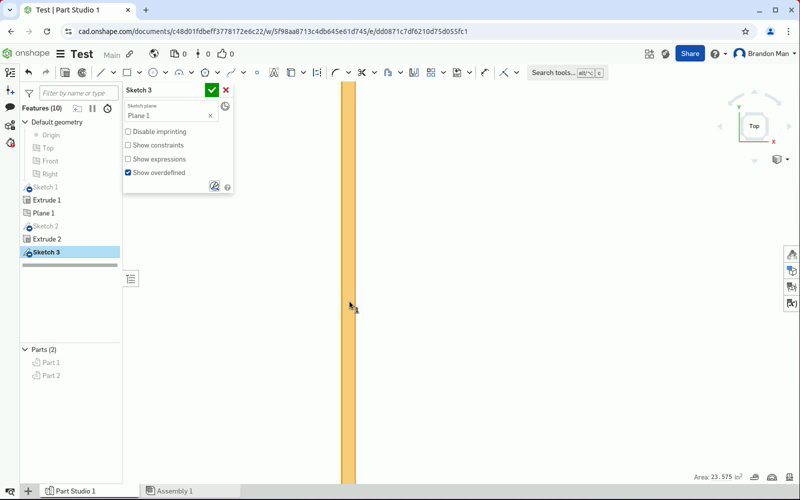
scroll(-6)
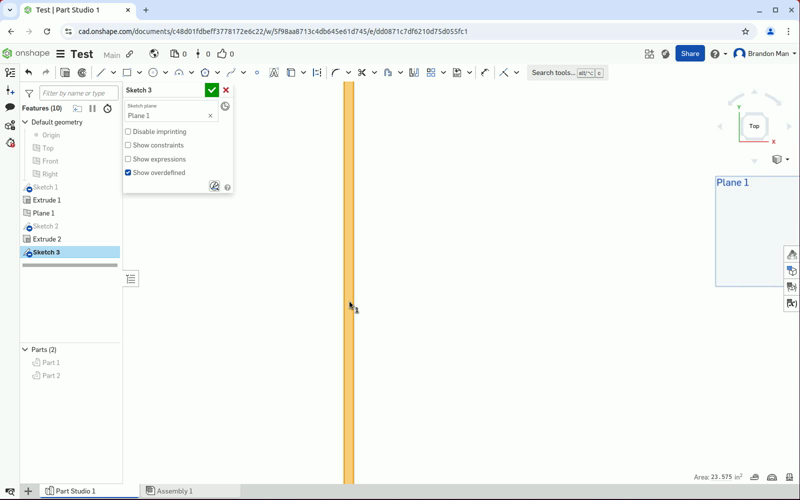
scroll(-6)
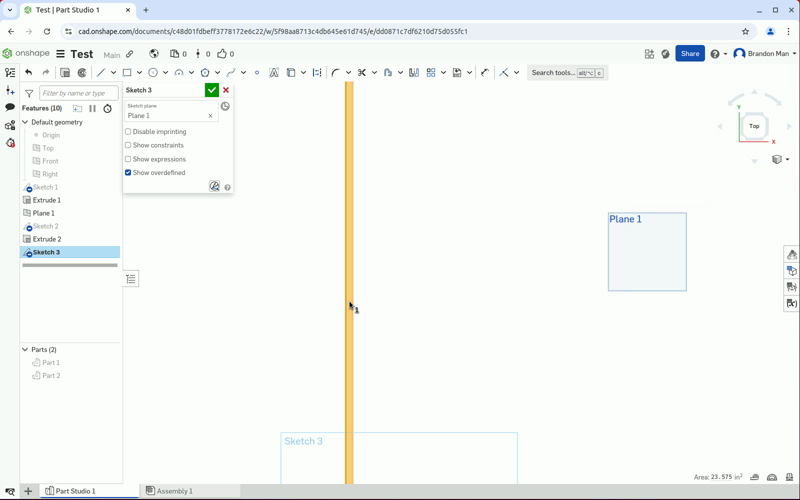
scroll(-6)
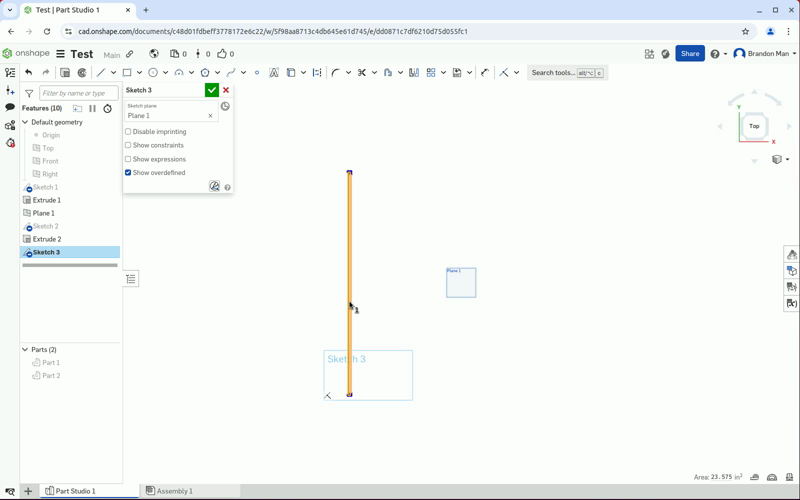
mouse_move(73, 352)
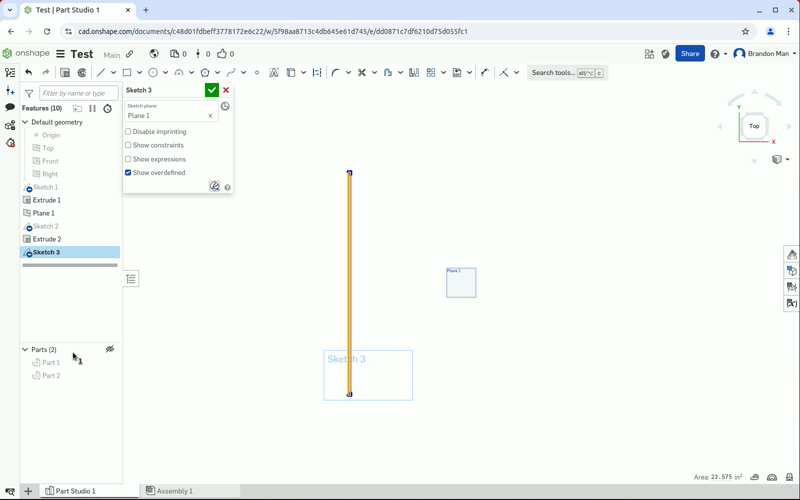
key(shift+y)
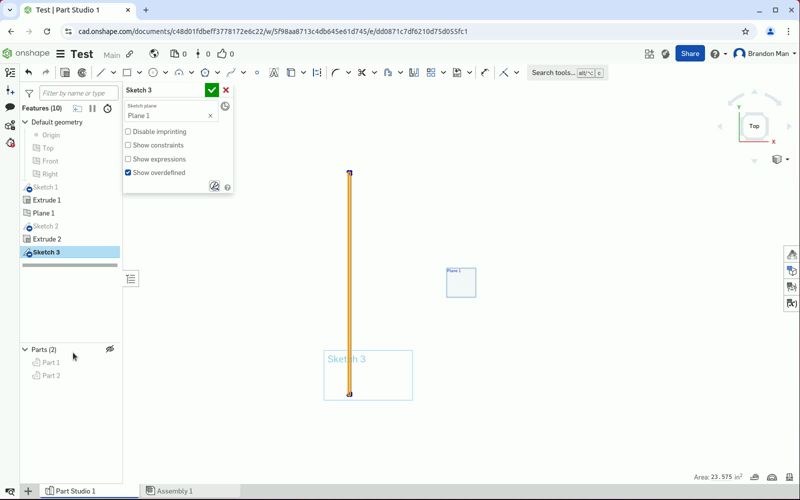
key(shift+e)
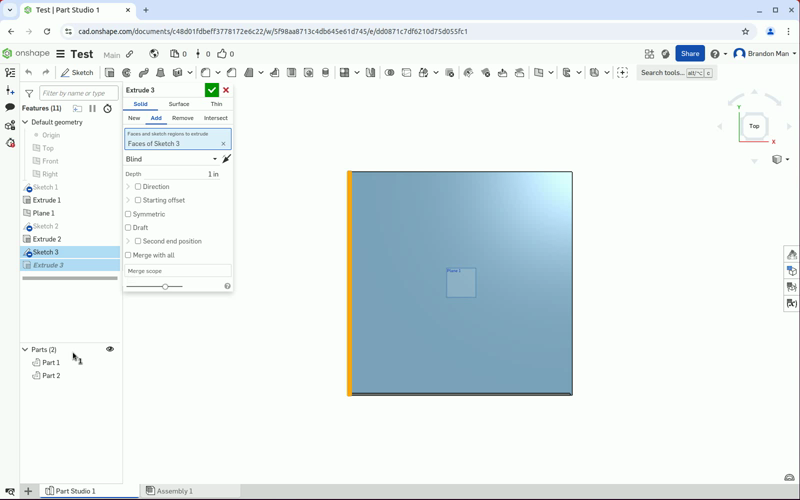
mouse_move(143, 106)
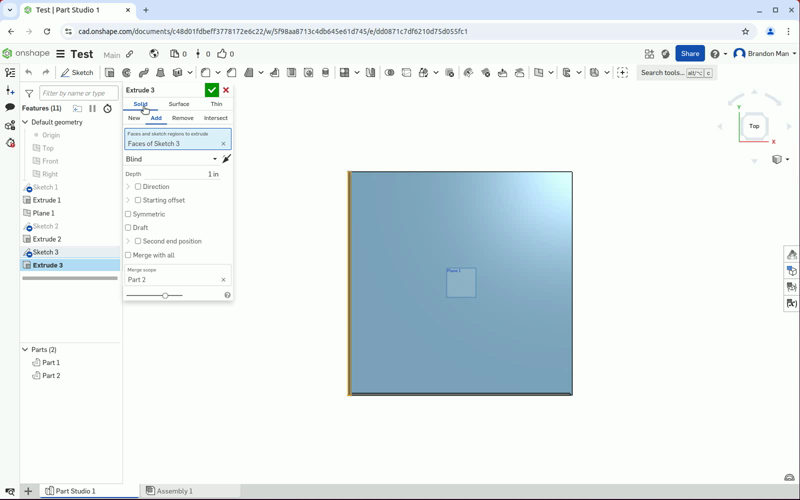
click(143, 106)
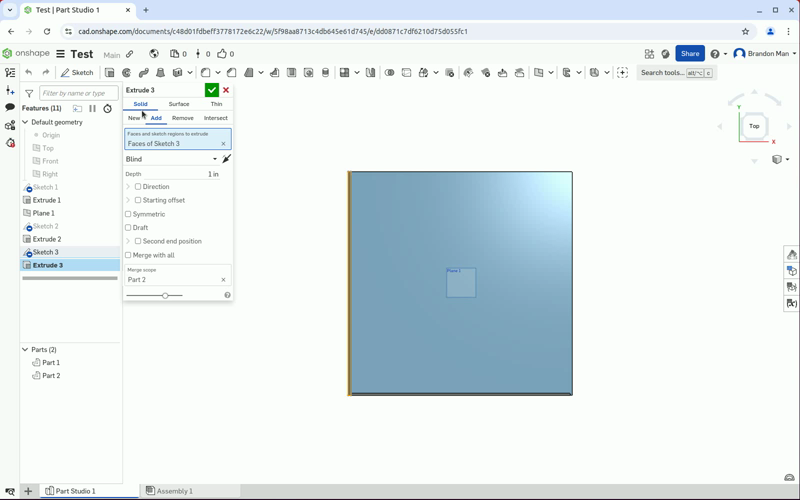
mouse_move(137, 120)
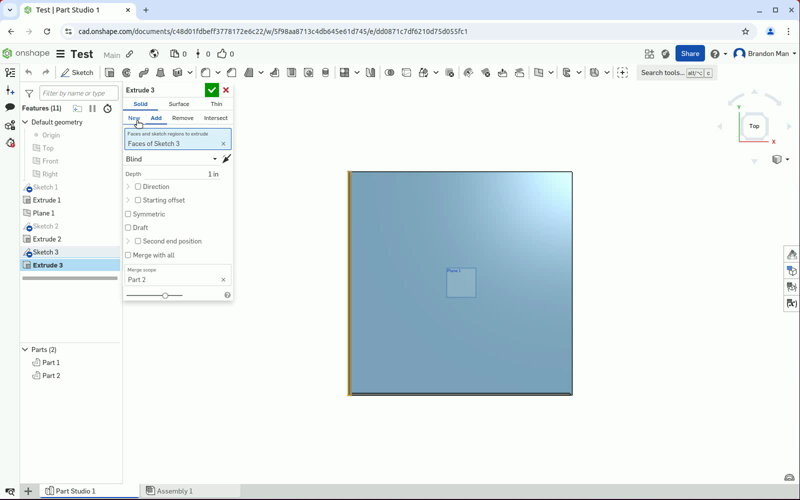
click(137, 120)
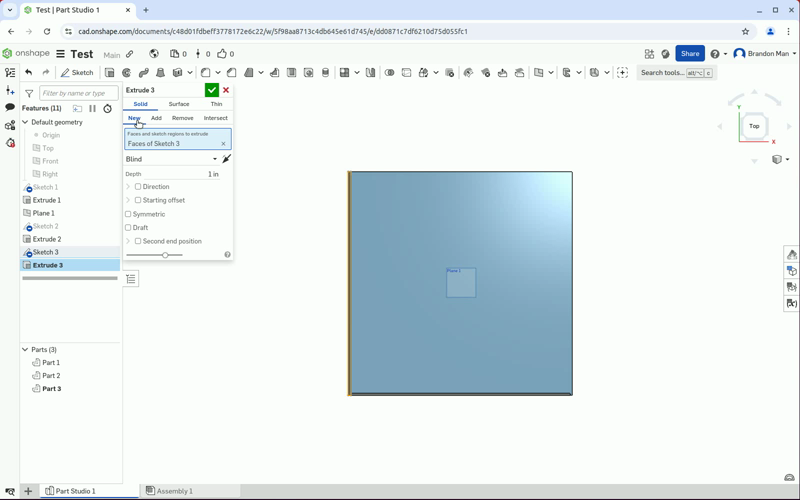
key(tab, 4)
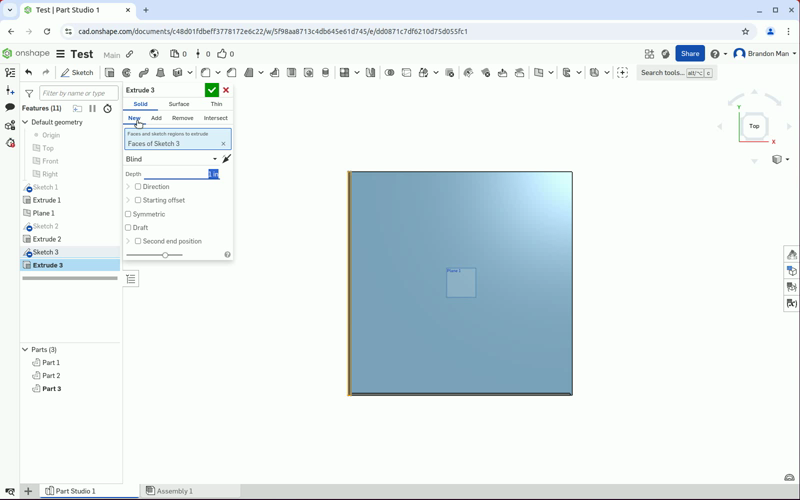
text(9.147)
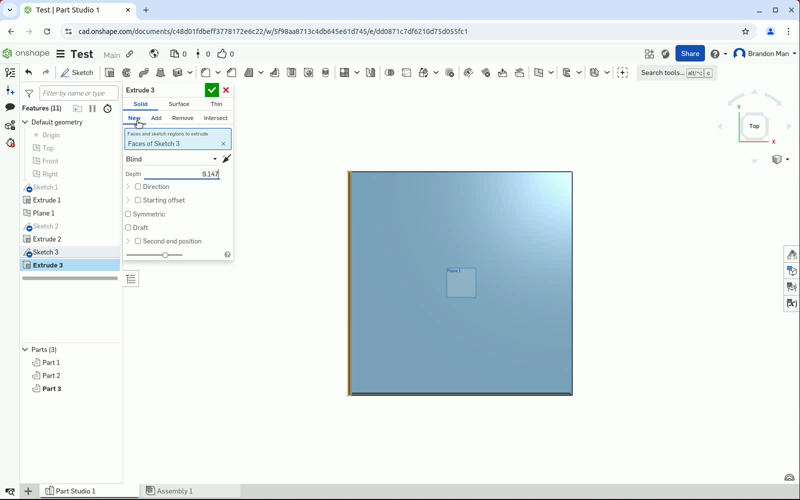
key(enter)
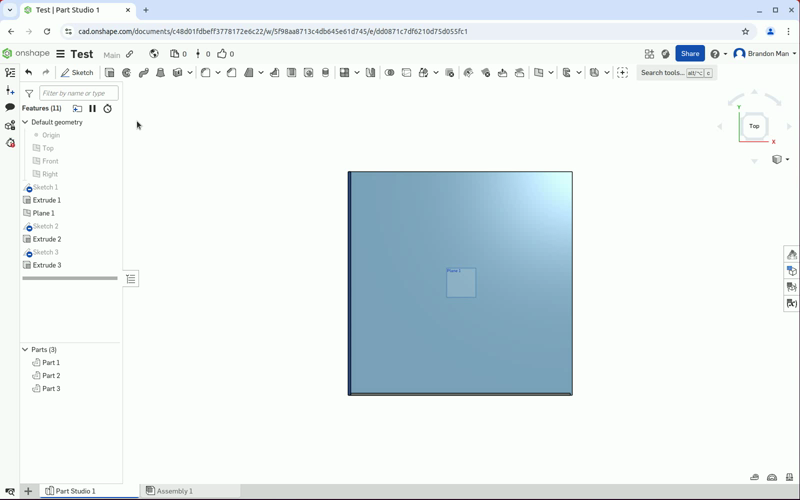
key(shift+h)
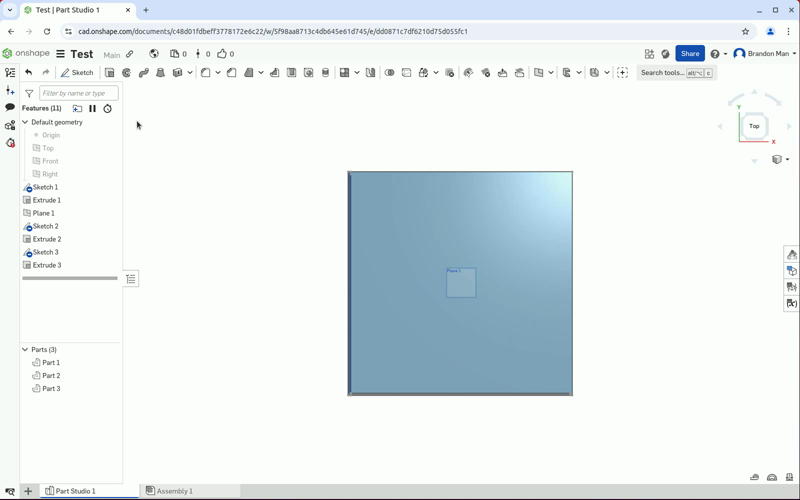
key(shift+h)
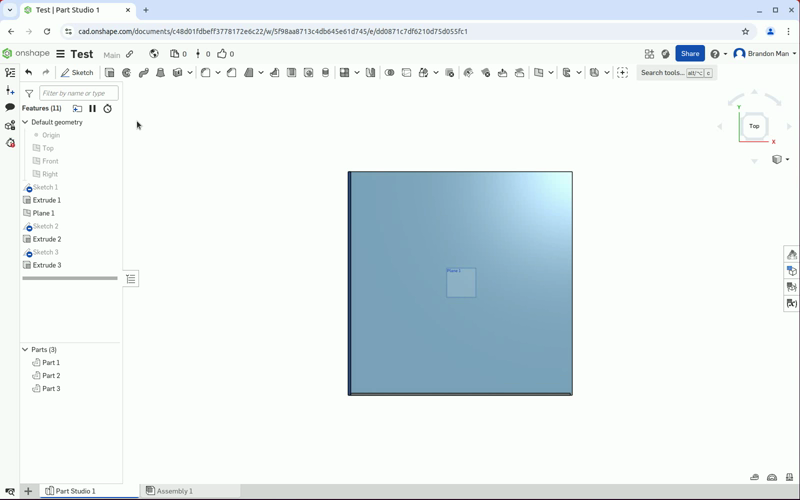
mouse_move(73, 189)
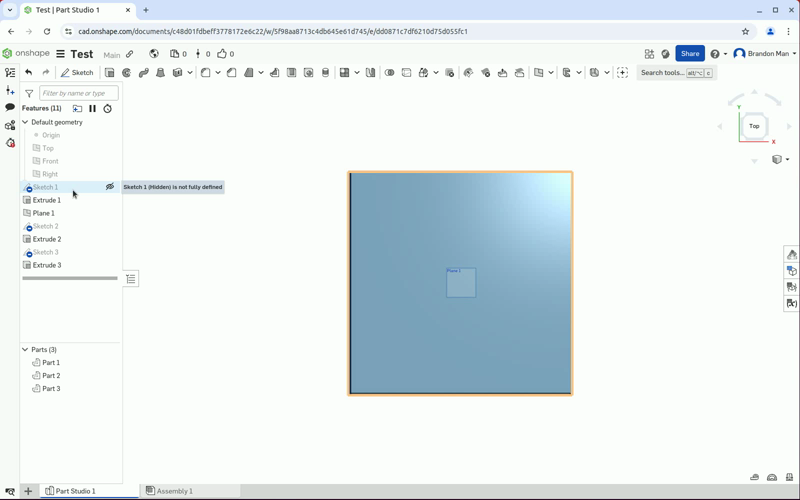
click(73, 189)
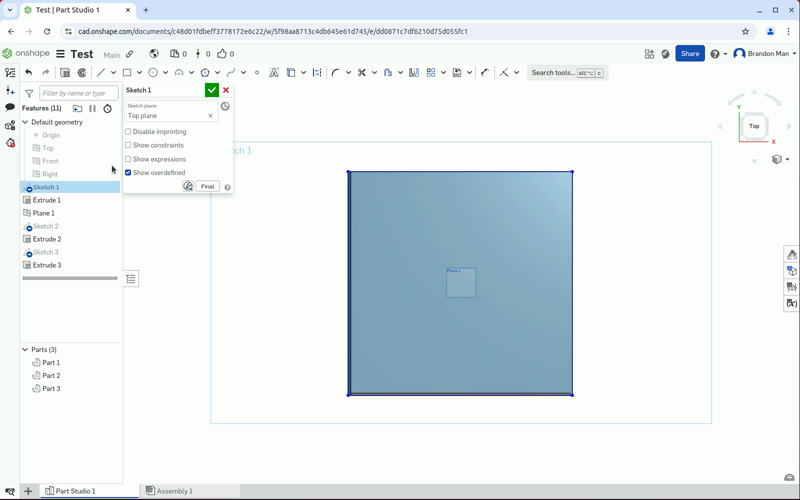
mouse_move(229, 92)
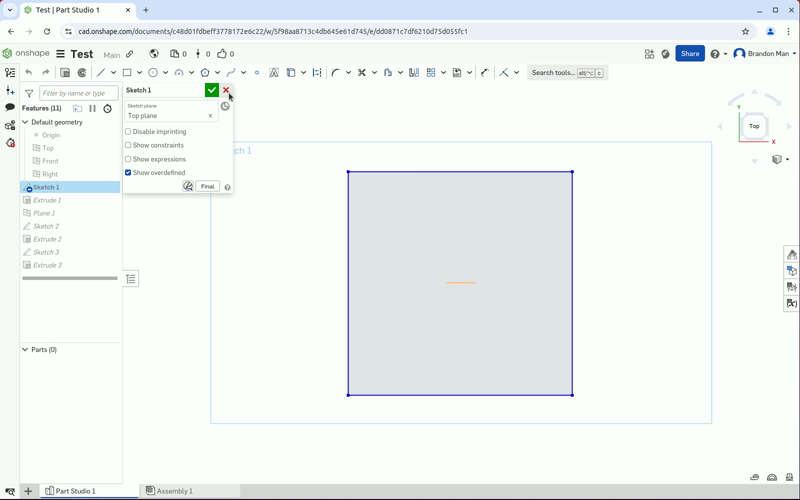
click(229, 92)
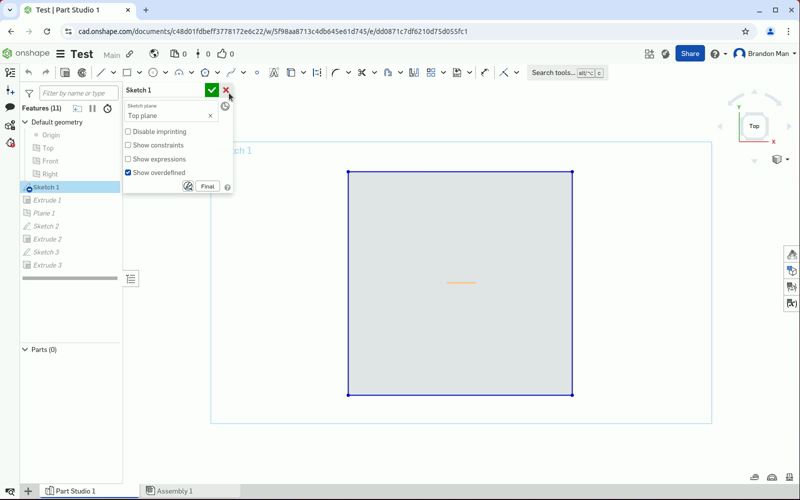
key(shift+s)
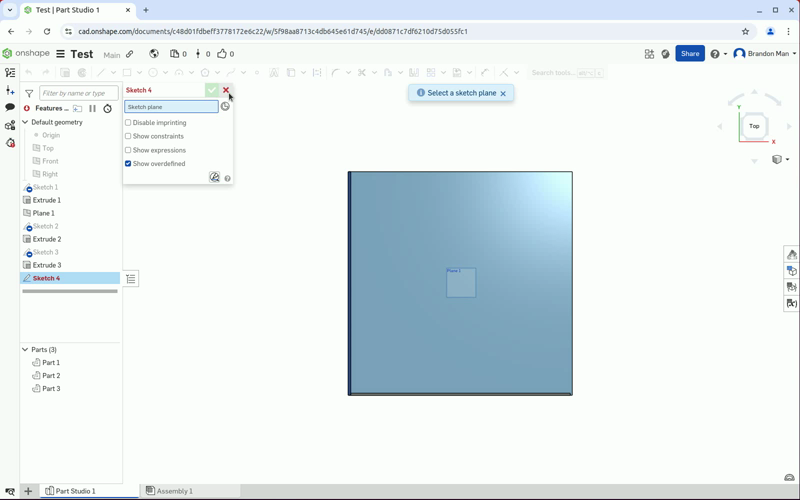
mouse_move(73, 215)
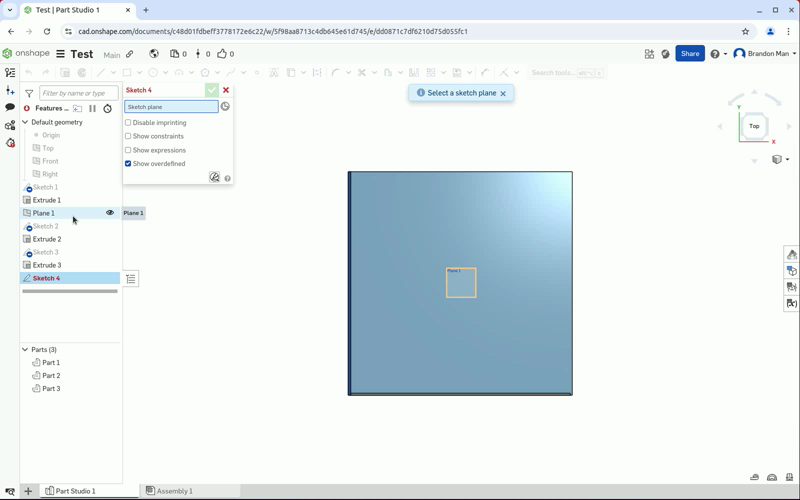
click(73, 215)
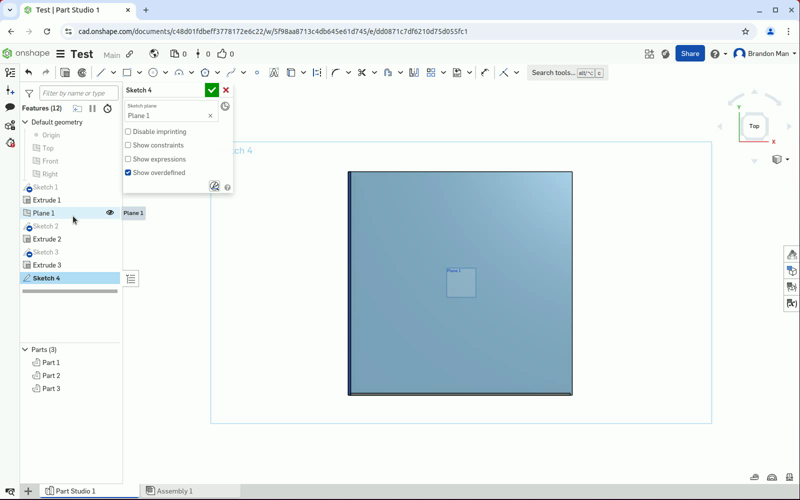
mouse_move(73, 352)
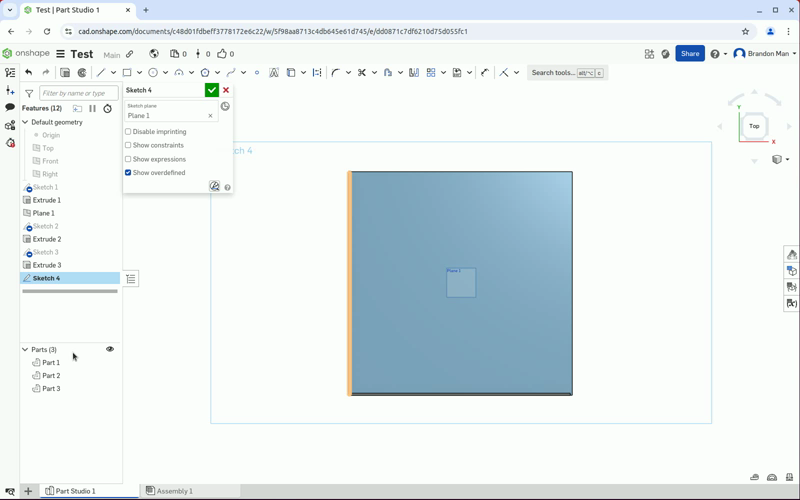
key(y)
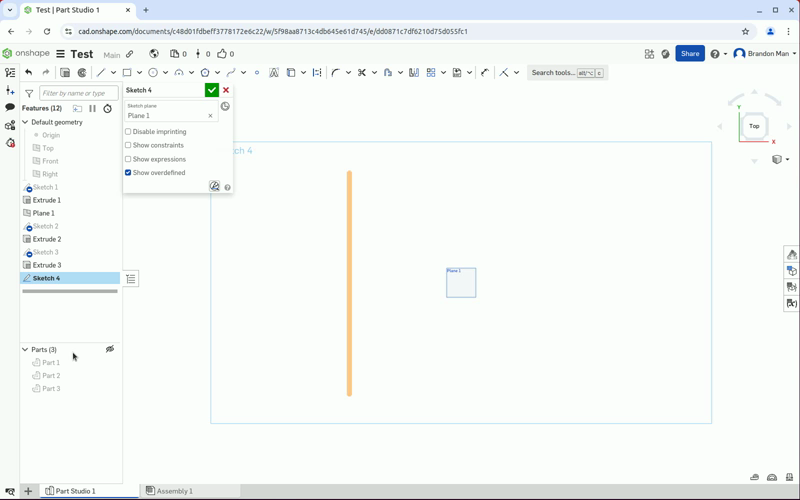
key(l)
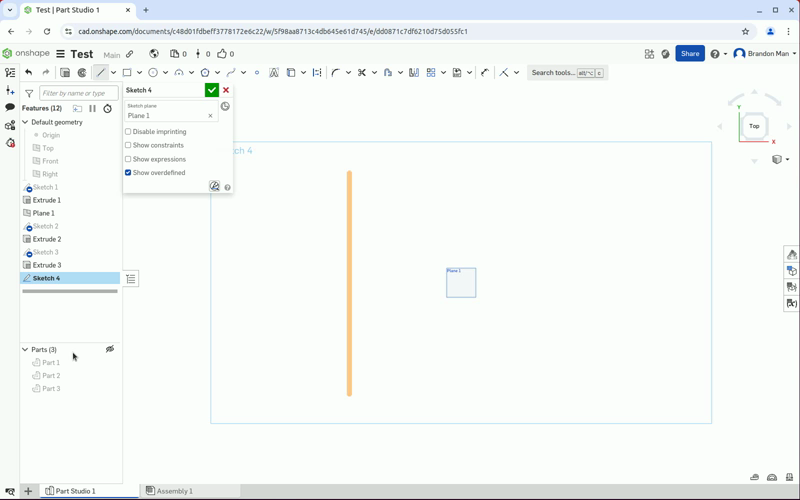
key_down(shift)
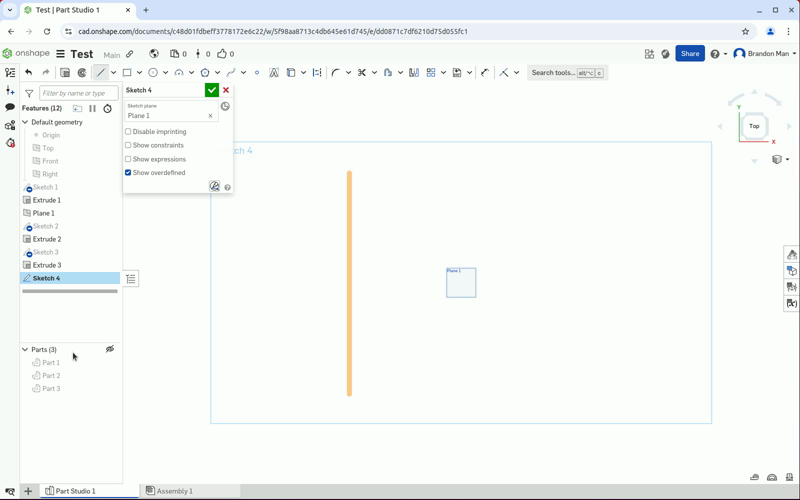
mouse_move(570, 395)
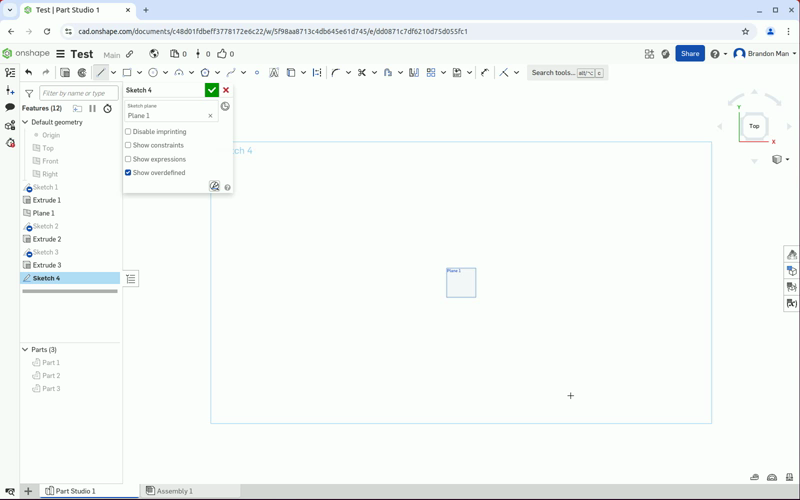
click(570, 395)
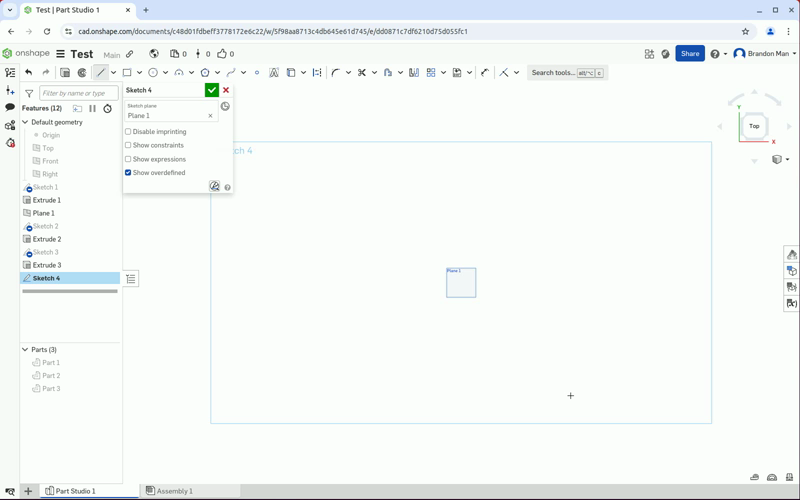
key_up(shift)
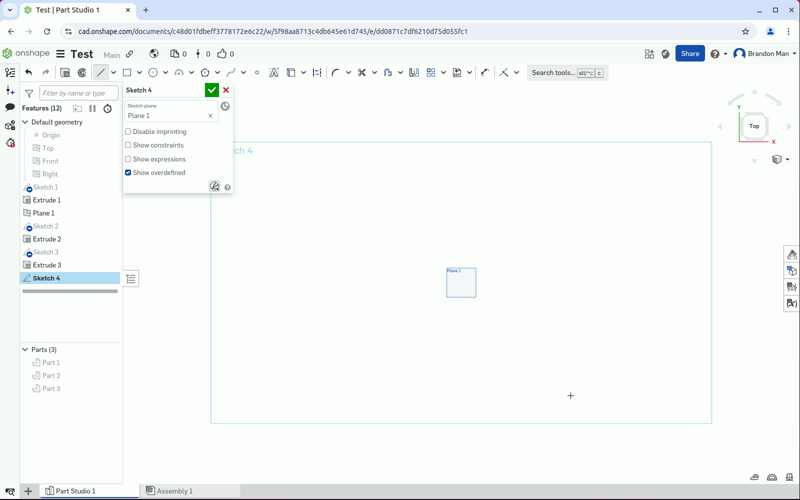
key_down(shift)
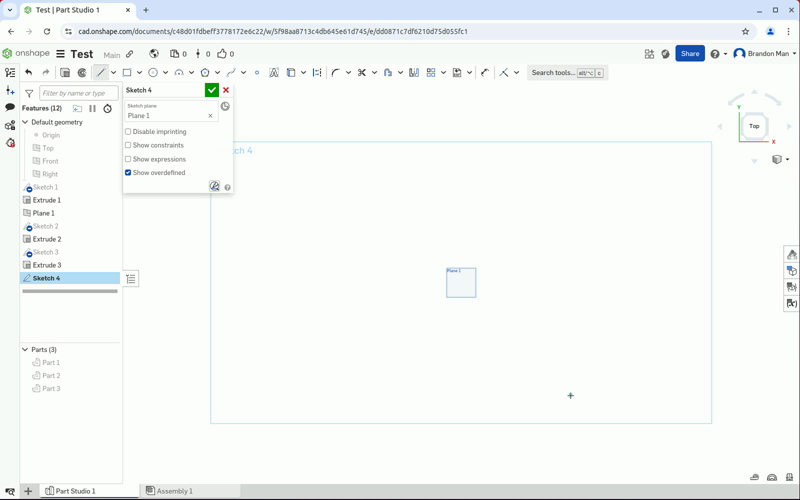
mouse_move(589, 395)
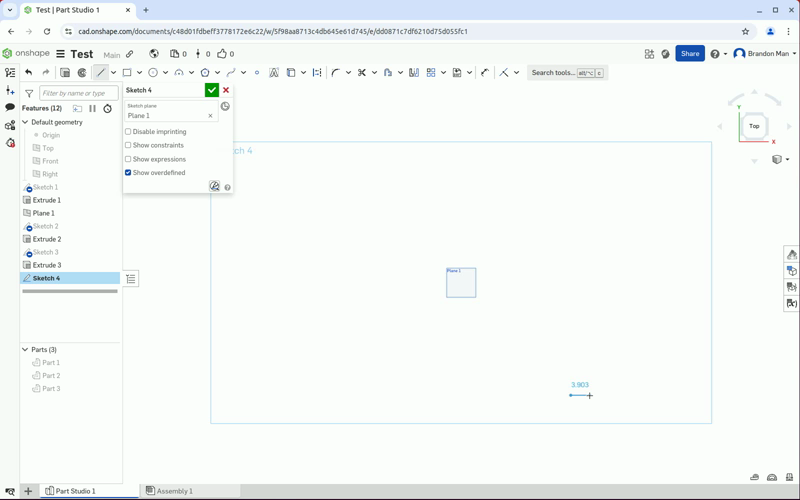
mouse_move(573, 395)
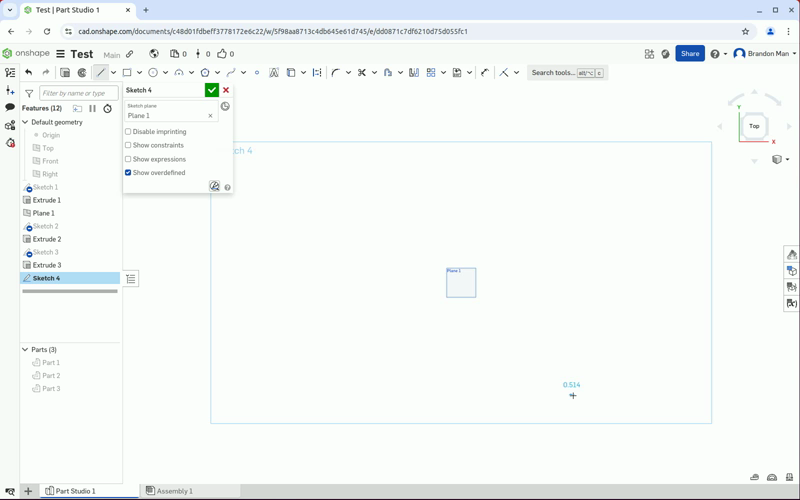
scroll(6)
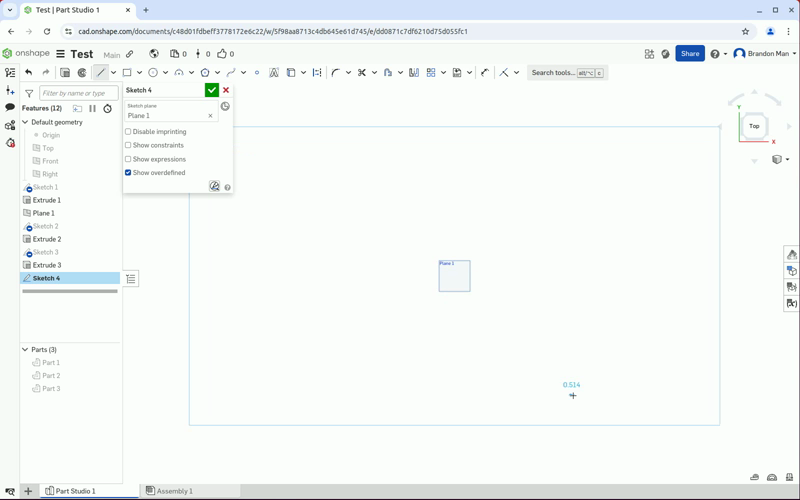
scroll(6)
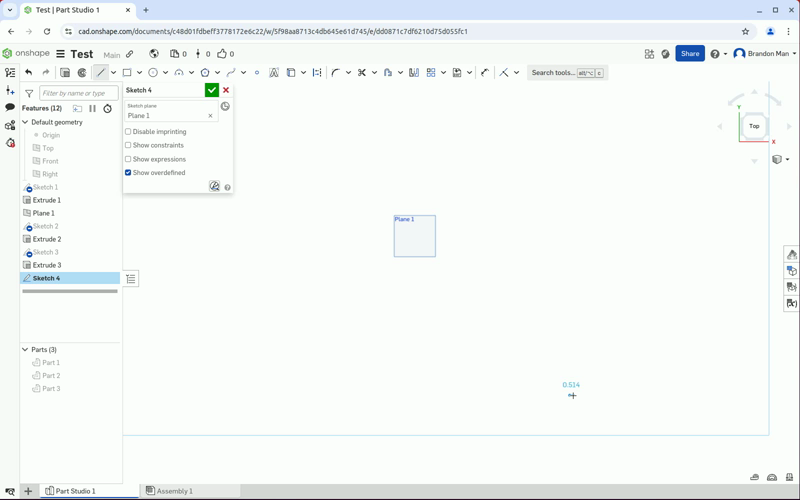
scroll(6)
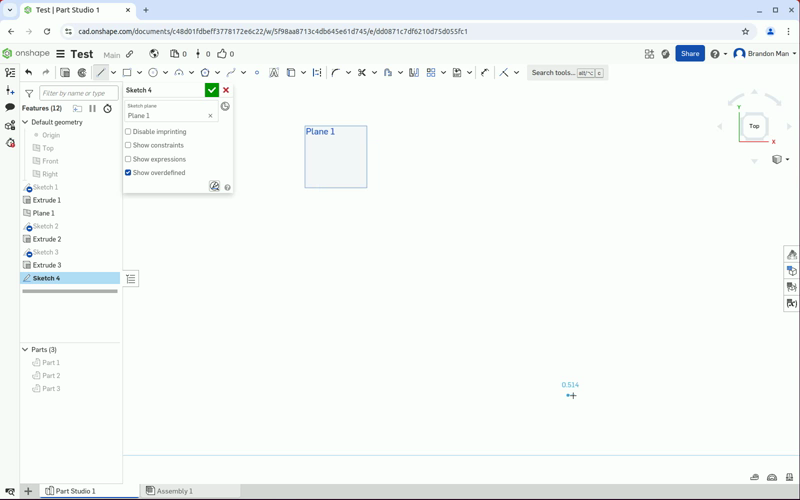
scroll(6)
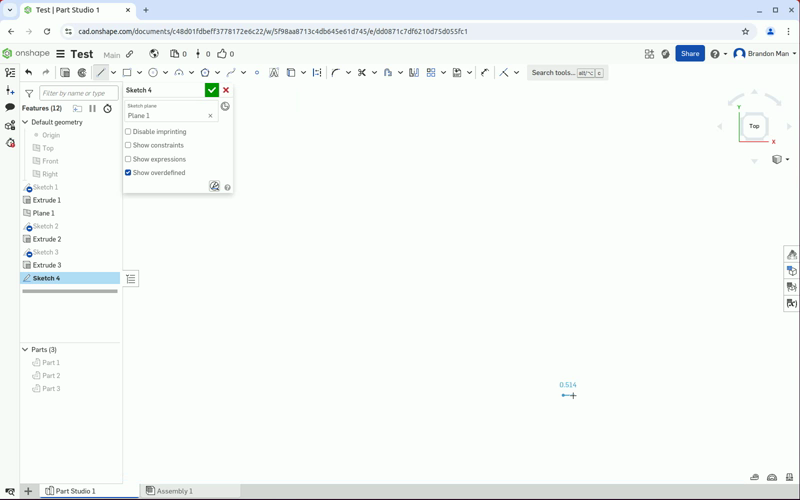
scroll(6)
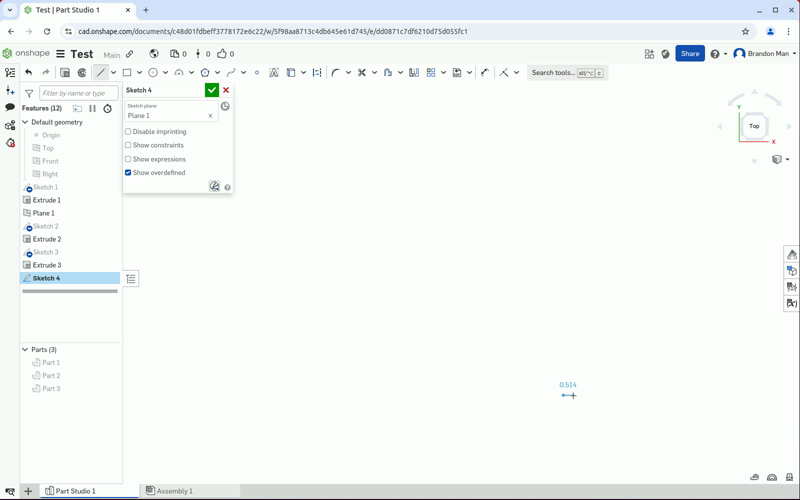
scroll(6)
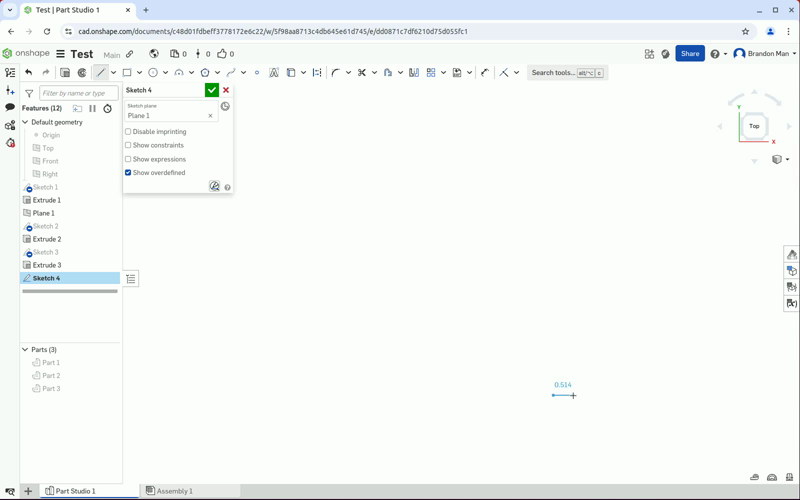
scroll(6)
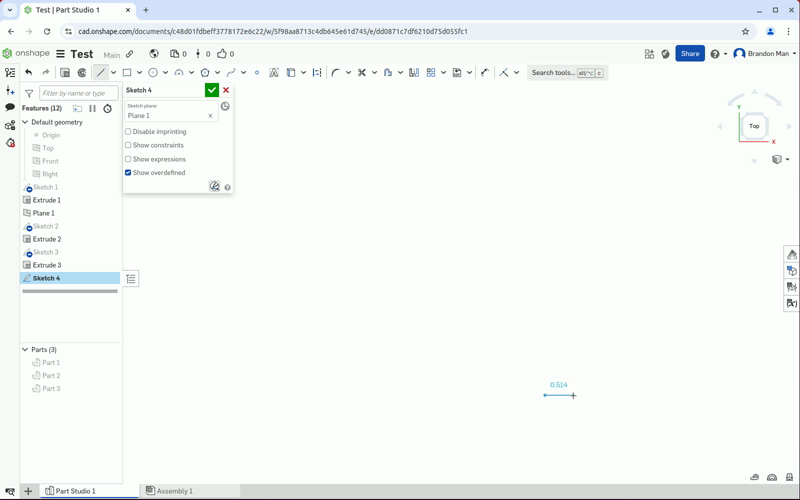
click(573, 395)
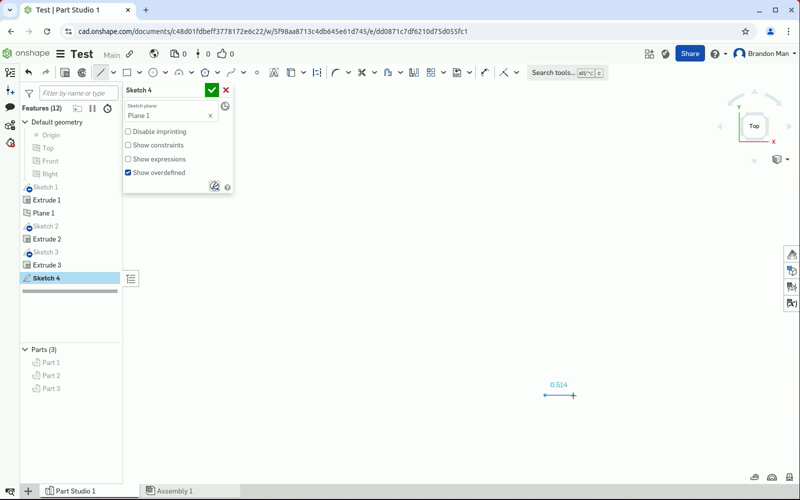
scroll(-6)
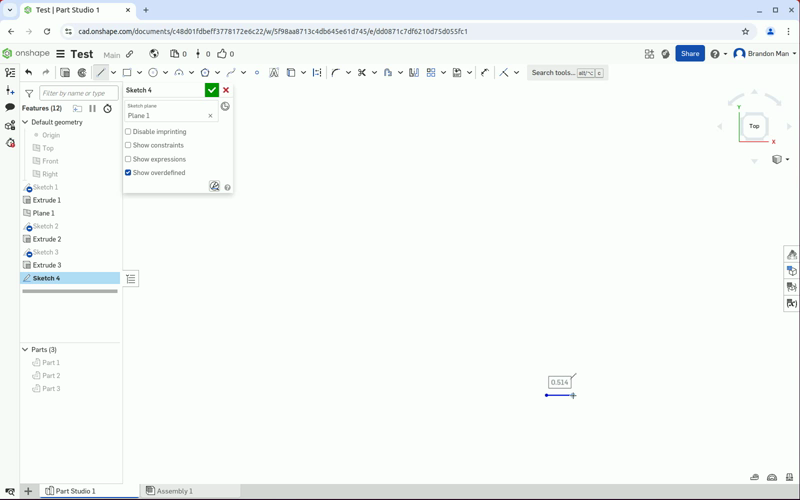
scroll(-6)
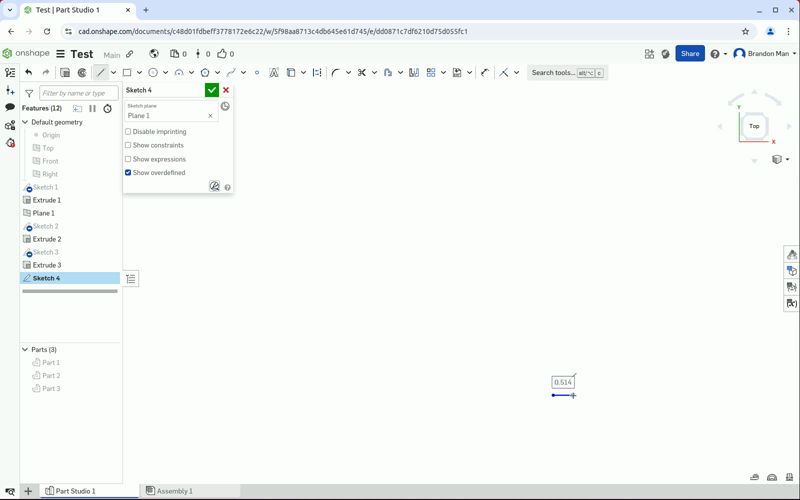
scroll(-6)
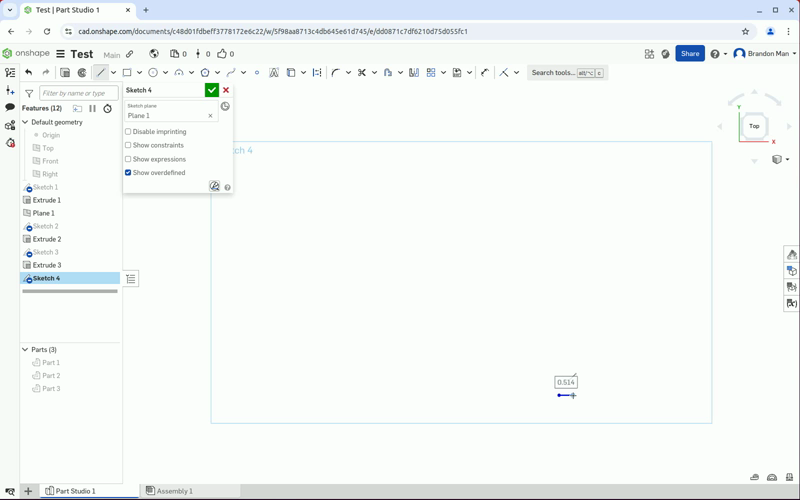
scroll(-6)
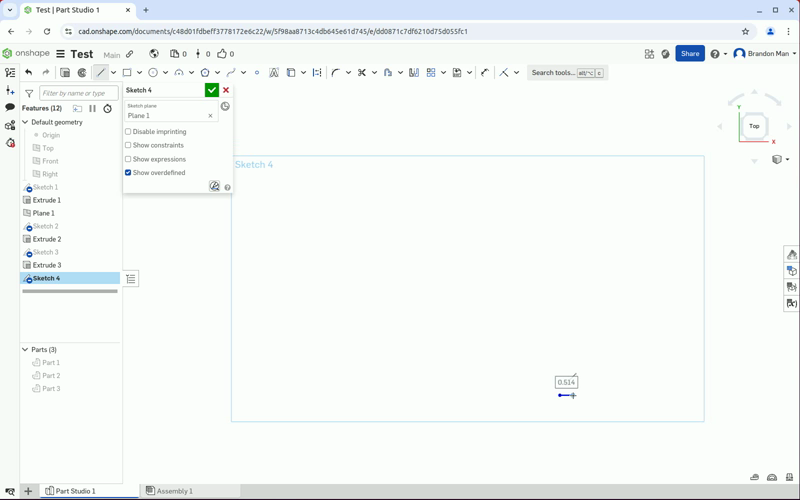
scroll(-6)
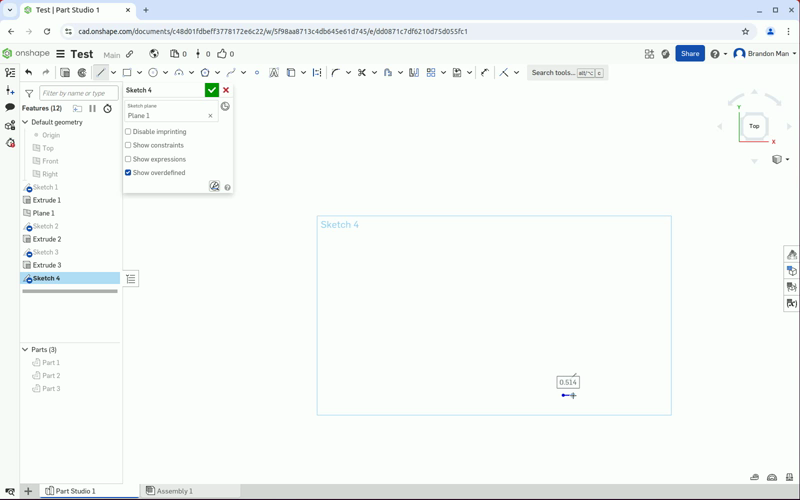
scroll(-6)
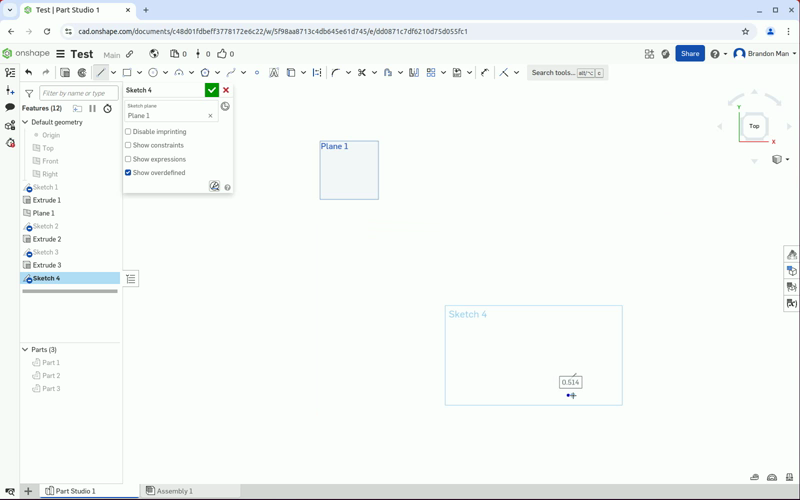
scroll(-6)
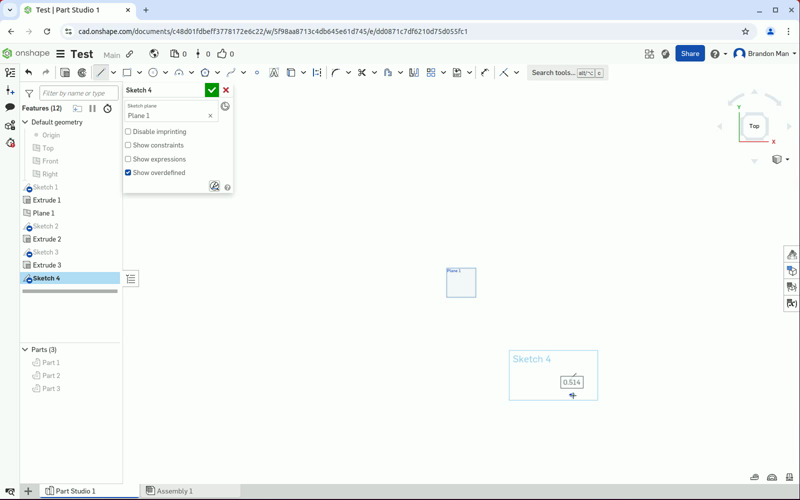
key_up(shift)
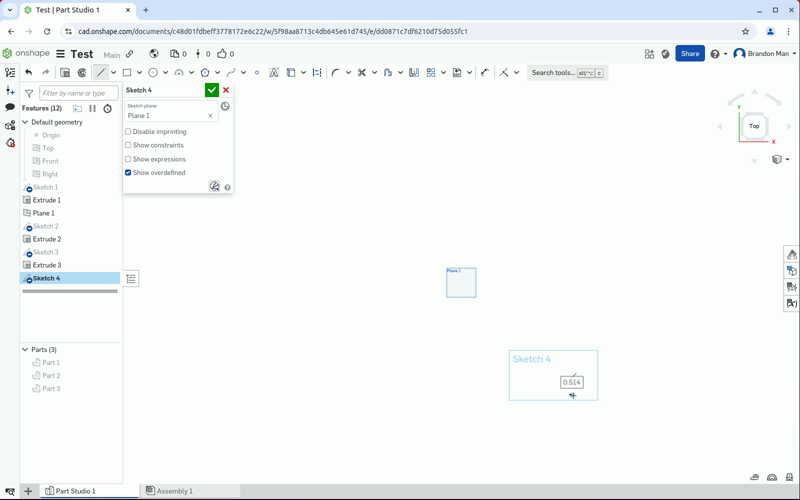
key_down(shift)
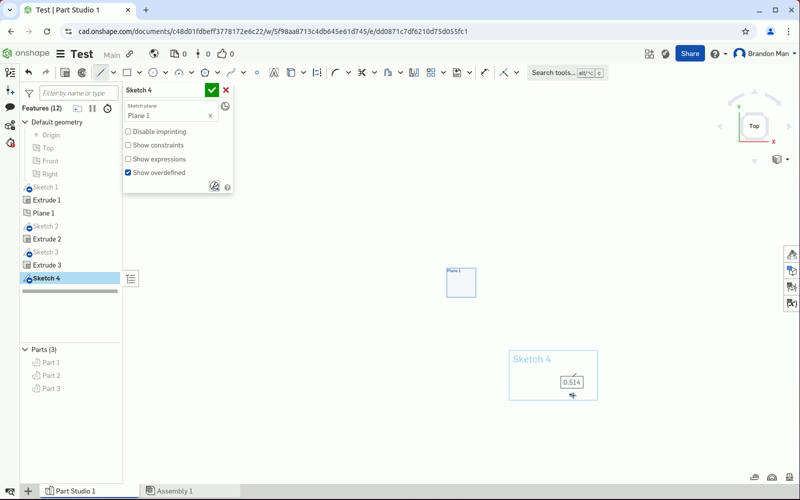
mouse_move(573, 171)
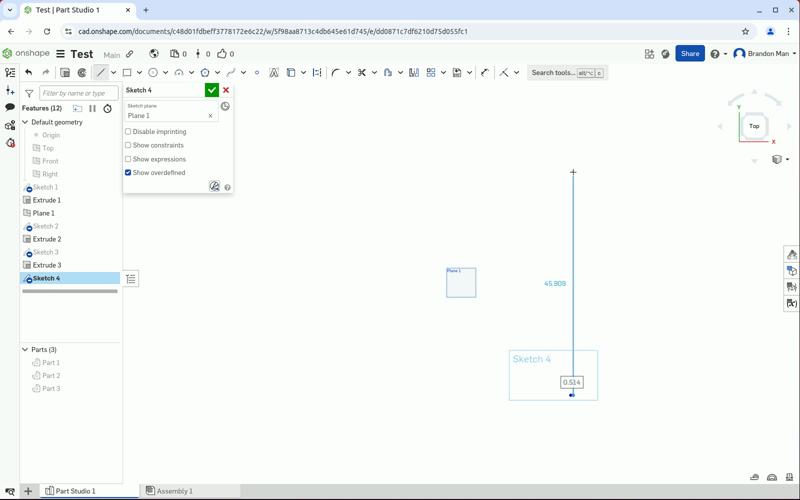
click(573, 171)
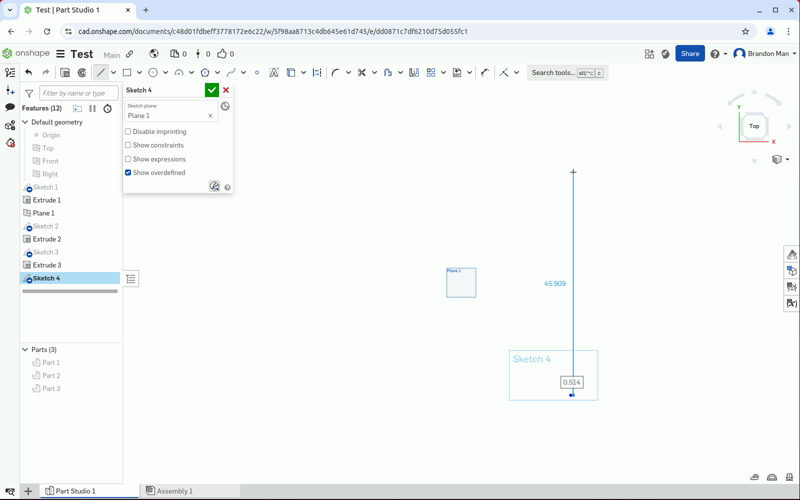
key_up(shift)
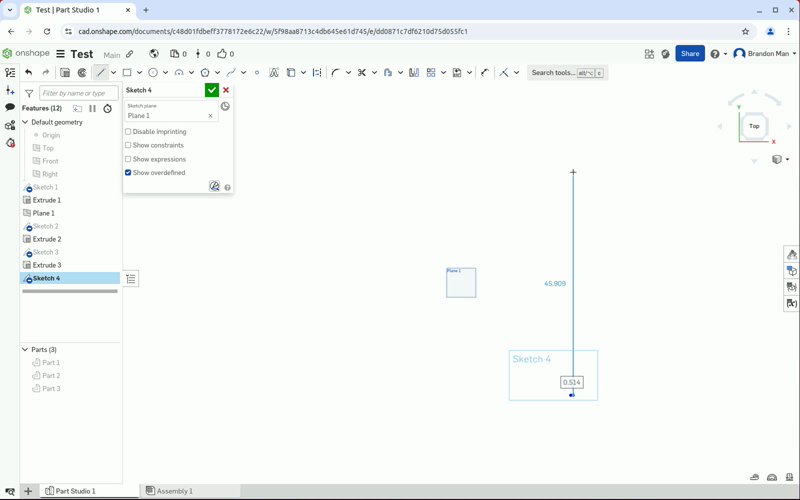
key_down(shift)
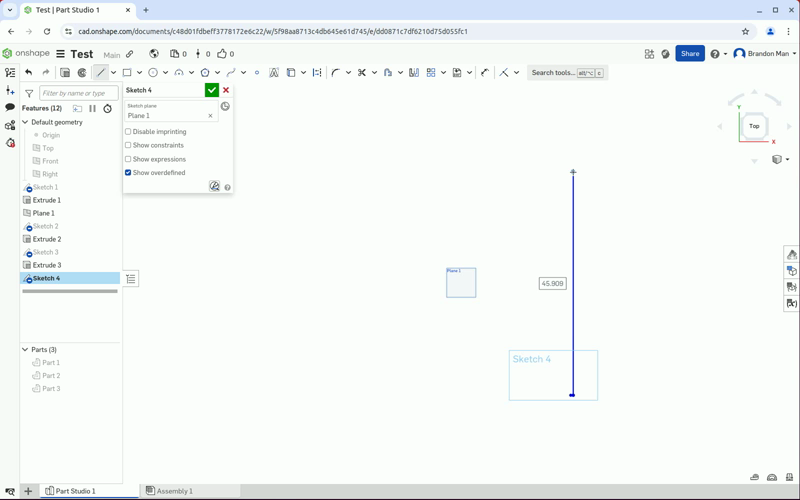
mouse_move(589, 171)
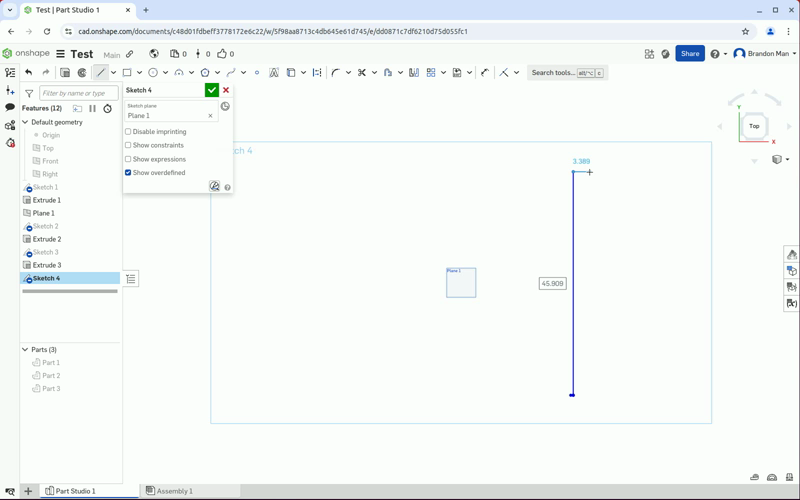
mouse_move(570, 171)
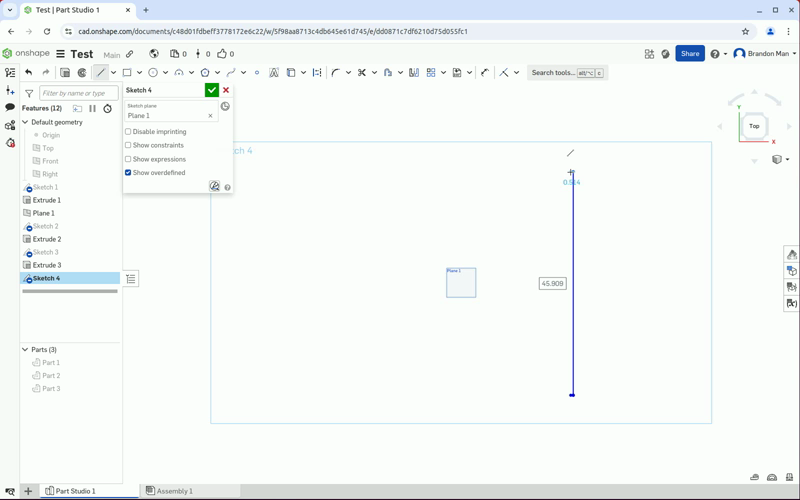
scroll(6)
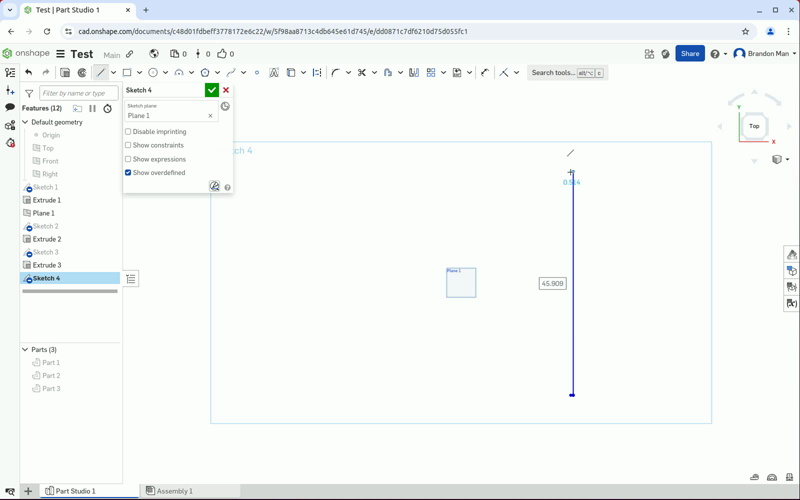
scroll(6)
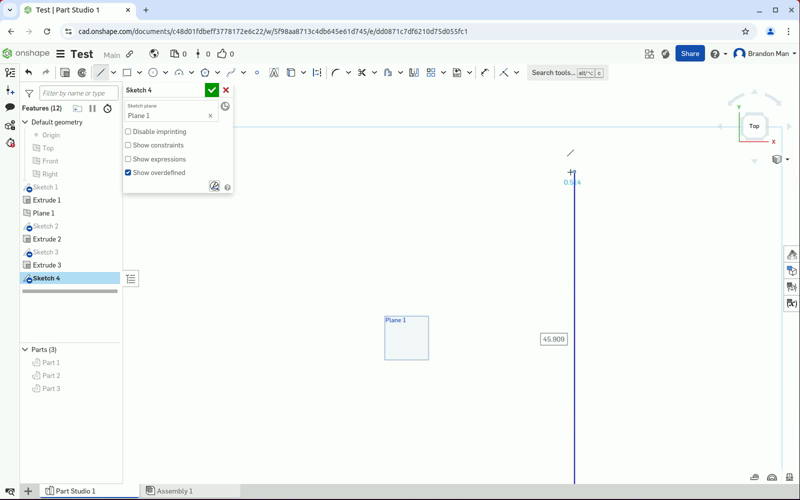
scroll(6)
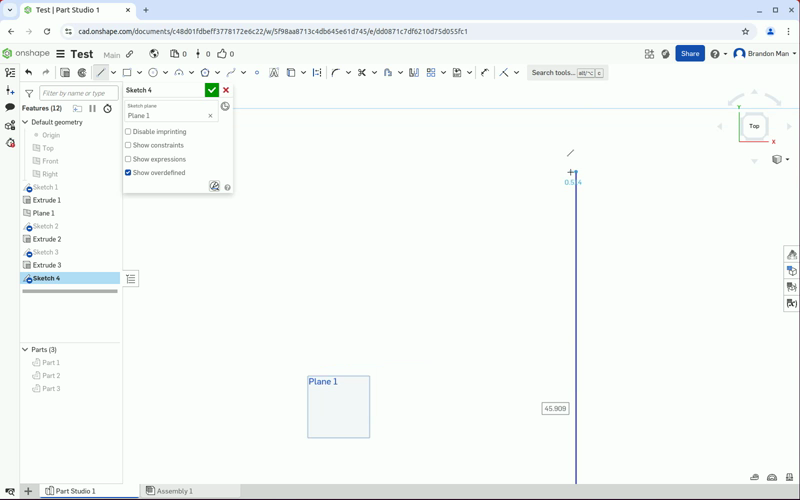
scroll(6)
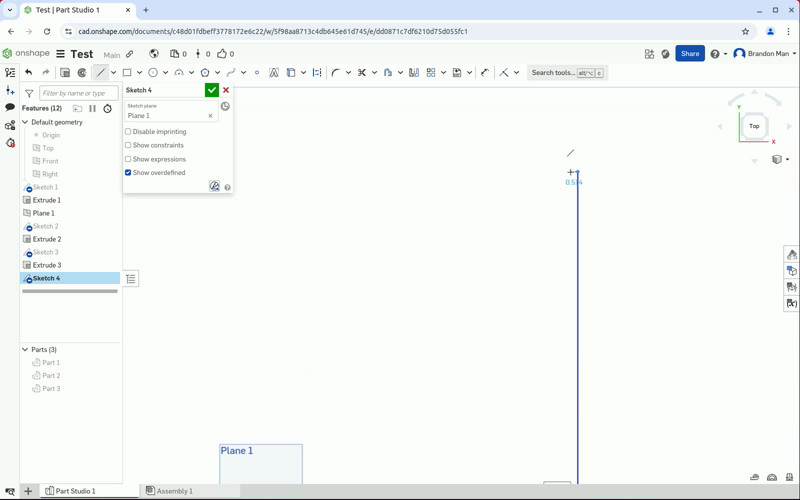
scroll(6)
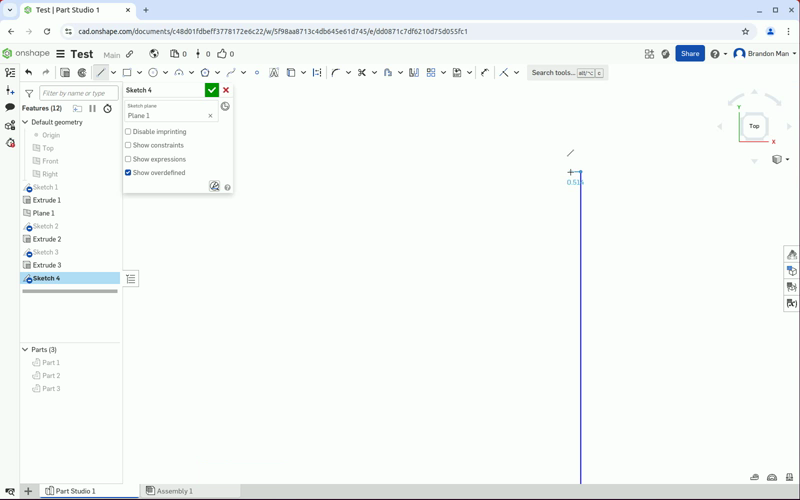
scroll(6)
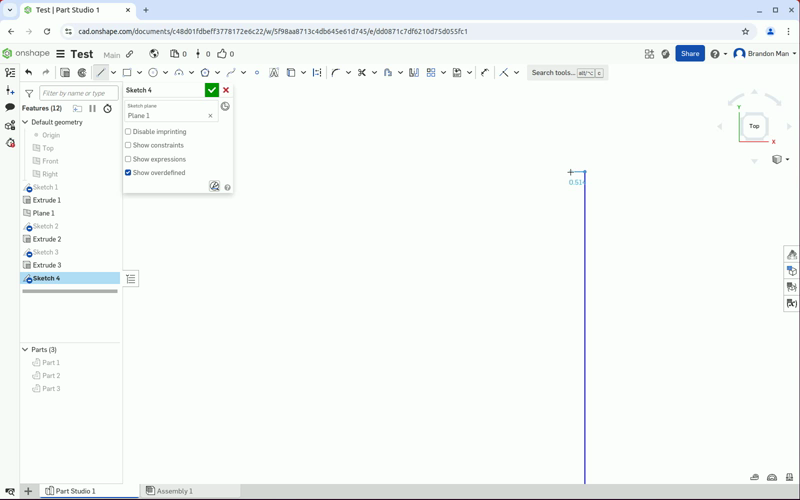
scroll(6)
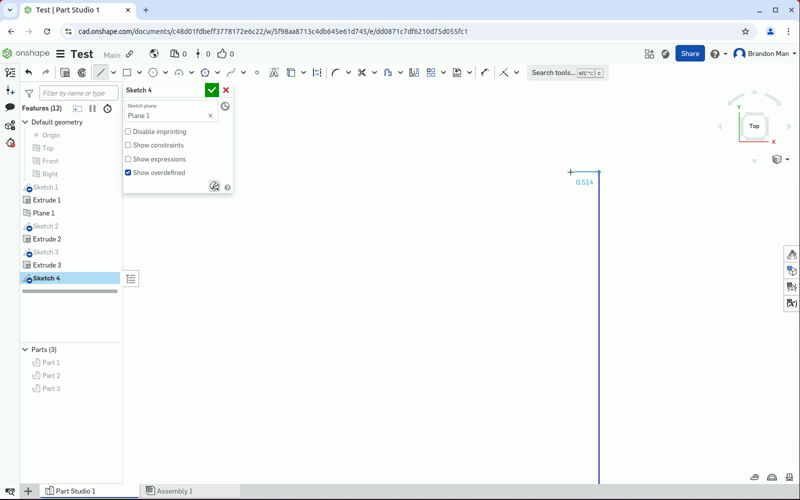
click(570, 171)
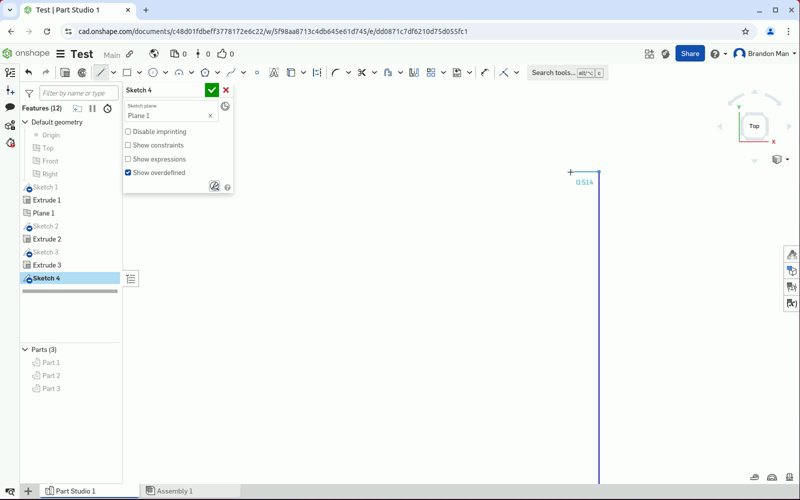
scroll(-6)
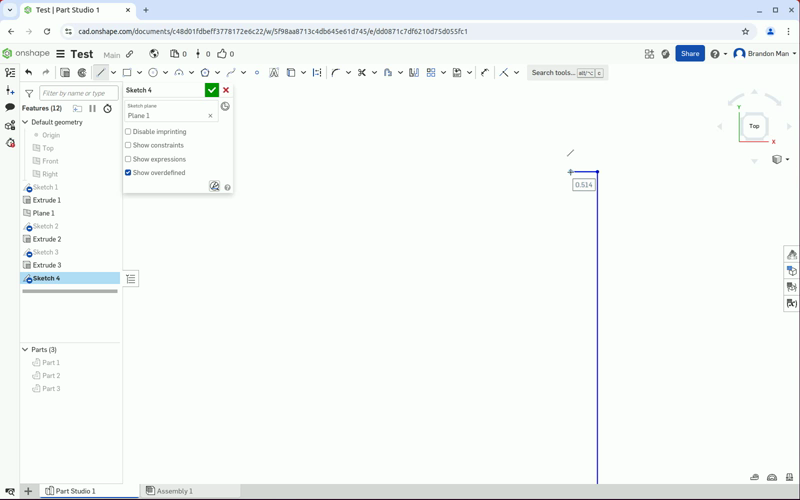
scroll(-6)
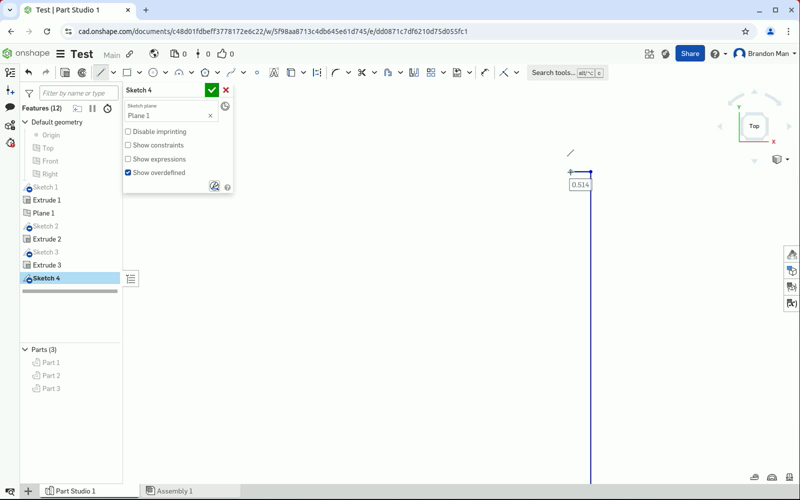
scroll(-6)
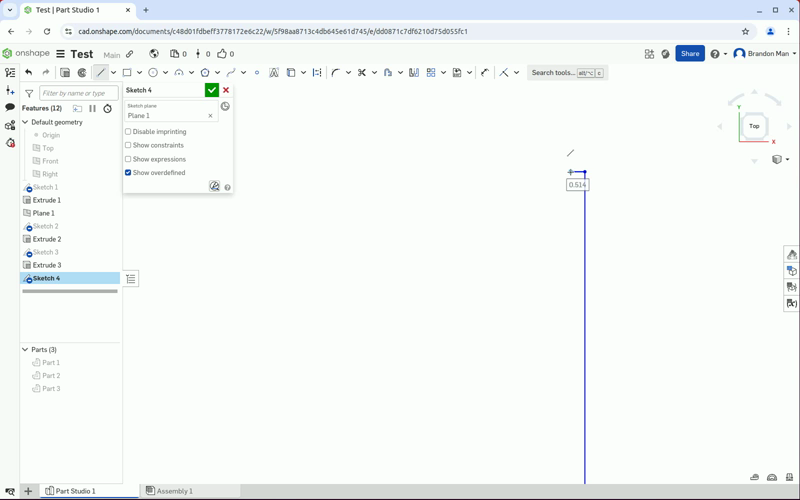
scroll(-6)
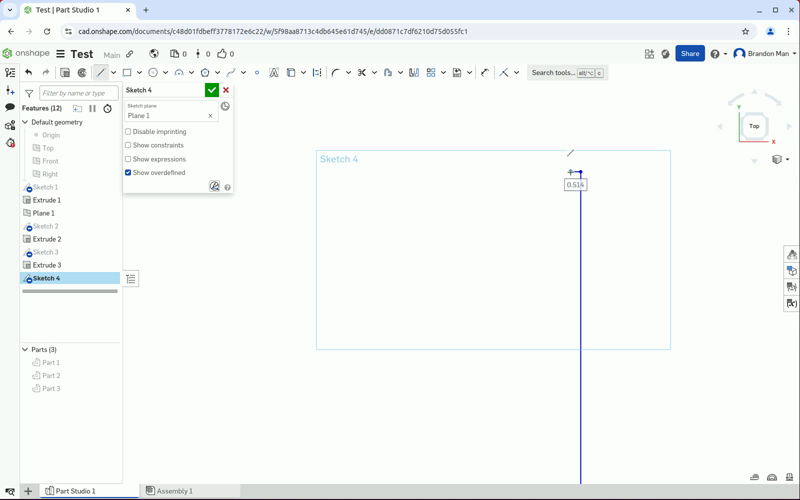
scroll(-6)
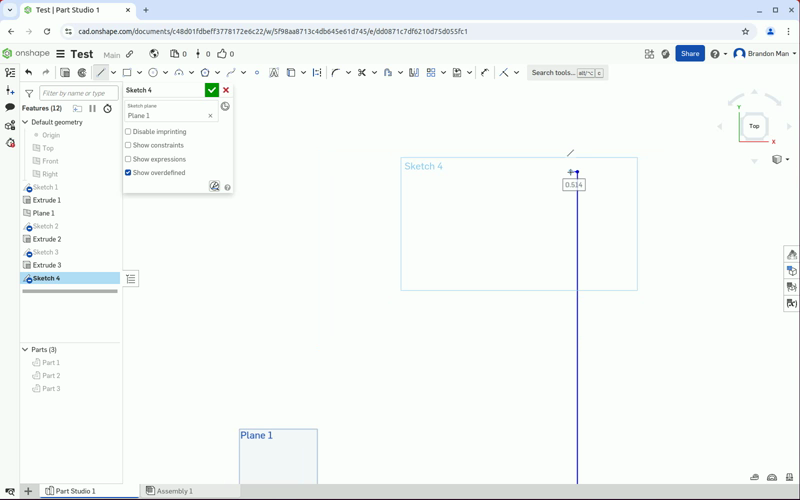
scroll(-6)
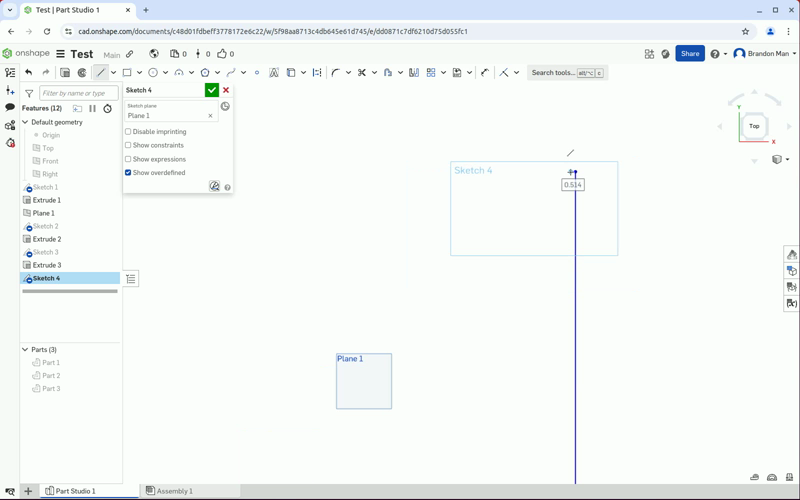
scroll(-6)
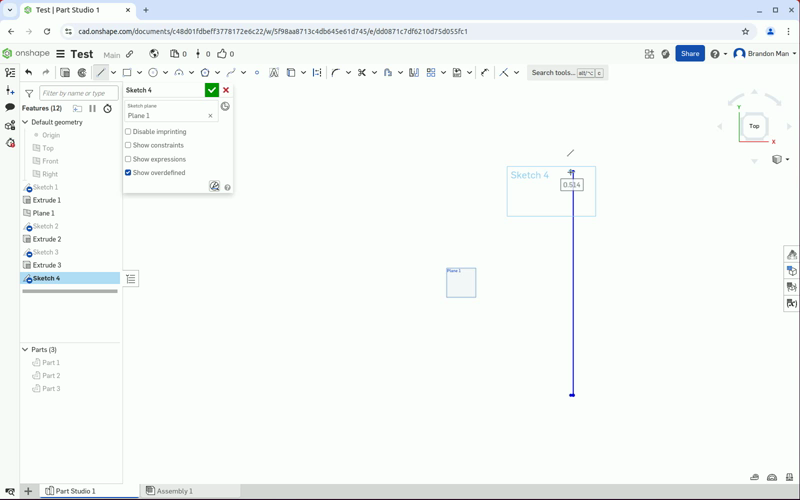
key_up(shift)
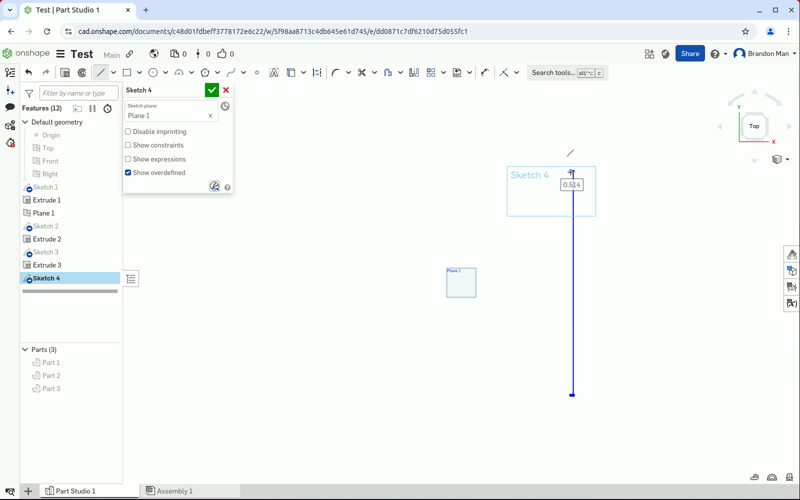
key_down(shift)
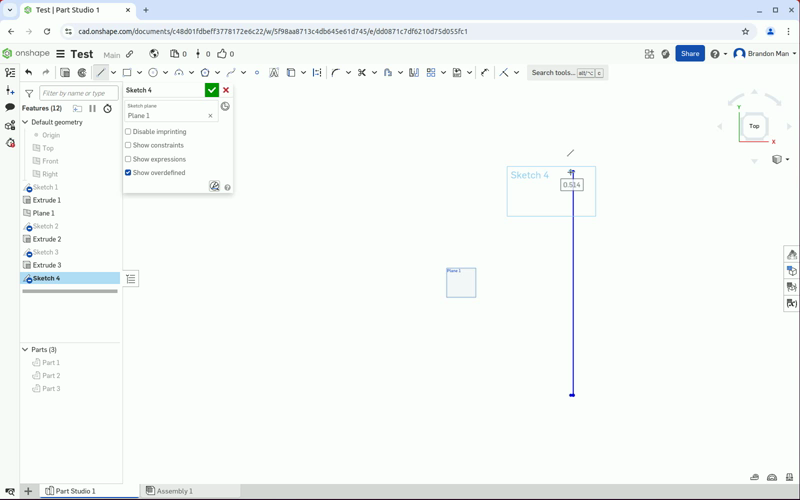
mouse_move(589, 171)
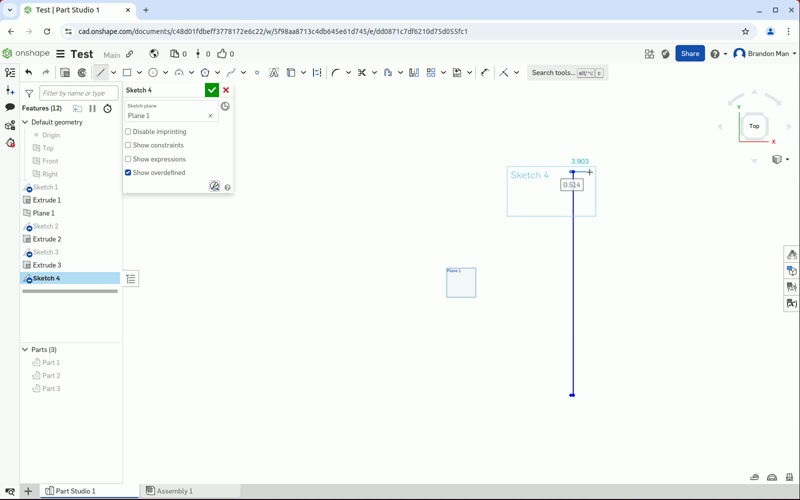
mouse_move(570, 174)
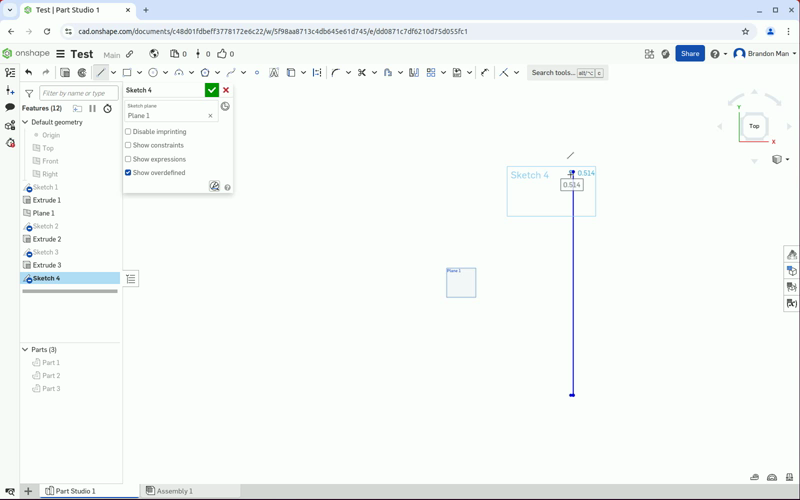
scroll(6)
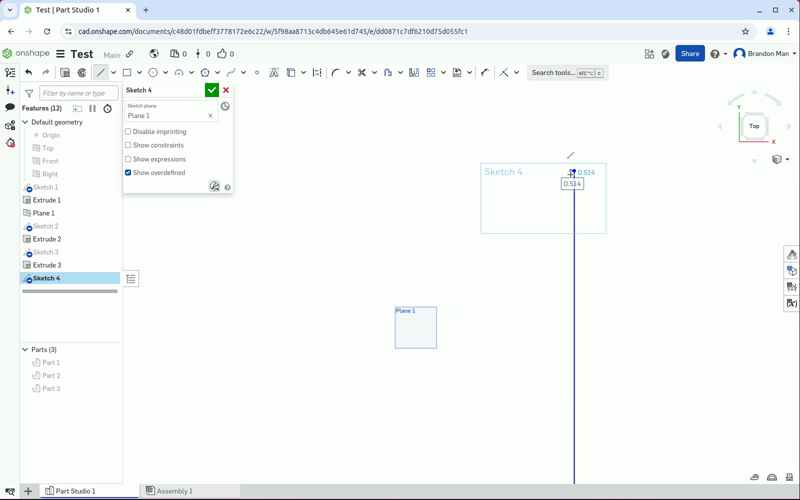
scroll(6)
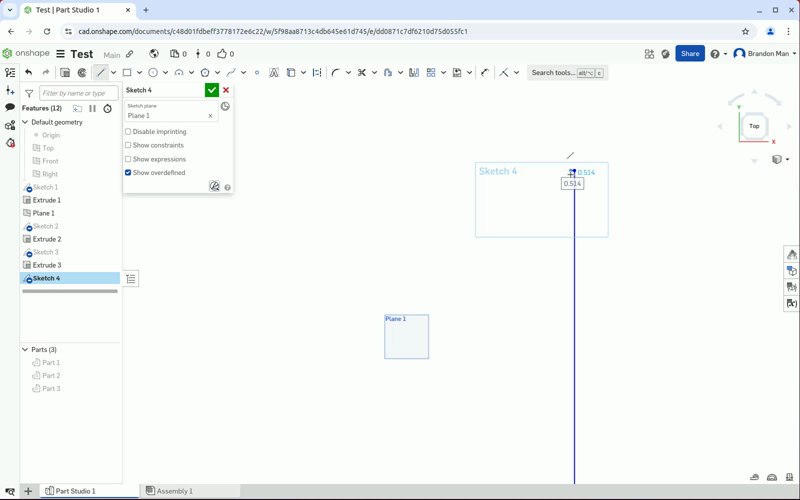
scroll(6)
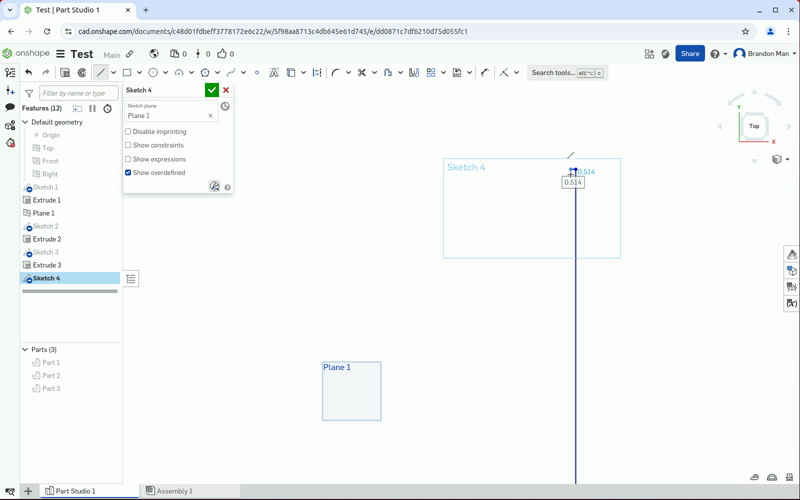
scroll(6)
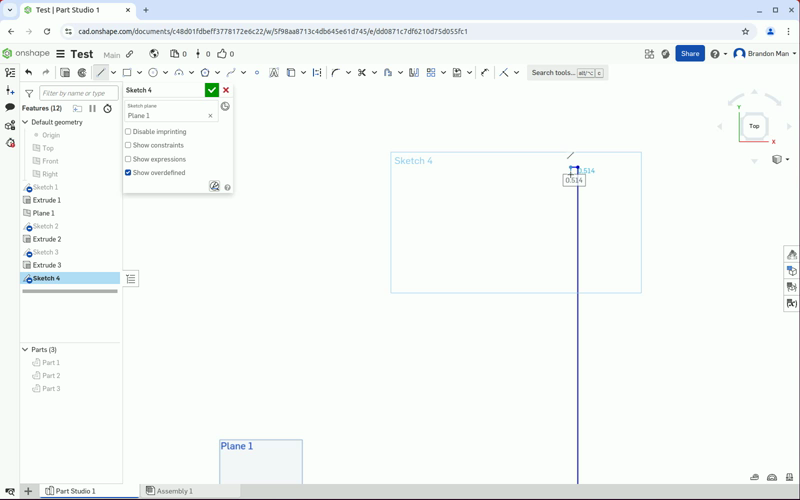
scroll(6)
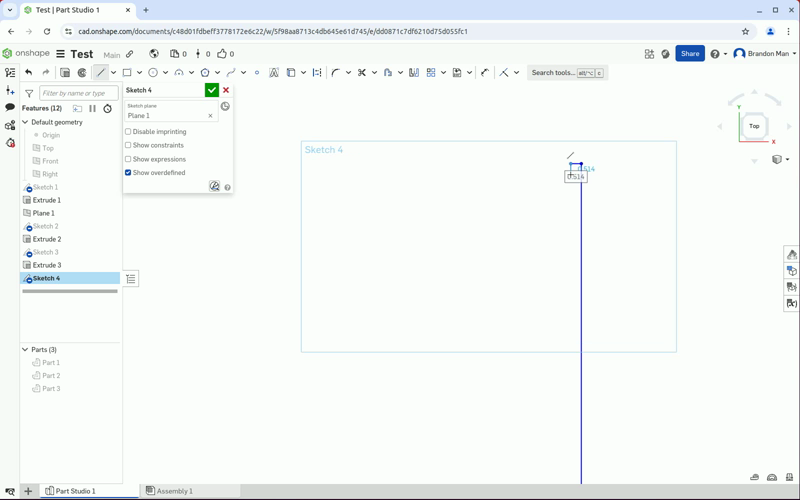
scroll(6)
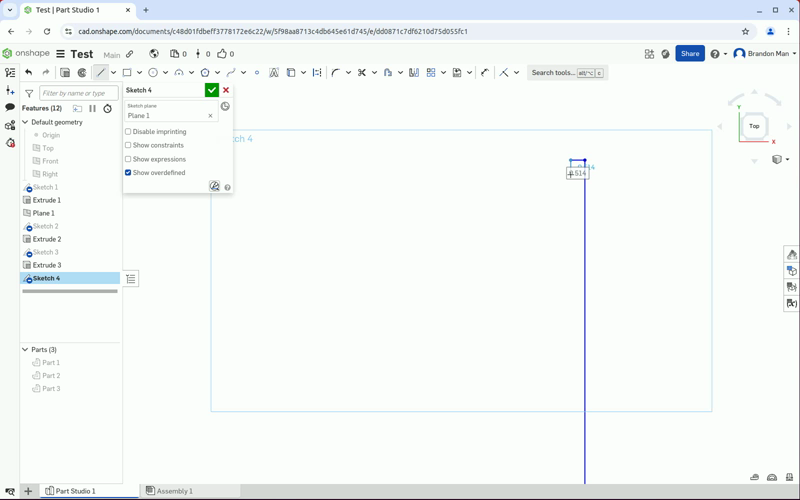
scroll(6)
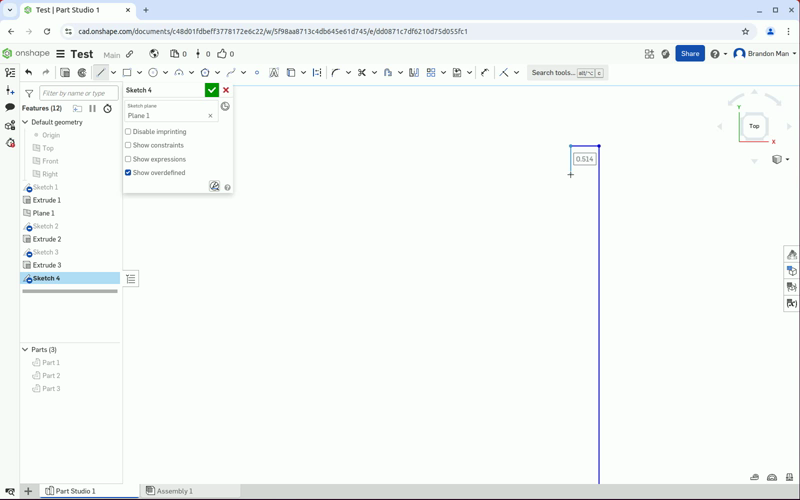
click(570, 174)
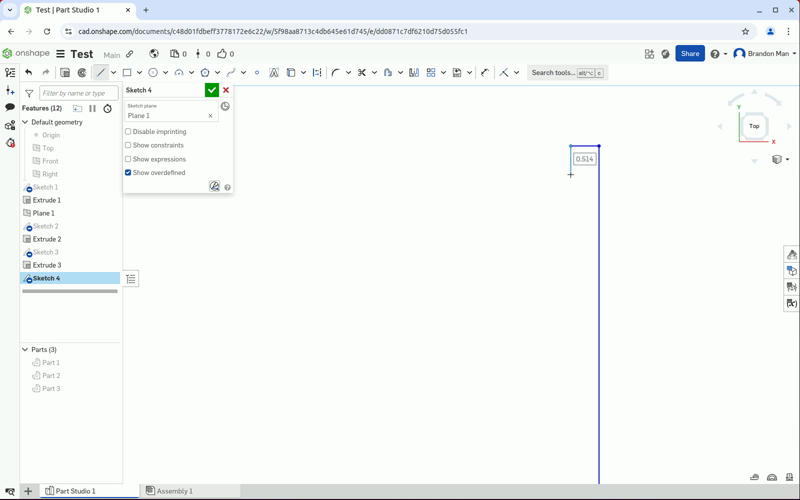
scroll(-6)
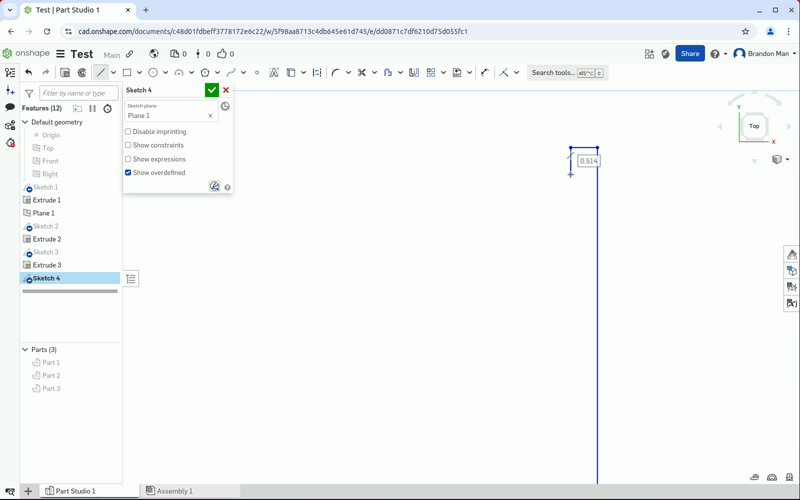
scroll(-6)
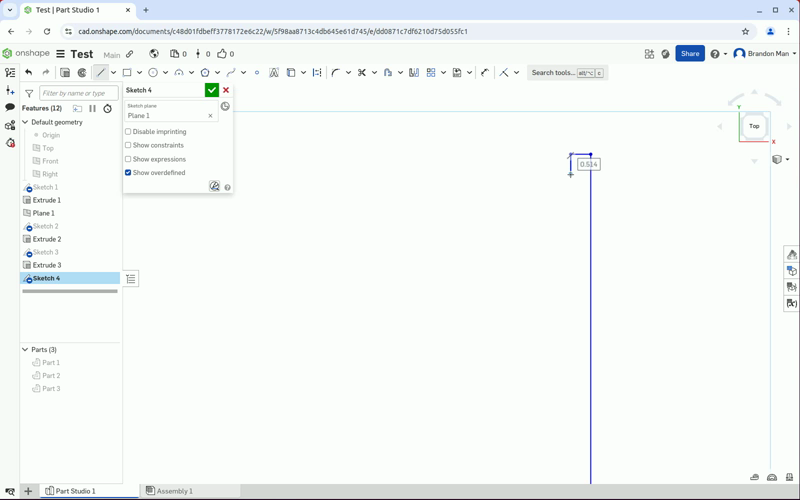
scroll(-6)
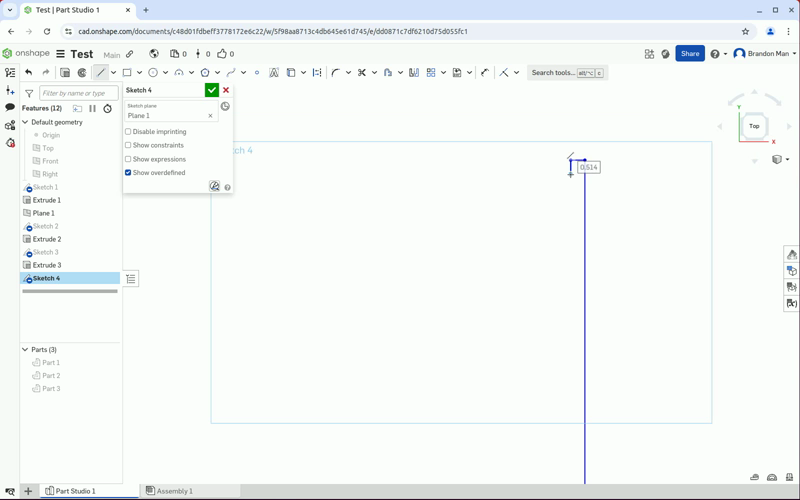
scroll(-6)
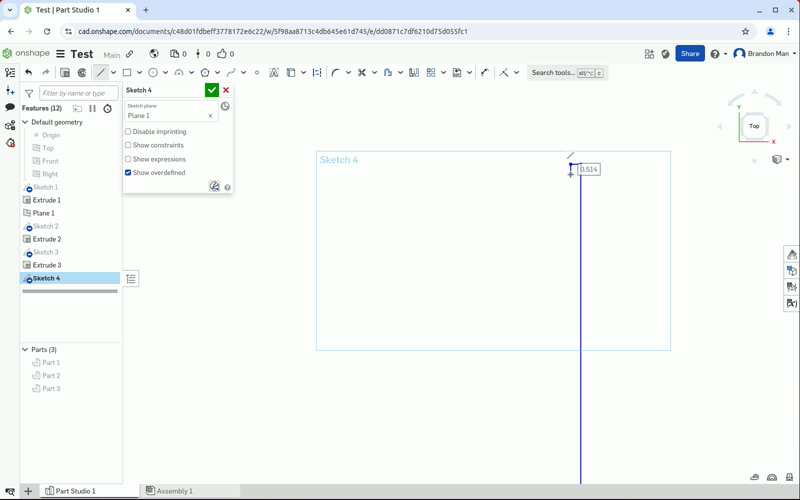
scroll(-6)
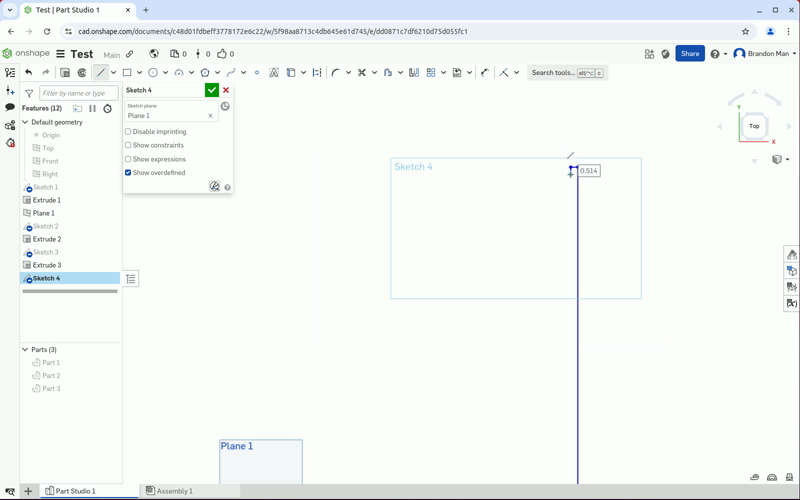
scroll(-6)
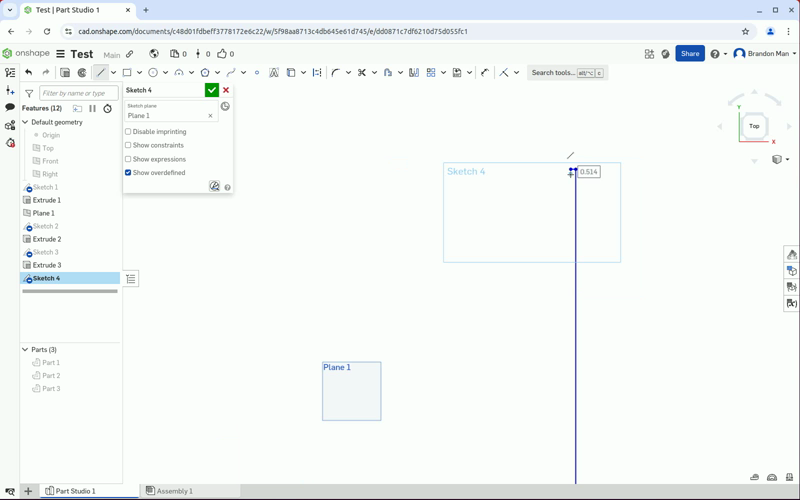
scroll(-6)
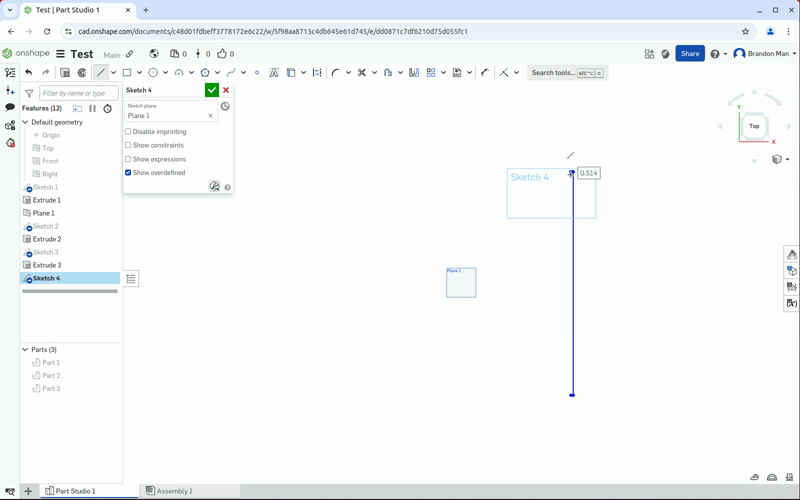
key_up(shift)
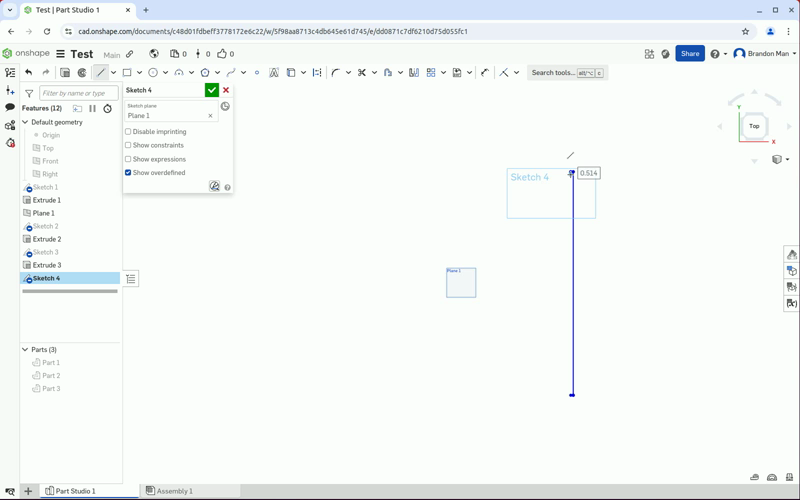
key_down(shift)
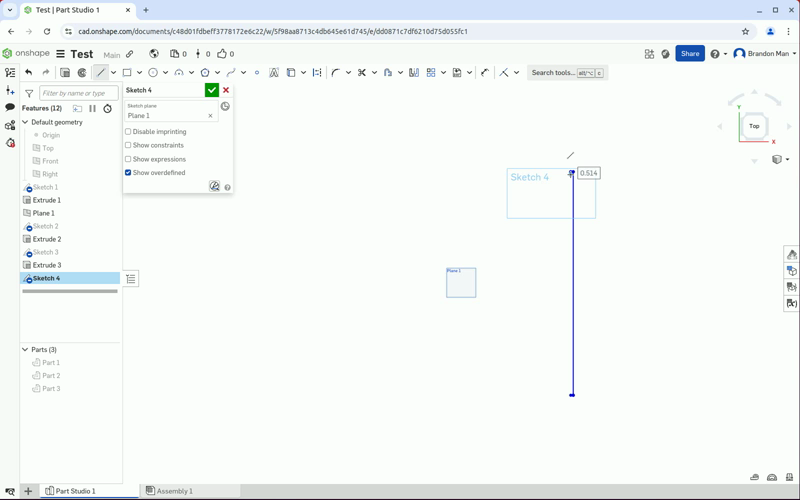
mouse_move(570, 393)
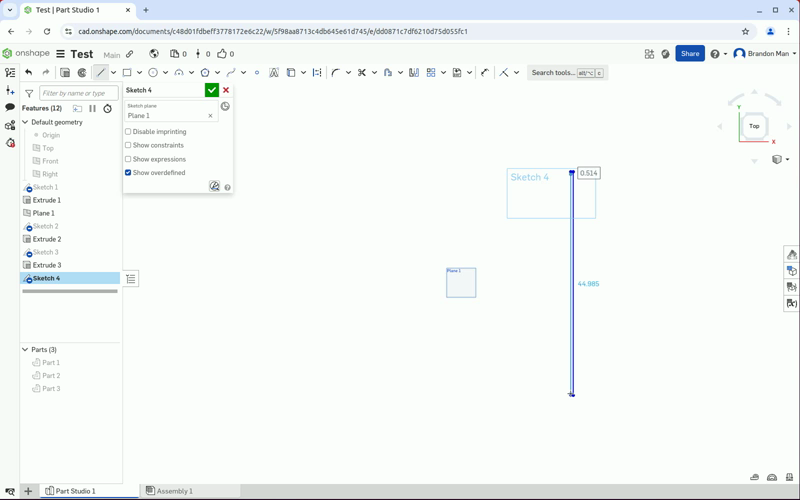
scroll(6)
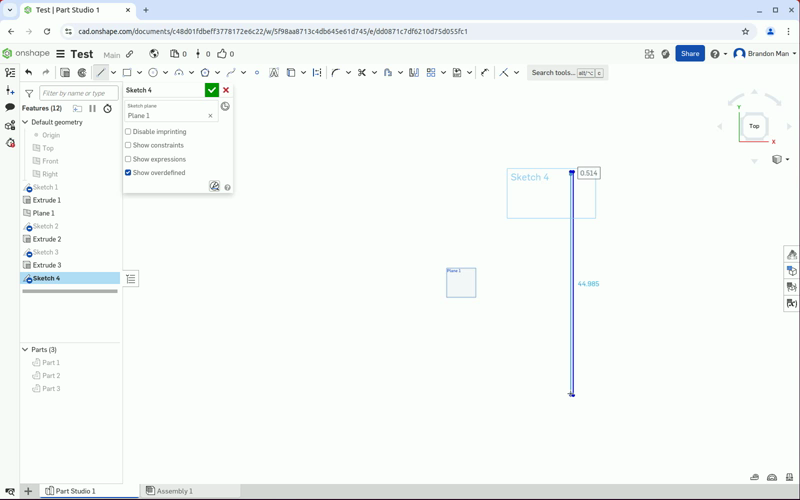
scroll(6)
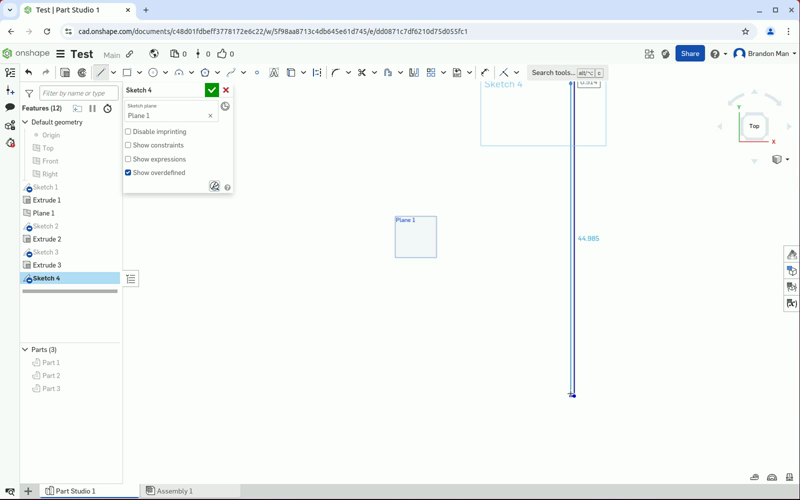
scroll(6)
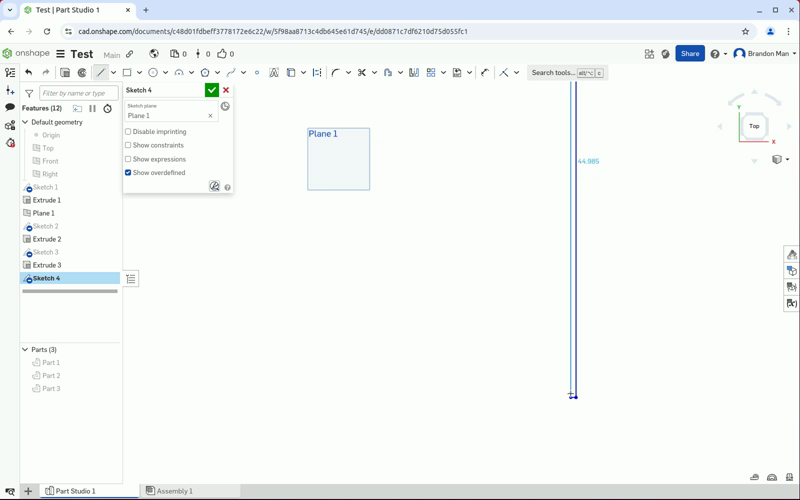
scroll(6)
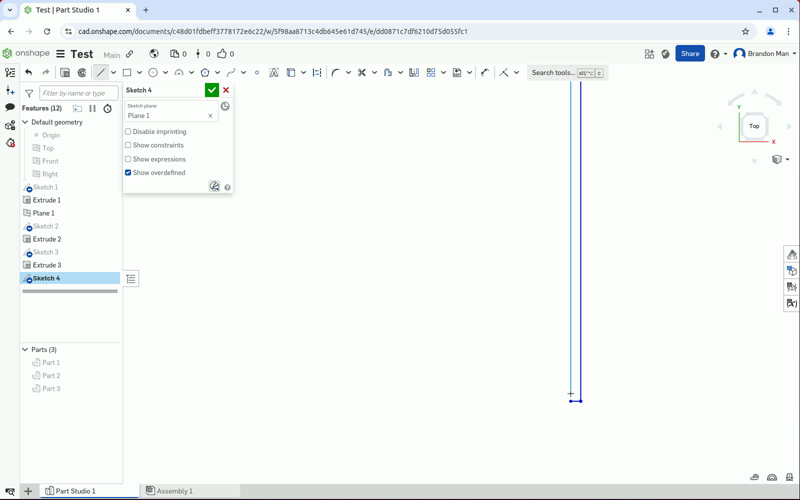
scroll(6)
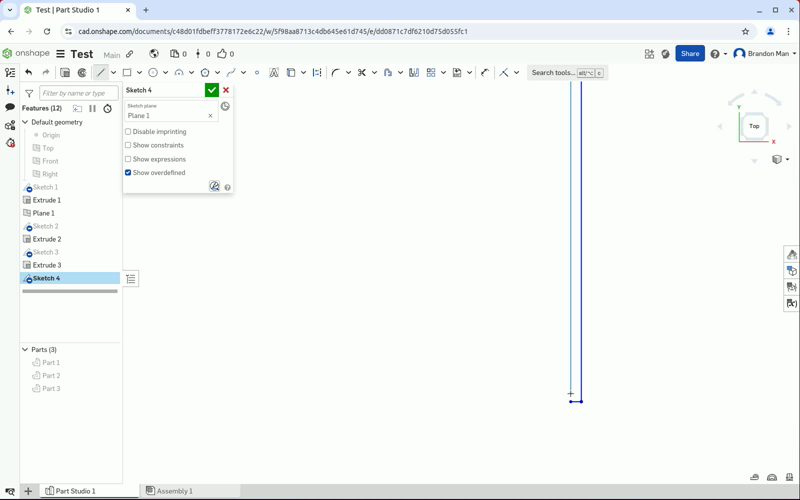
scroll(6)
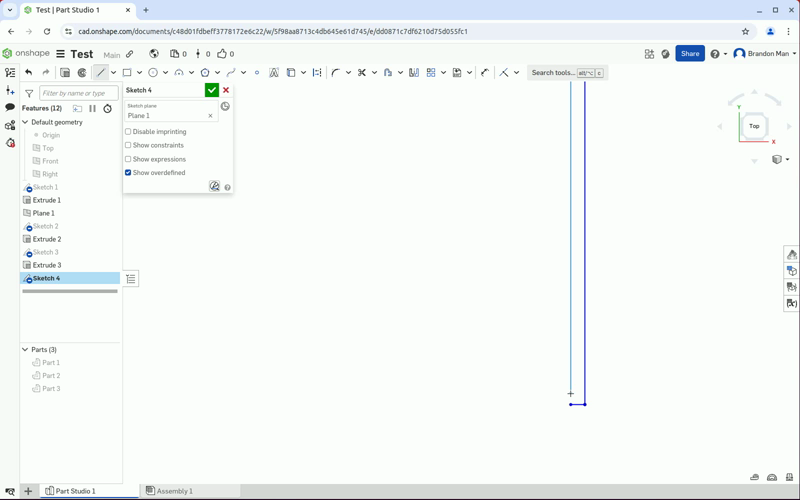
scroll(6)
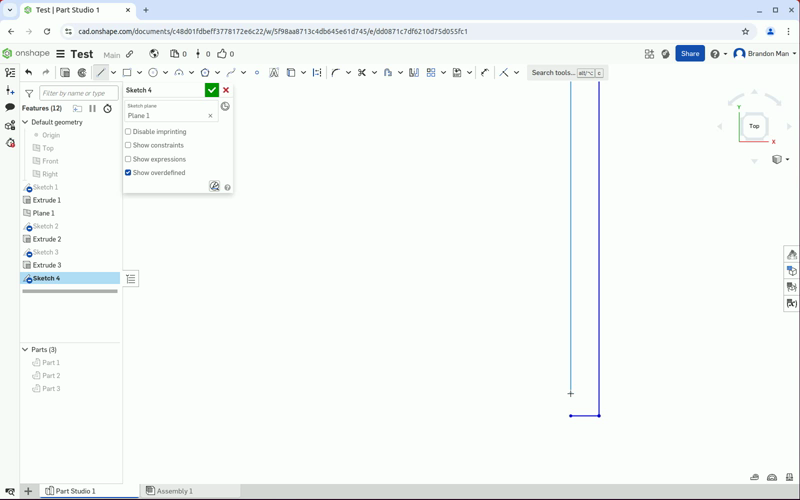
click(570, 393)
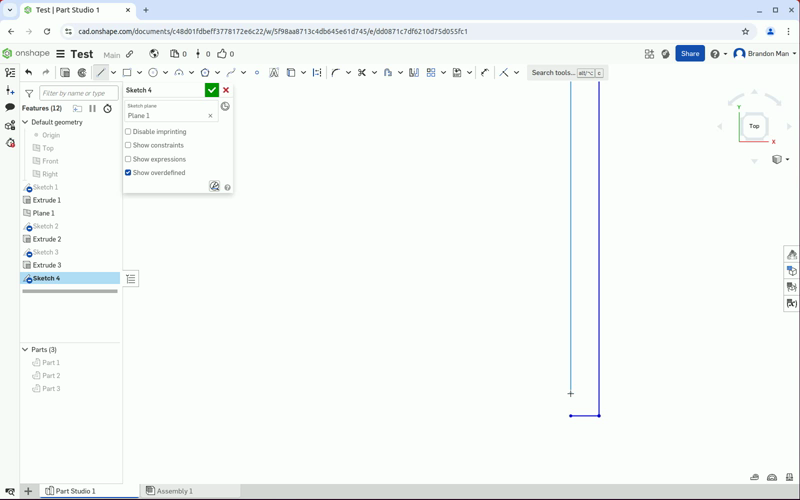
scroll(-6)
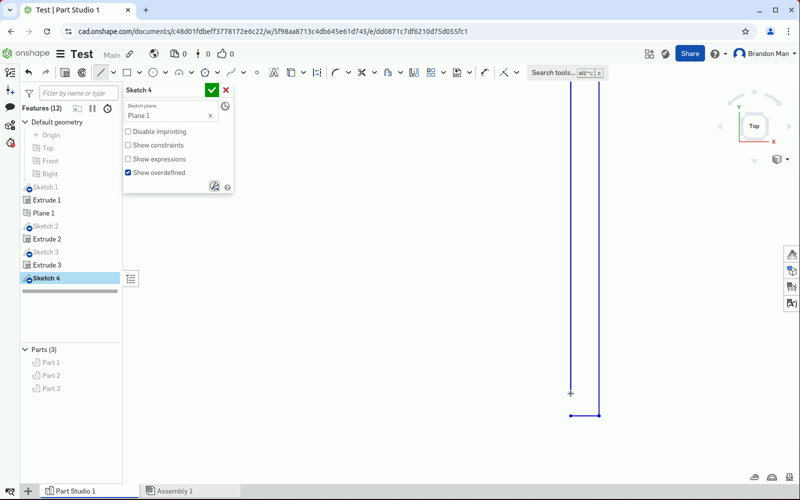
scroll(-6)
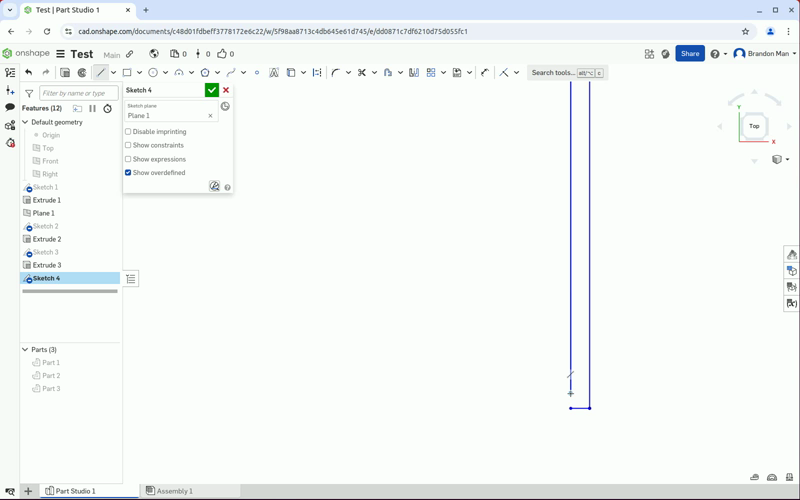
scroll(-6)
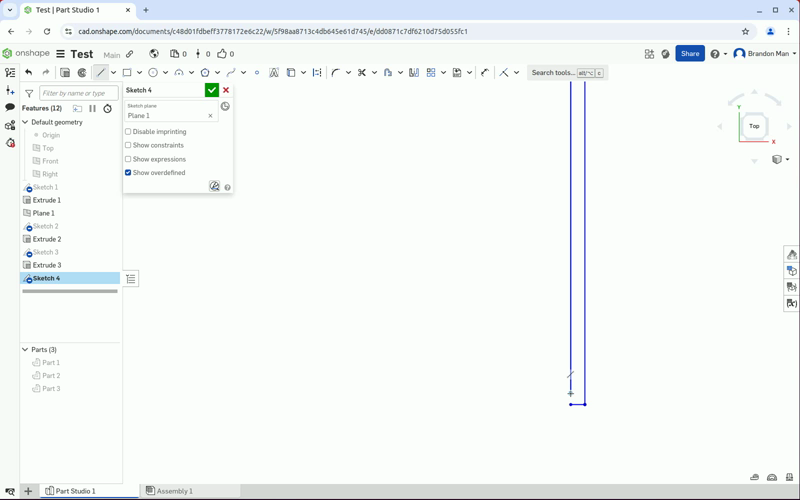
scroll(-6)
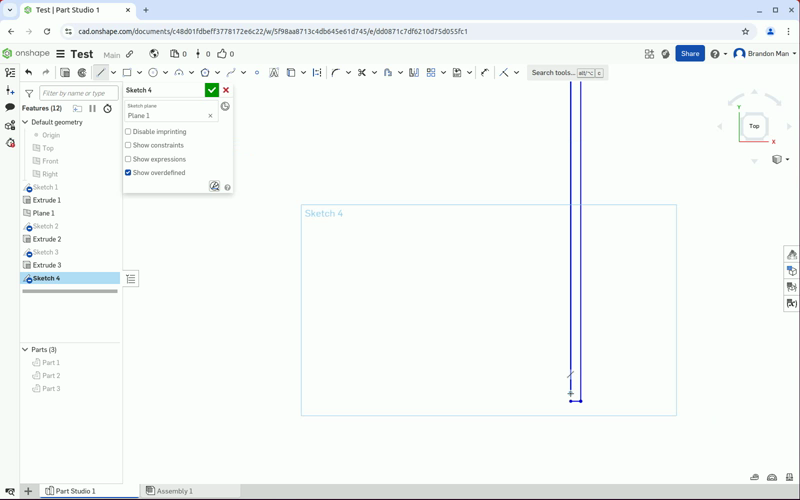
scroll(-6)
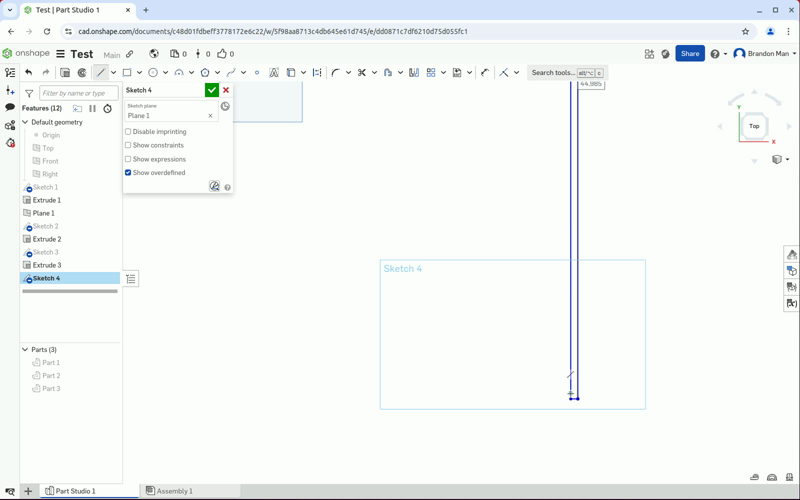
scroll(-6)
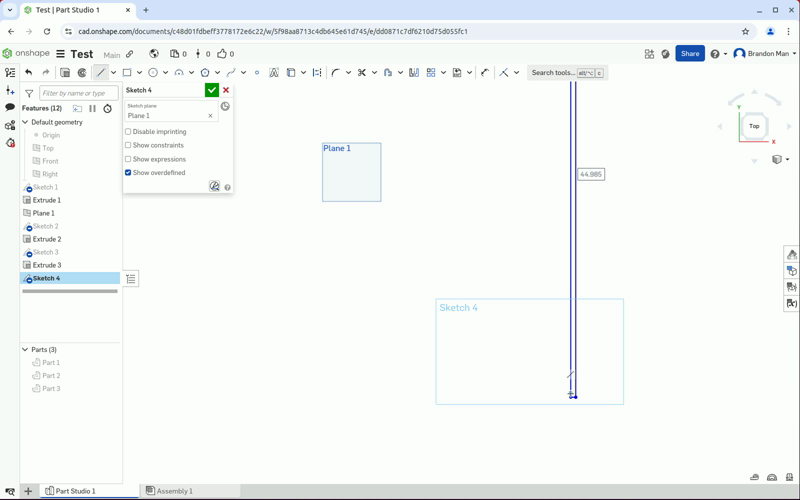
scroll(-6)
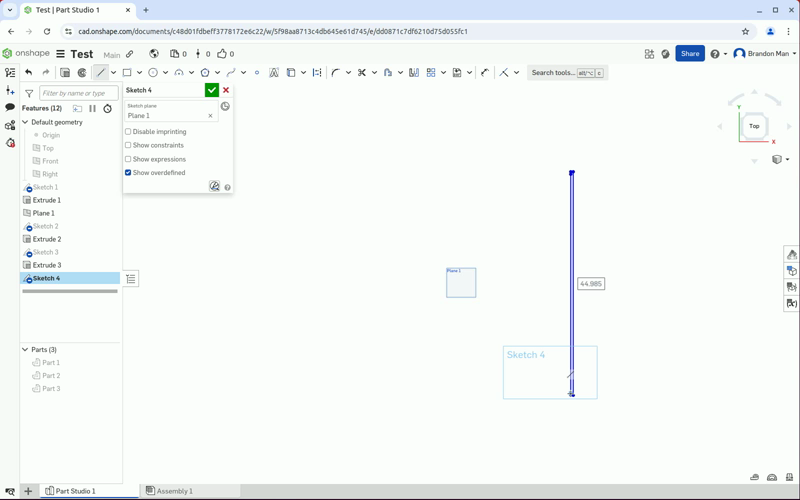
key_up(shift)
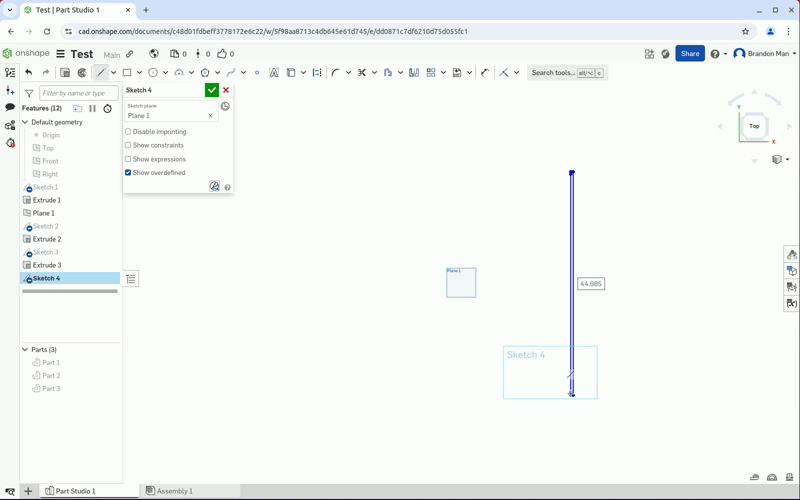
mouse_move(589, 393)
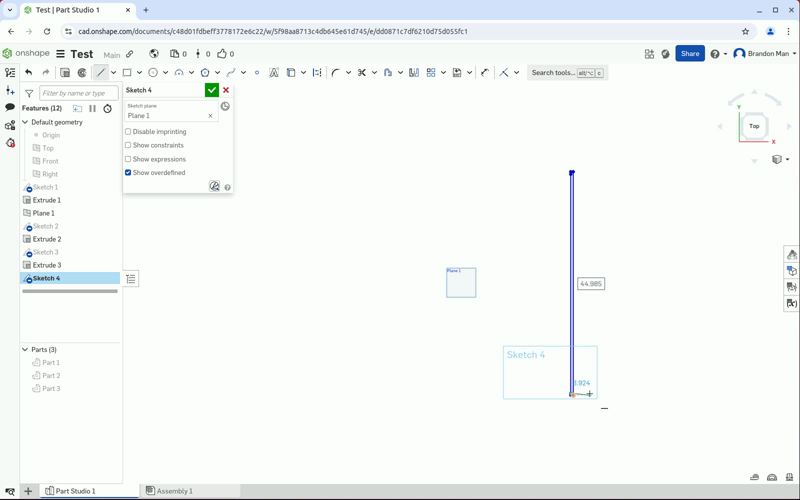
key_down(shift)
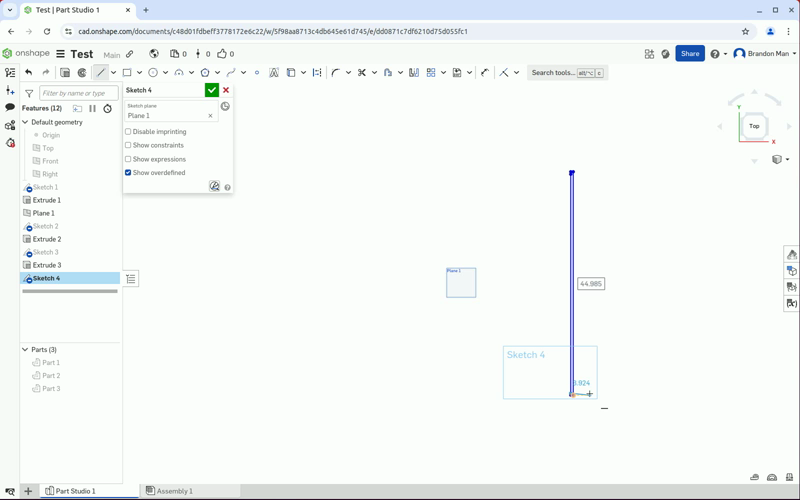
mouse_move(570, 395)
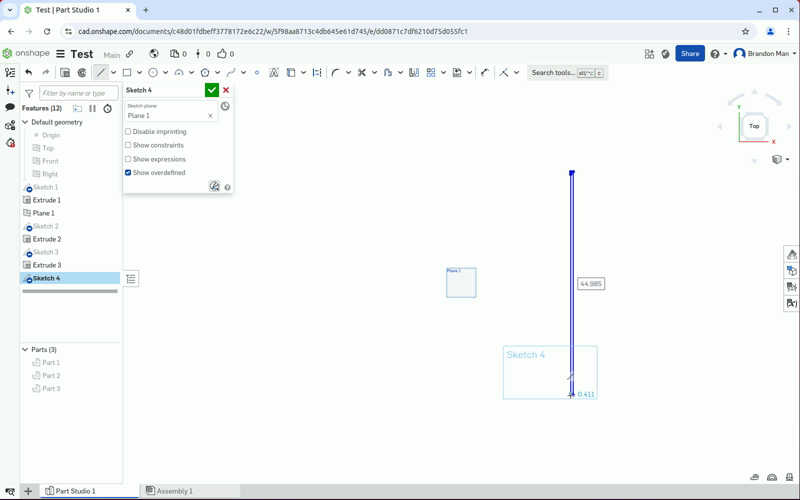
scroll(6)
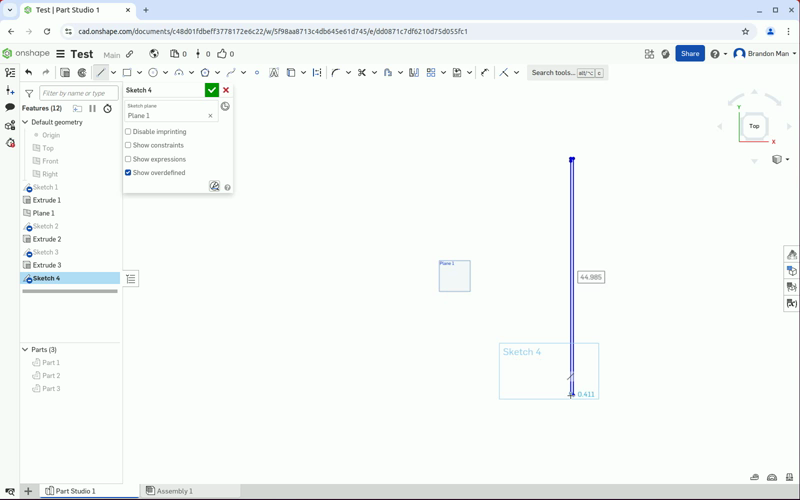
scroll(6)
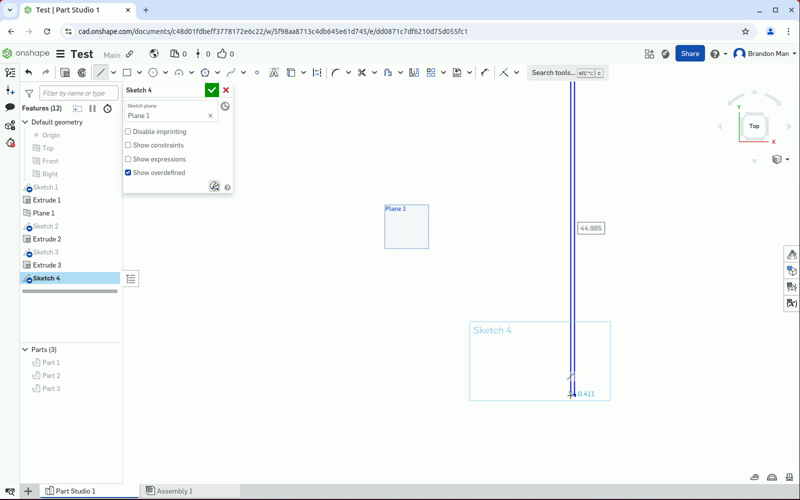
scroll(6)
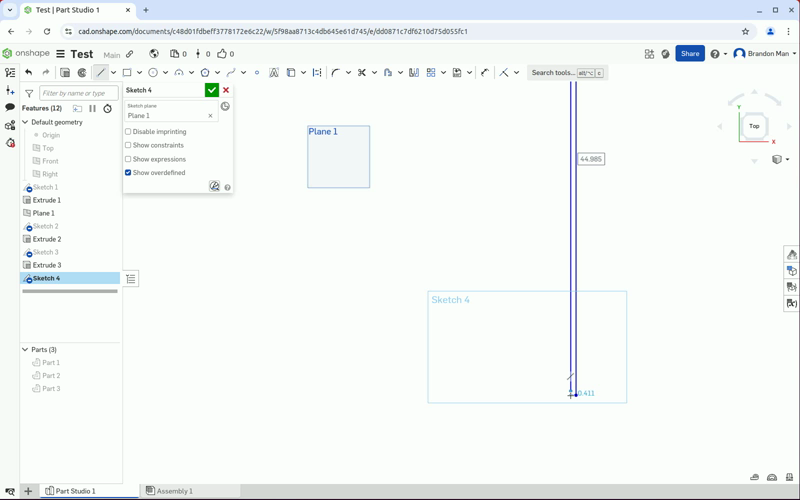
scroll(6)
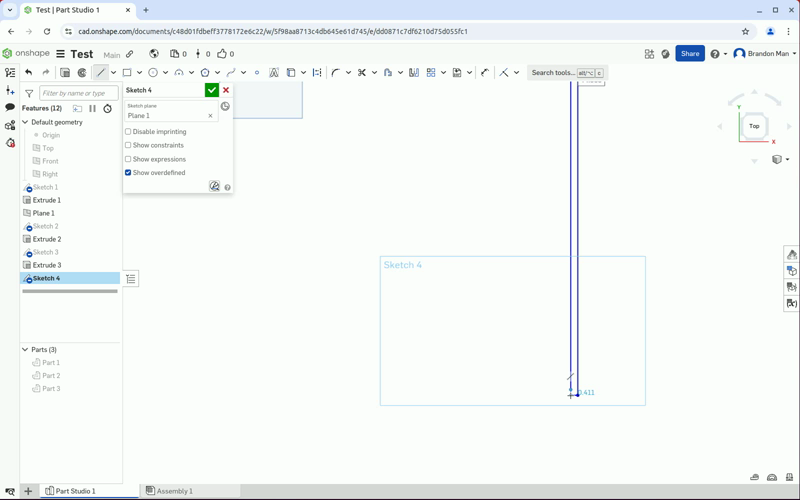
scroll(6)
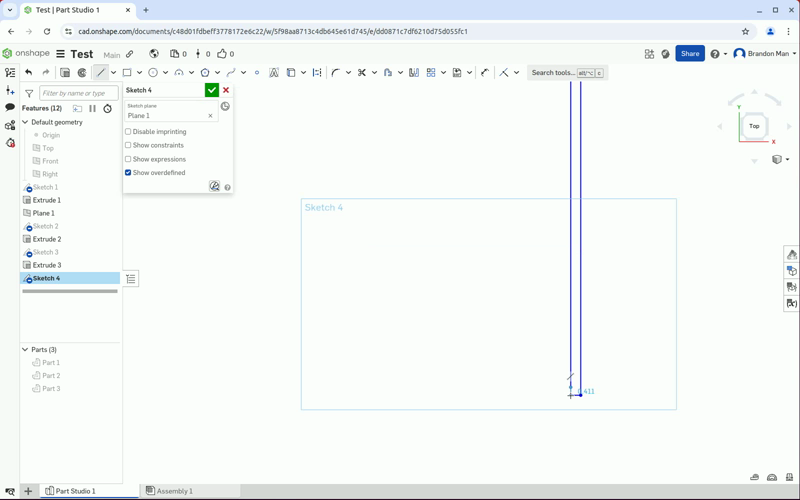
scroll(6)
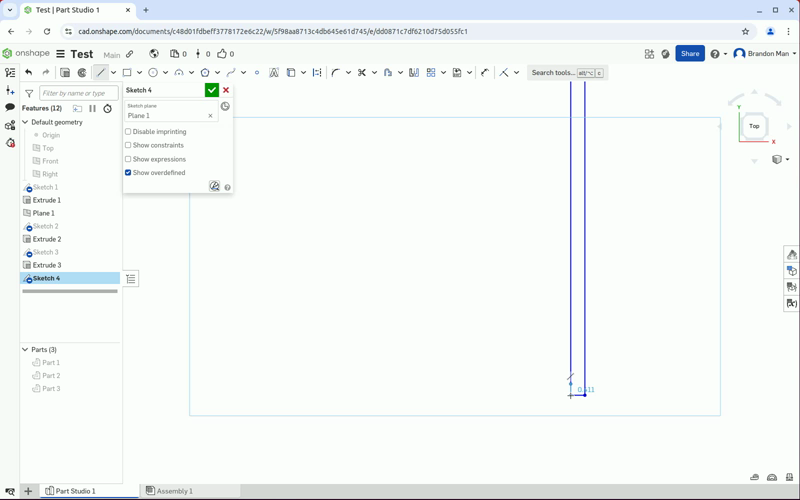
scroll(6)
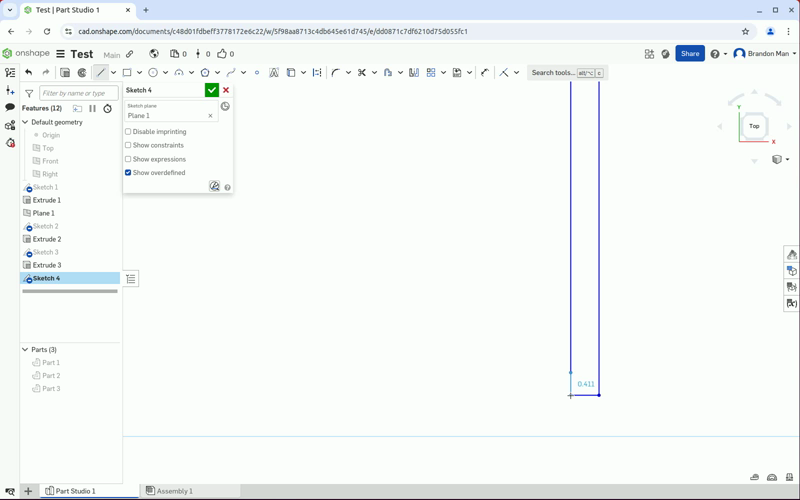
key_up(shift)
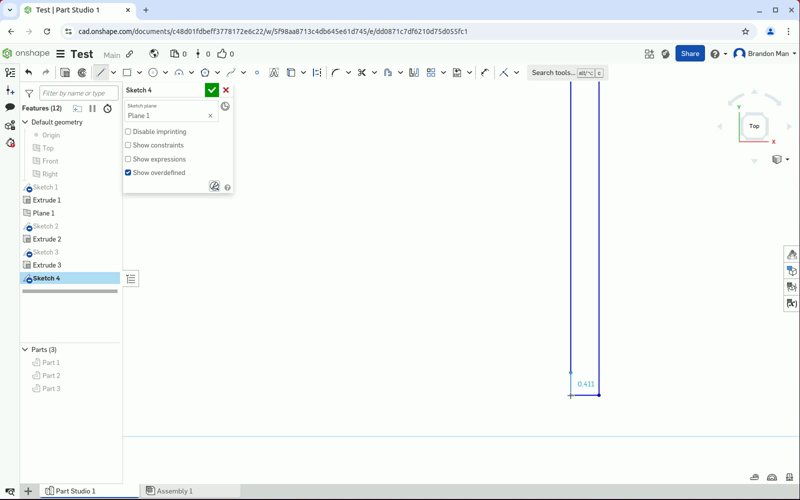
click(570, 395)
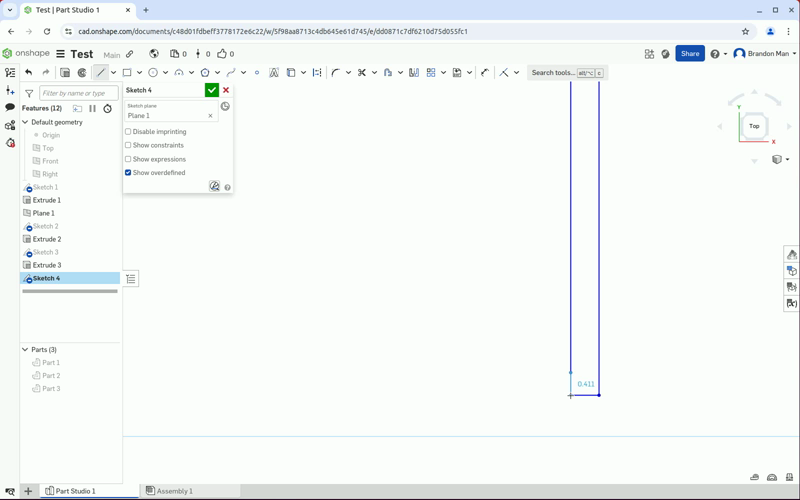
scroll(-6)
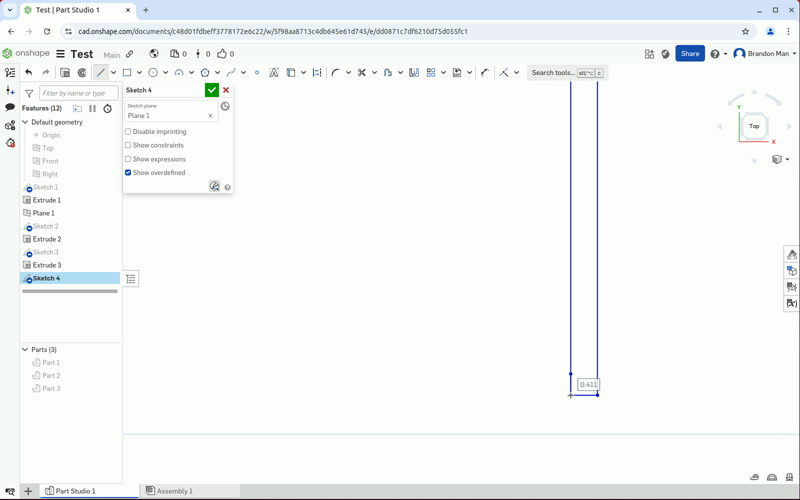
scroll(-6)
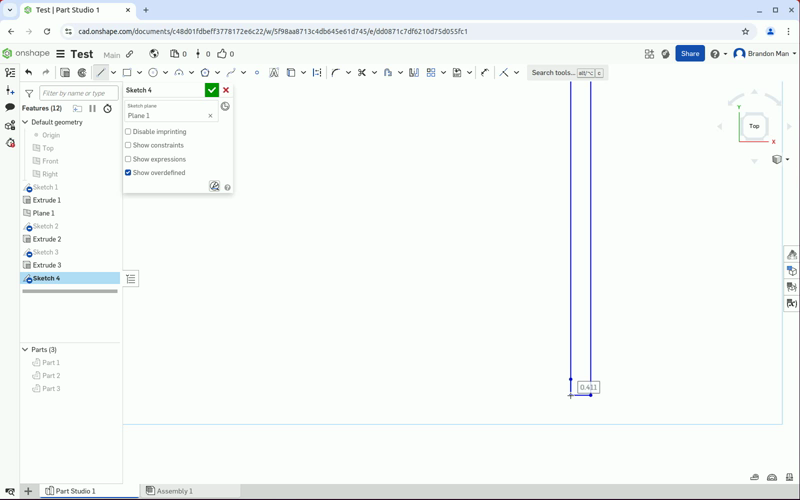
scroll(-6)
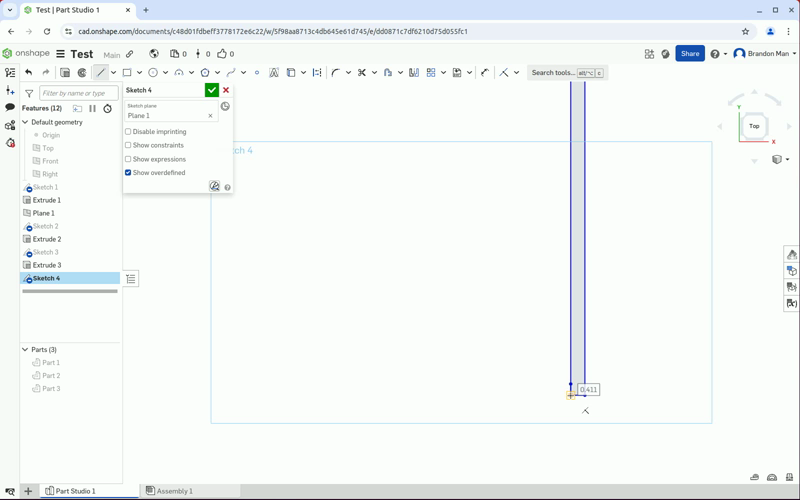
scroll(-6)
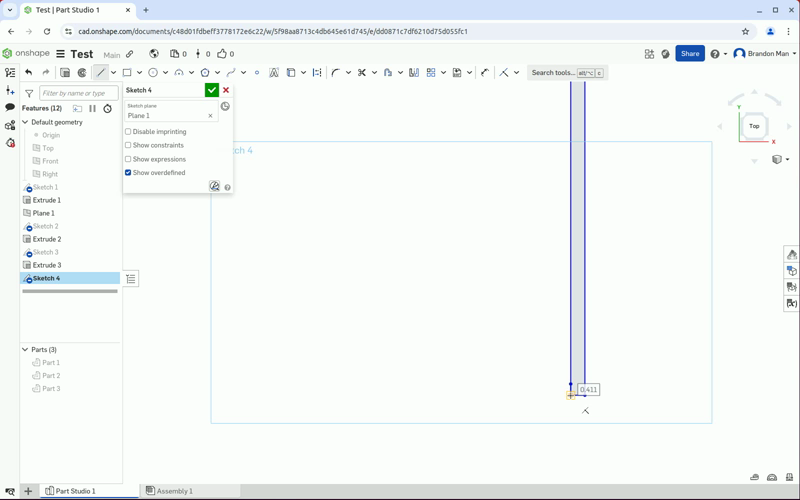
scroll(-6)
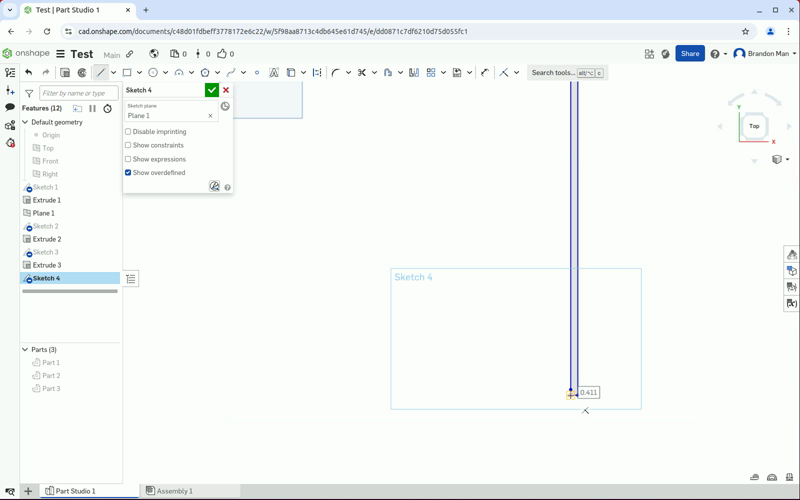
scroll(-6)
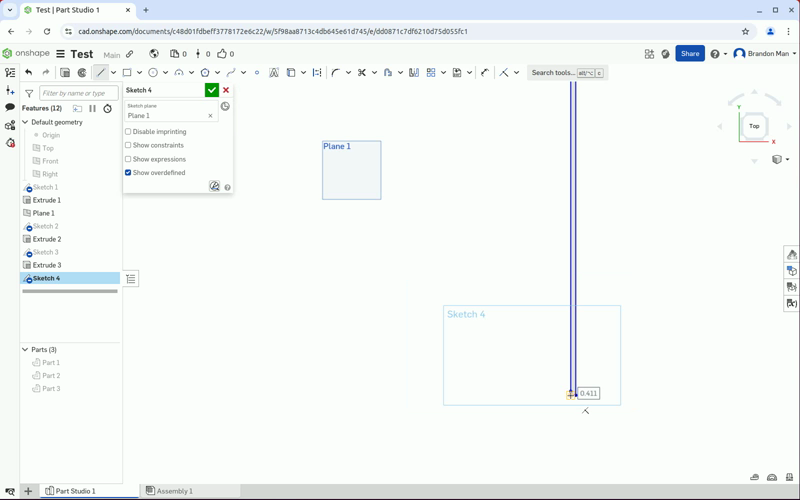
scroll(-6)
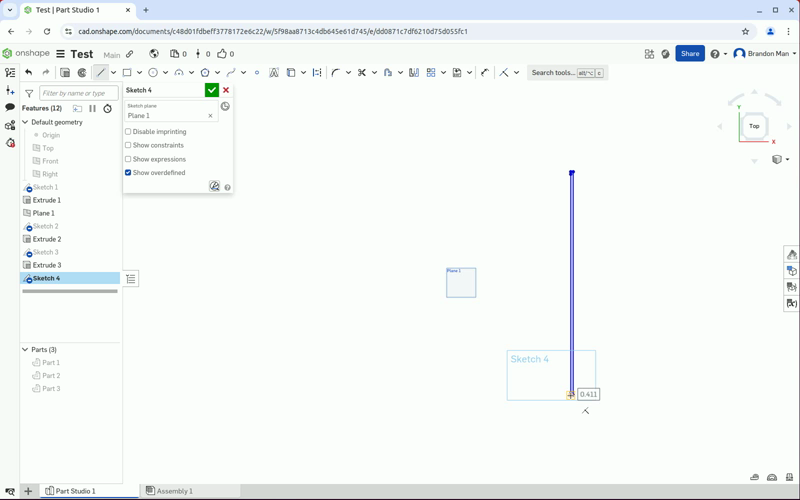
key(esc)
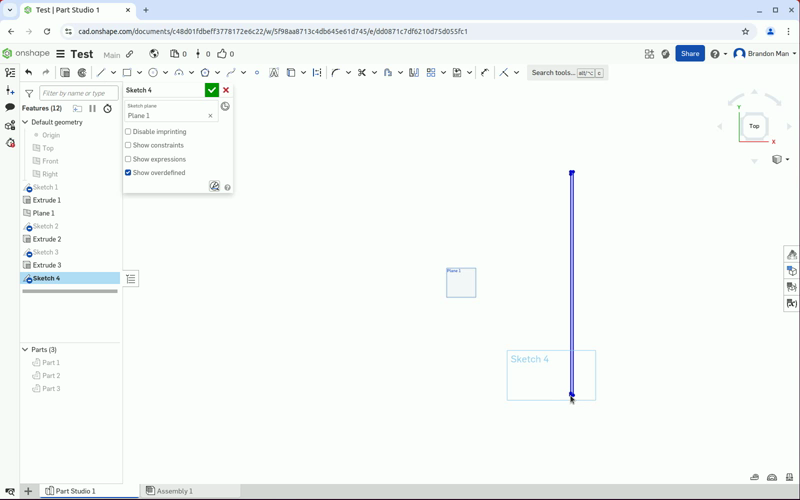
mouse_move(572, 294)
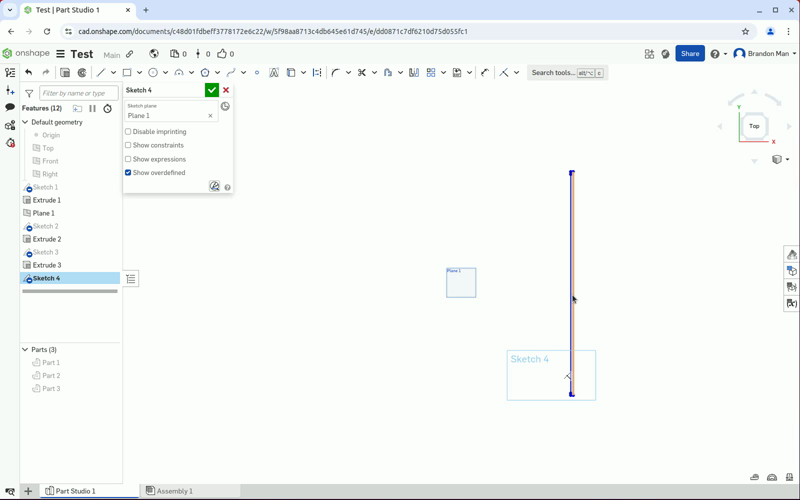
scroll(6)
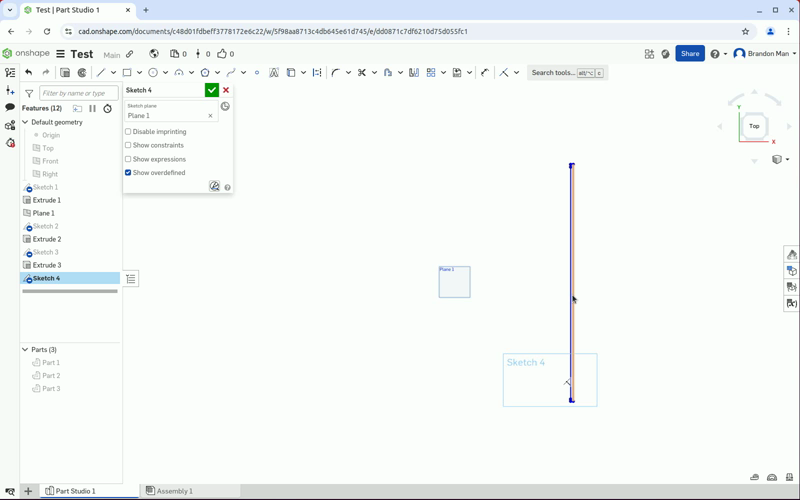
scroll(6)
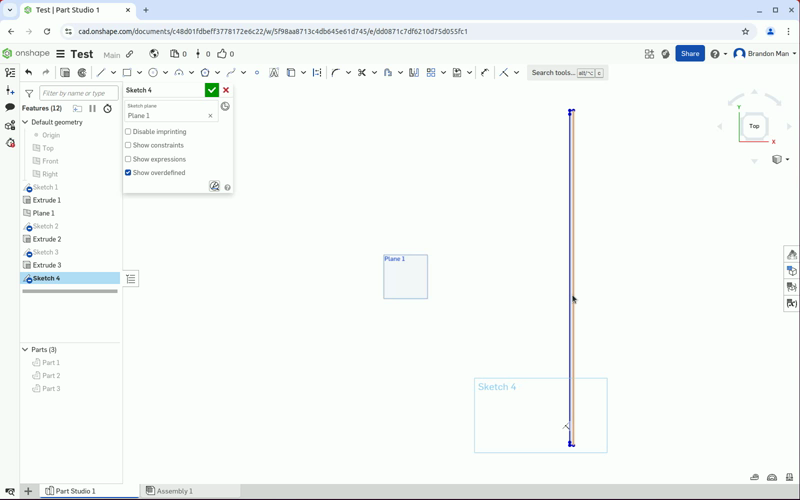
scroll(6)
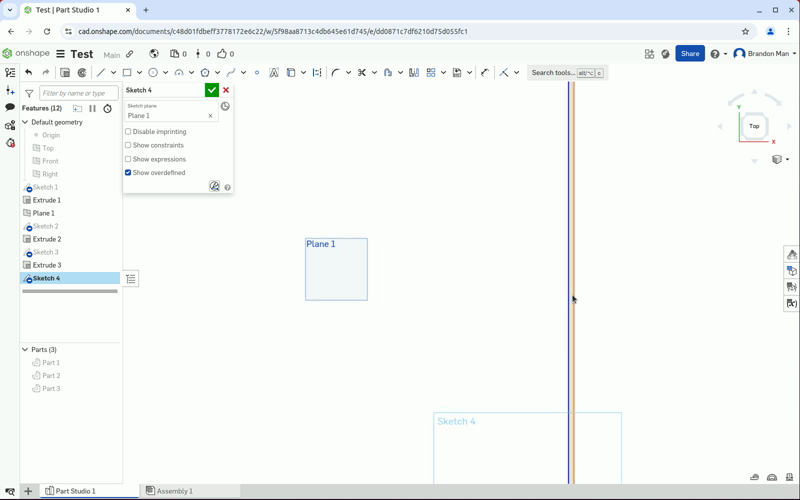
scroll(6)
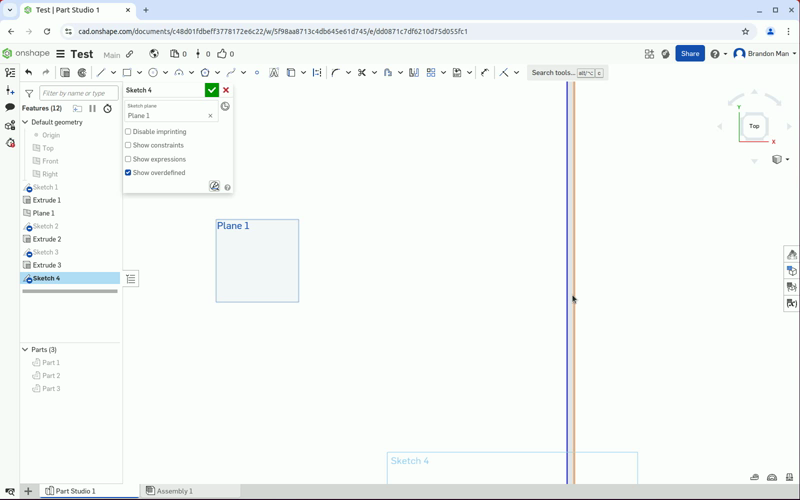
scroll(6)
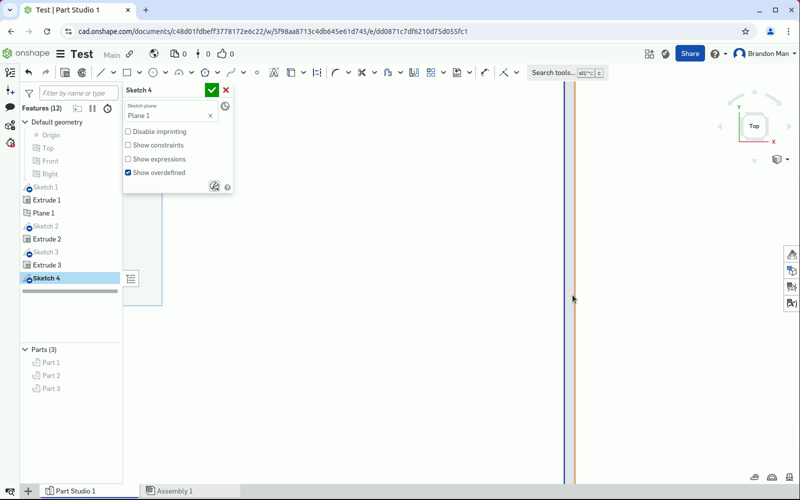
scroll(6)
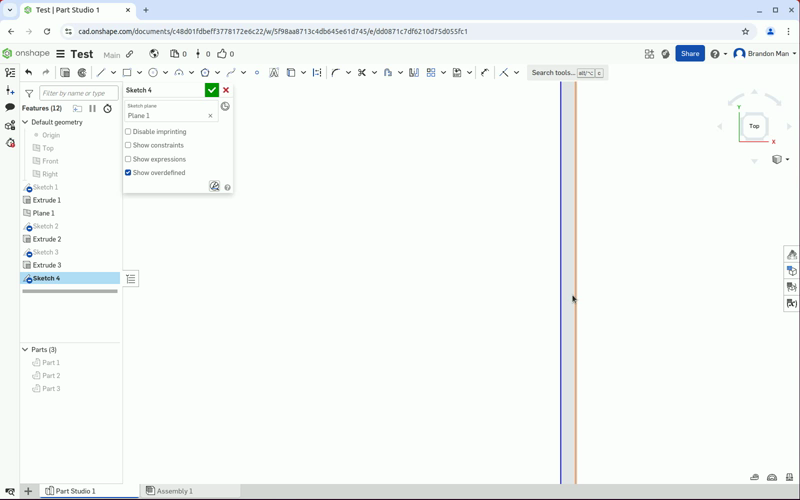
scroll(6)
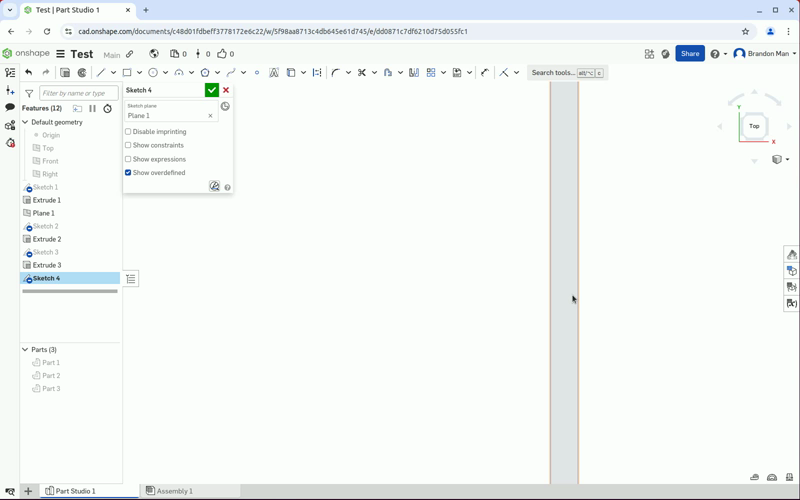
click(572, 294)
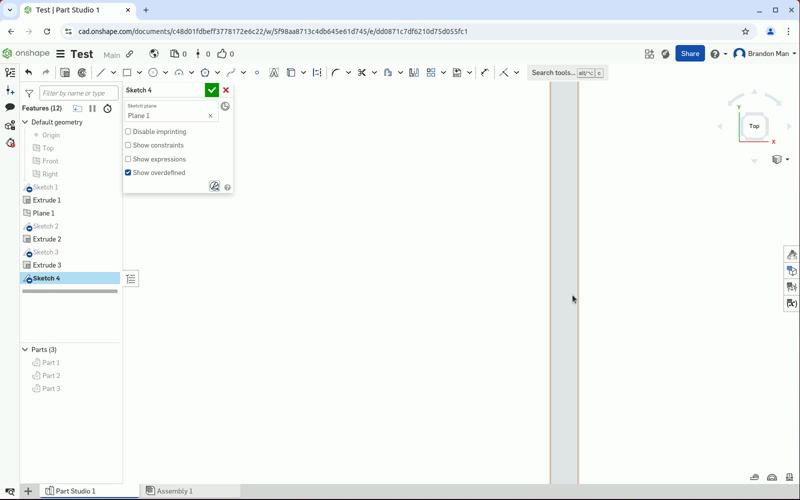
scroll(-6)
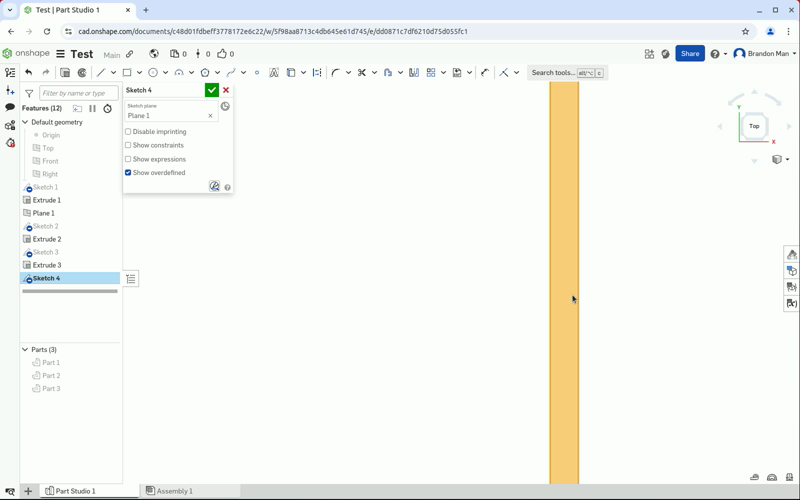
scroll(-6)
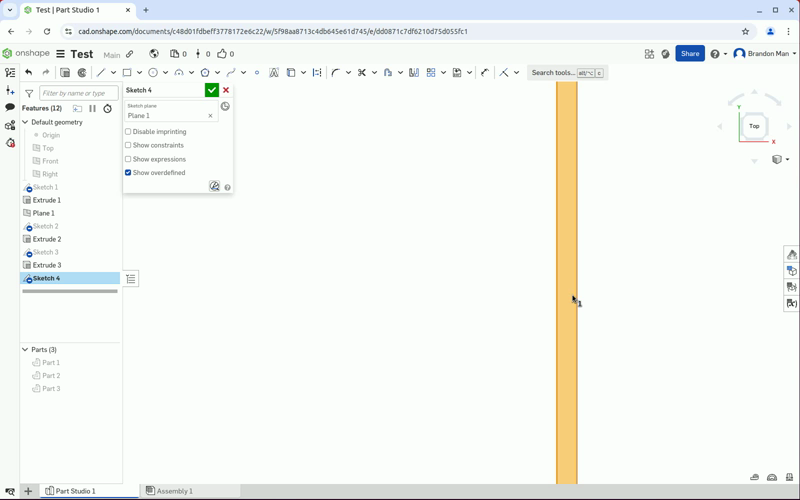
scroll(-6)
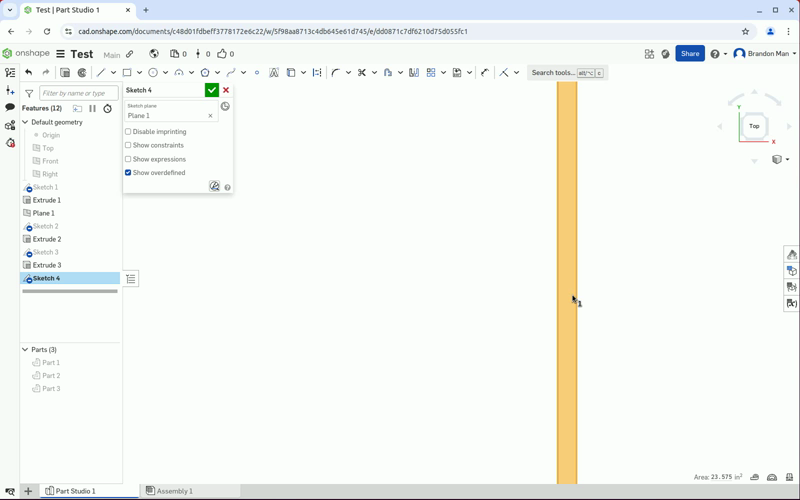
scroll(-6)
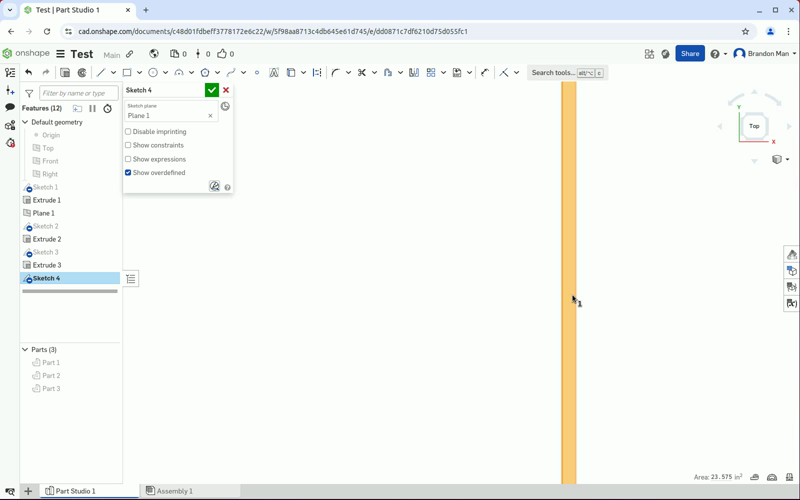
scroll(-6)
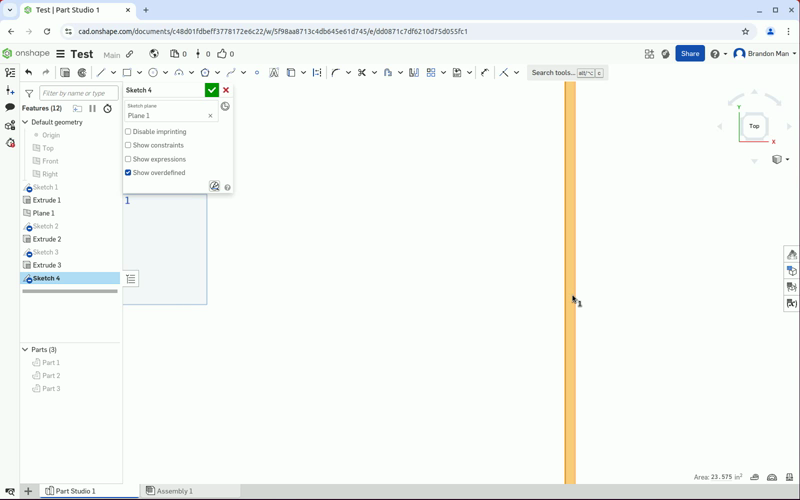
scroll(-6)
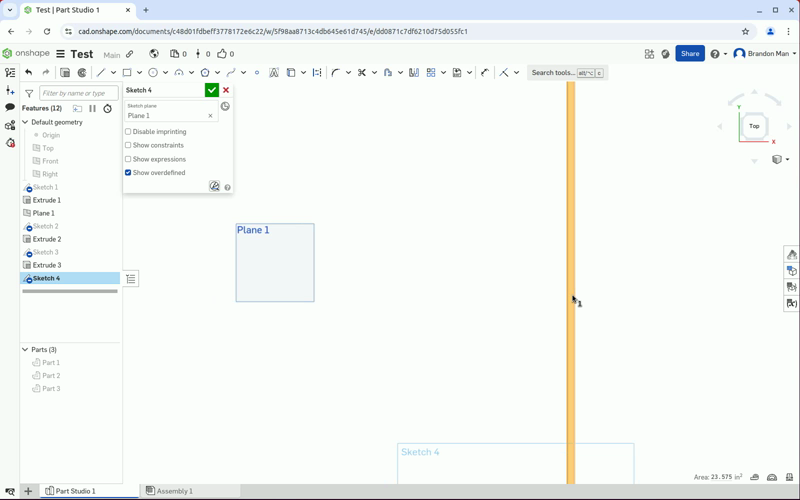
scroll(-6)
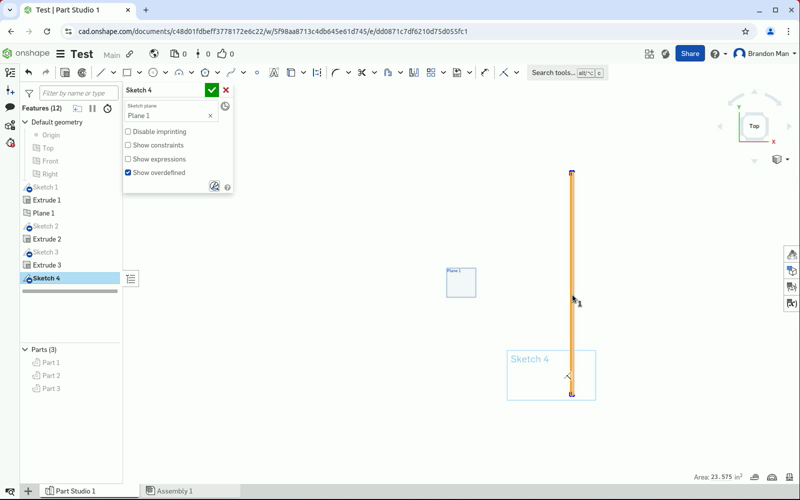
mouse_move(73, 352)
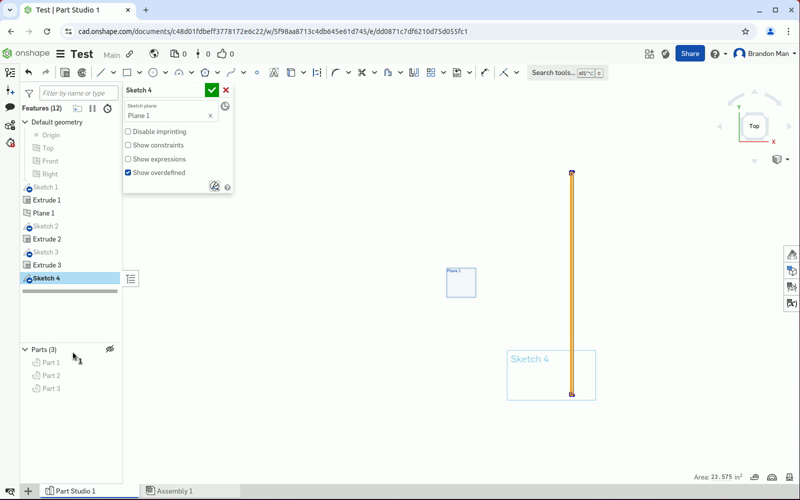
key(shift+y)
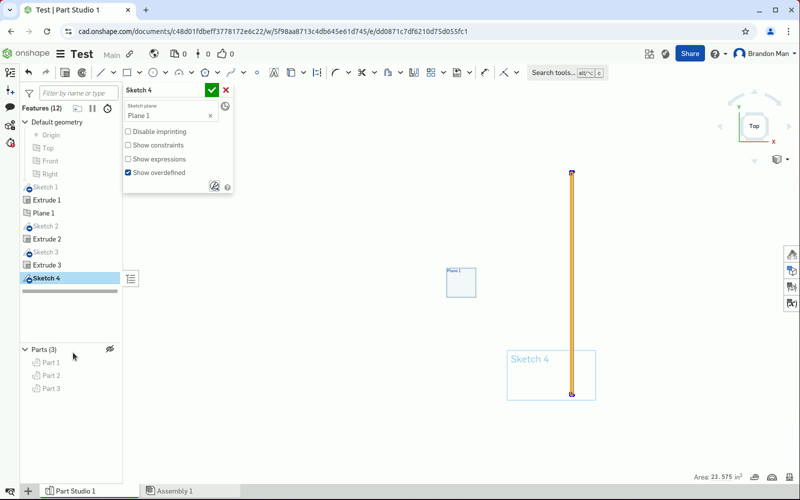
key(shift+e)
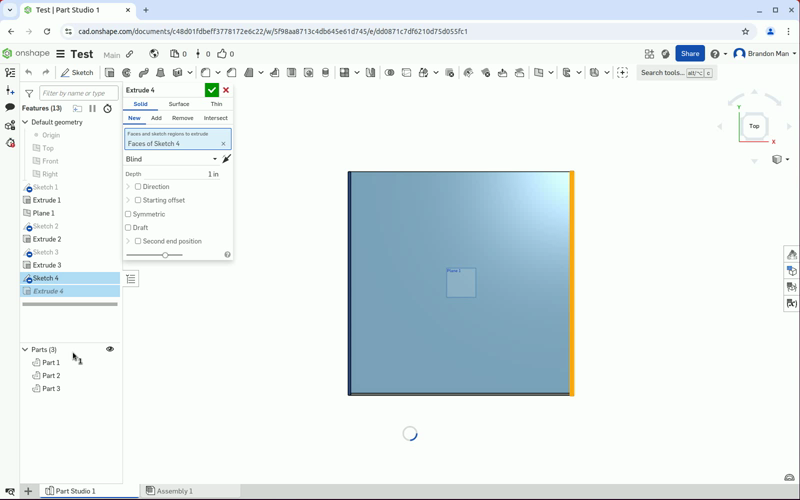
mouse_move(143, 106)
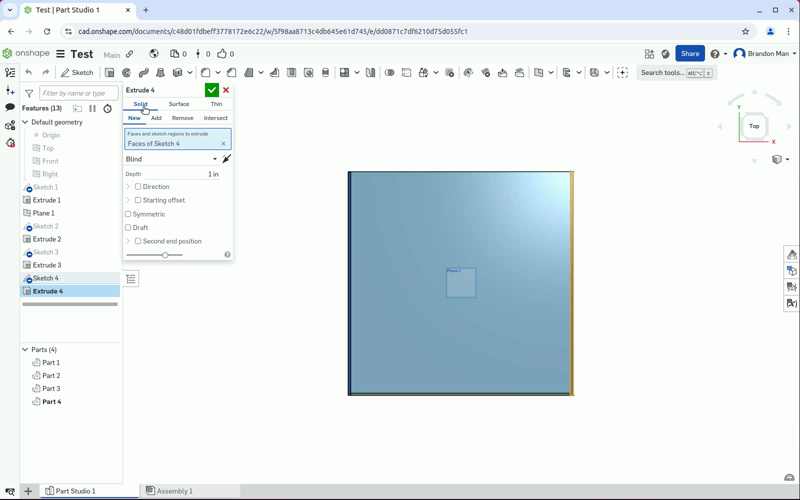
click(143, 106)
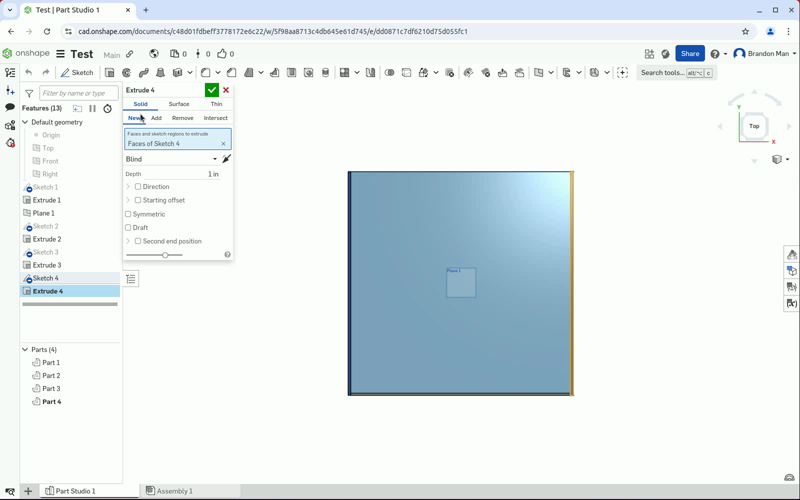
mouse_move(137, 120)
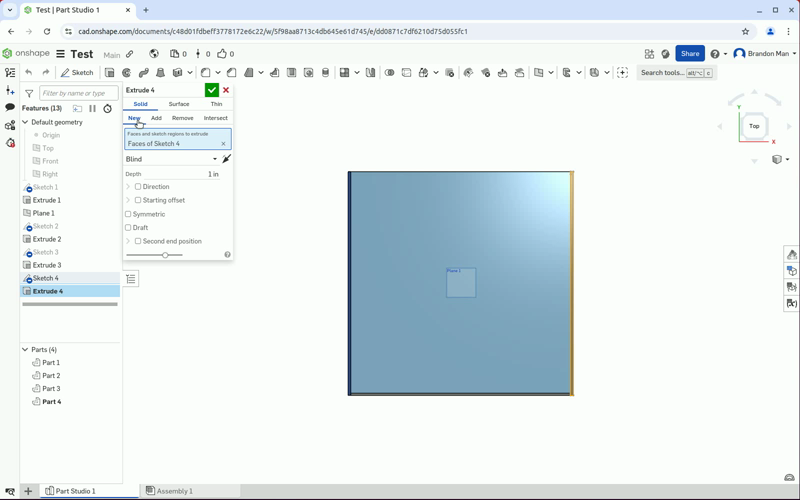
click(137, 120)
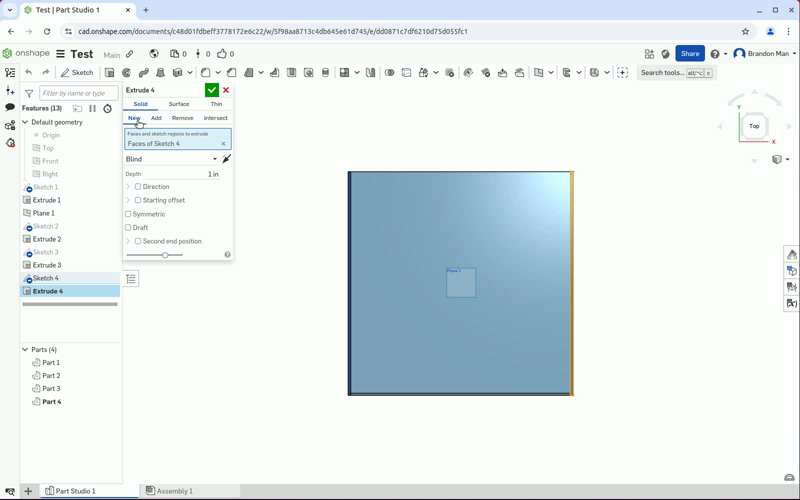
key(tab, 4)
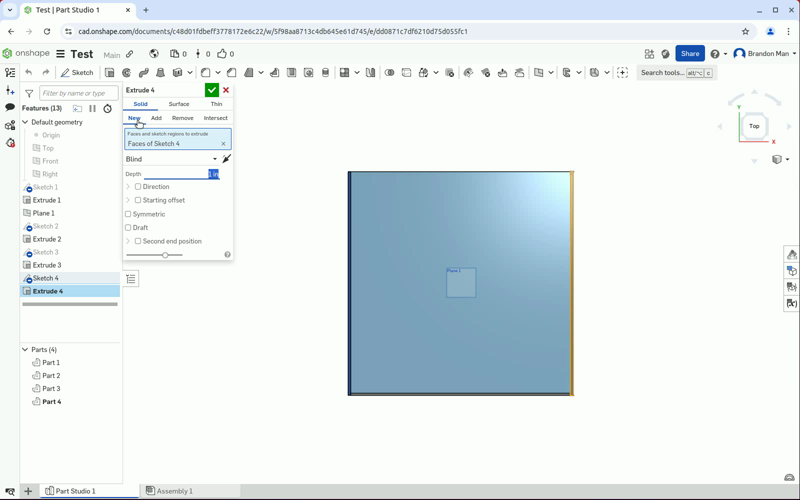
text(9.147)
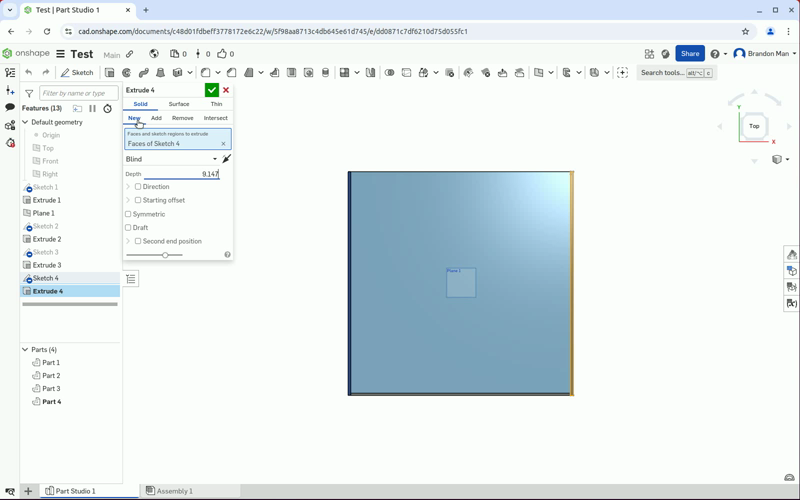
key(enter)
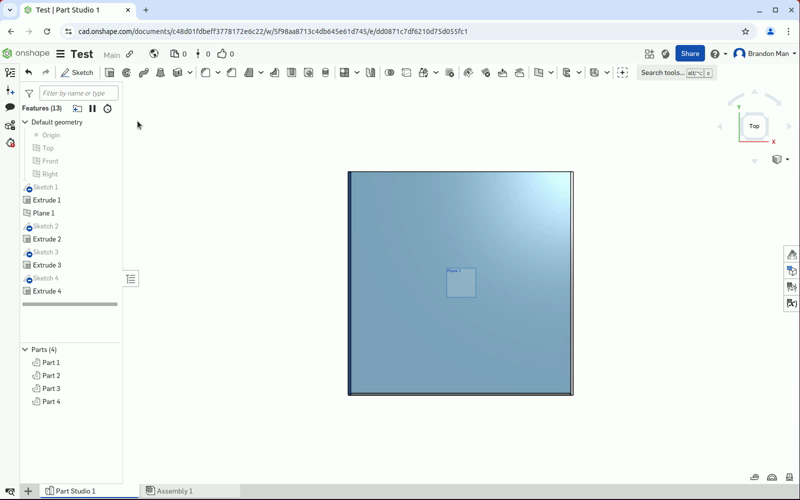
key(shift+h)
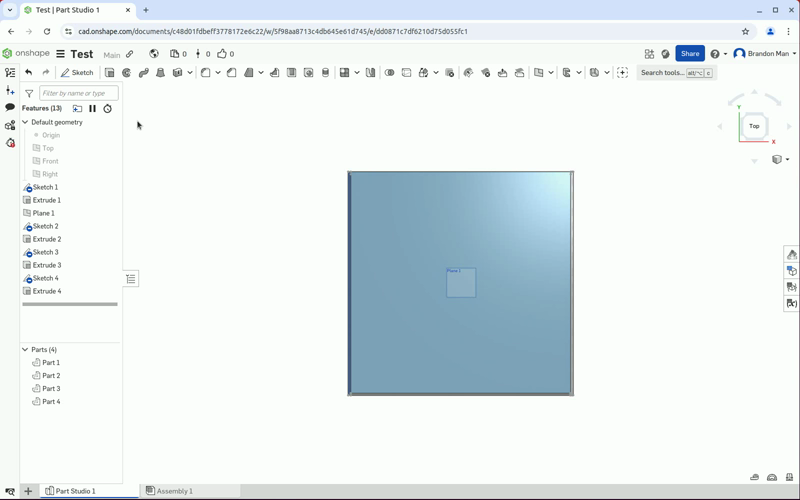
key(shift+h)
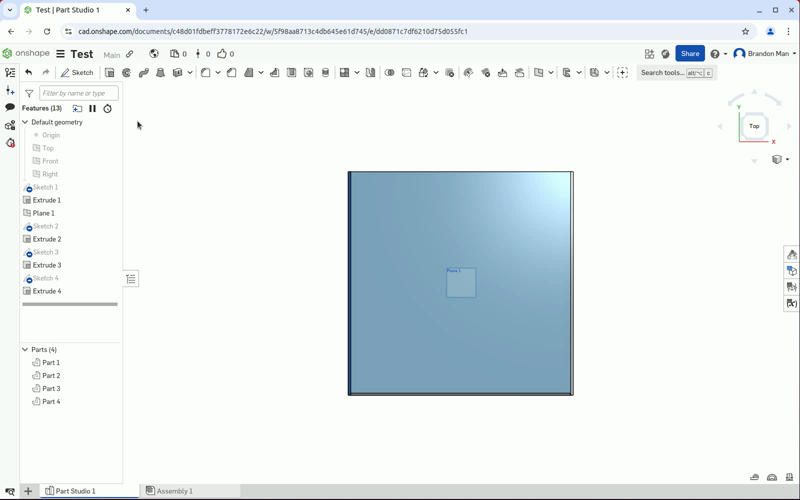
mouse_move(73, 189)
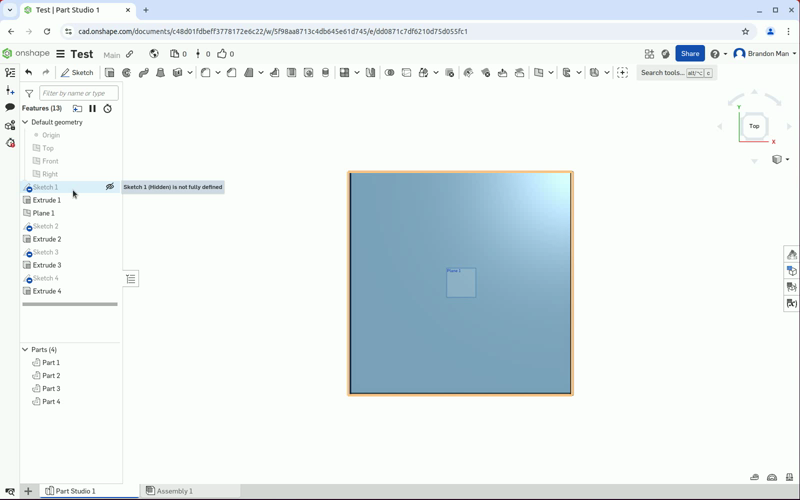
click(73, 189)
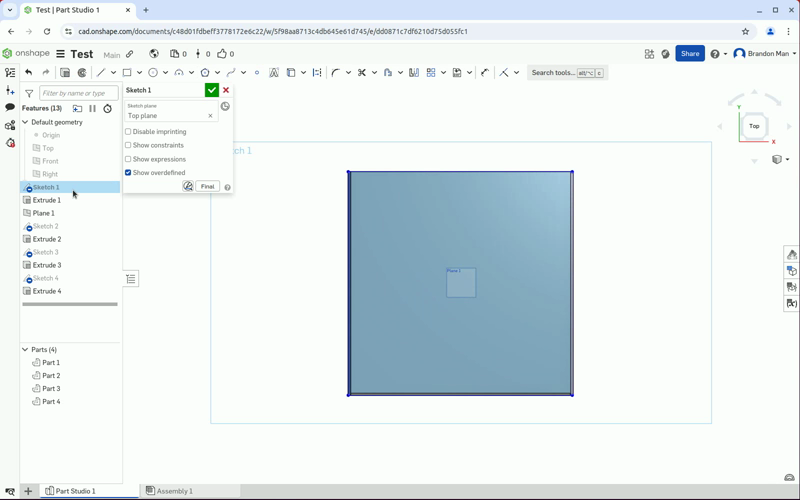
mouse_move(229, 92)
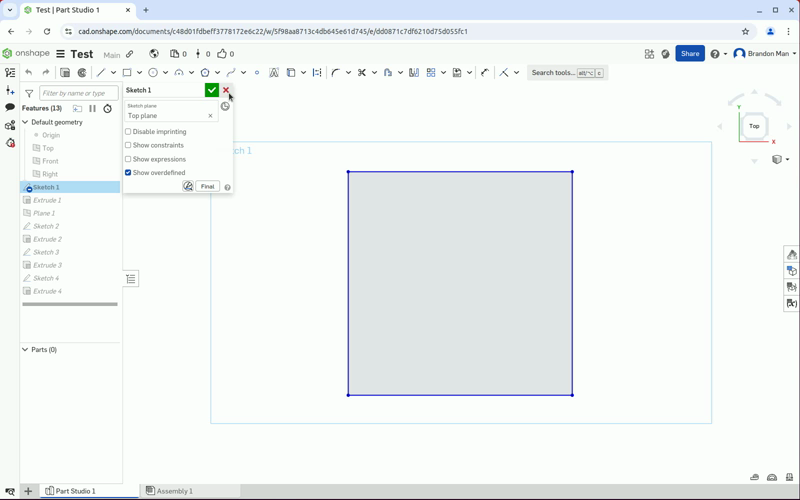
click(229, 92)
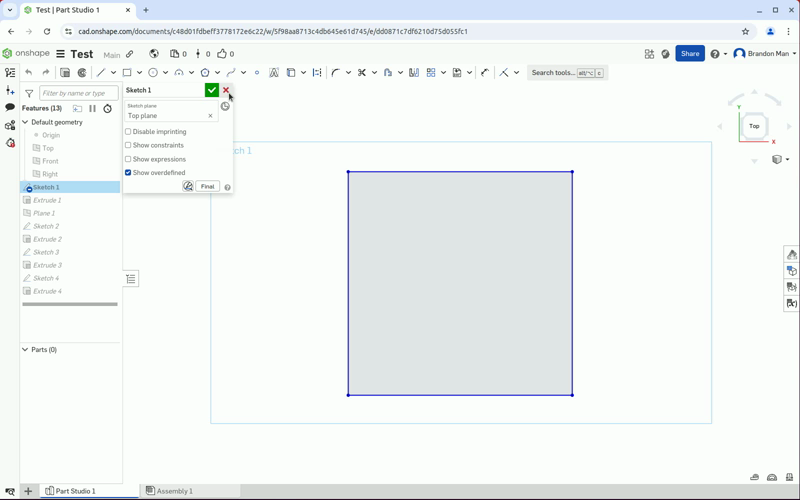
key(shift+s)
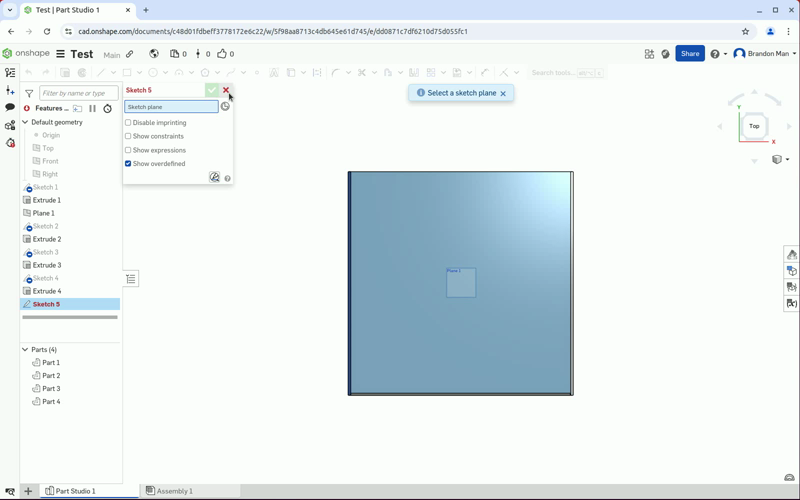
mouse_move(73, 215)
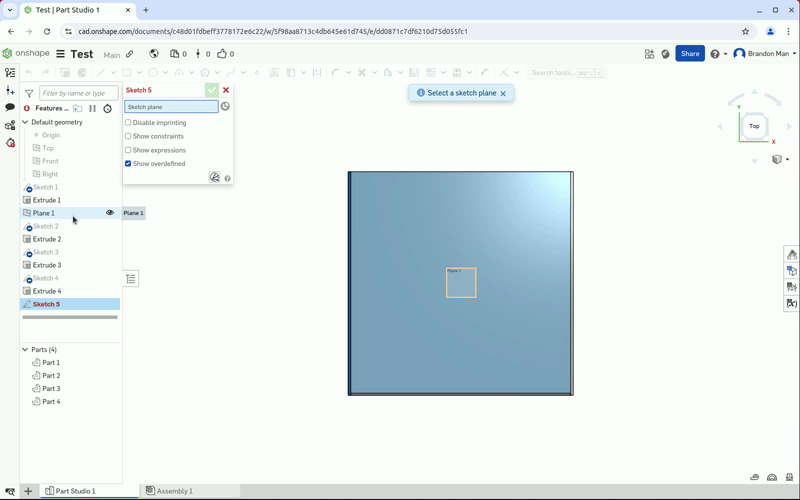
click(73, 215)
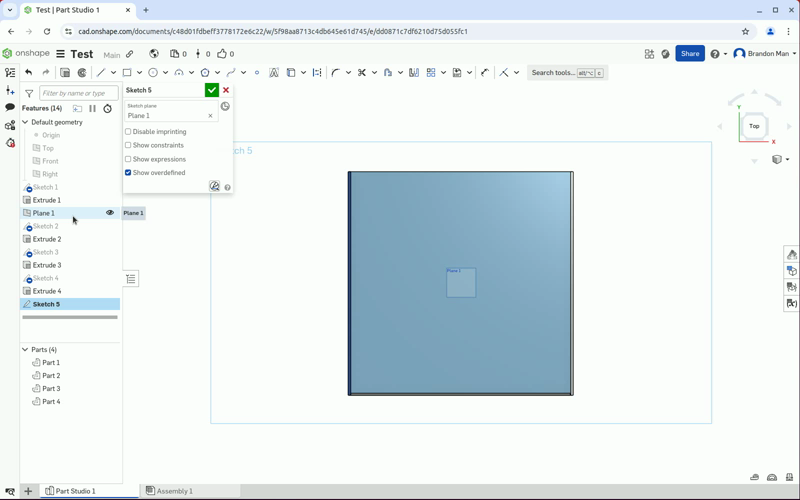
mouse_move(73, 352)
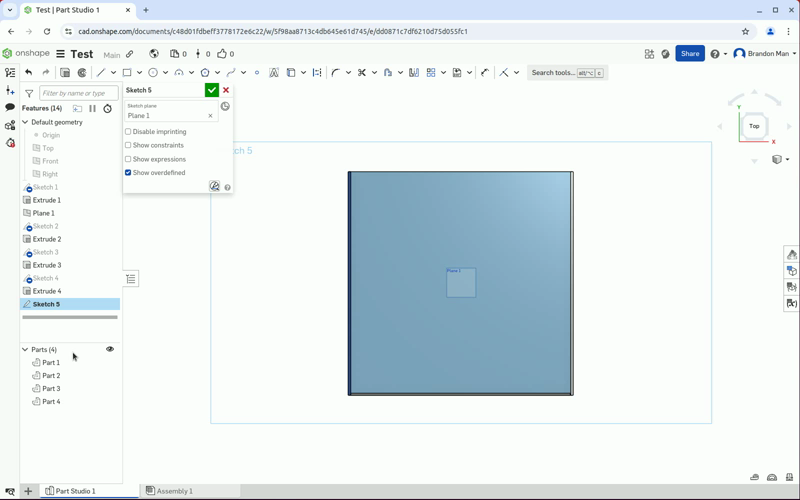
key(y)
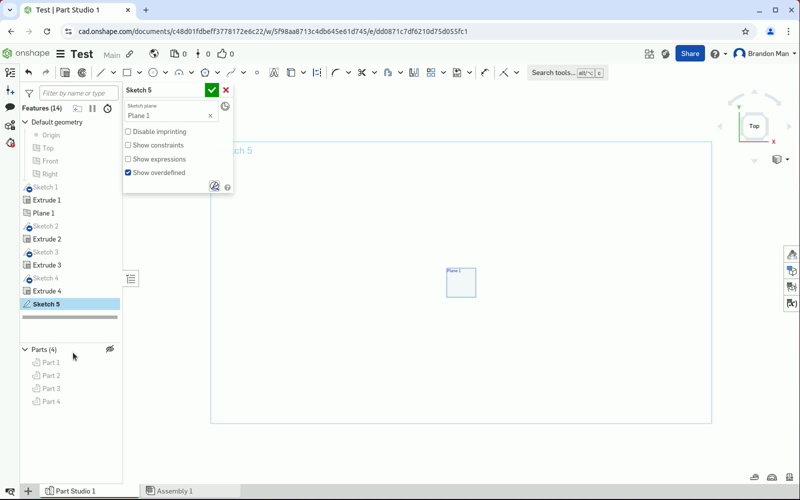
key(l)
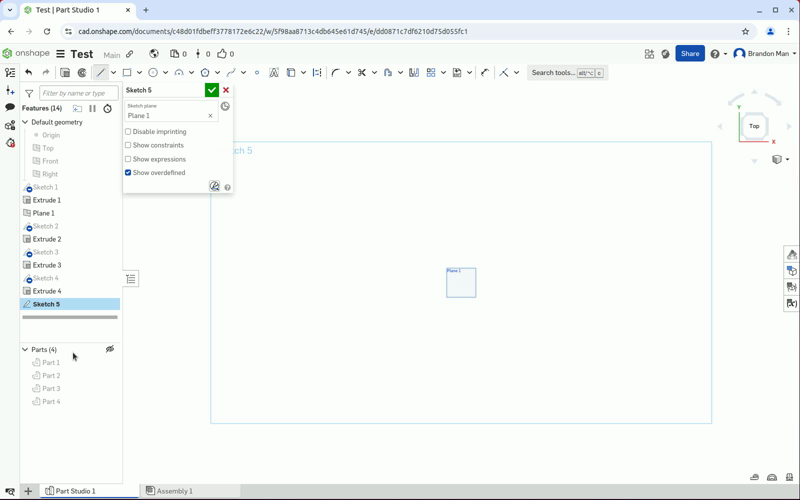
key_down(shift)
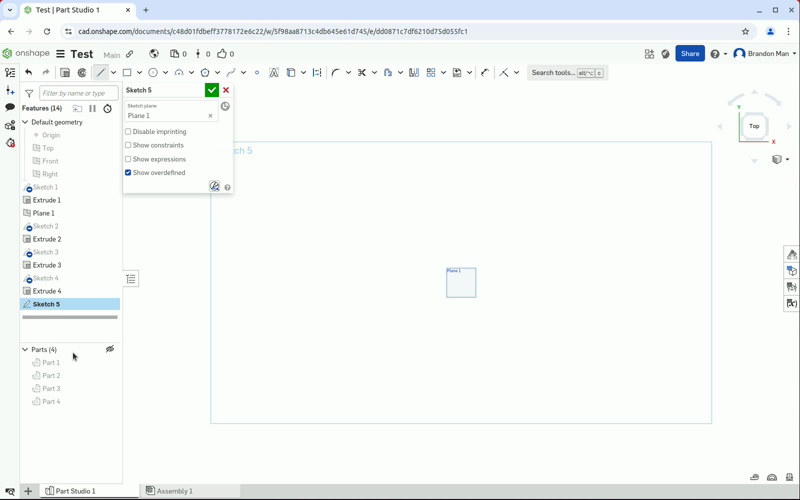
mouse_move(350, 172)
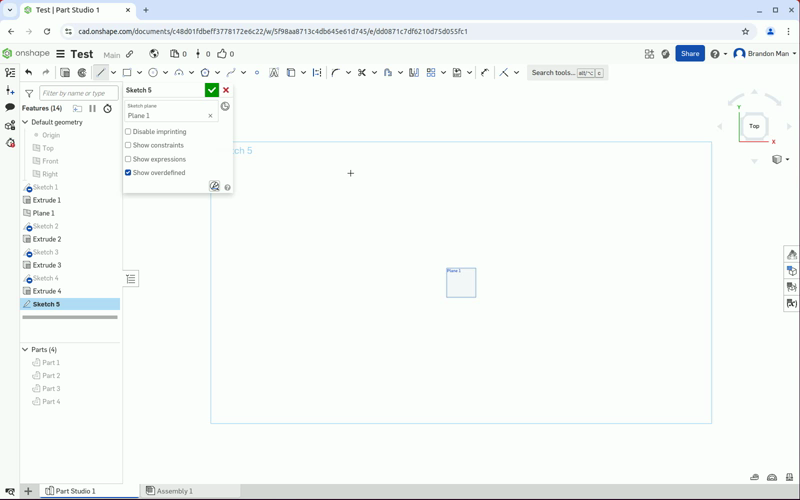
click(350, 172)
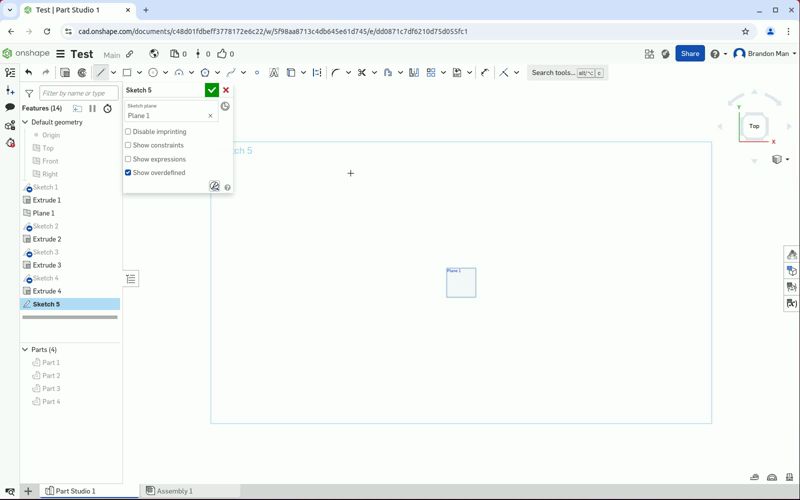
key_up(shift)
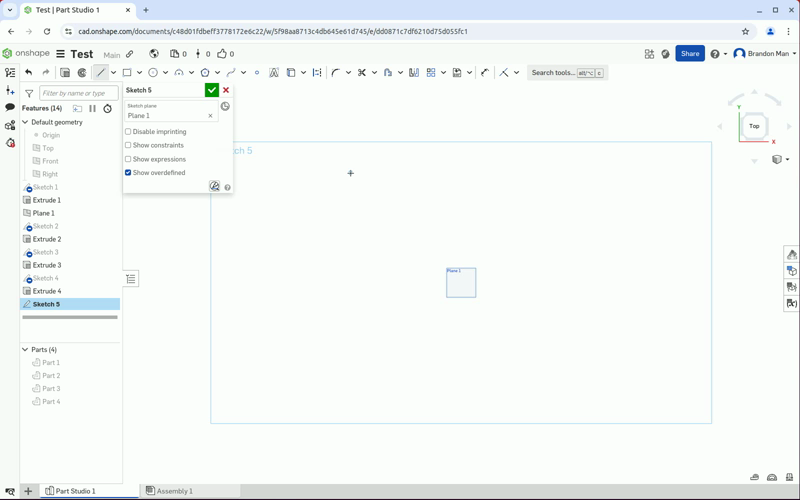
key_down(shift)
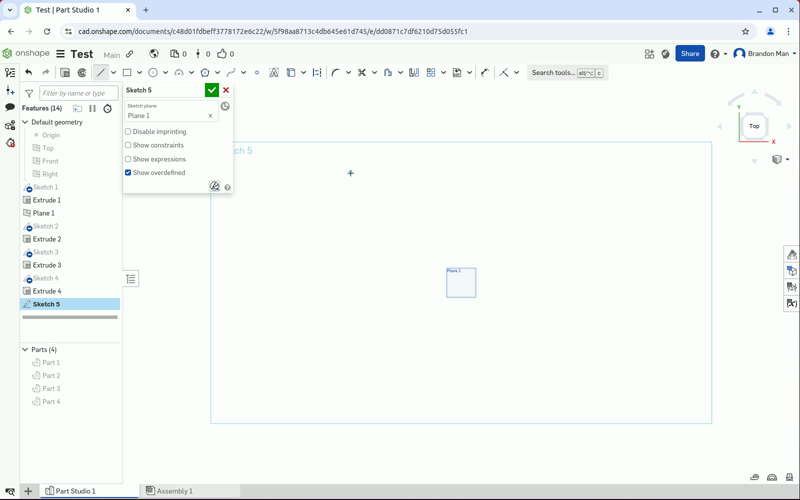
mouse_move(570, 172)
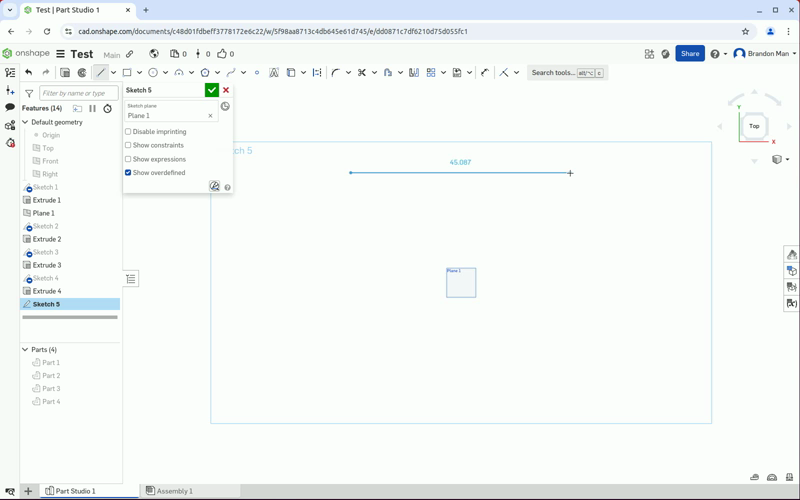
click(570, 172)
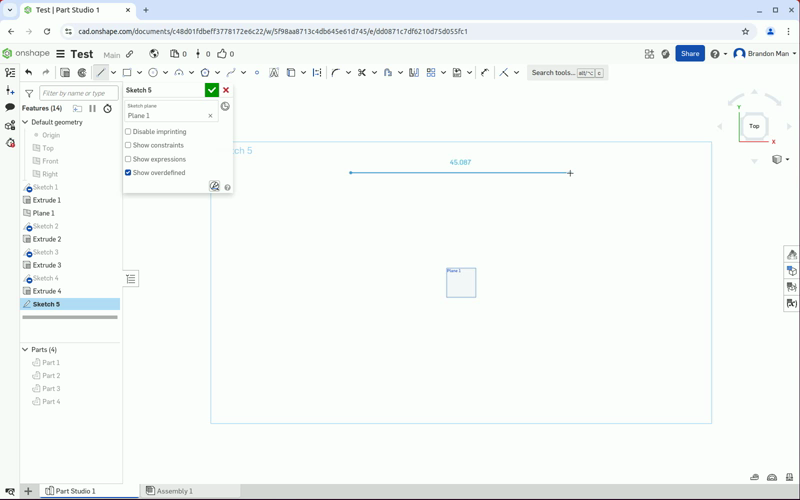
key_up(shift)
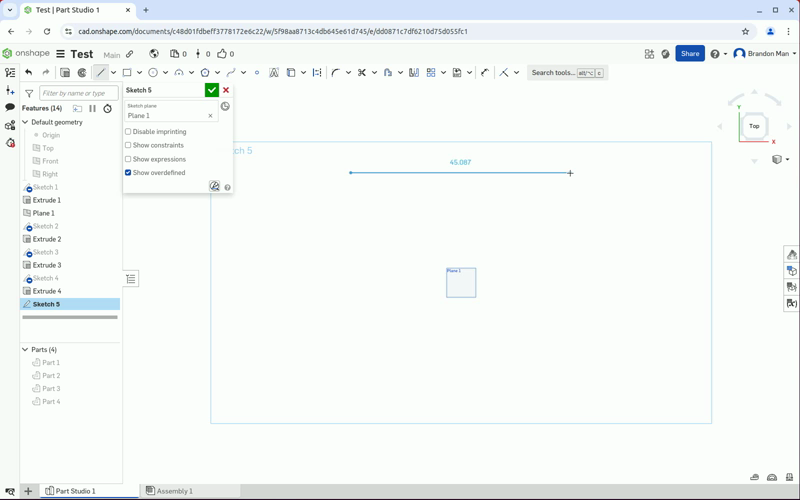
key_down(shift)
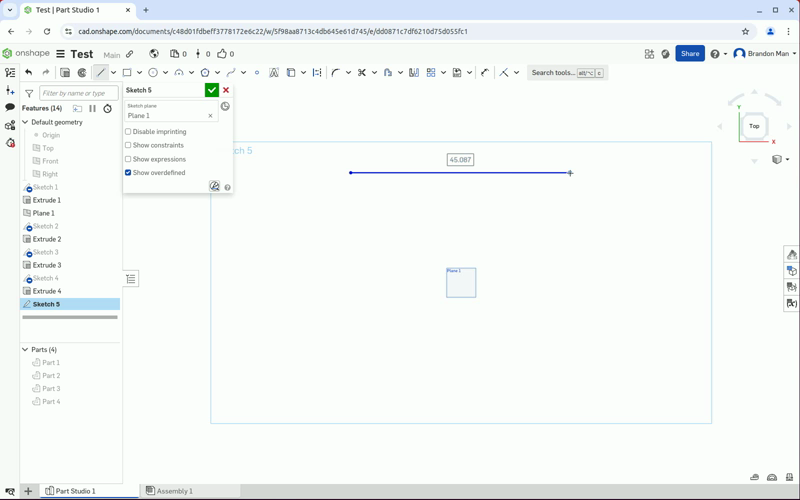
mouse_move(589, 172)
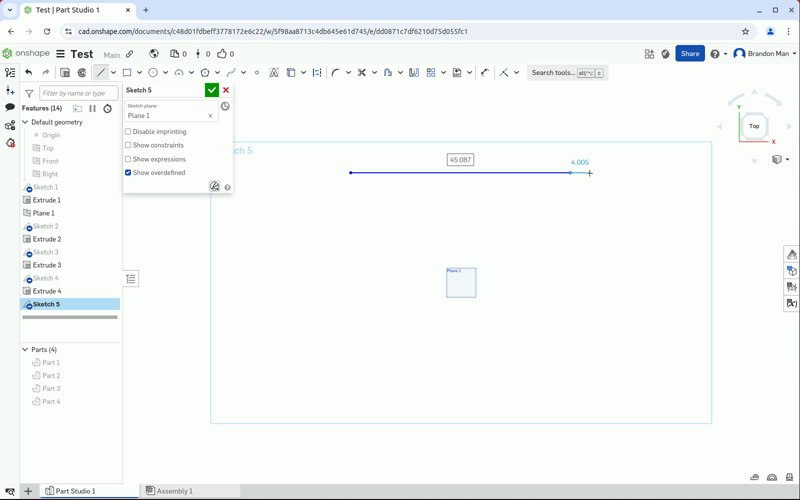
mouse_move(570, 170)
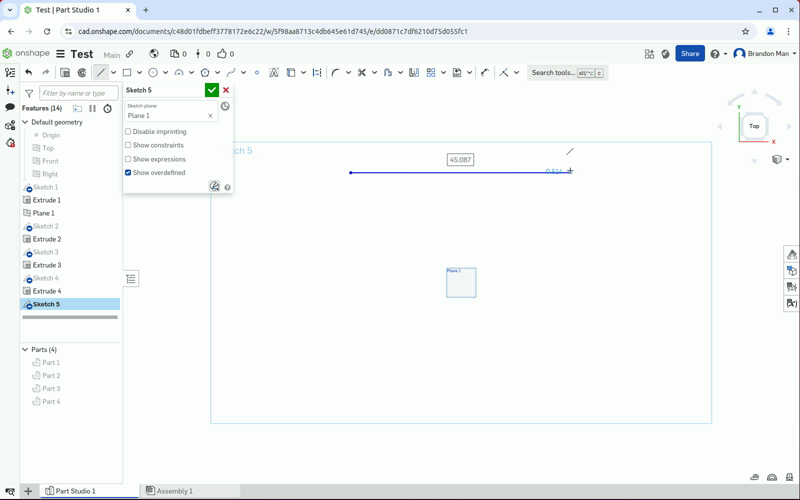
scroll(6)
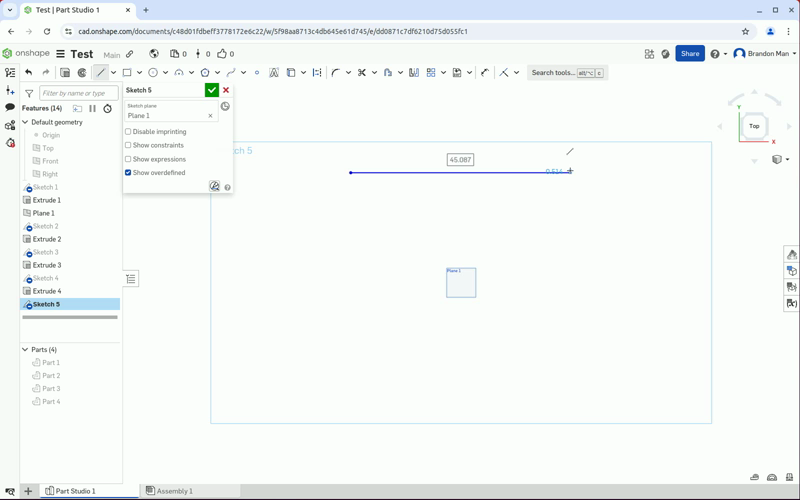
scroll(6)
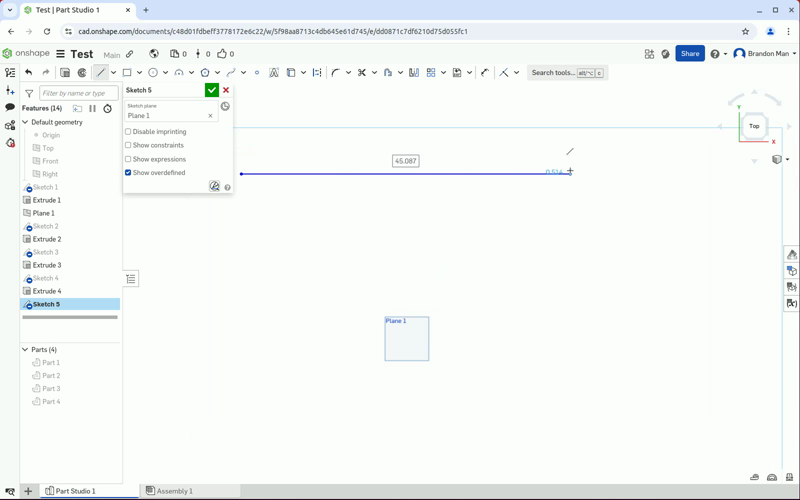
scroll(6)
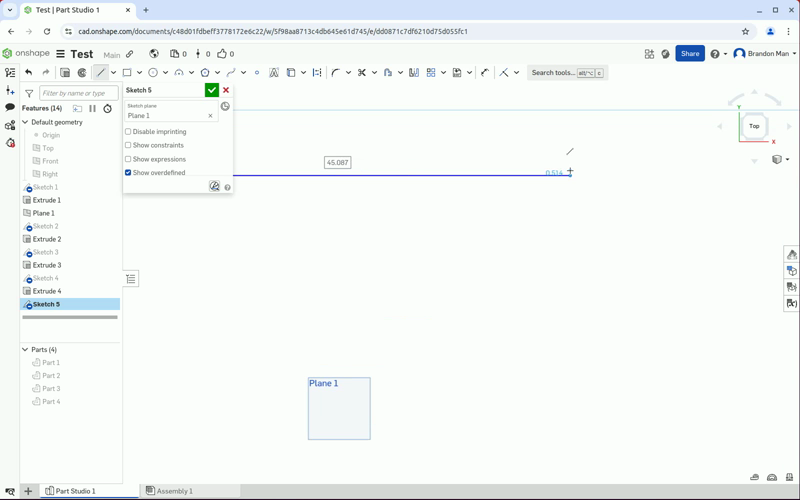
scroll(6)
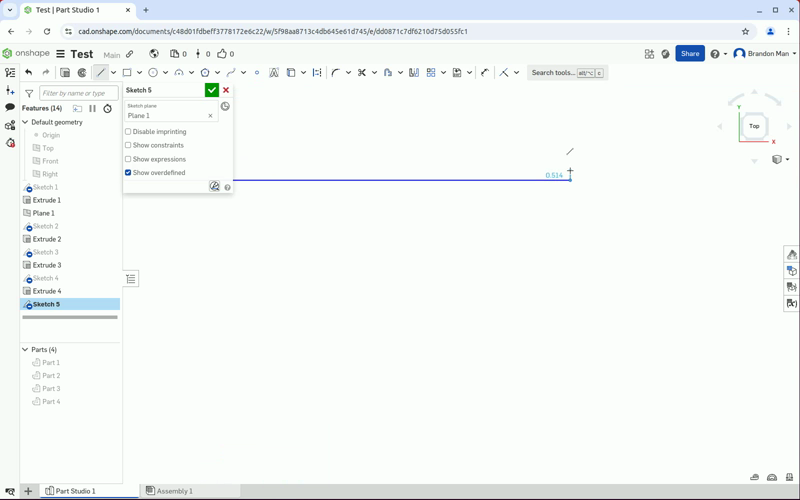
scroll(6)
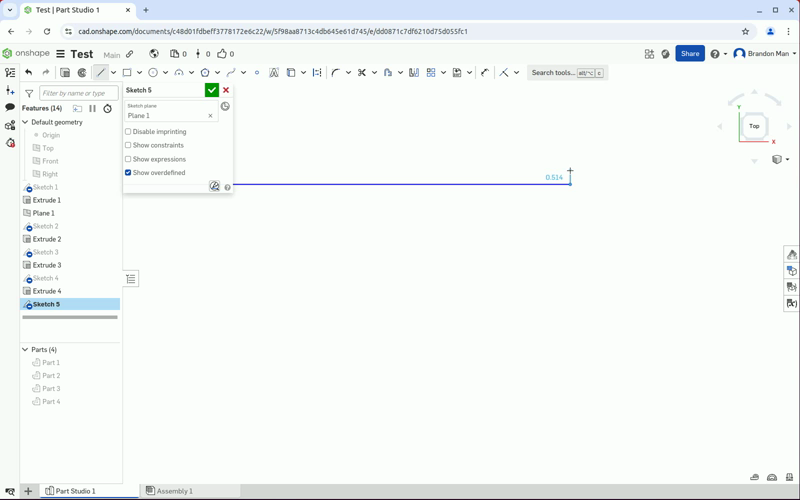
scroll(6)
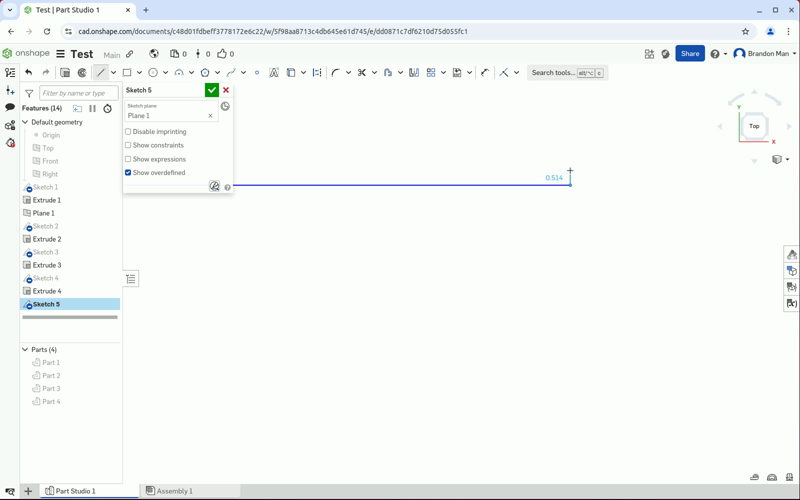
scroll(6)
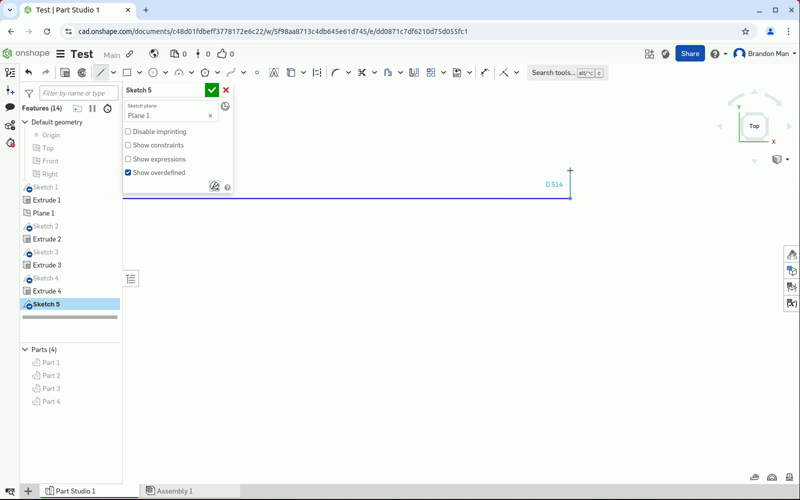
click(570, 170)
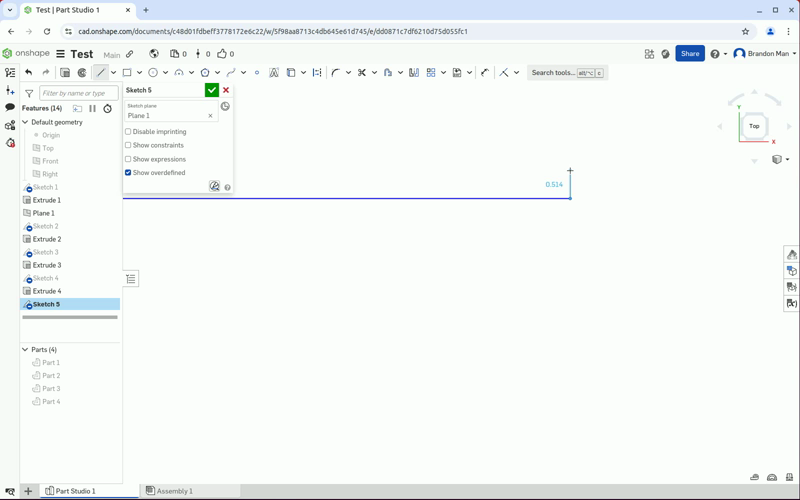
scroll(-6)
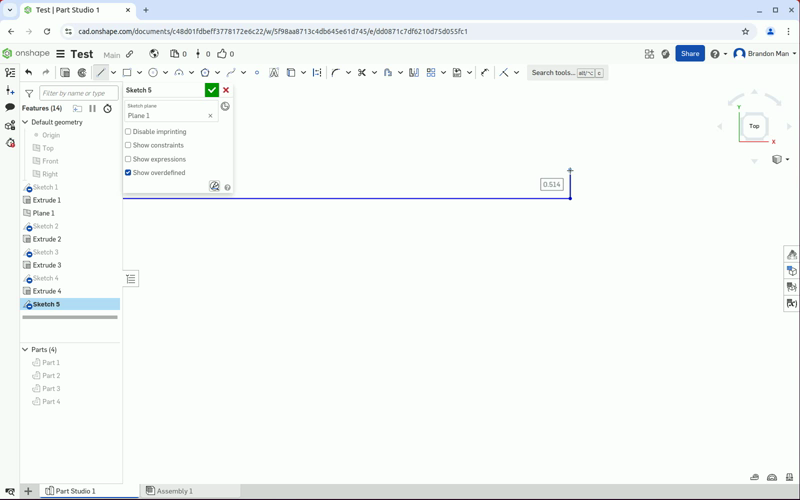
scroll(-6)
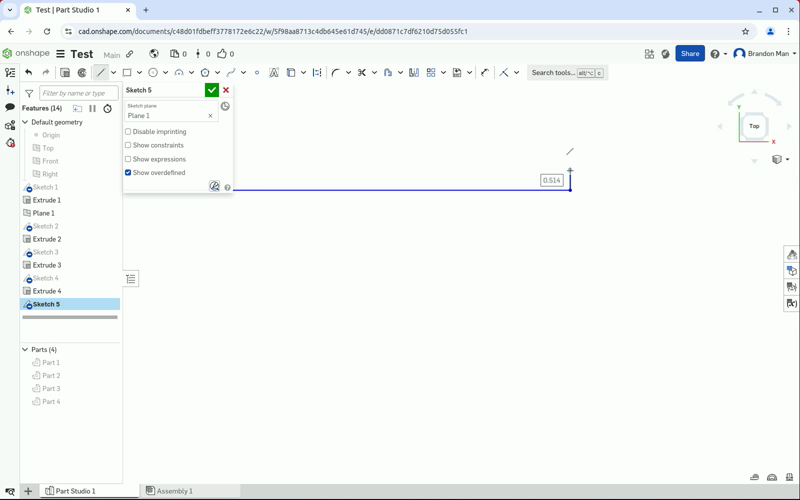
scroll(-6)
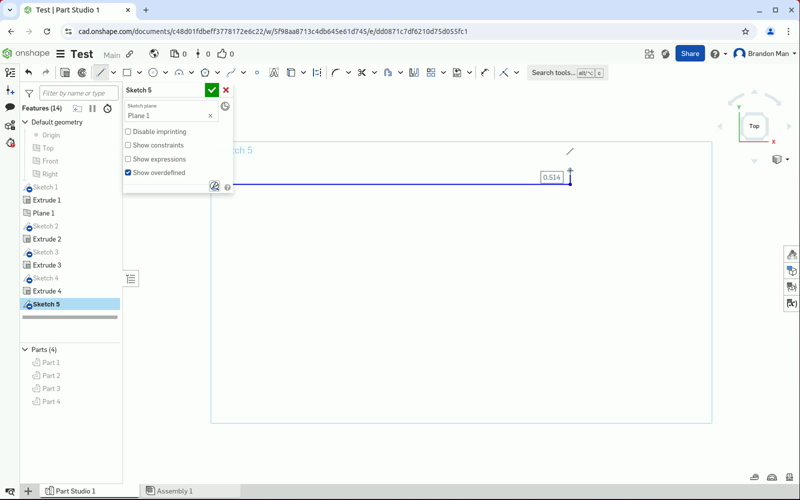
scroll(-6)
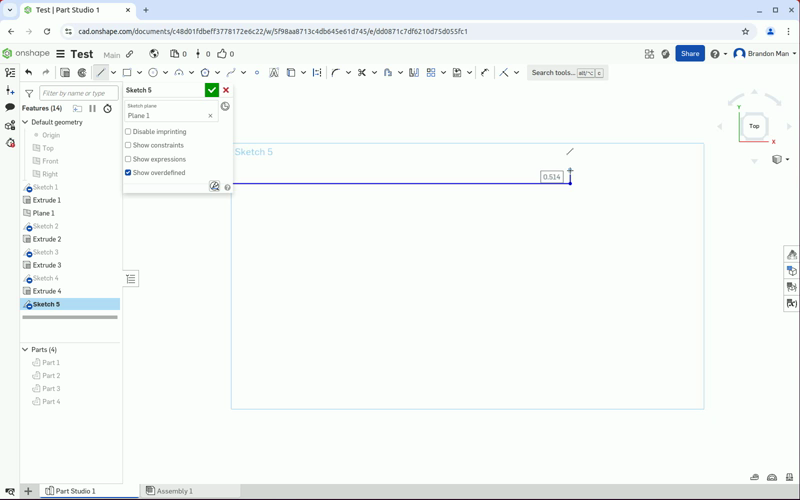
scroll(-6)
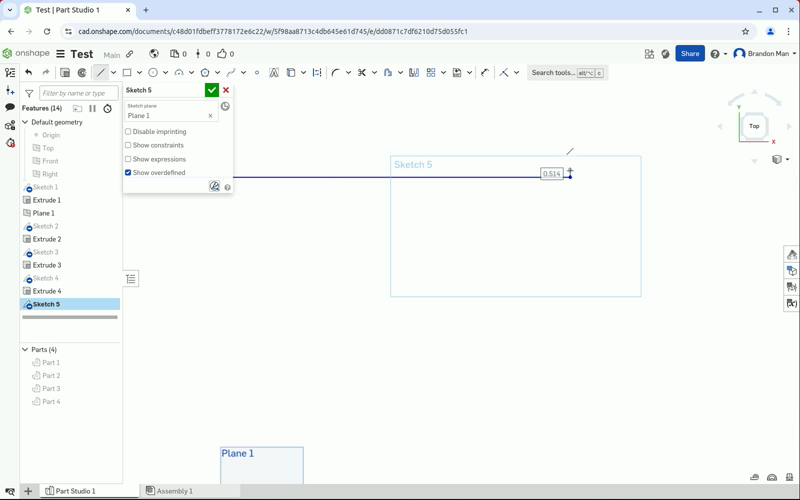
scroll(-6)
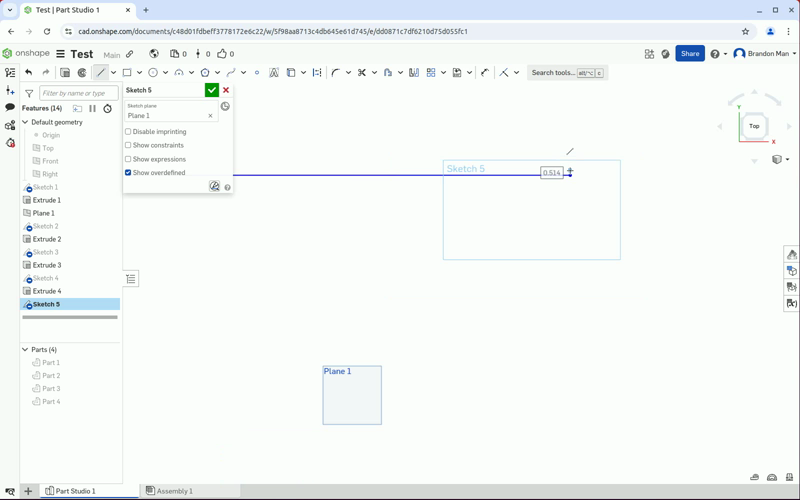
scroll(-6)
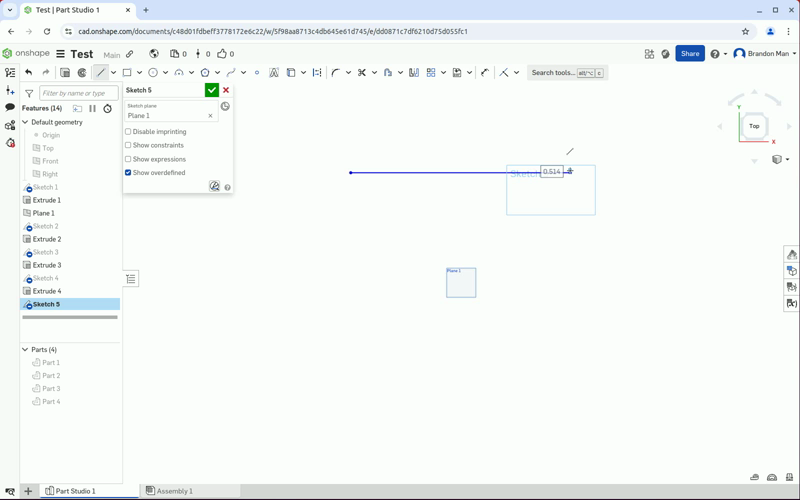
key_up(shift)
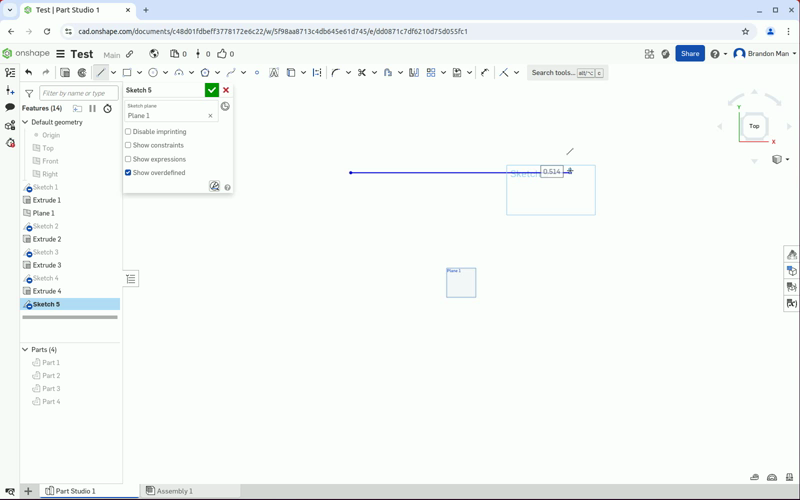
key_down(shift)
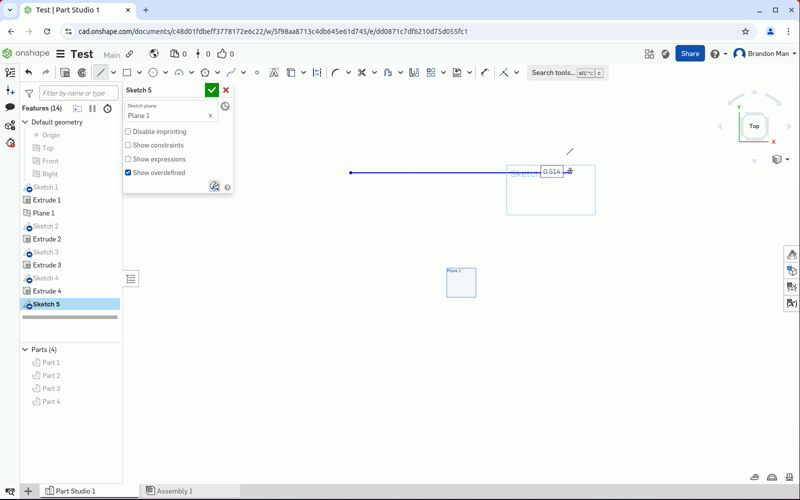
mouse_move(350, 170)
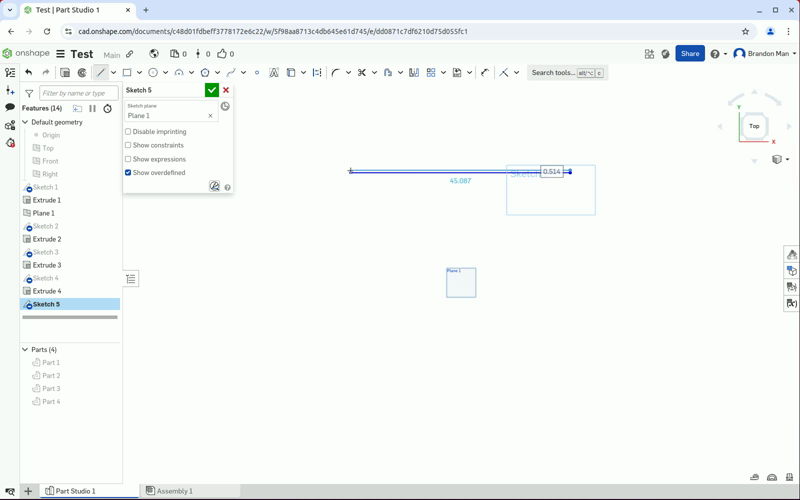
scroll(6)
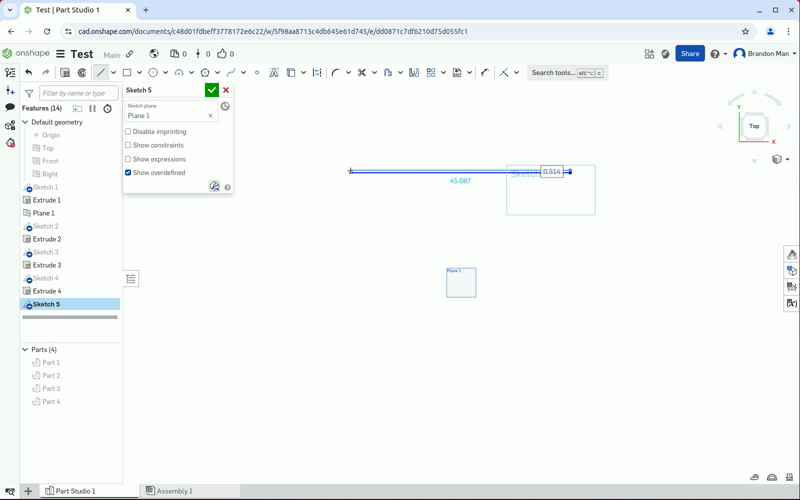
scroll(6)
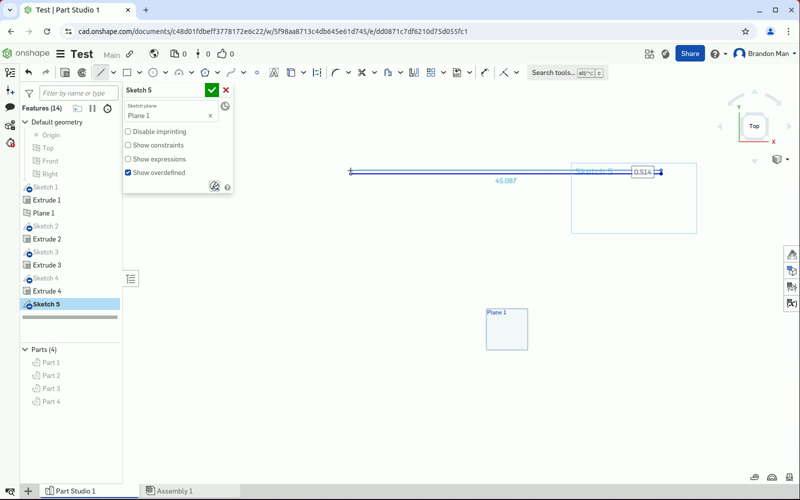
scroll(6)
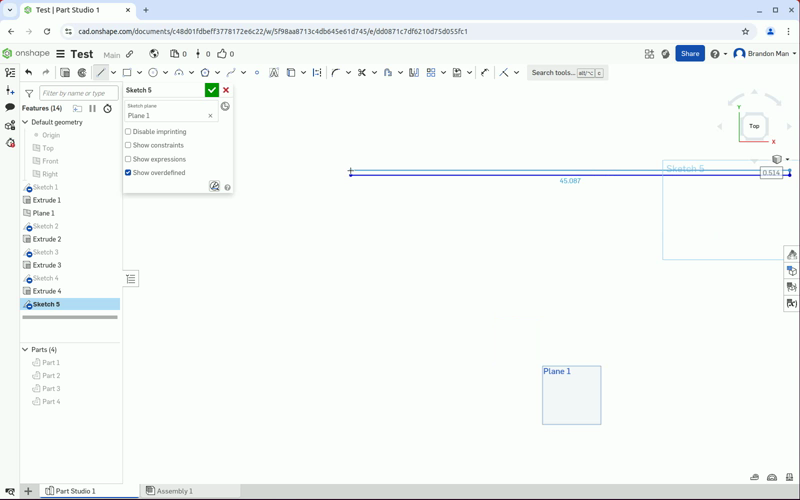
scroll(6)
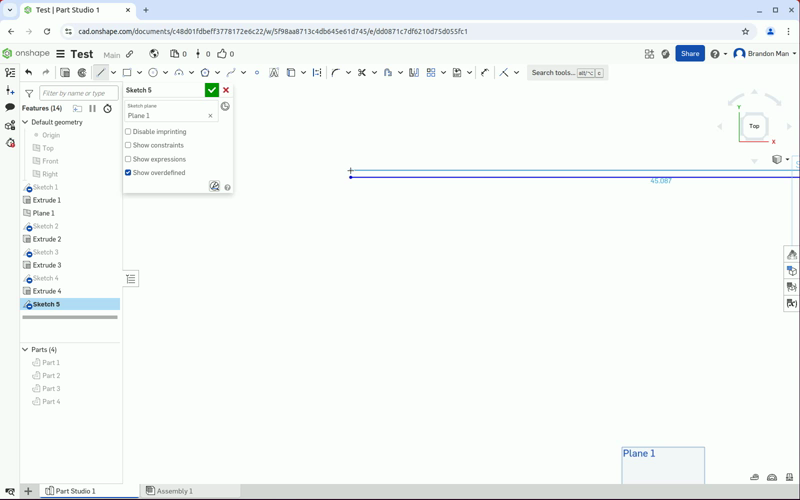
scroll(6)
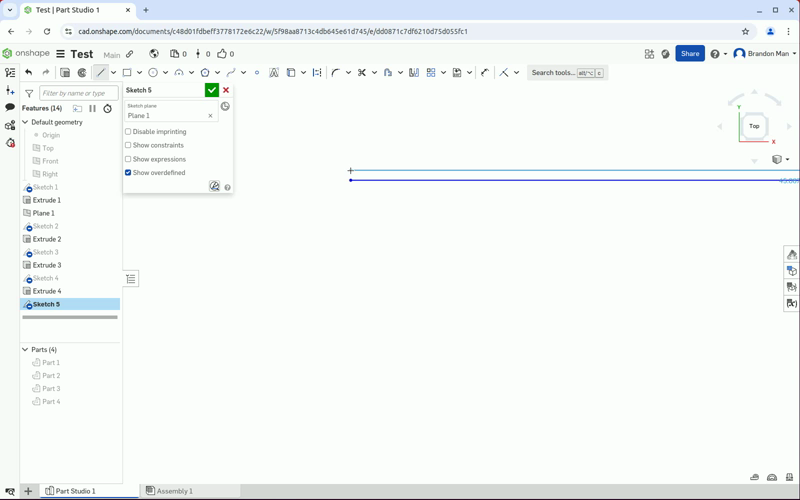
scroll(6)
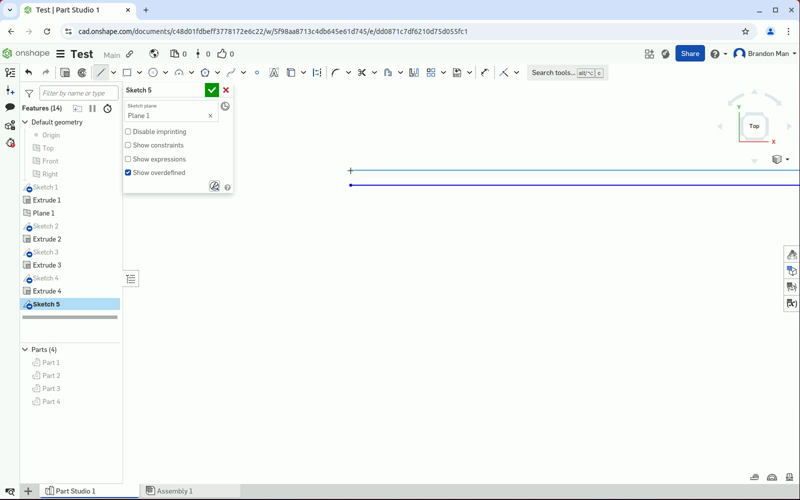
scroll(6)
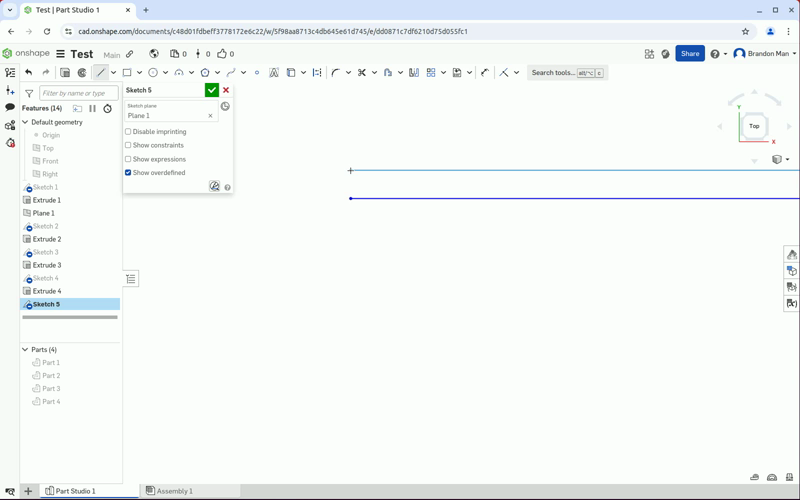
click(350, 170)
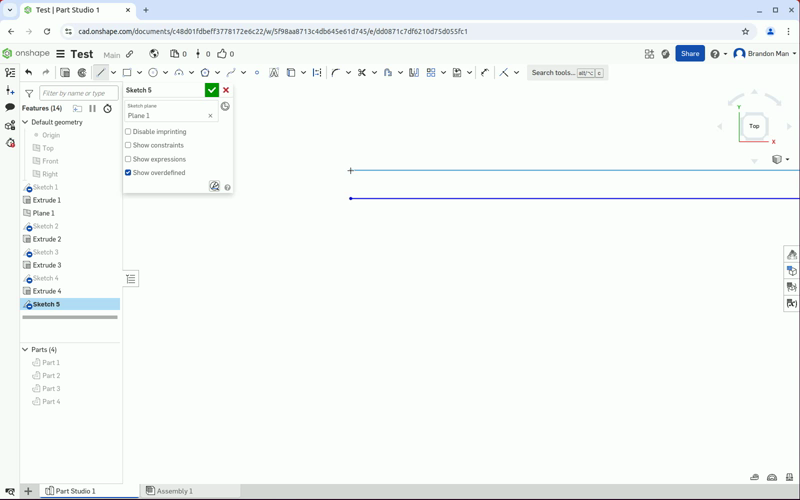
scroll(-6)
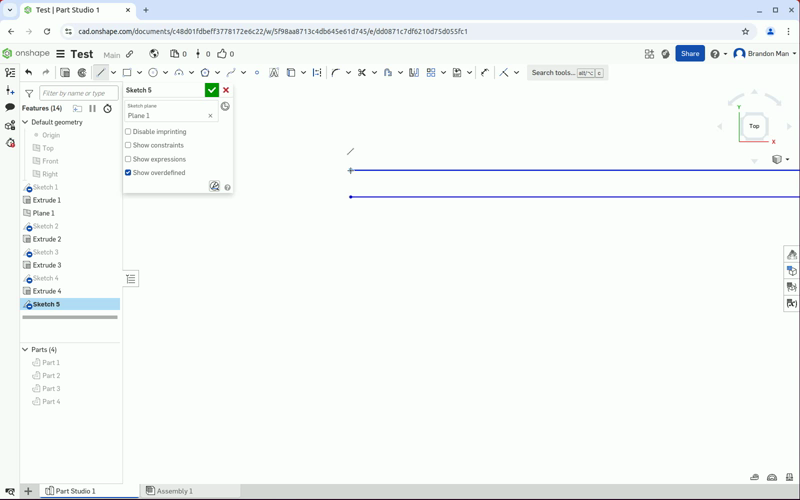
scroll(-6)
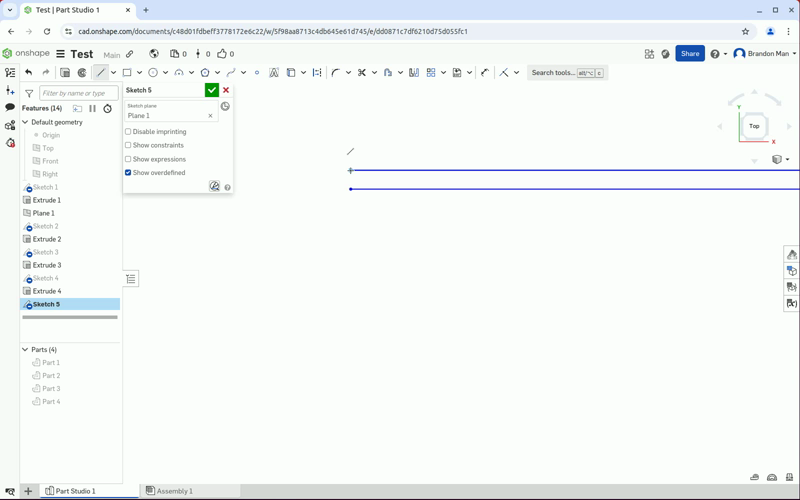
scroll(-6)
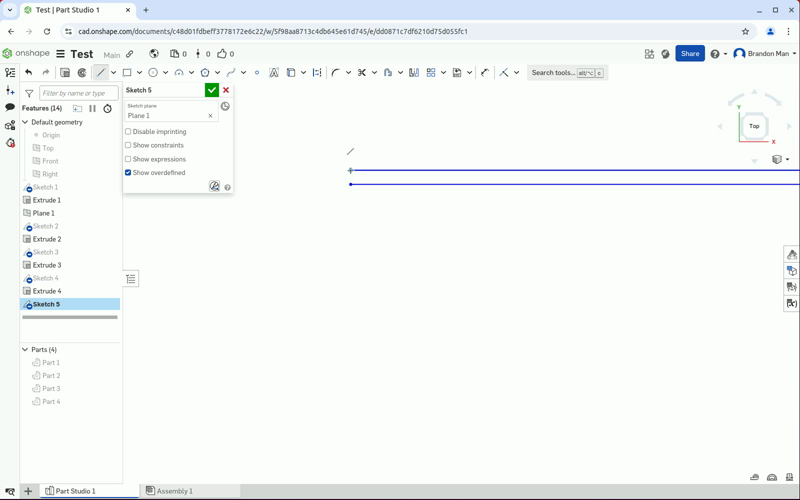
scroll(-6)
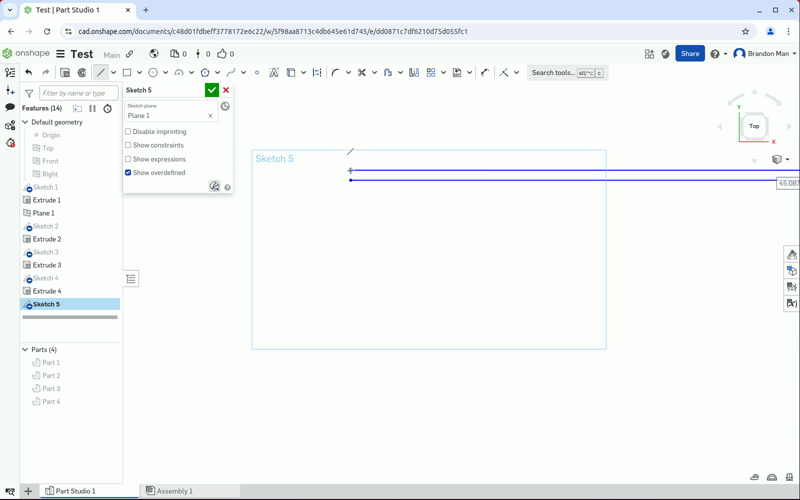
scroll(-6)
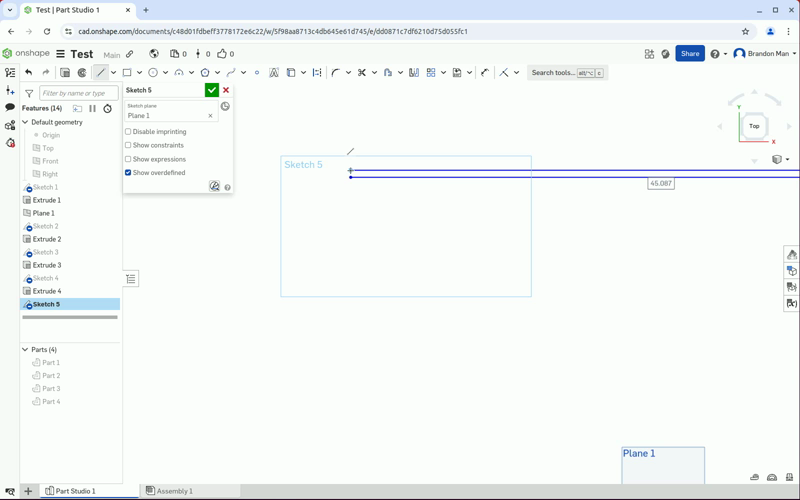
scroll(-6)
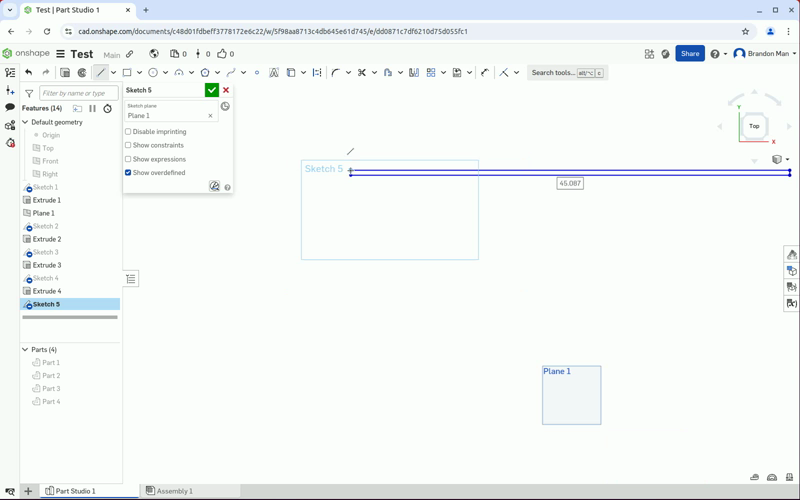
scroll(-6)
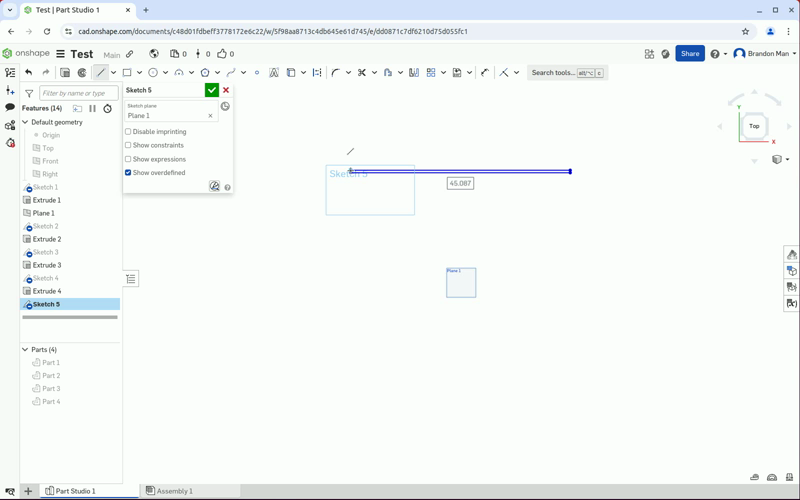
key_up(shift)
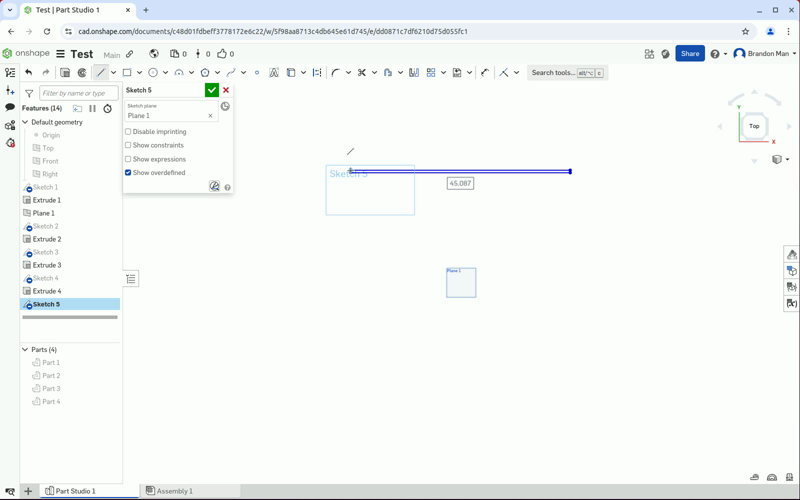
mouse_move(380, 170)
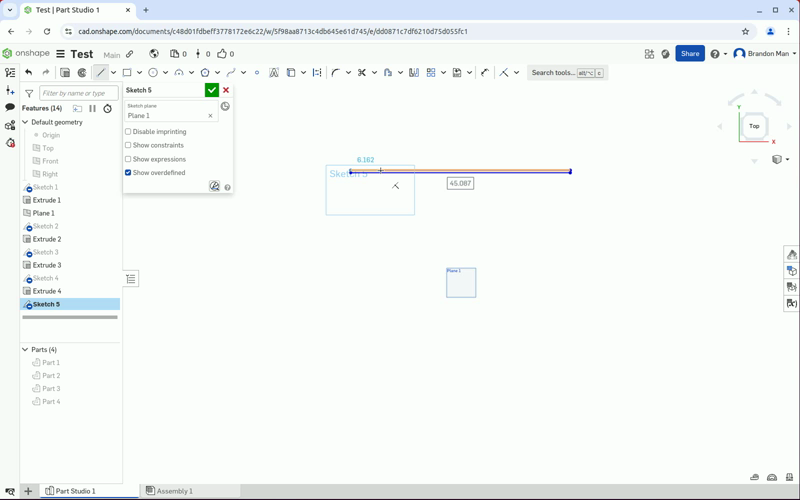
key_down(shift)
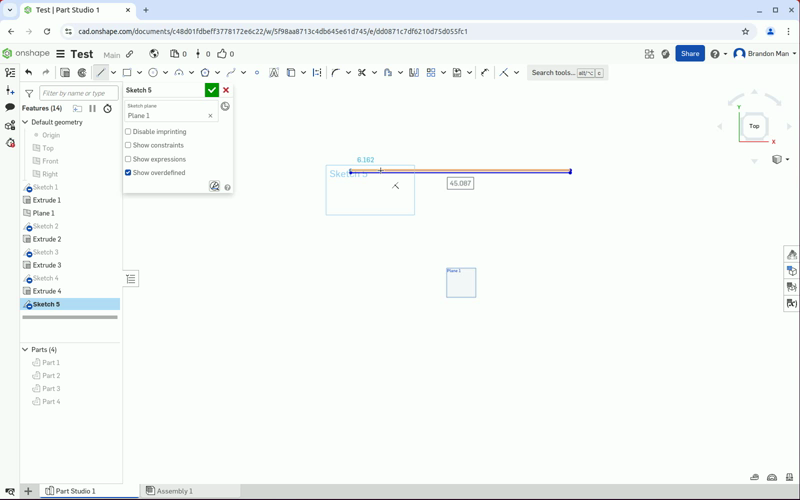
mouse_move(350, 172)
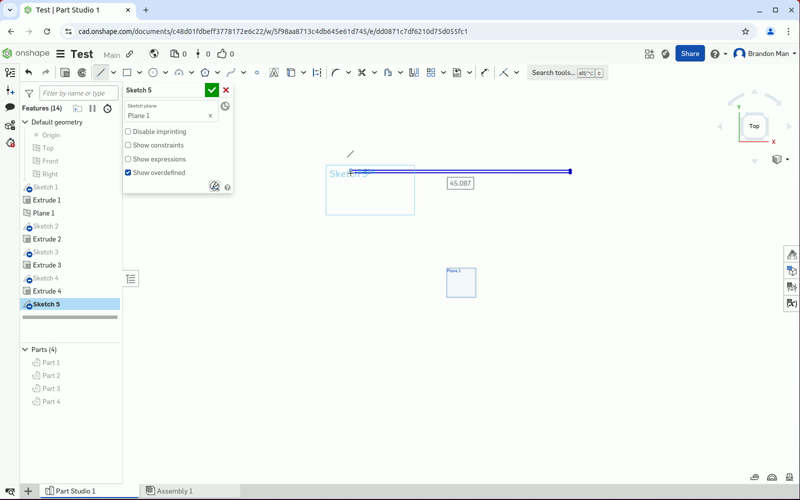
scroll(6)
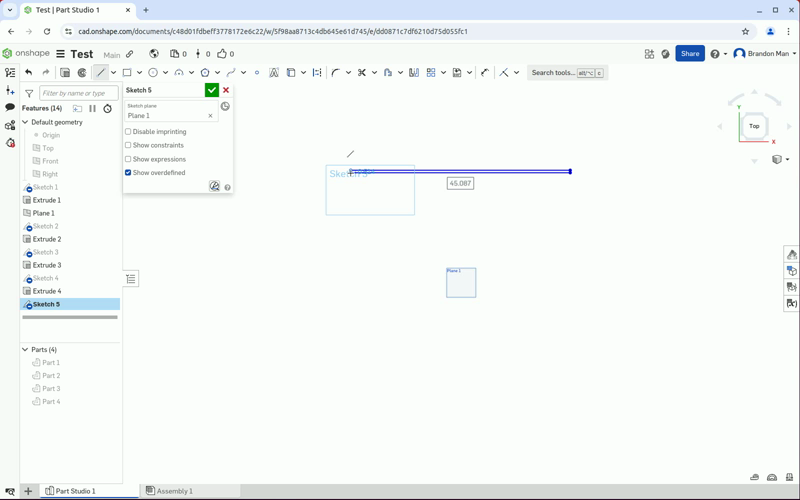
scroll(6)
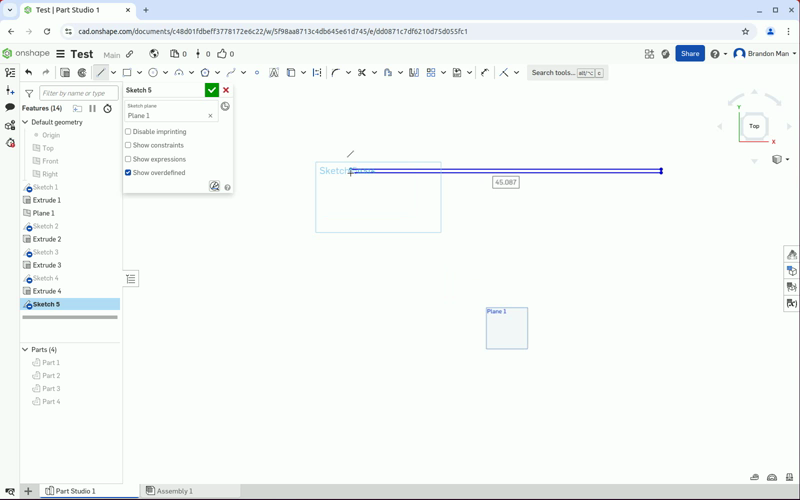
scroll(6)
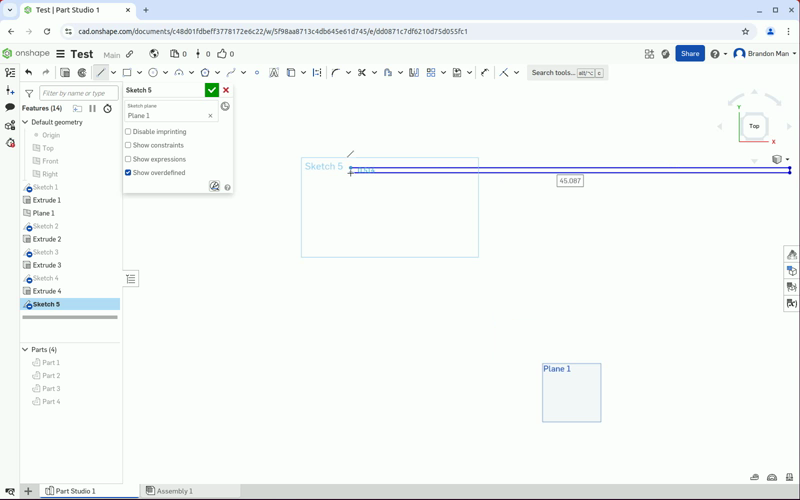
scroll(6)
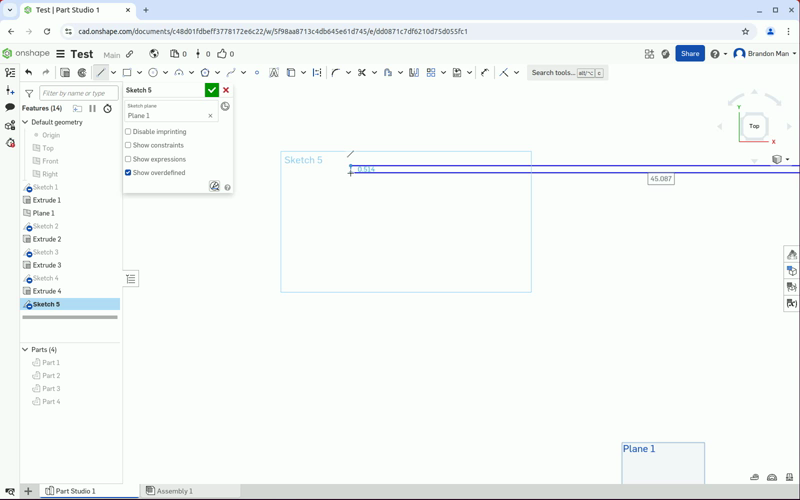
scroll(6)
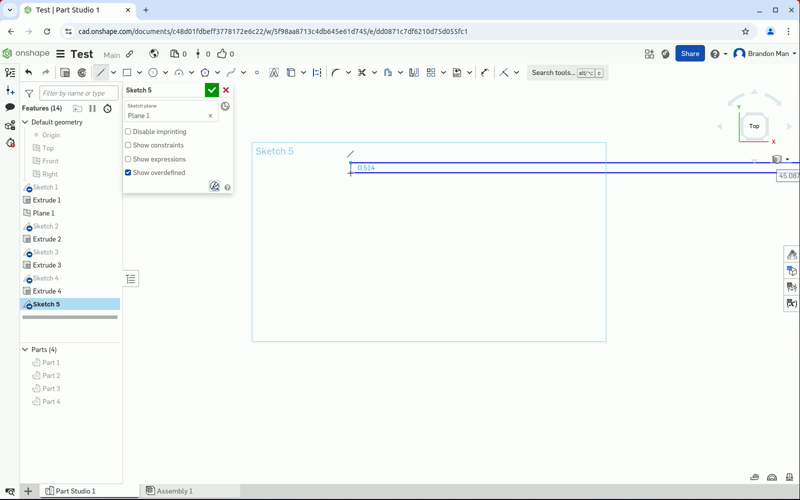
scroll(6)
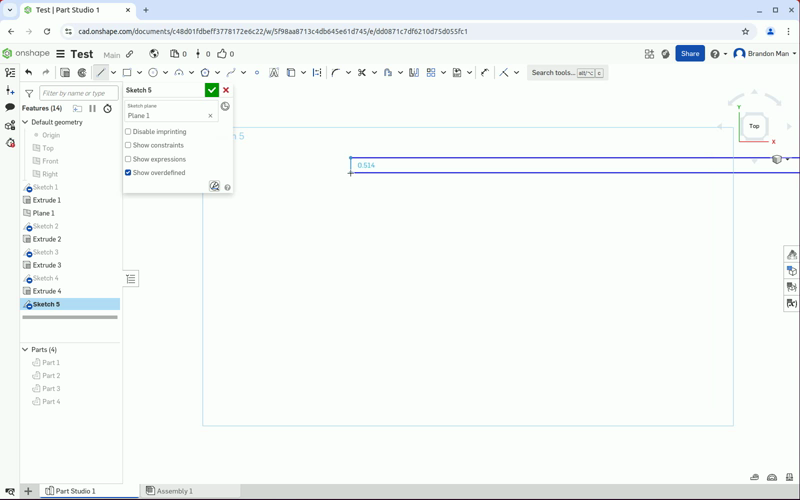
scroll(6)
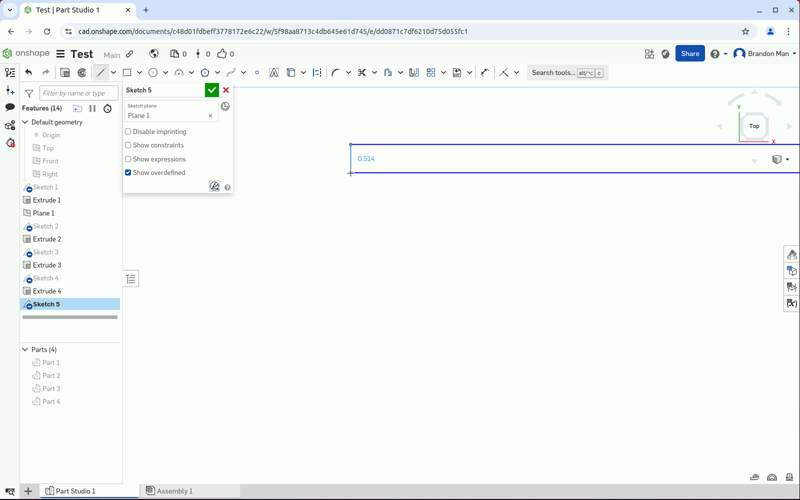
key_up(shift)
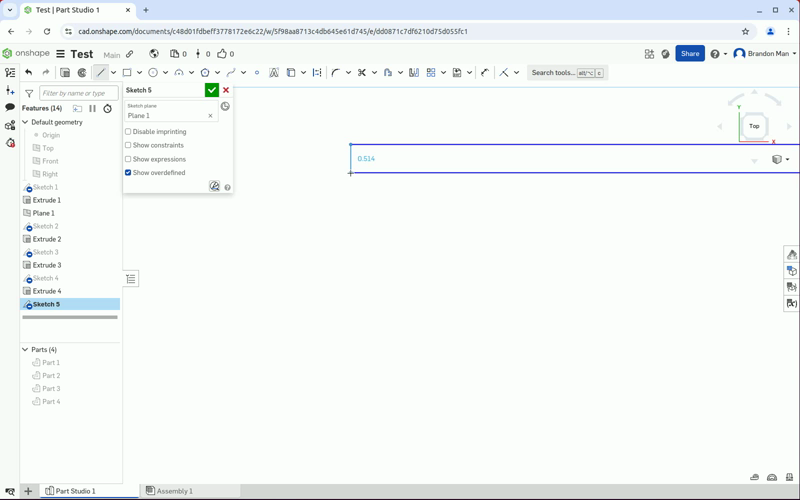
click(350, 172)
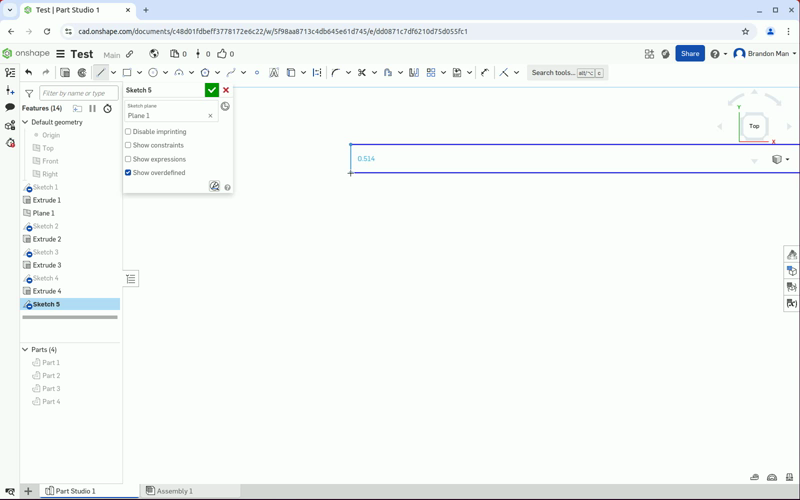
scroll(-6)
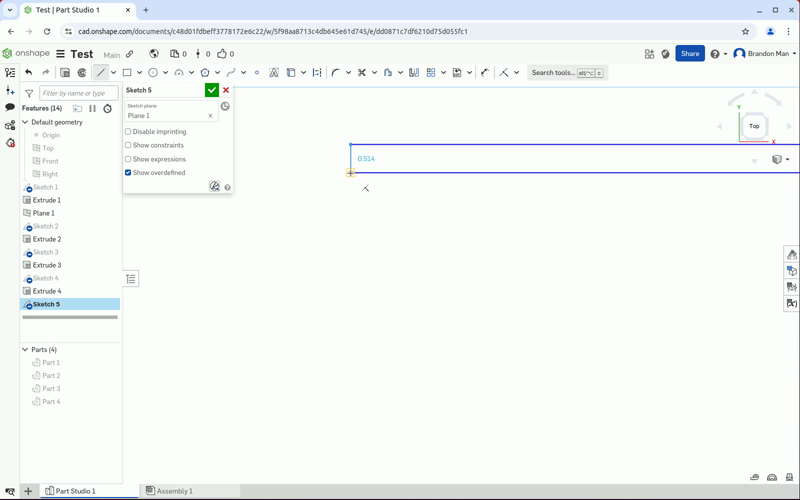
scroll(-6)
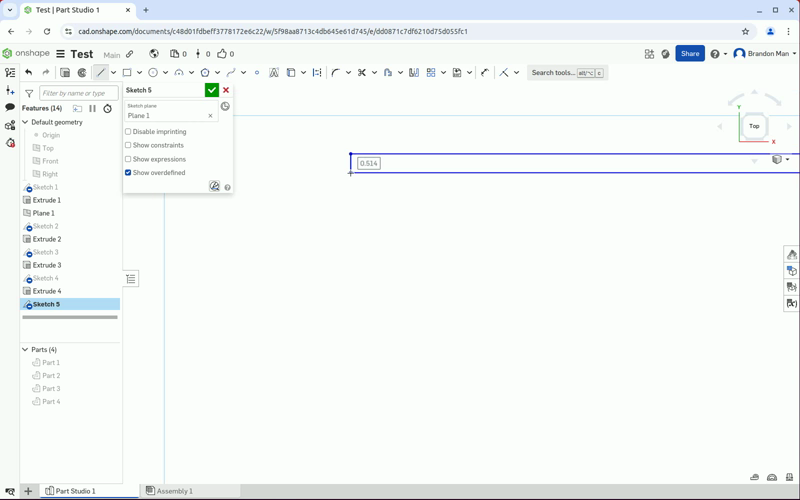
scroll(-6)
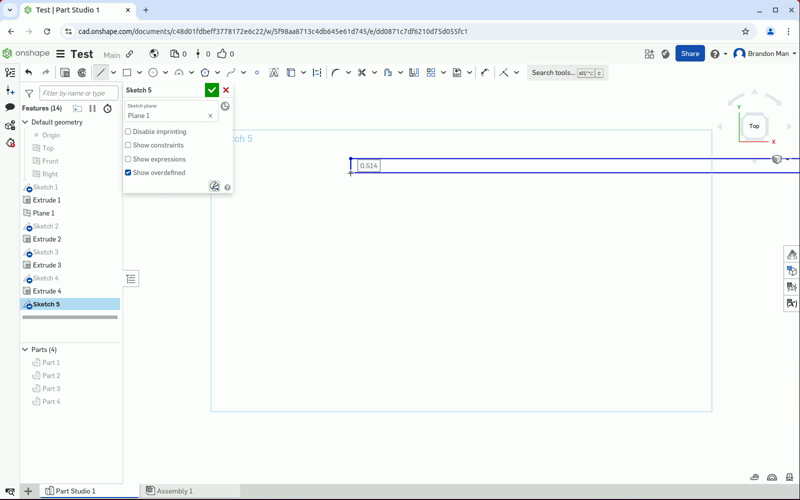
scroll(-6)
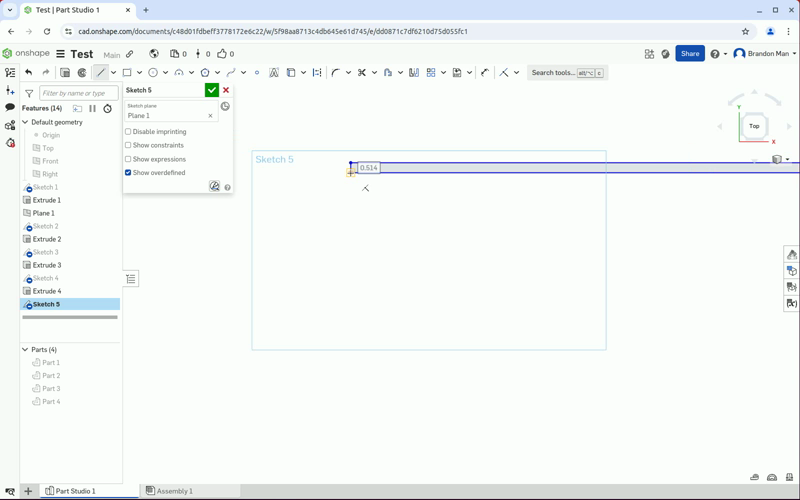
scroll(-6)
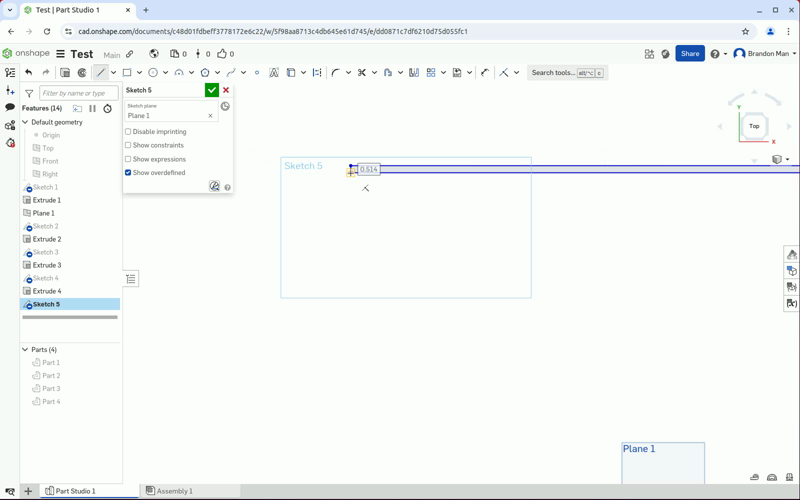
scroll(-6)
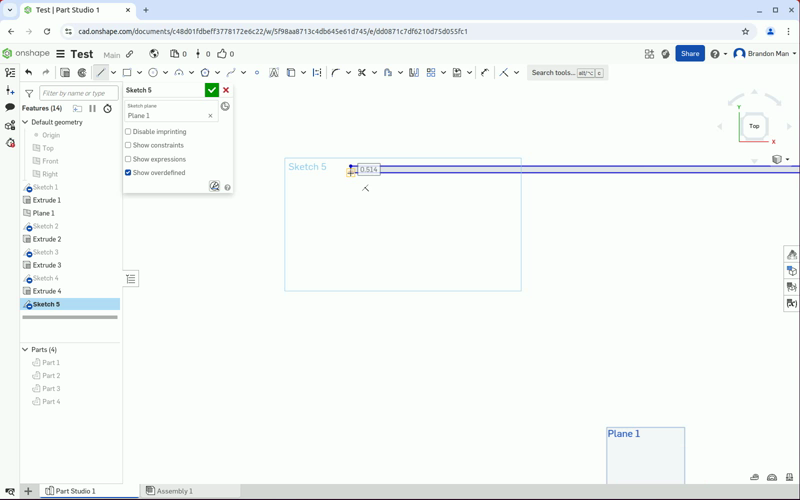
scroll(-6)
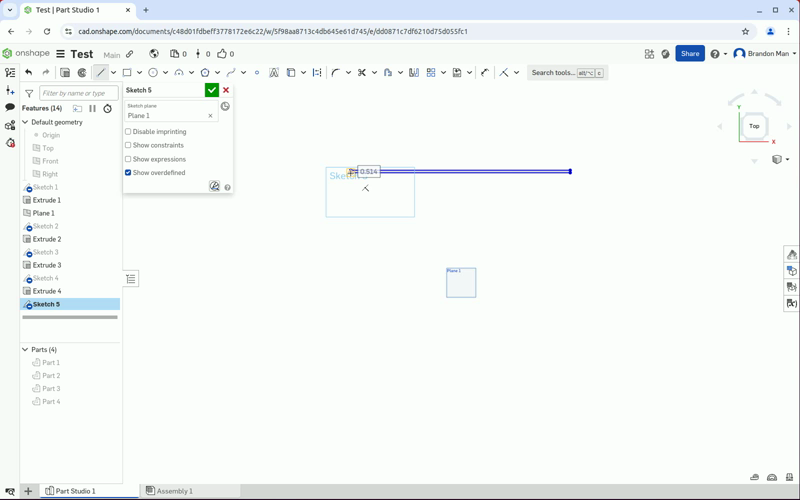
key(esc)
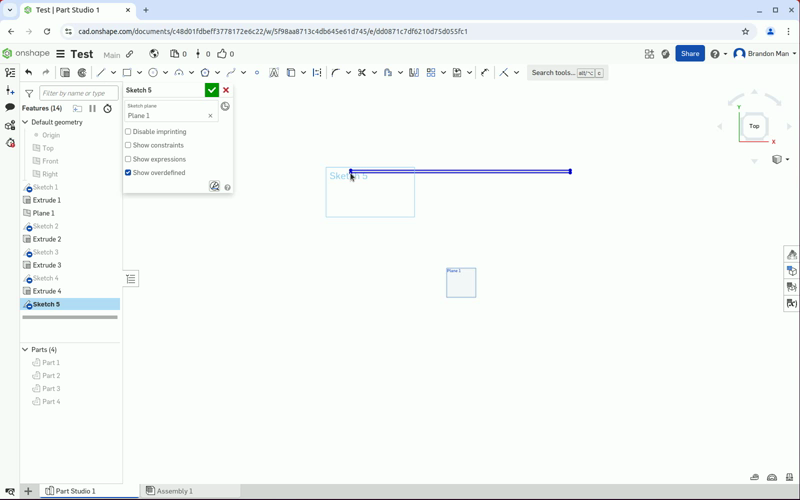
mouse_move(462, 171)
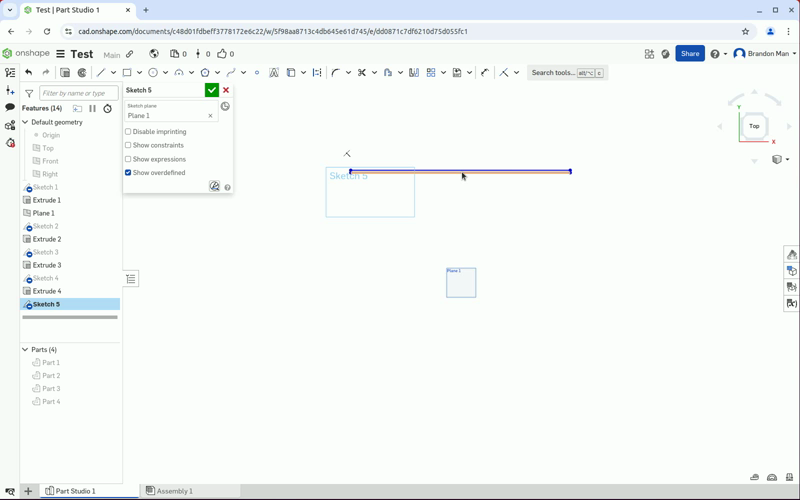
scroll(6)
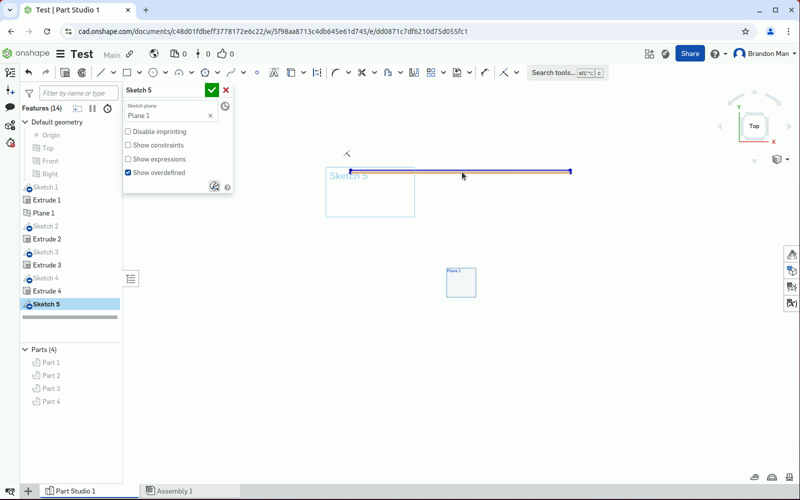
scroll(6)
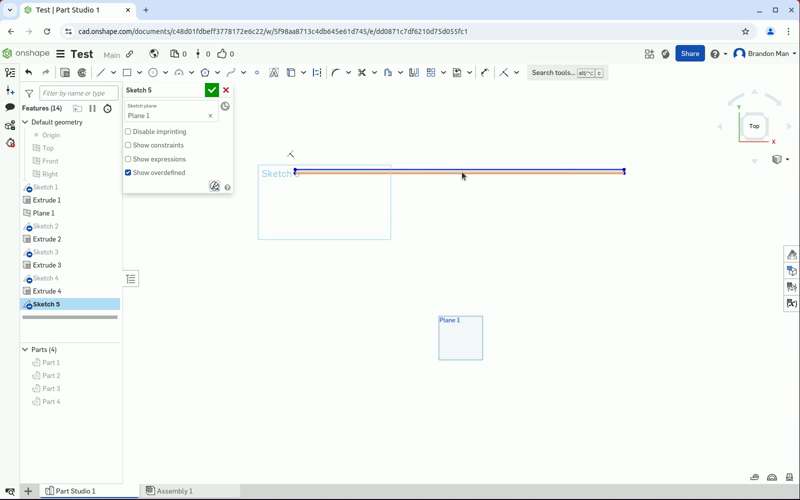
scroll(6)
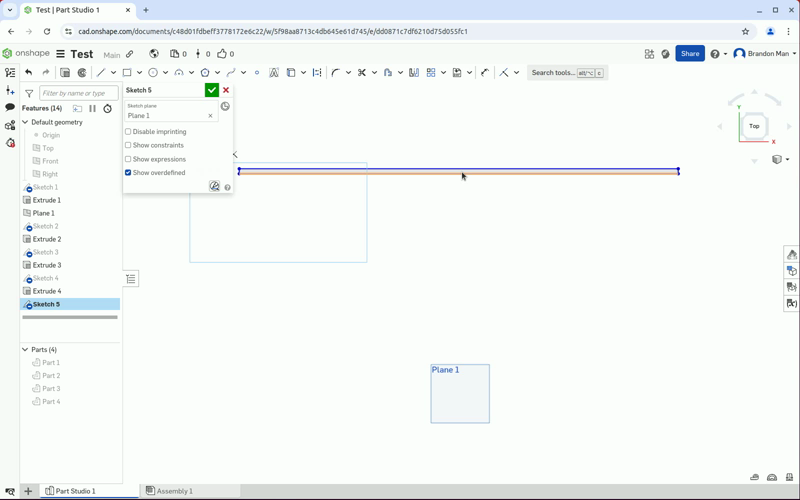
scroll(6)
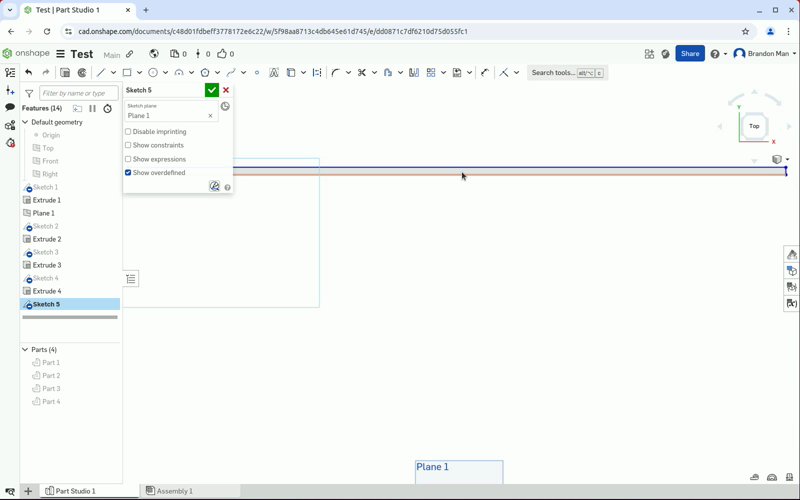
scroll(6)
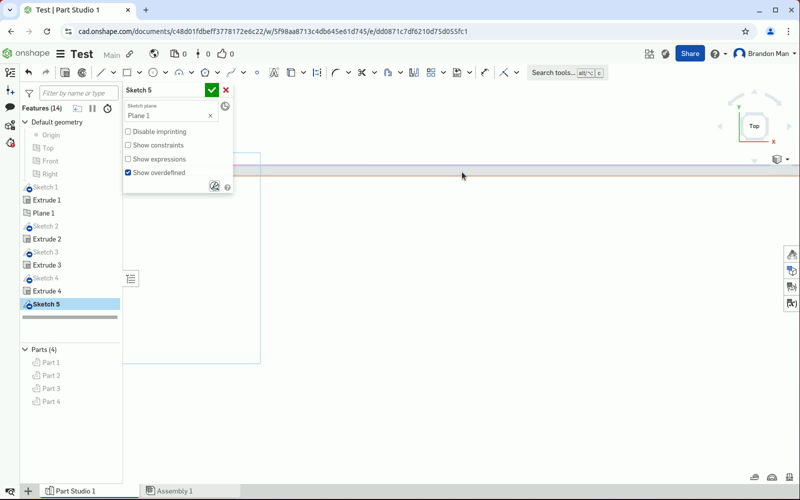
scroll(6)
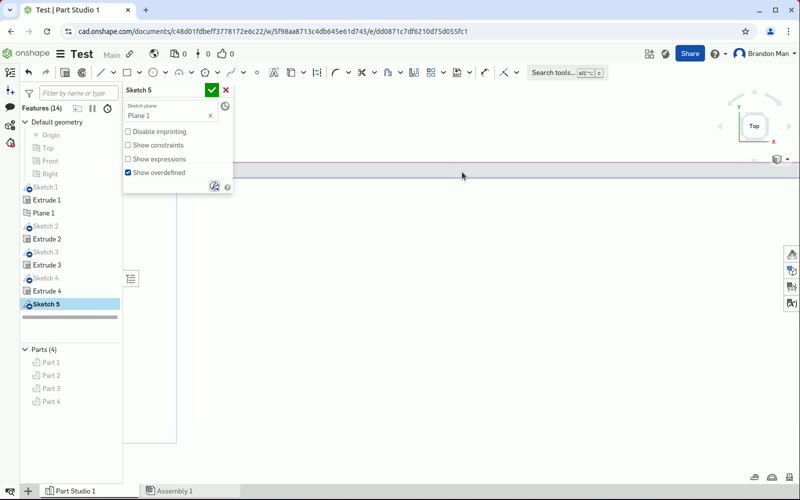
scroll(6)
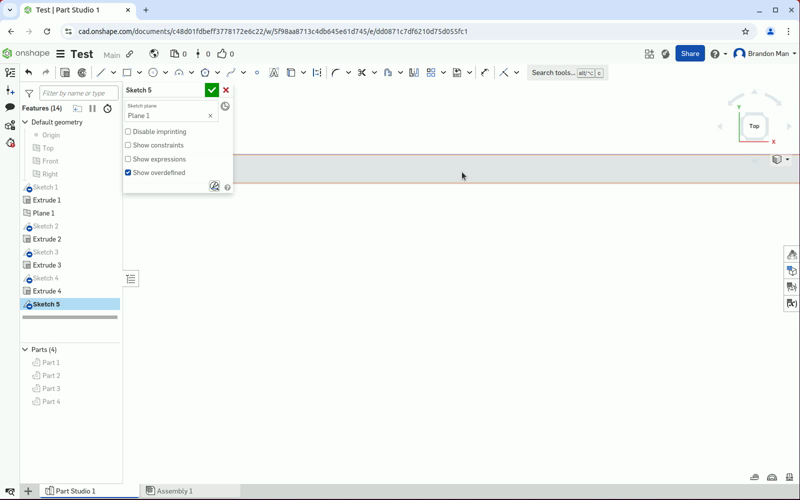
click(462, 171)
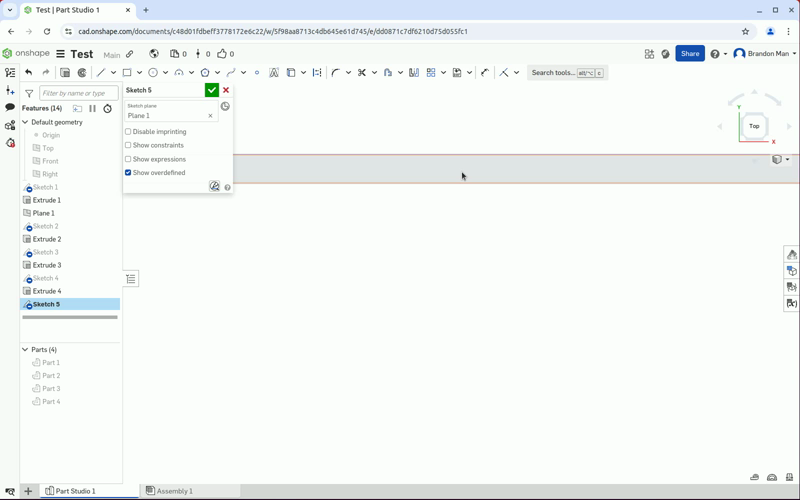
scroll(-6)
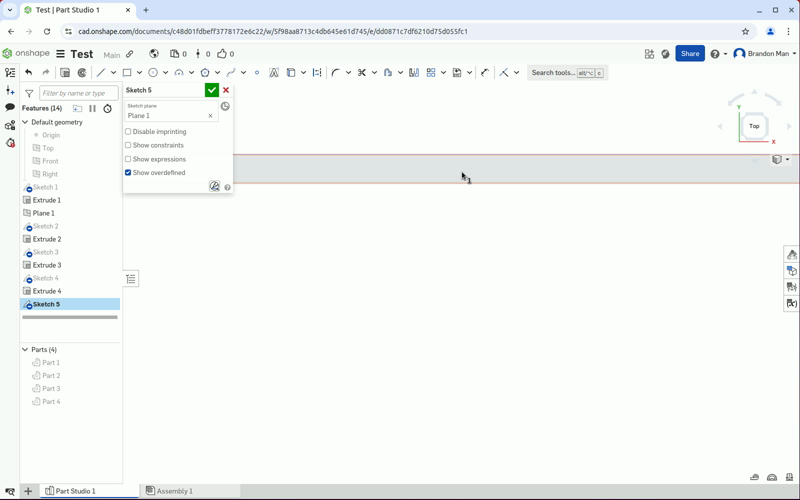
scroll(-6)
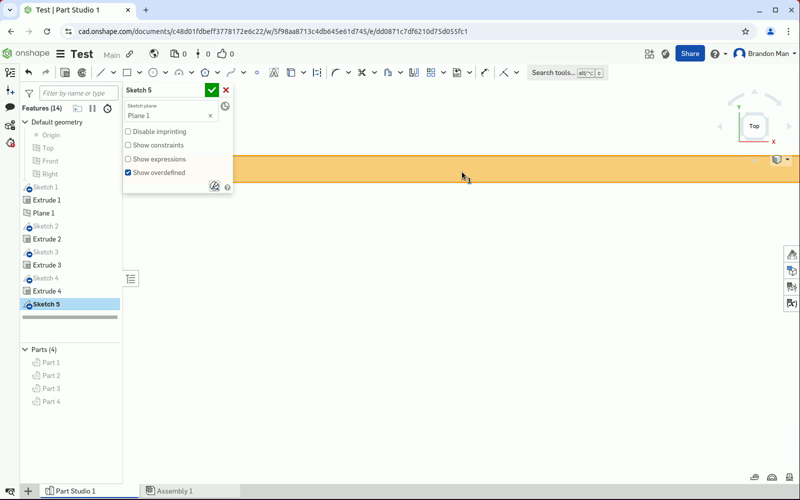
scroll(-6)
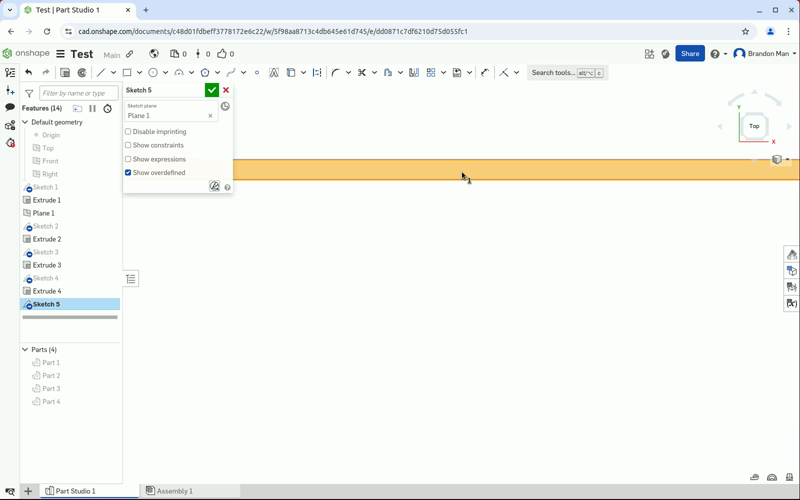
scroll(-6)
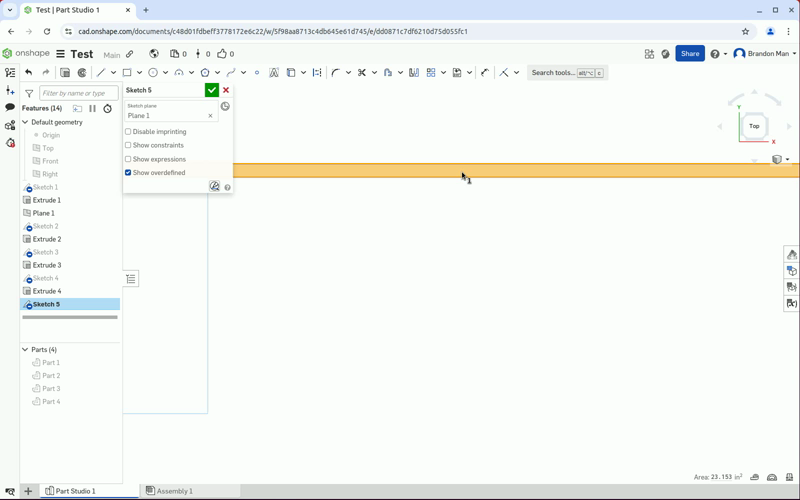
scroll(-6)
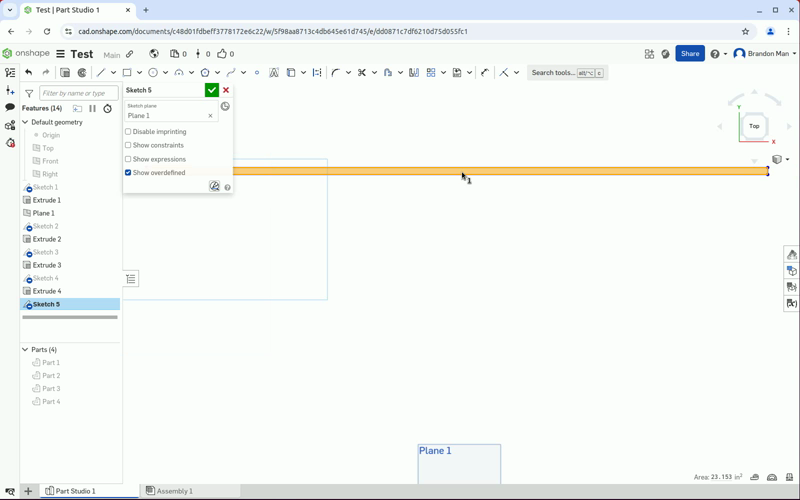
scroll(-6)
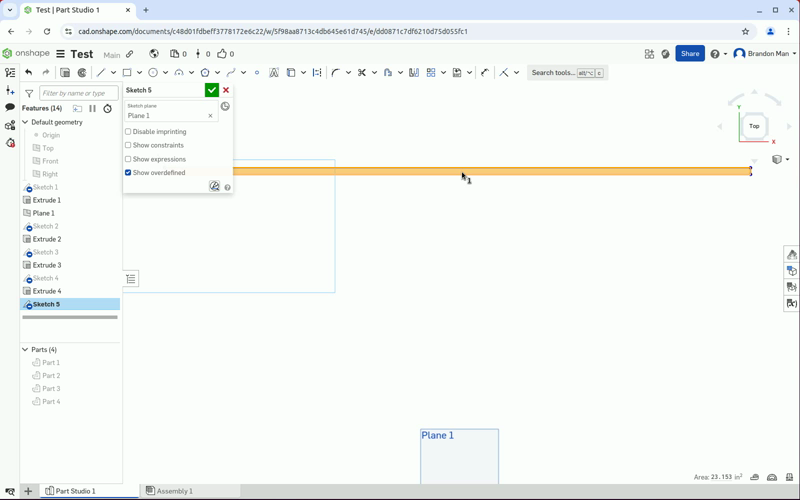
scroll(-6)
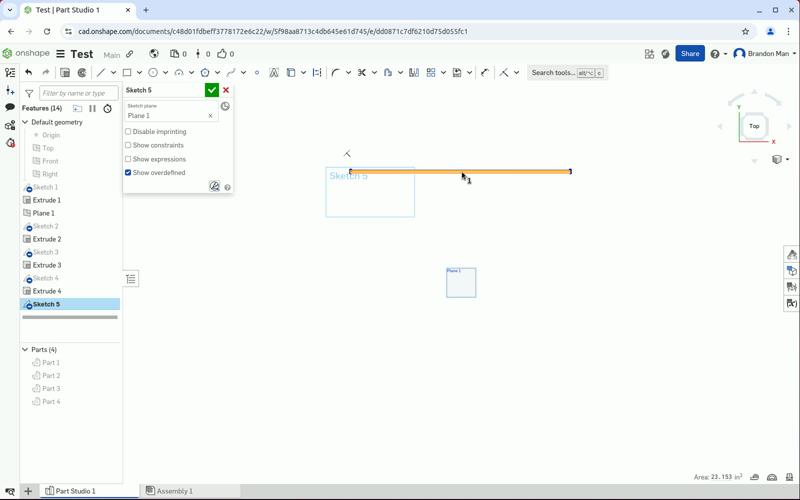
mouse_move(73, 352)
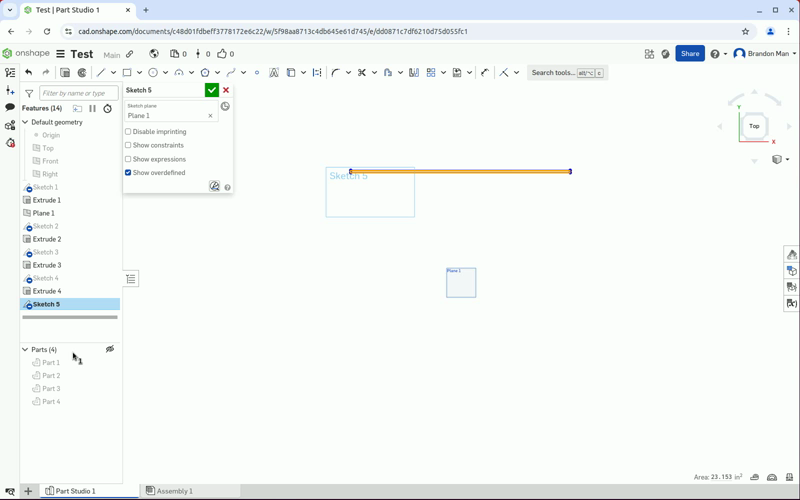
key(shift+y)
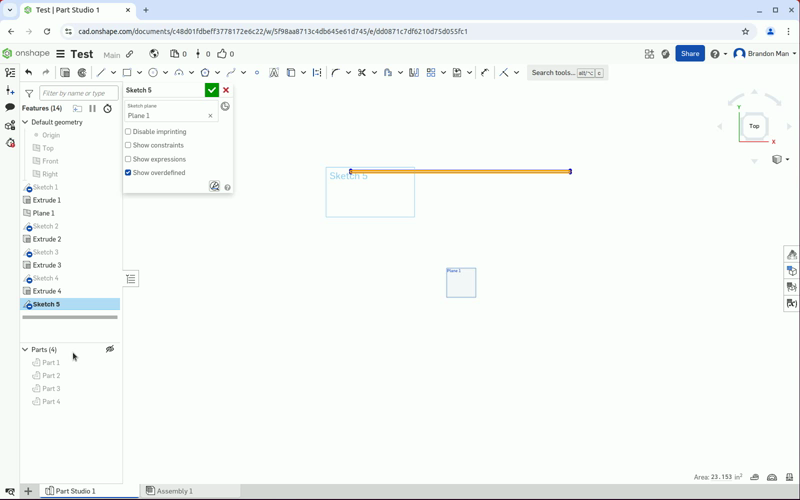
key(shift+e)
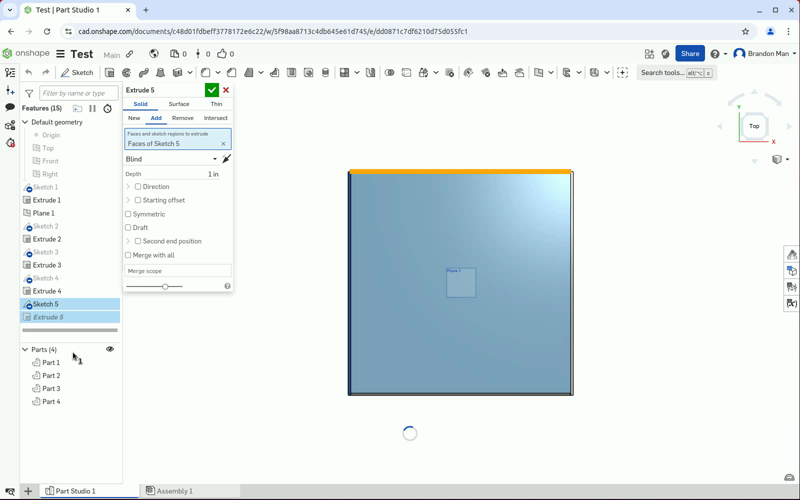
mouse_move(143, 106)
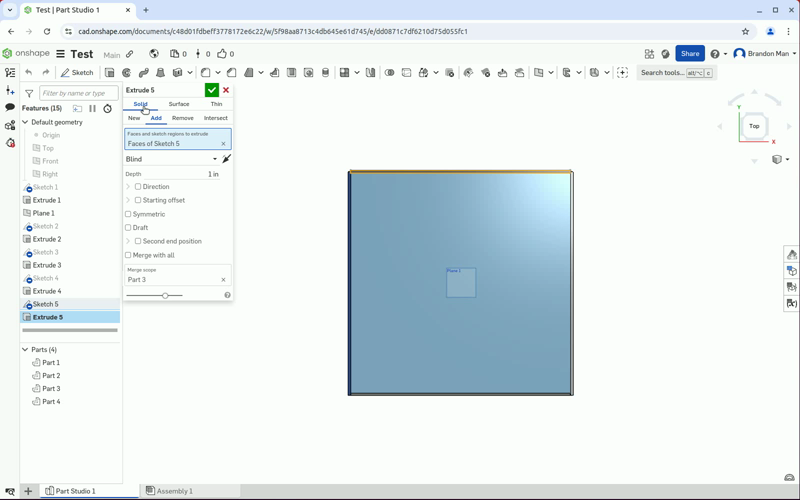
click(143, 106)
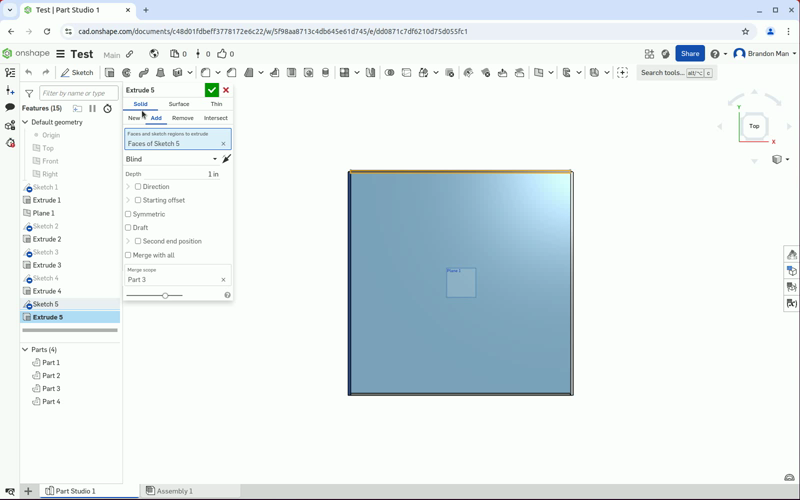
mouse_move(137, 120)
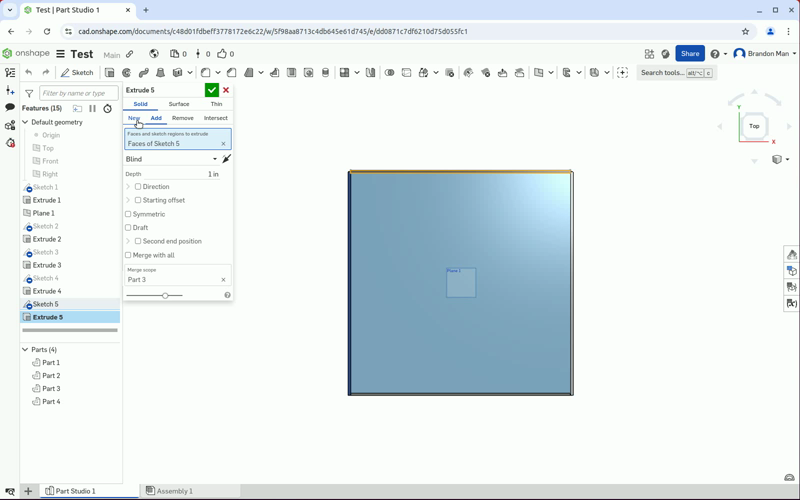
click(137, 120)
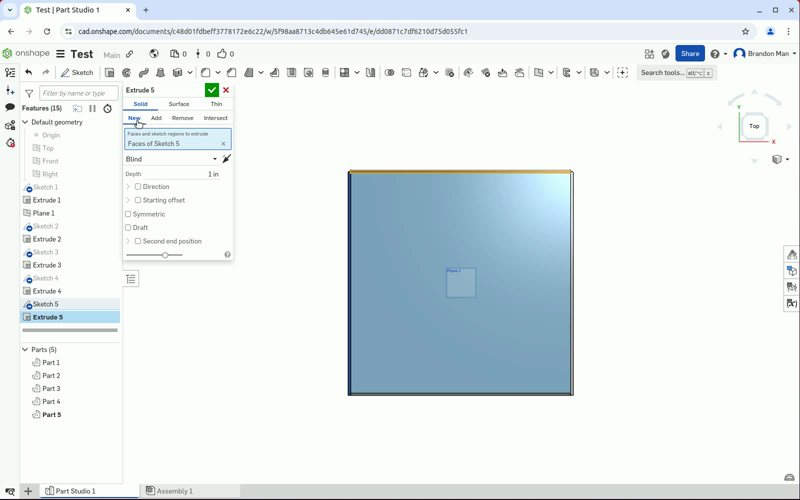
key(tab, 4)
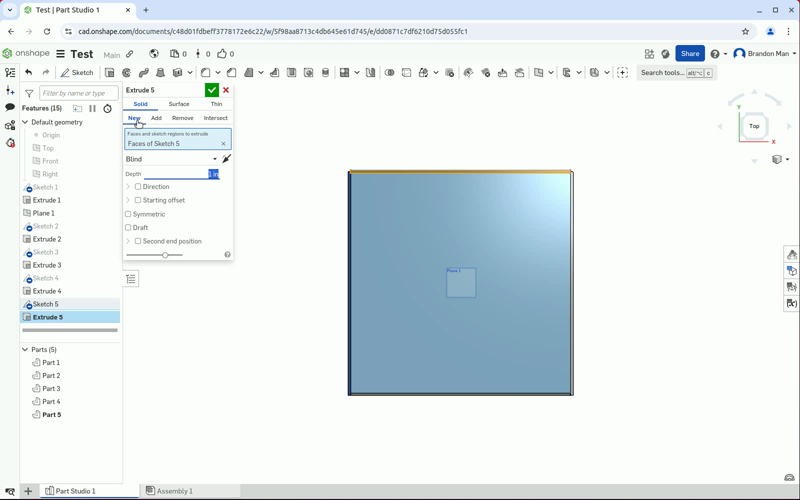
text(9.147)
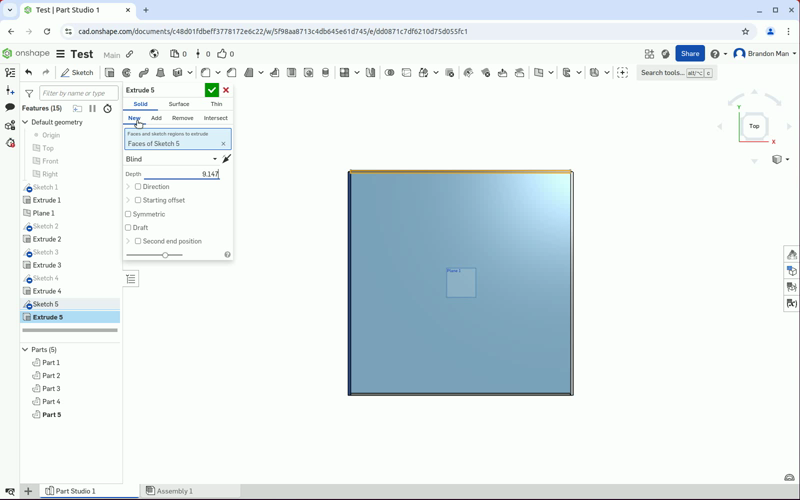
key(enter)
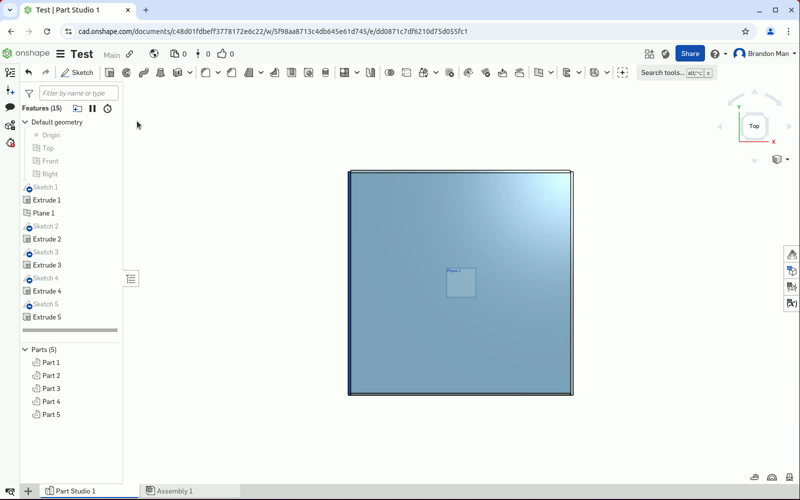
key(shift+h)
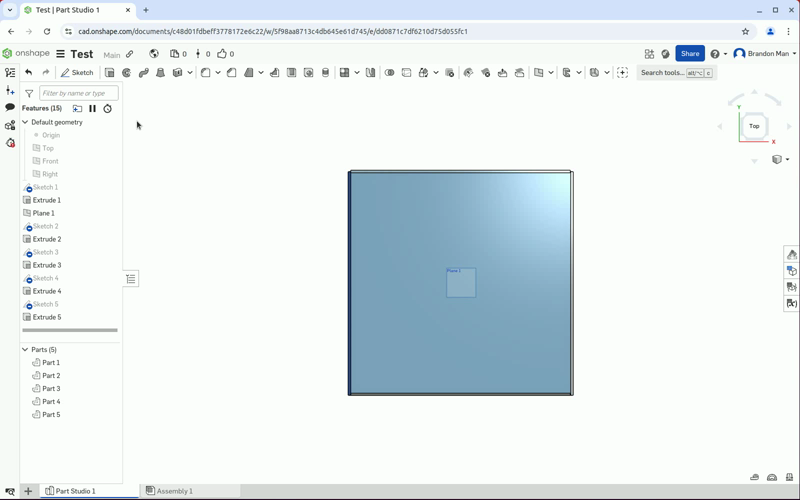
key(shift+h)
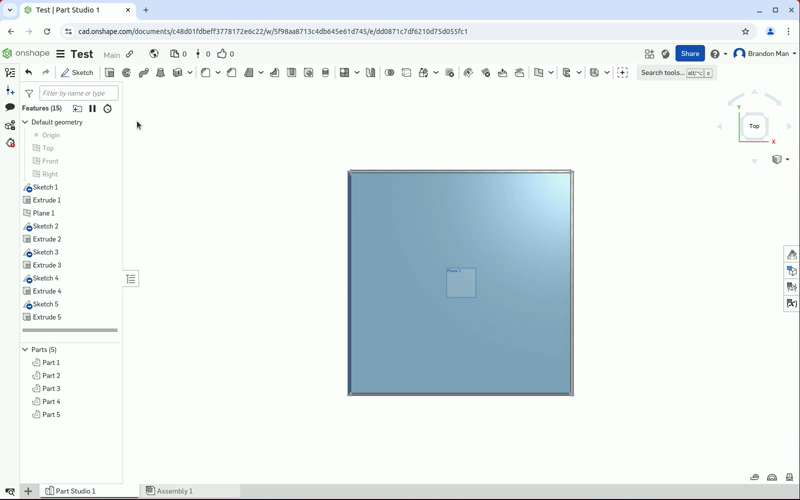
key(shift+7)
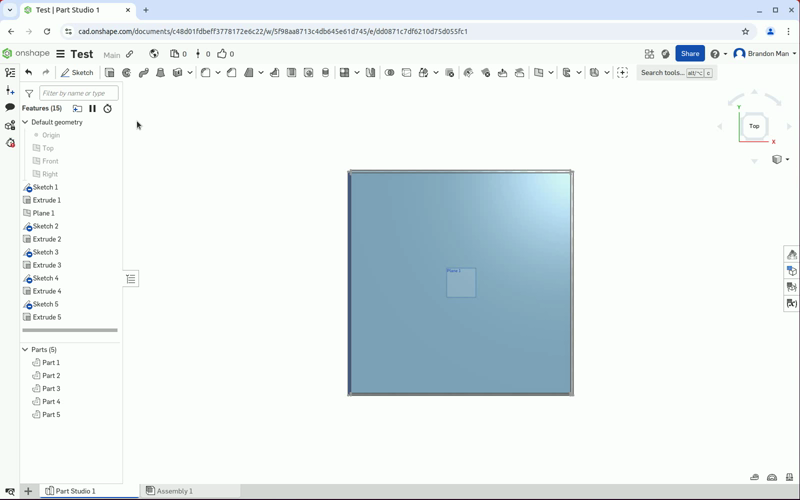
key(up, 3)
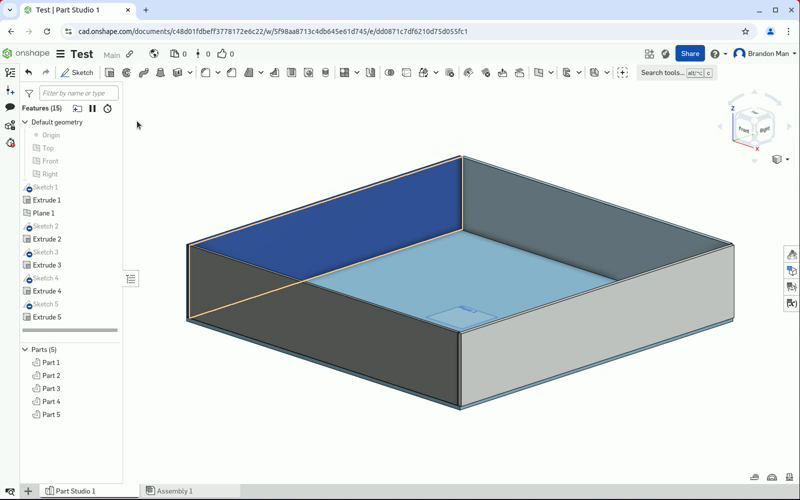
key(left, 3)
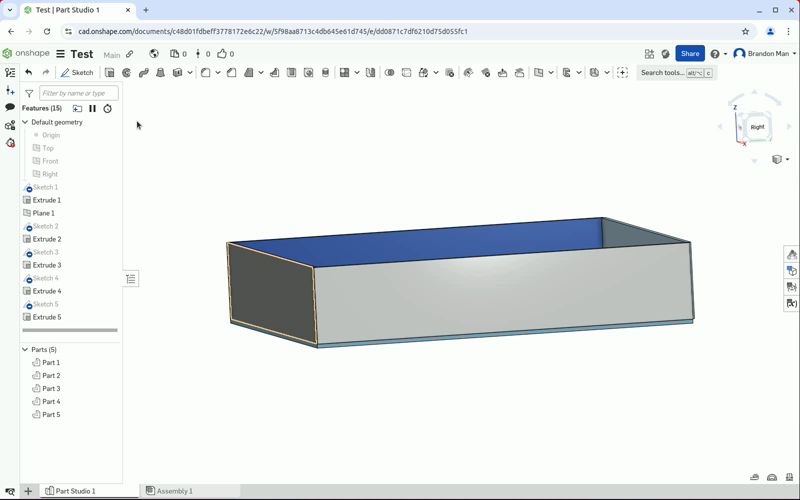
key(right, 3)
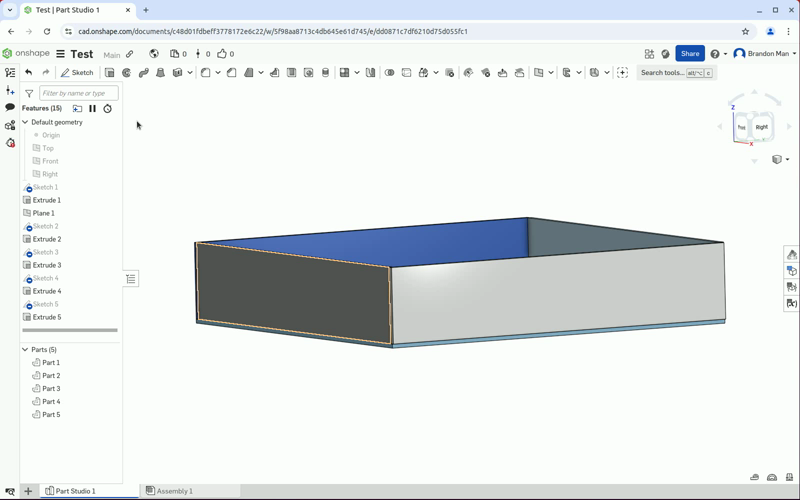
key(down, 3)
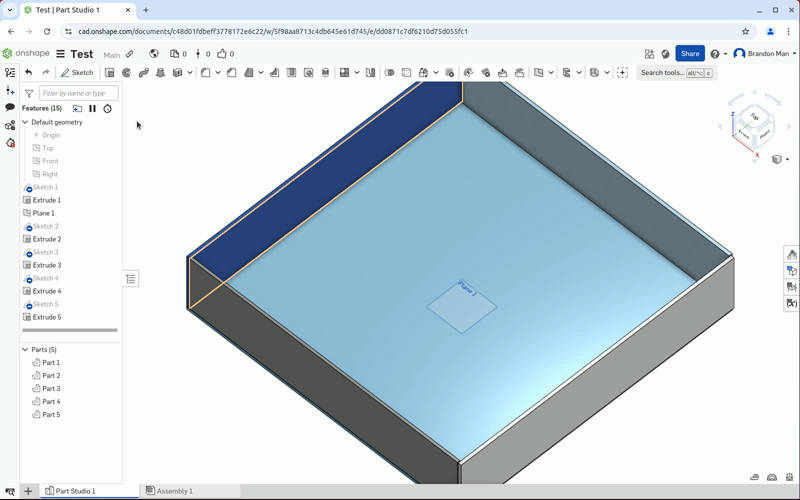
mouse_move(73, 189)
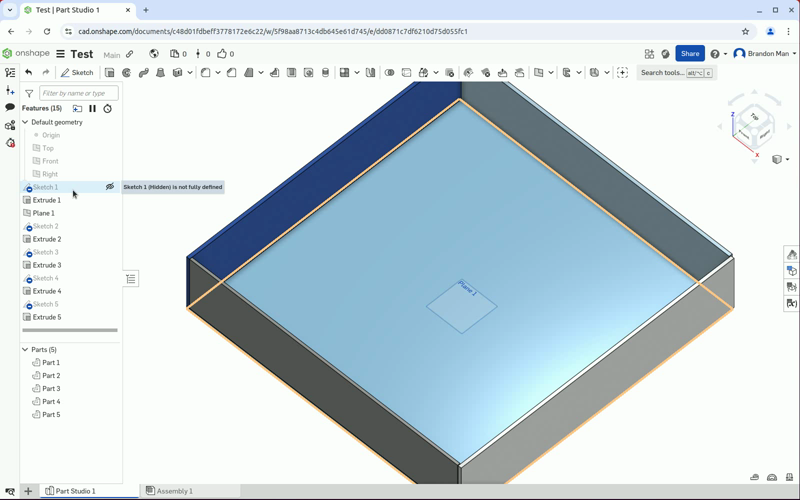
click(73, 189)